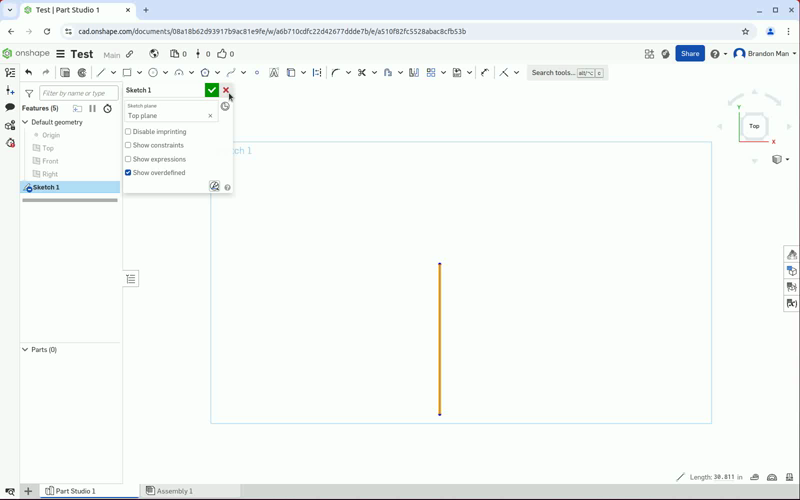
key(shift+h)
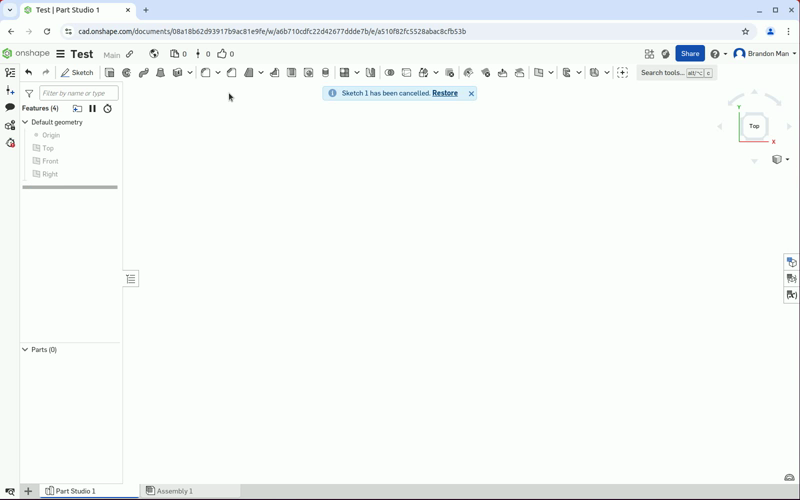
mouse_move(73, 352)
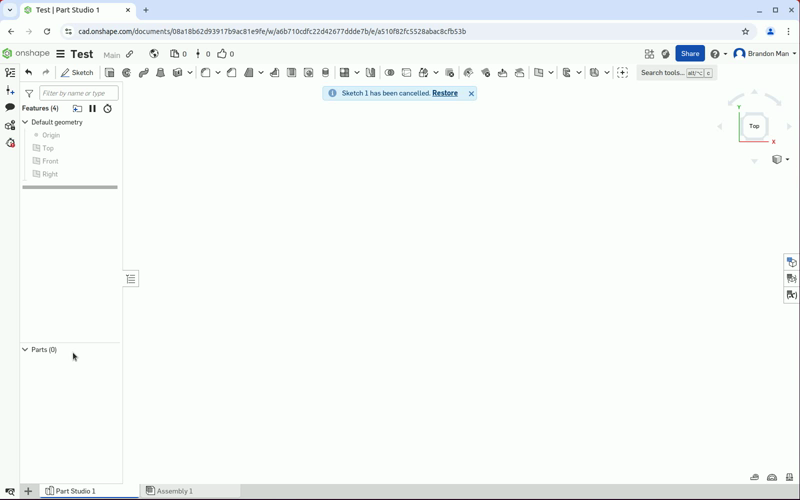
key(y)
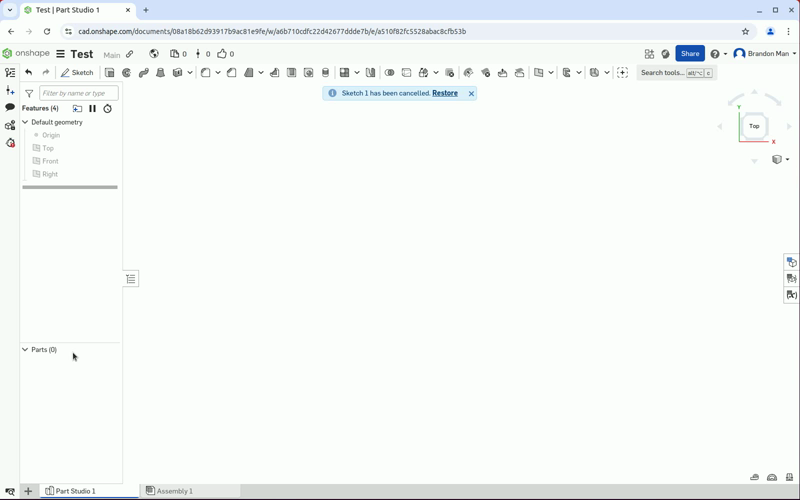
key(shift+p)
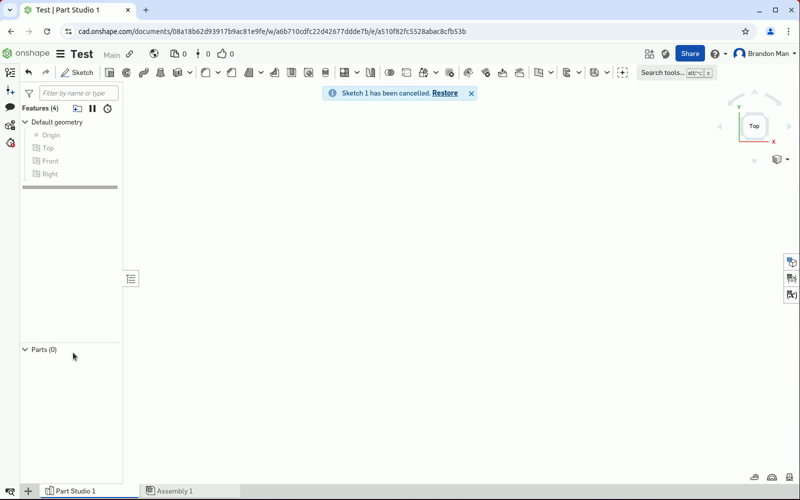
key(space)
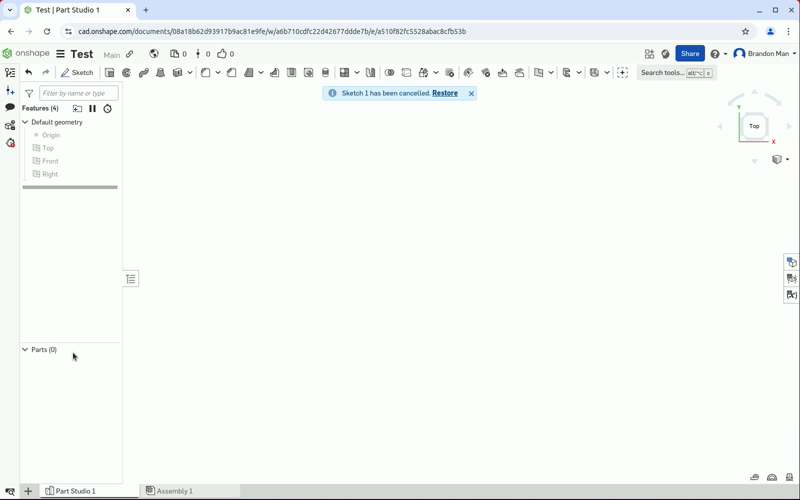
key_down(shift)
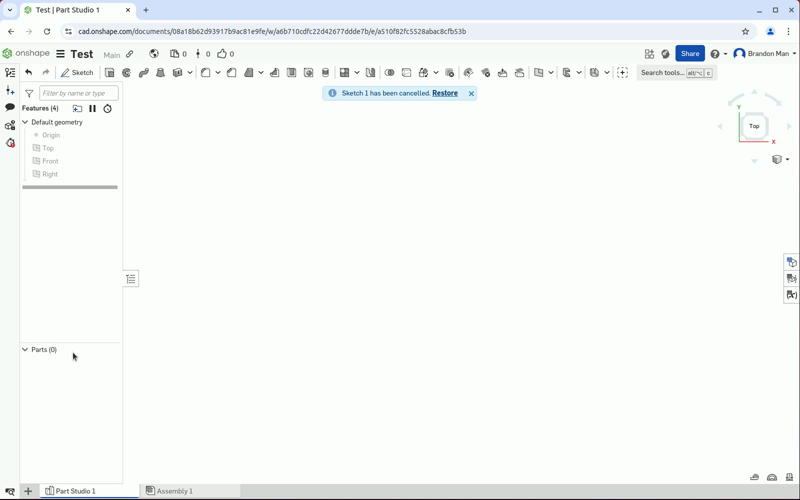
key(up)
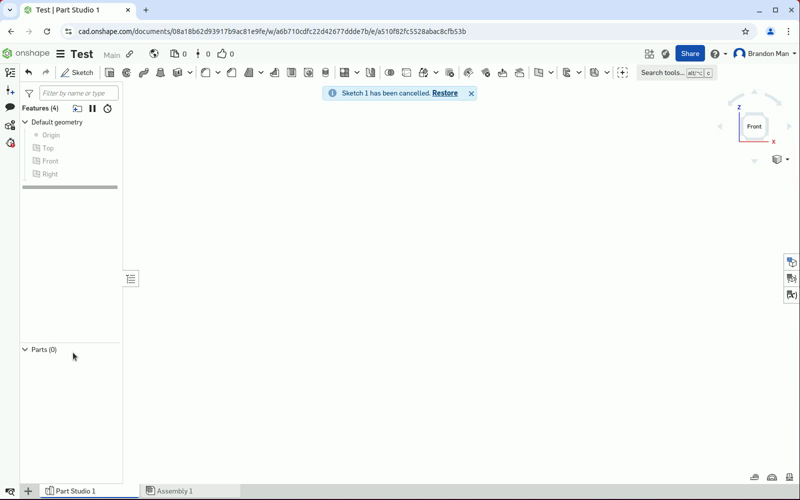
key_up(shift)
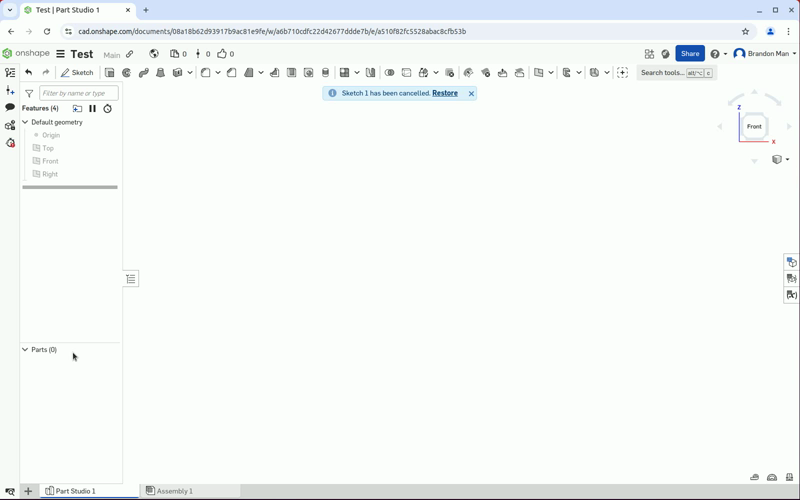
mouse_move(73, 352)
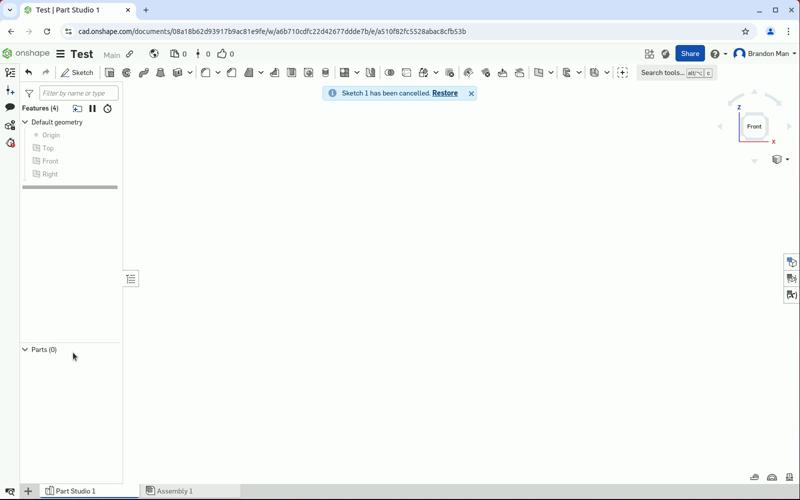
key(shift+y)
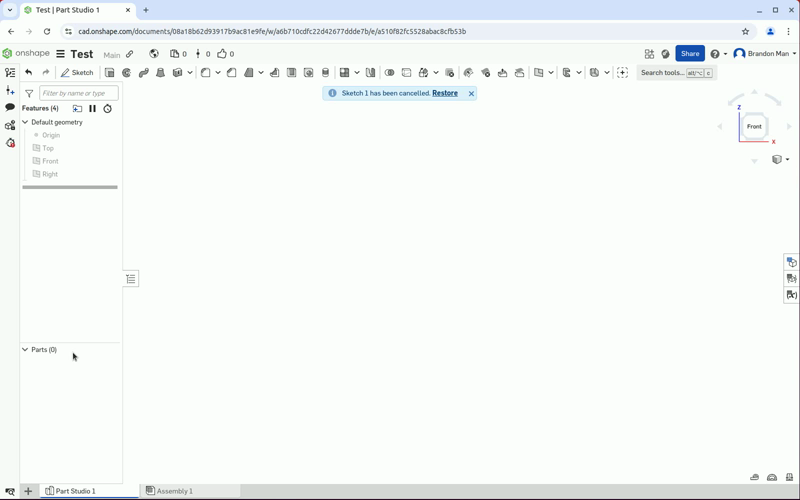
key(shift+s)
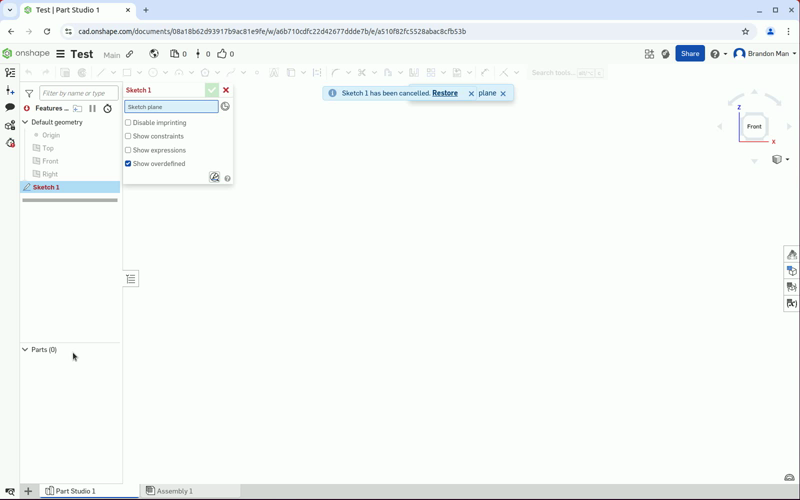
mouse_move(73, 163)
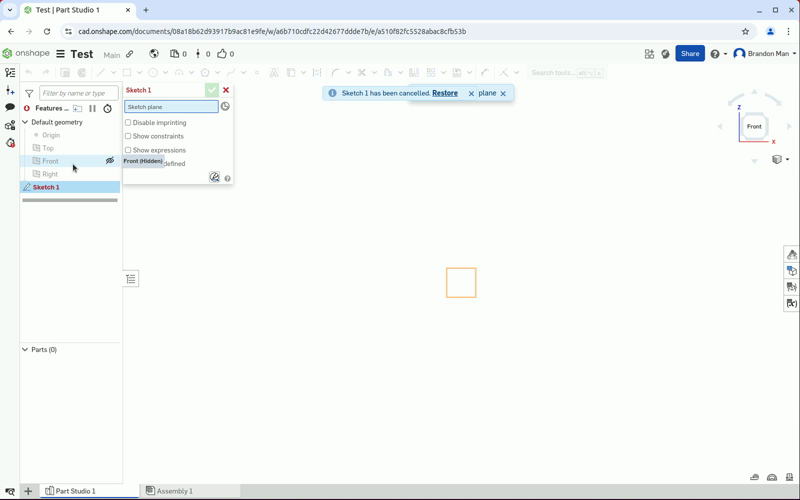
click(73, 163)
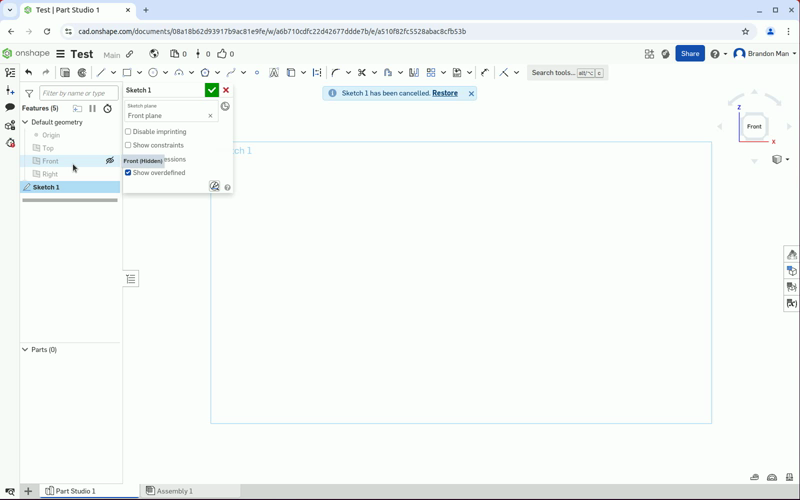
mouse_move(73, 352)
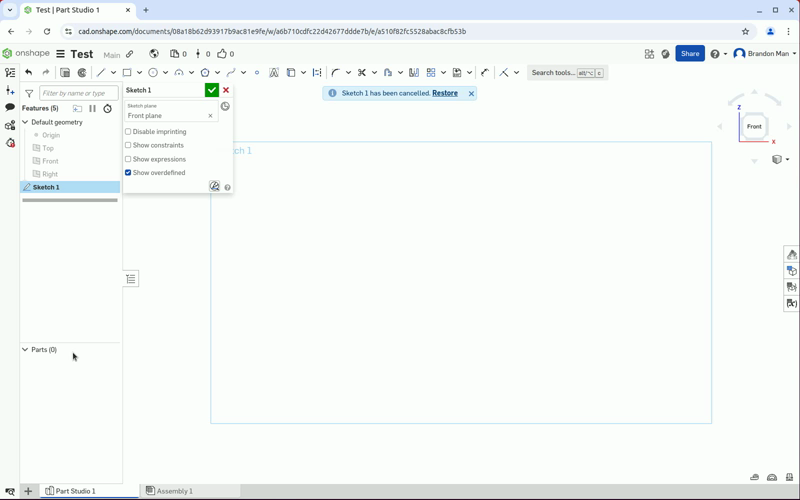
key(y)
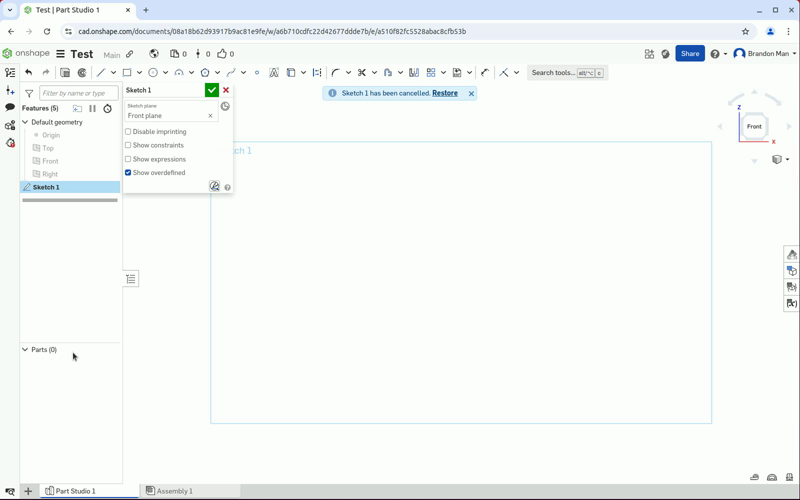
key(l)
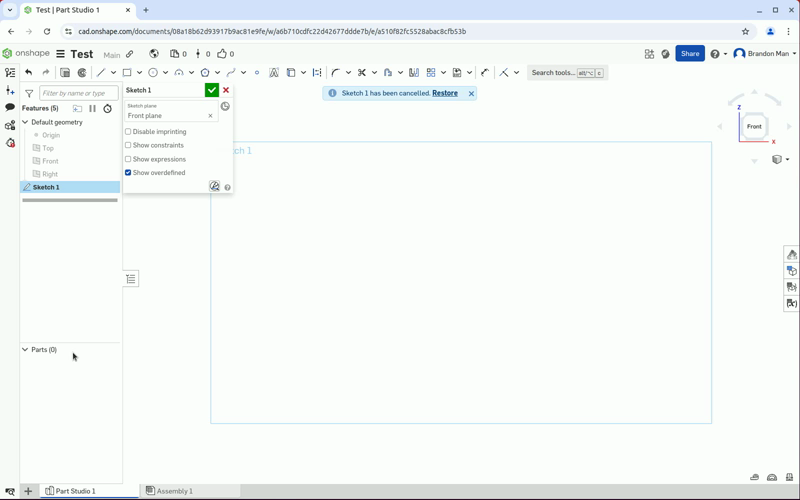
key_down(shift)
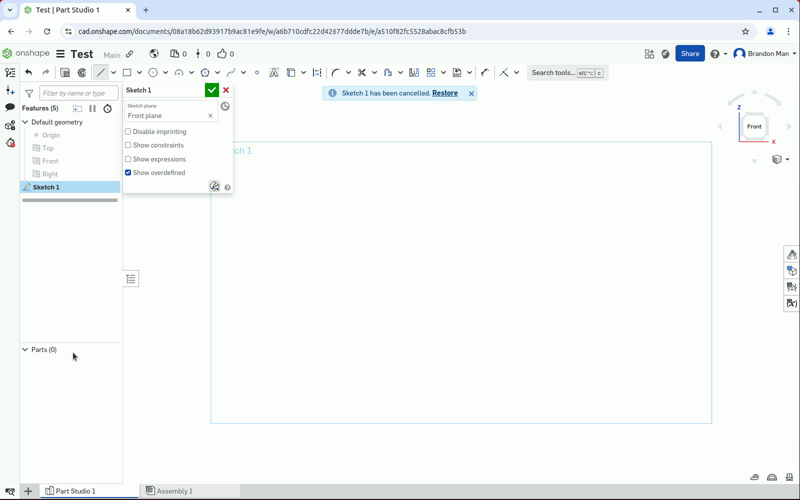
mouse_move(449, 308)
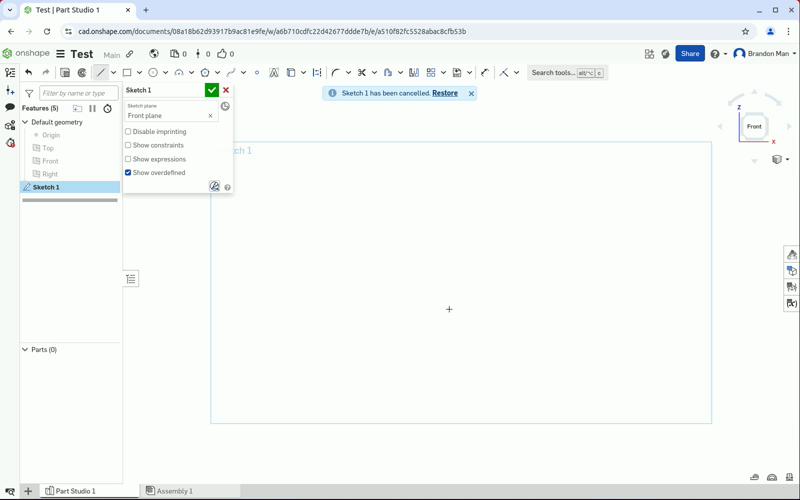
click(449, 308)
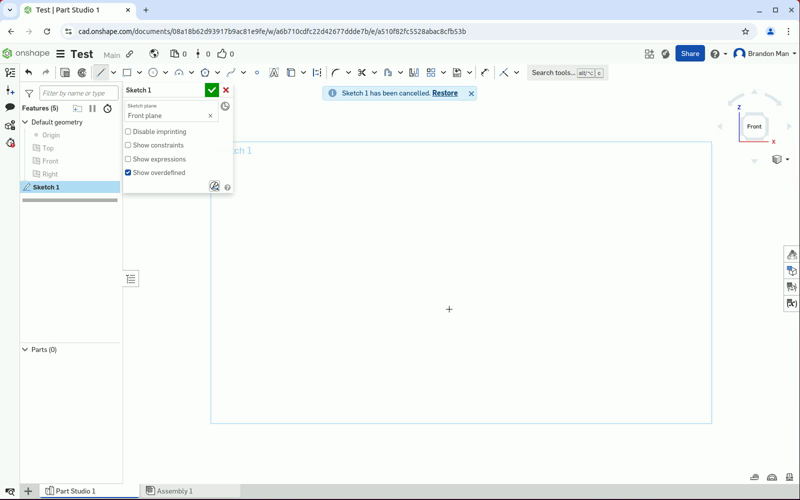
key_up(shift)
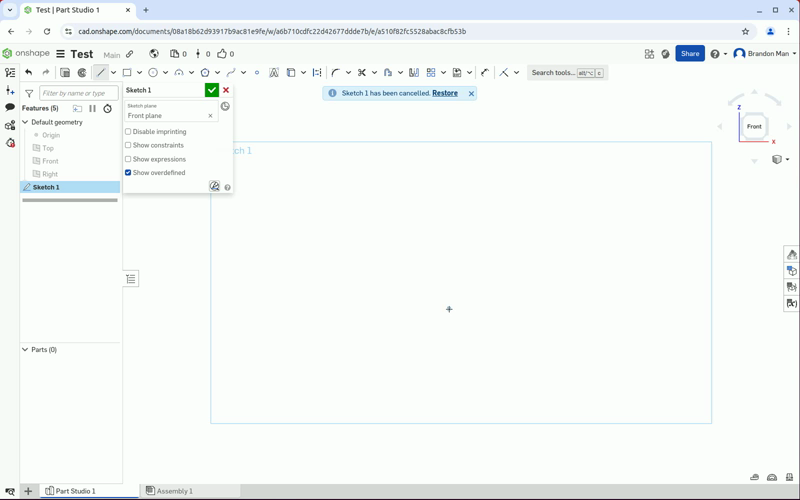
key_down(shift)
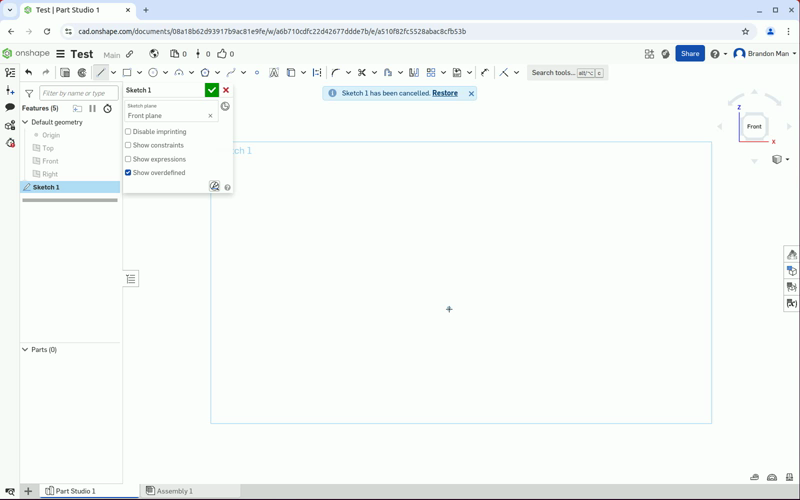
mouse_move(479, 308)
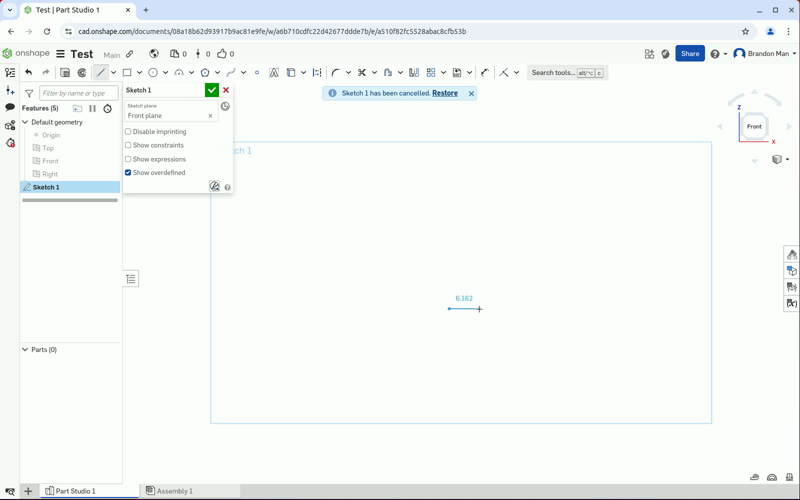
mouse_move(450, 308)
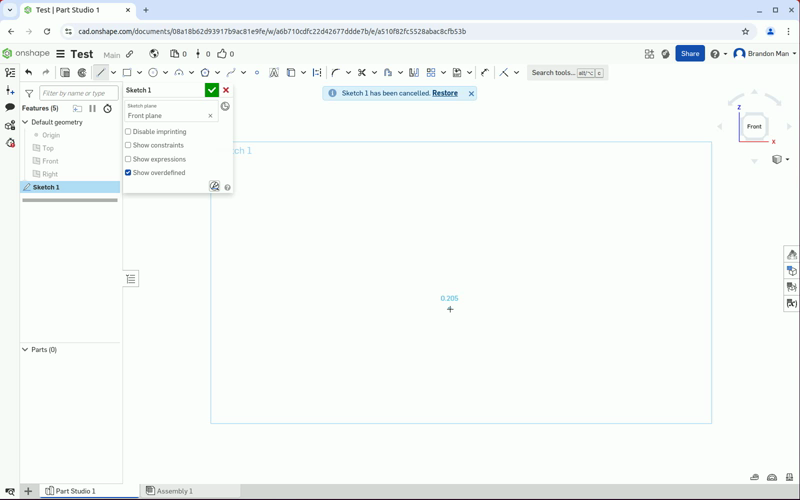
scroll(6)
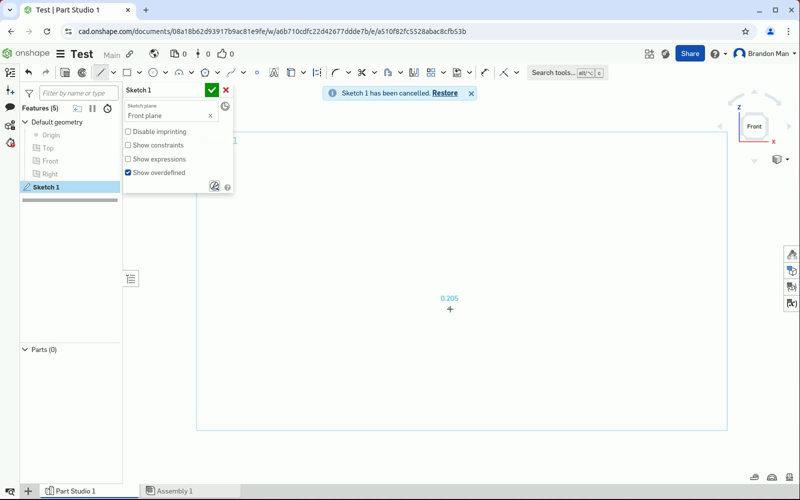
scroll(6)
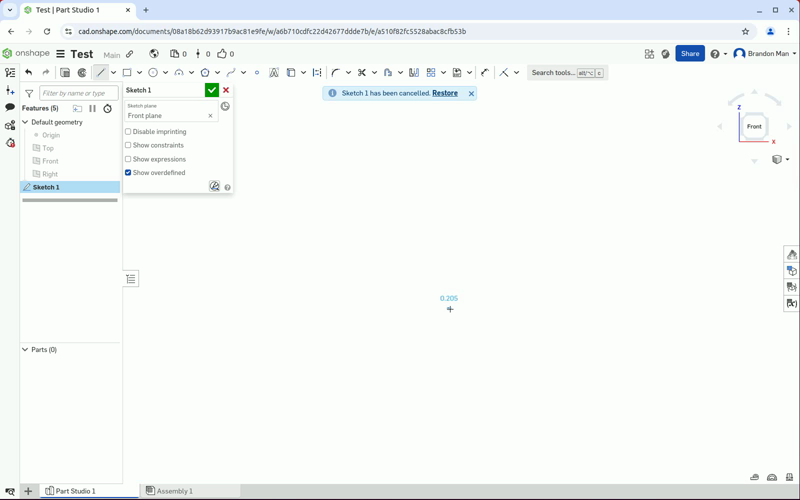
scroll(6)
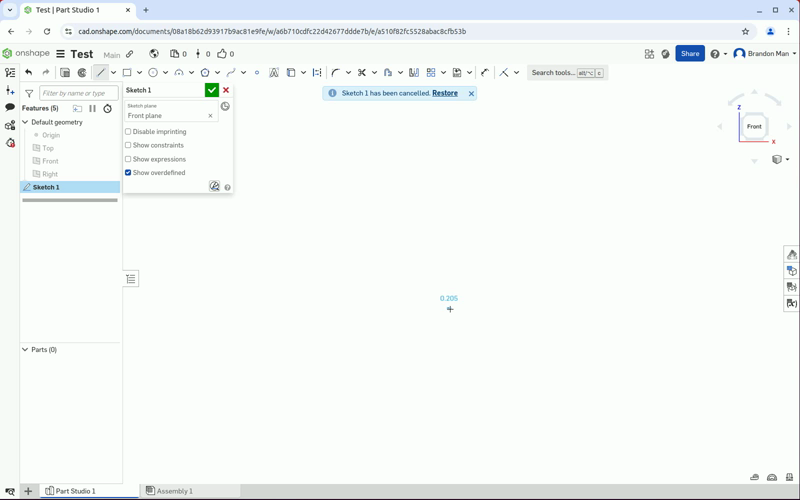
scroll(6)
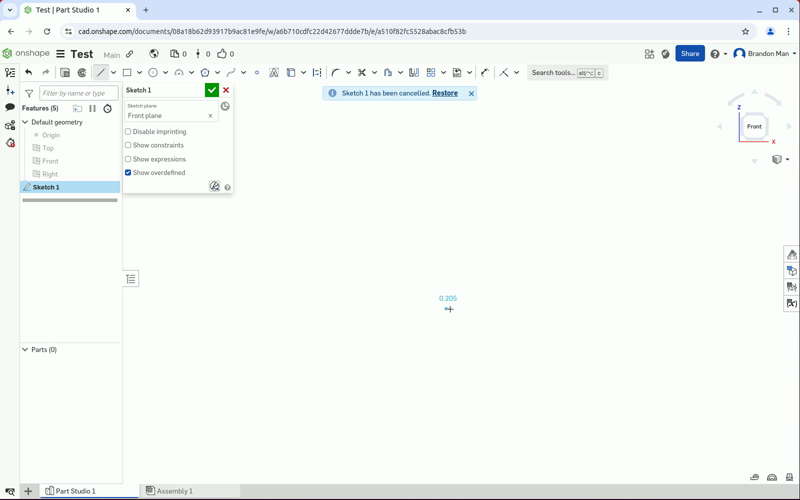
scroll(6)
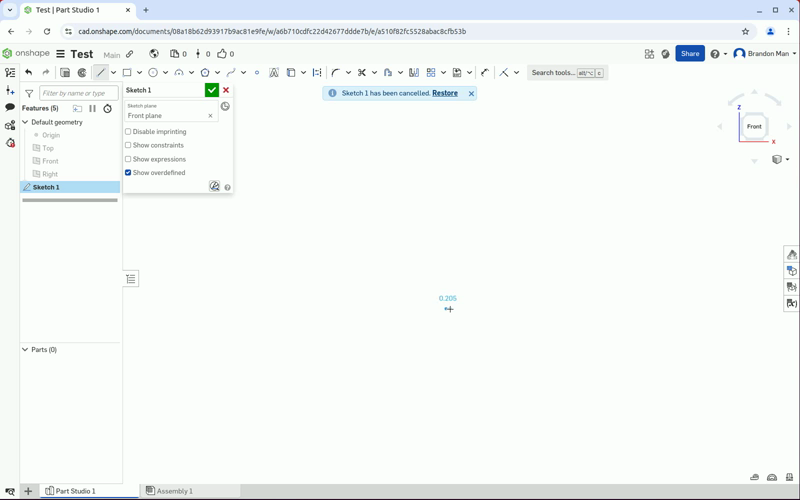
scroll(6)
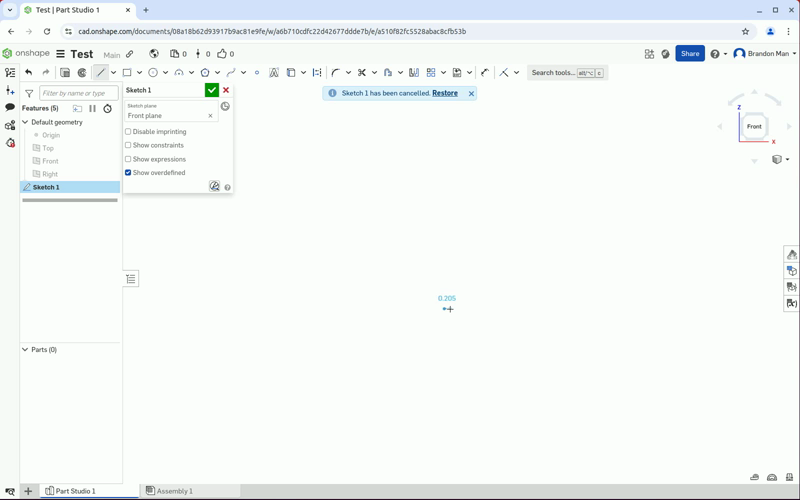
scroll(6)
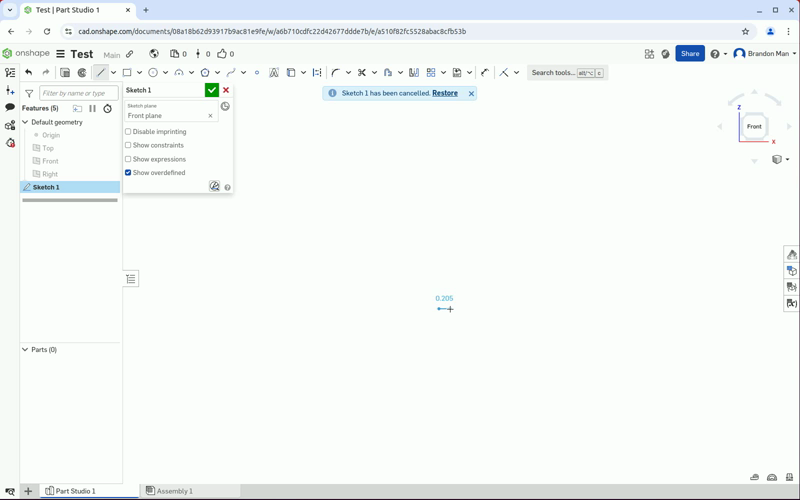
click(450, 308)
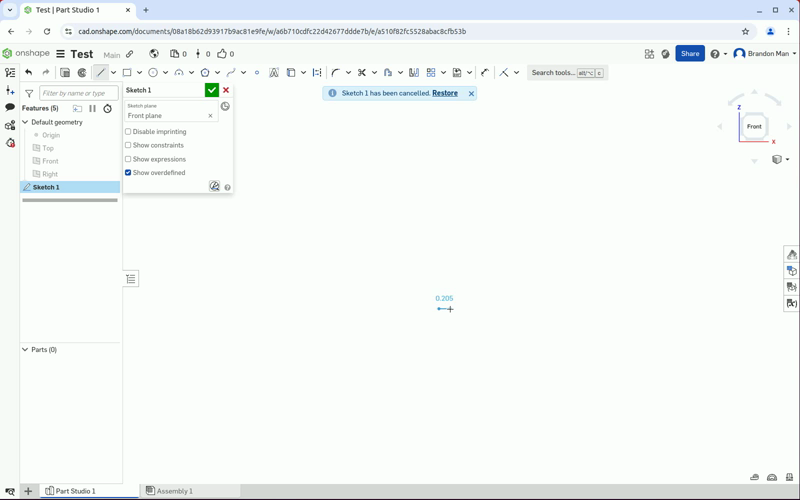
scroll(-6)
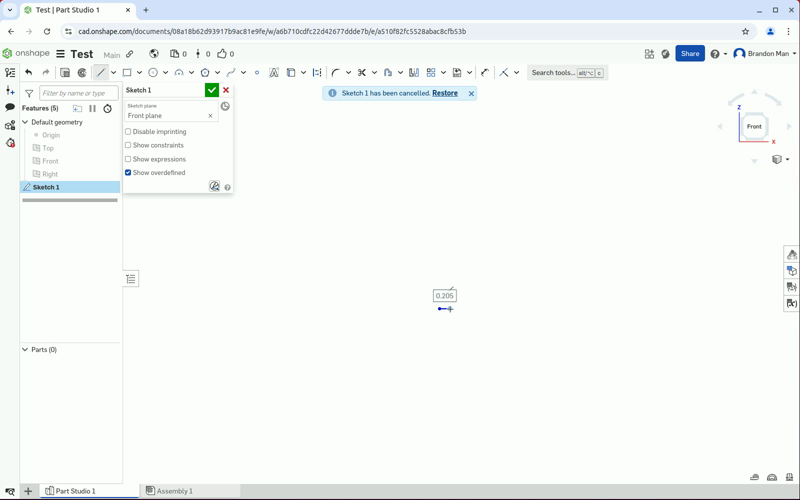
scroll(-6)
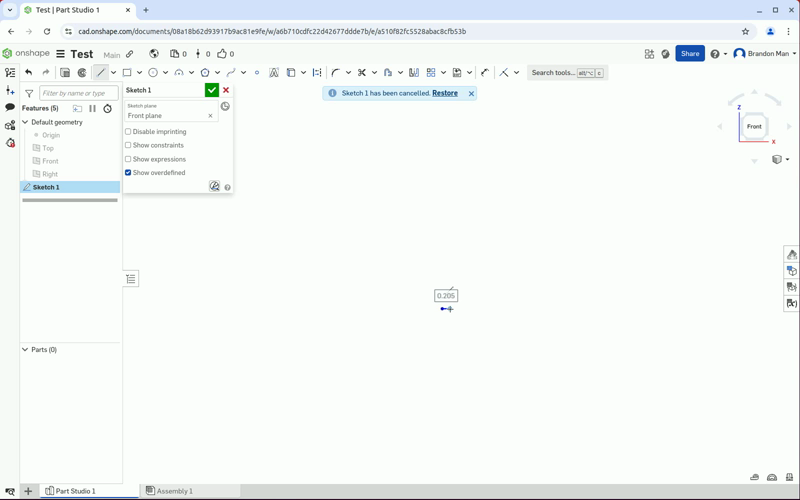
scroll(-6)
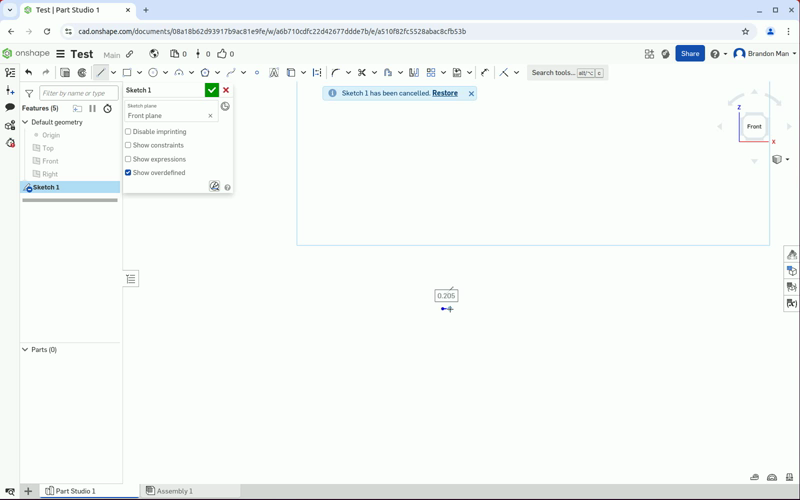
scroll(-6)
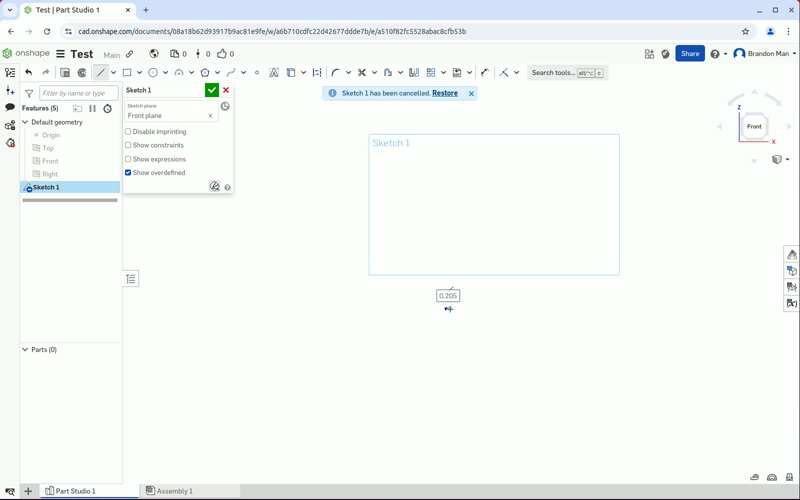
scroll(-6)
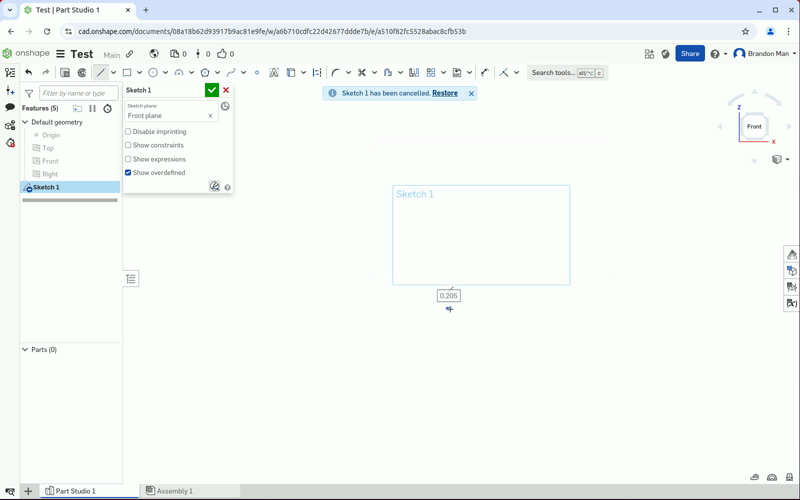
scroll(-6)
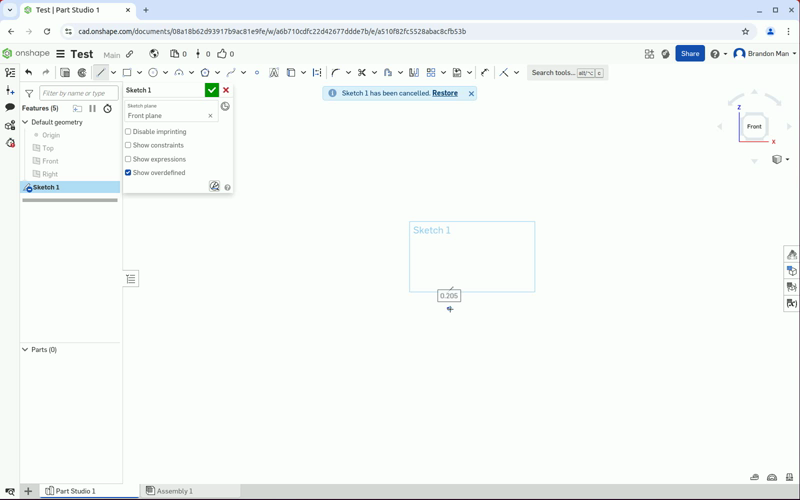
scroll(-6)
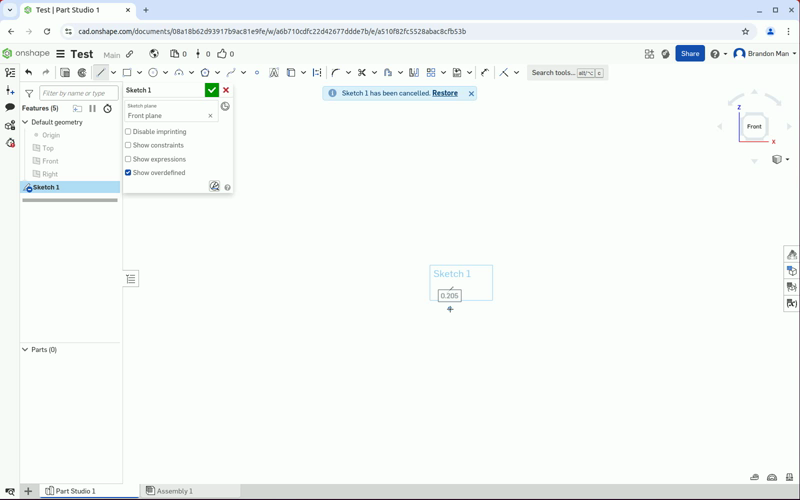
key_up(shift)
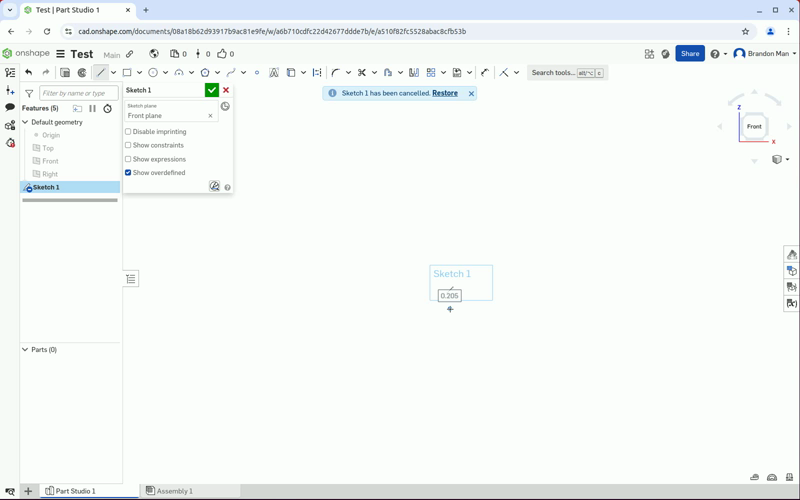
key_down(shift)
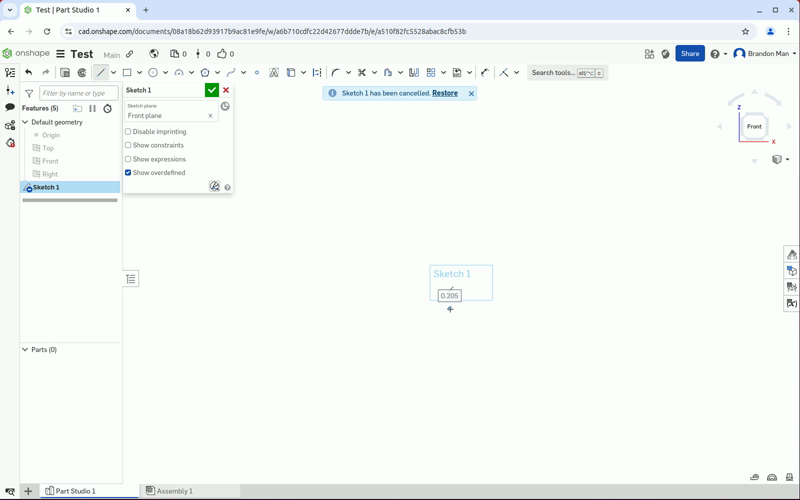
mouse_move(480, 308)
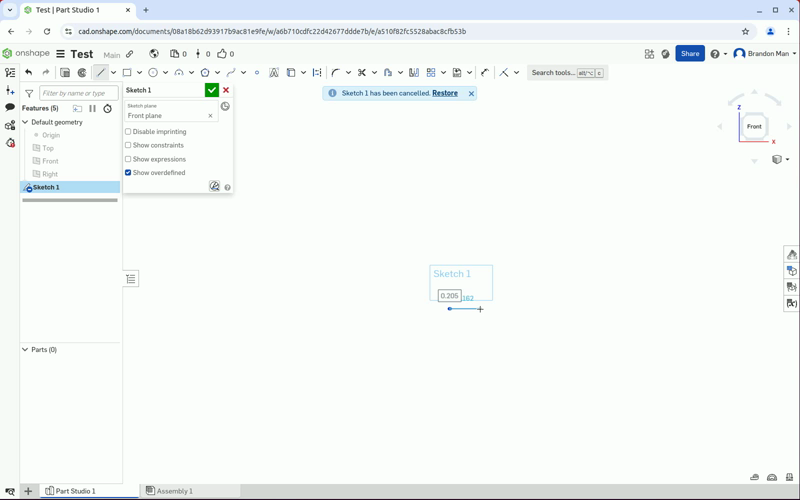
mouse_move(470, 274)
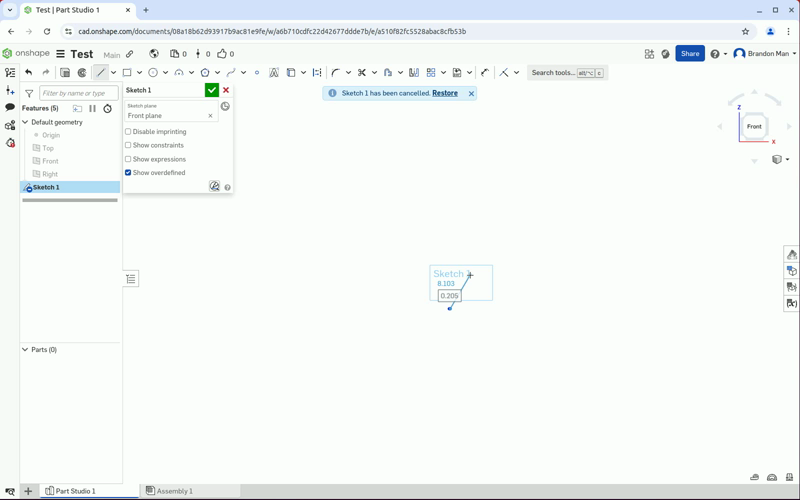
click(470, 274)
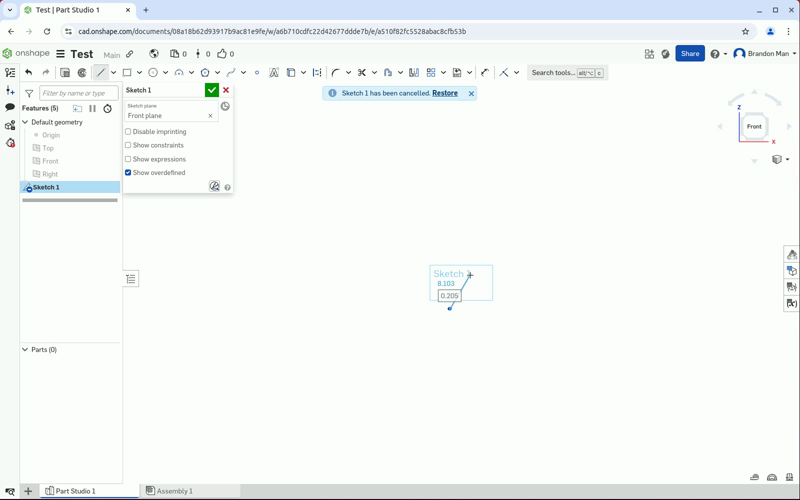
key_up(shift)
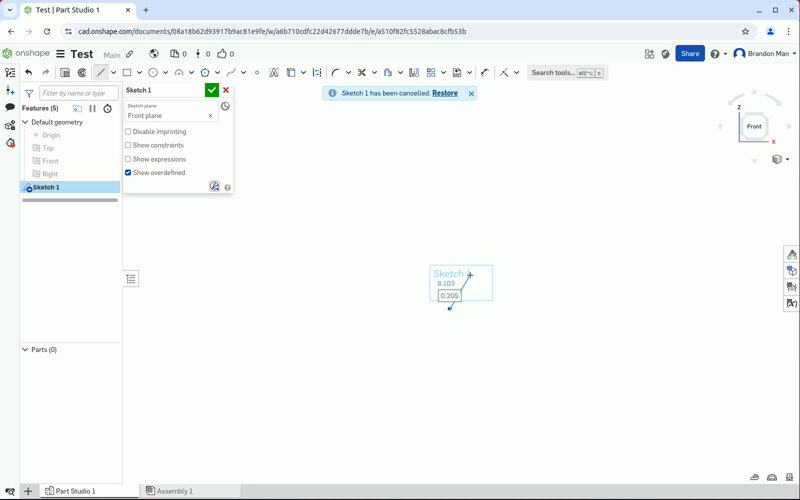
key_down(shift)
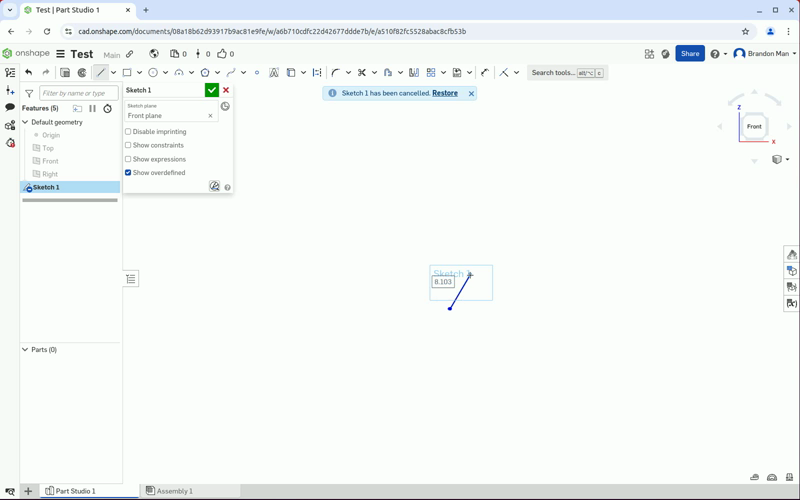
mouse_move(500, 274)
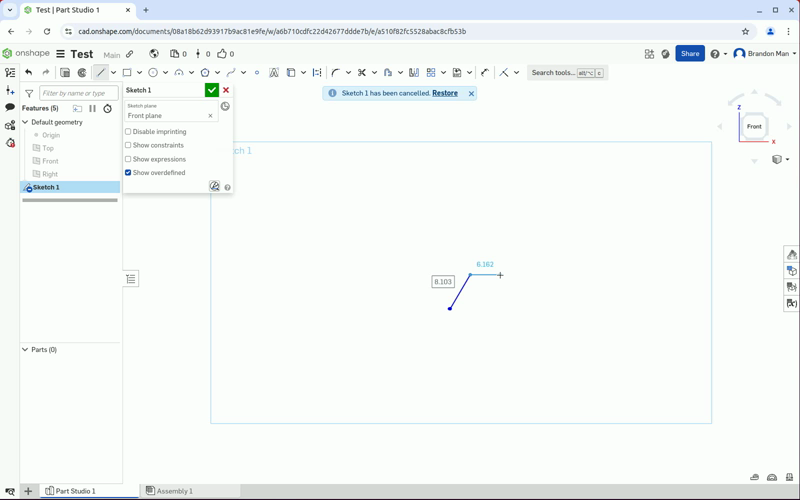
mouse_move(489, 308)
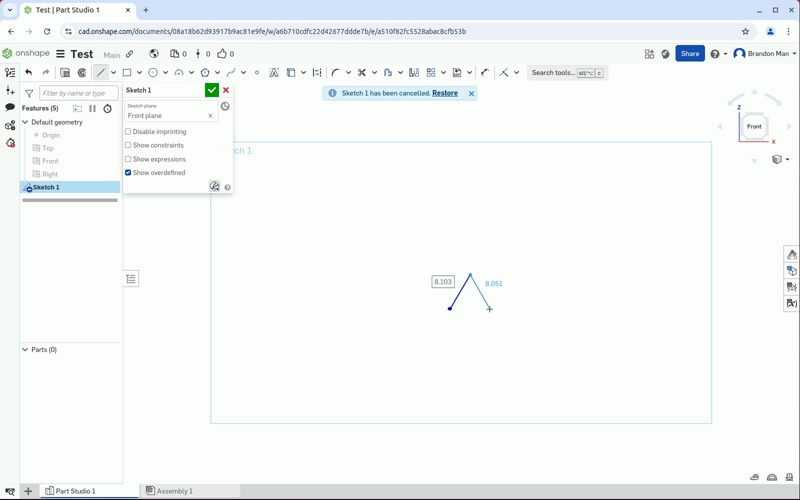
click(489, 308)
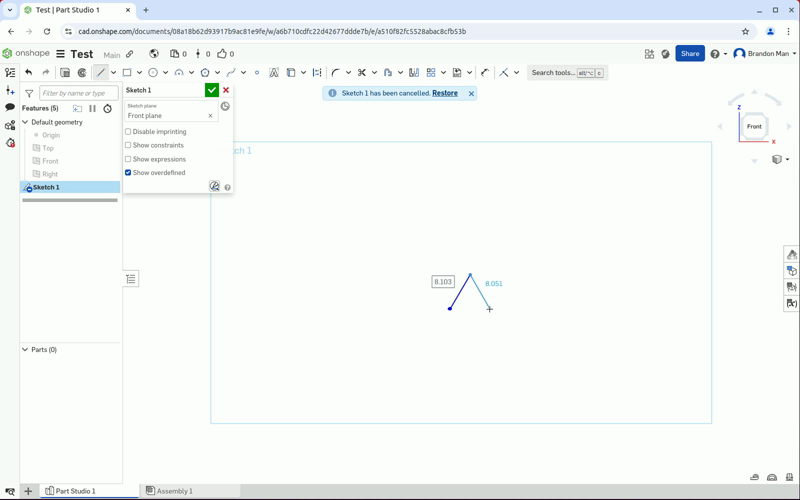
key_up(shift)
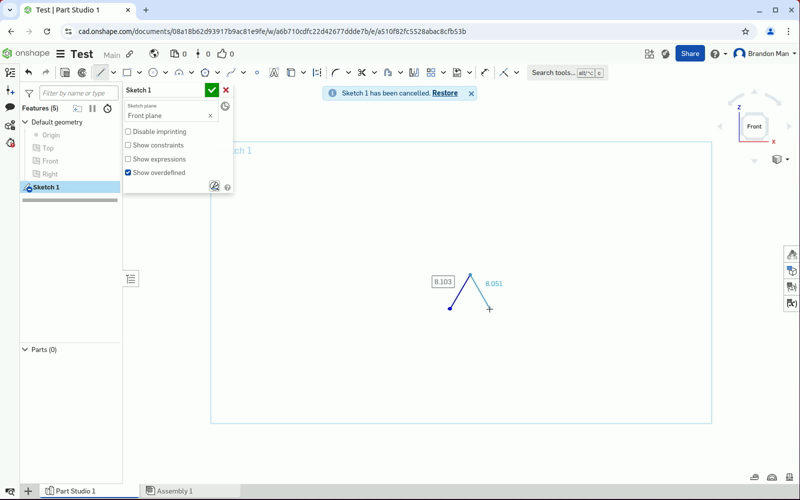
key_down(shift)
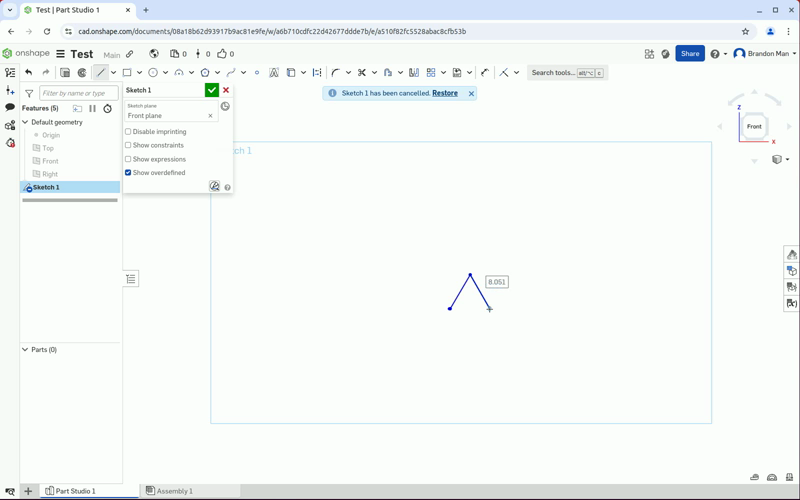
mouse_move(519, 308)
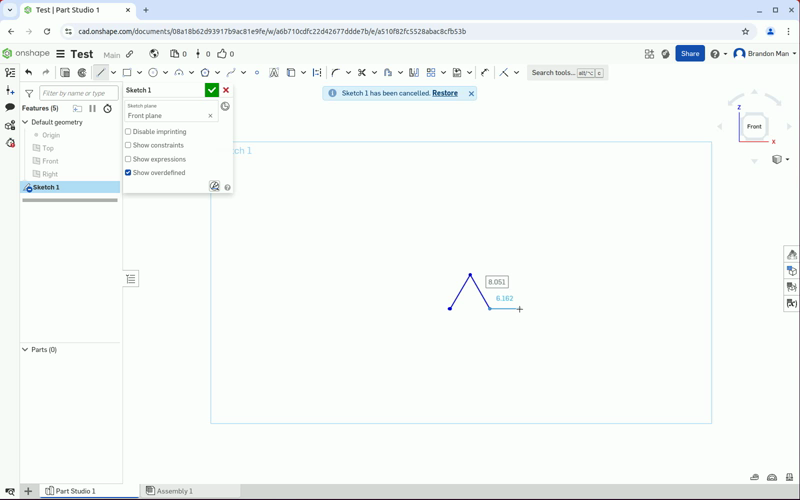
mouse_move(490, 308)
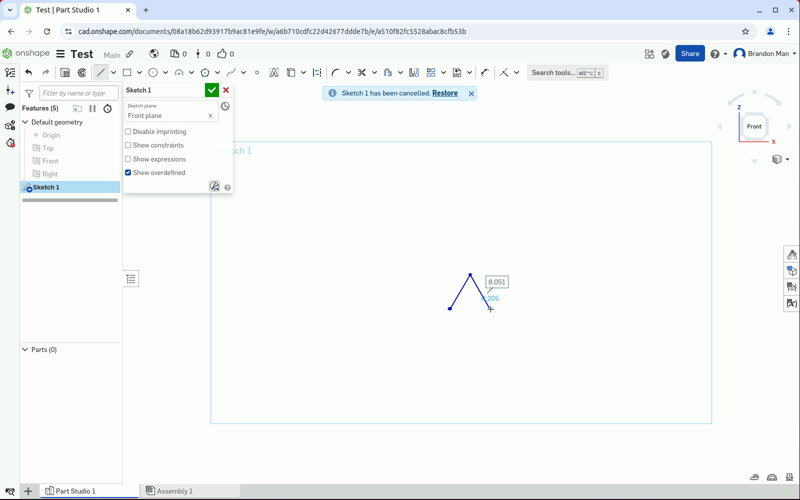
scroll(6)
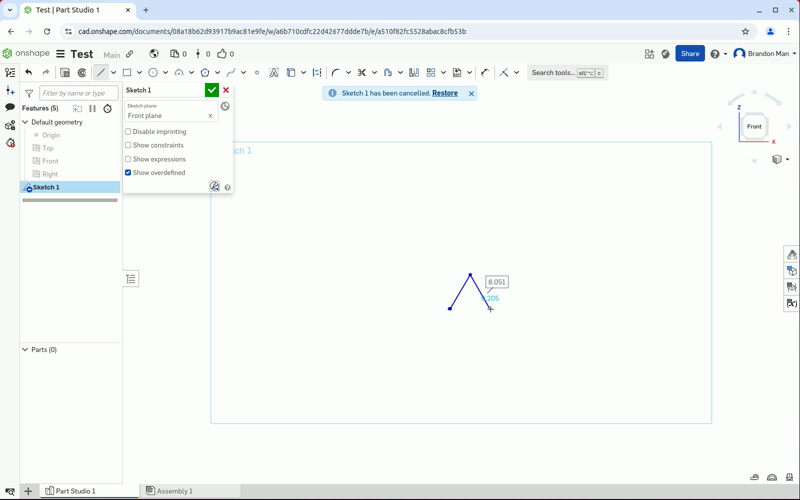
scroll(6)
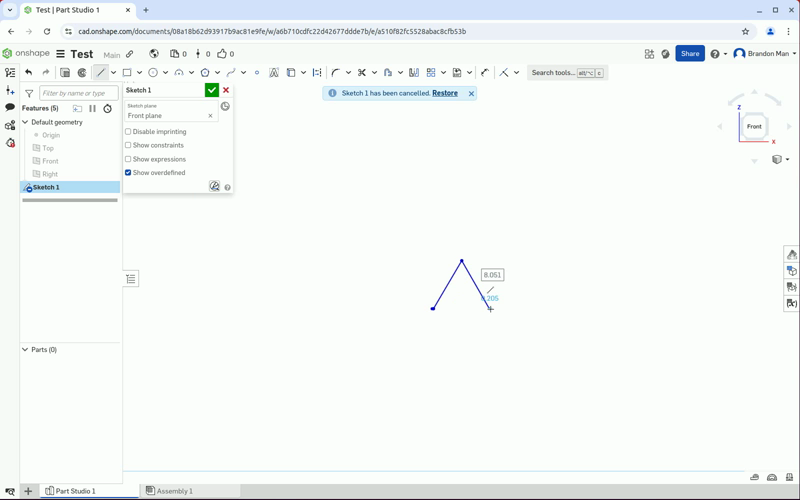
scroll(6)
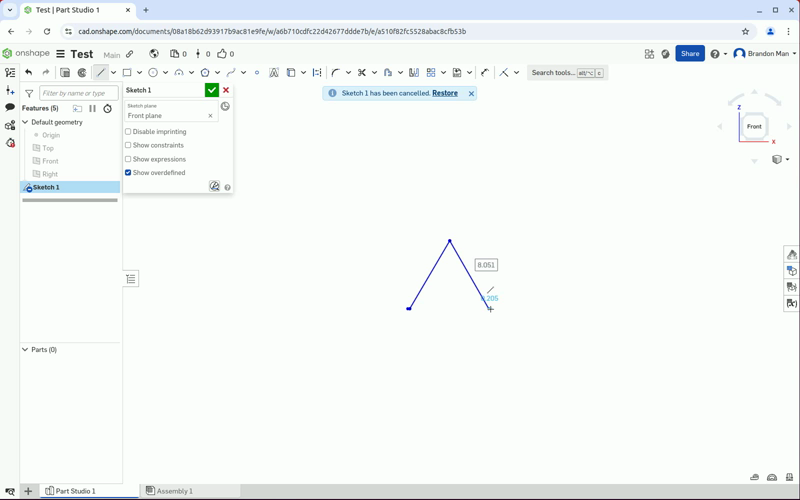
scroll(6)
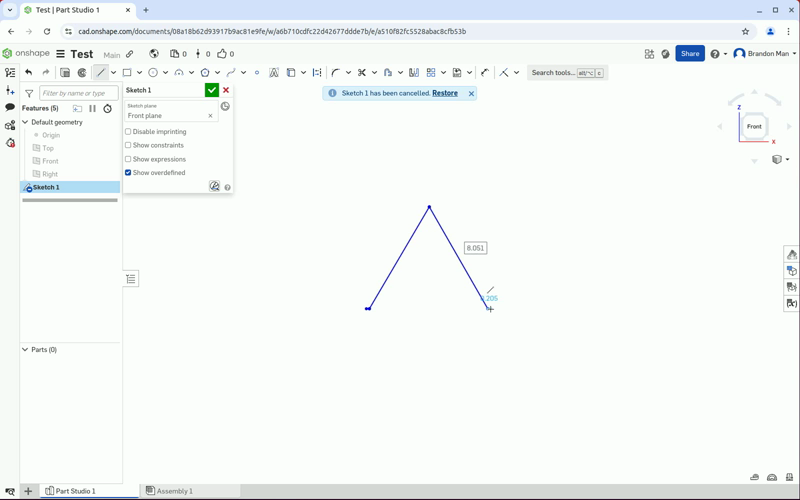
scroll(6)
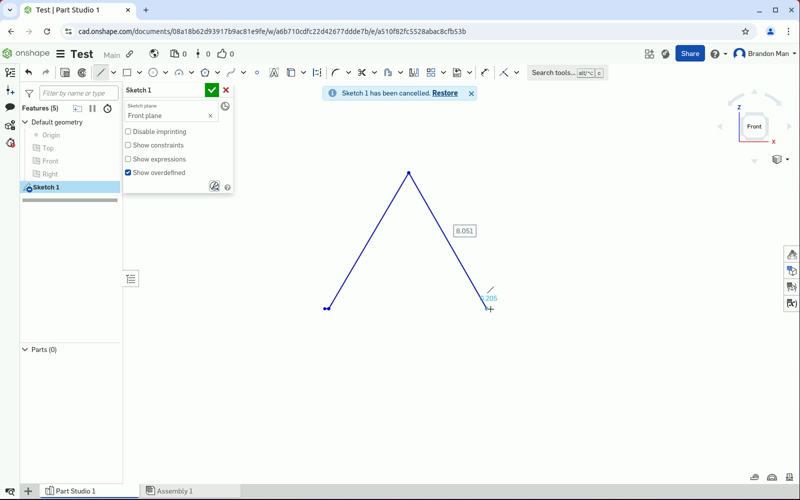
scroll(6)
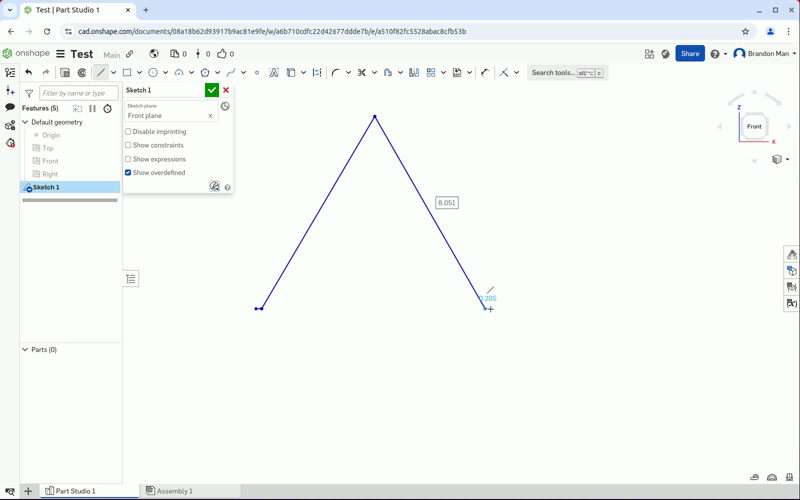
scroll(6)
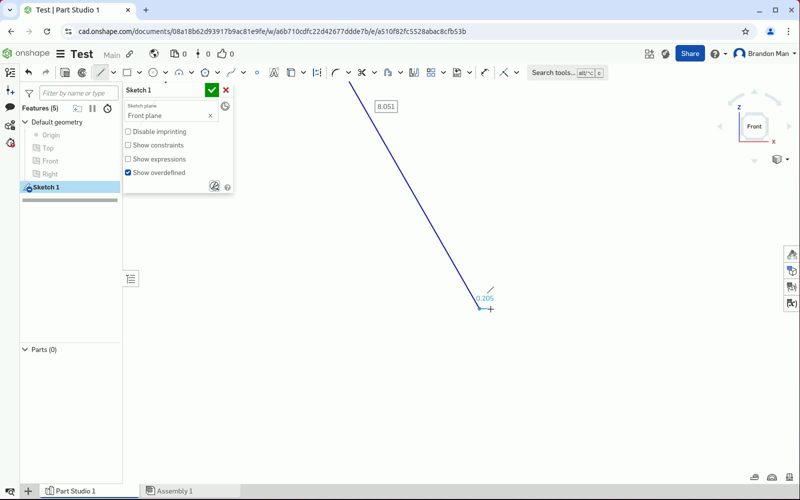
click(490, 308)
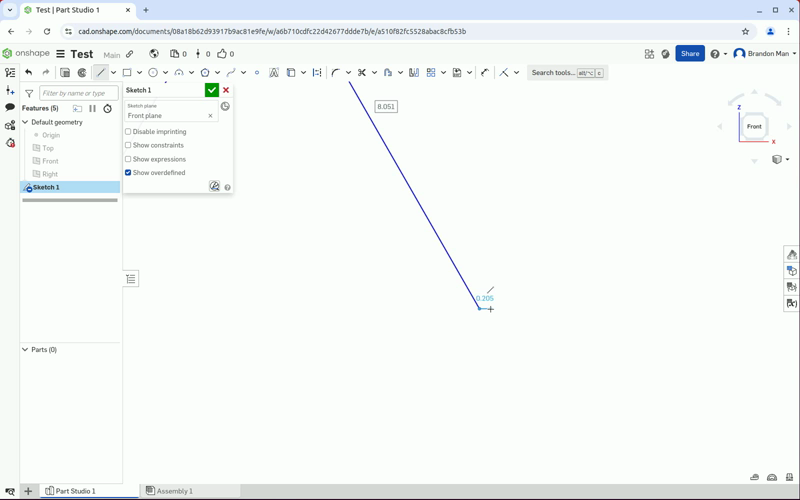
scroll(-6)
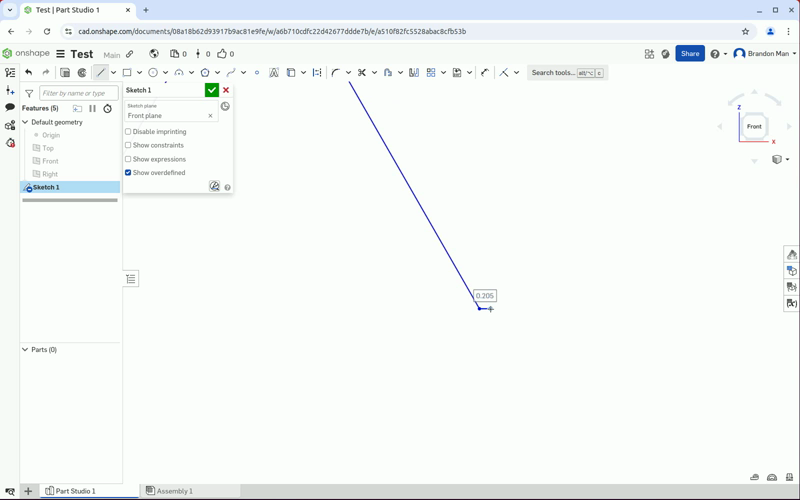
scroll(-6)
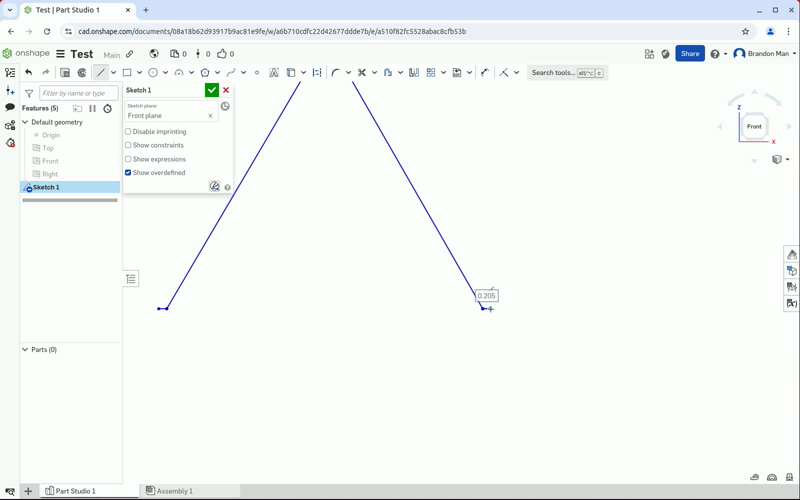
scroll(-6)
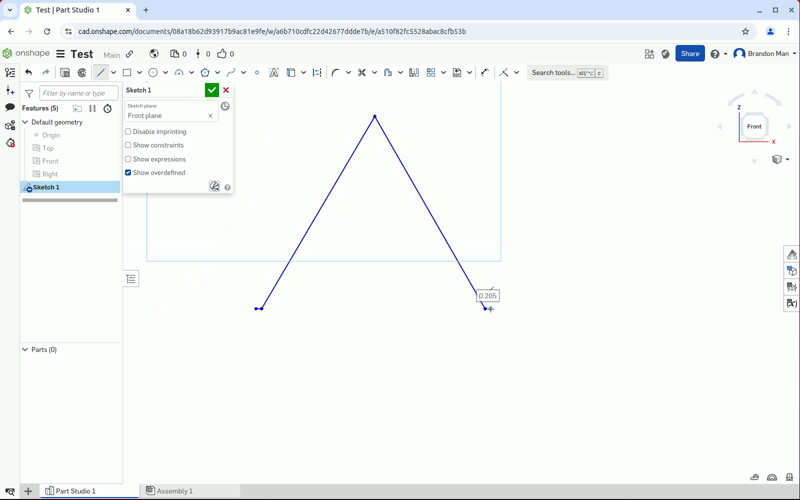
scroll(-6)
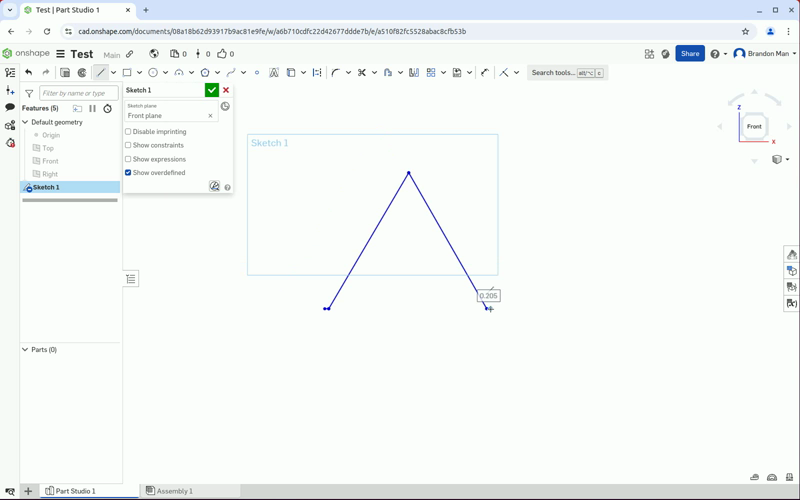
scroll(-6)
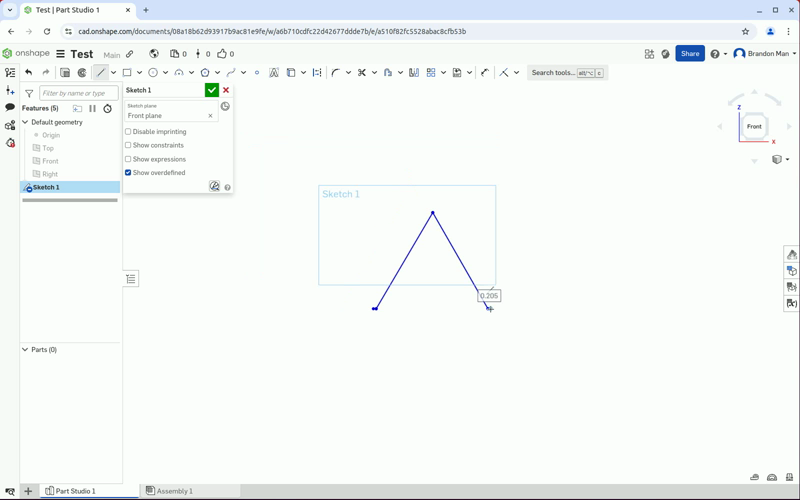
scroll(-6)
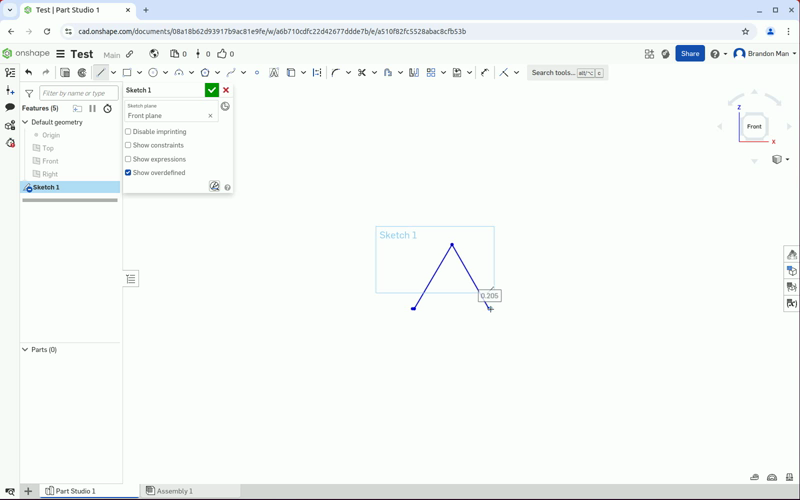
scroll(-6)
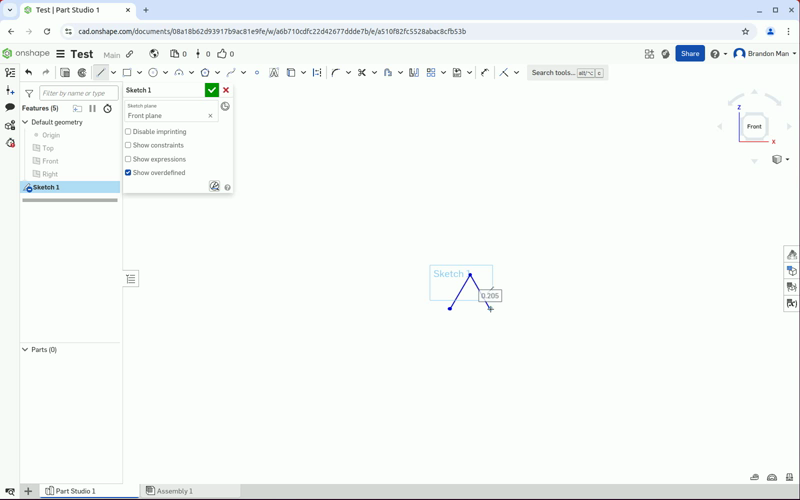
key_up(shift)
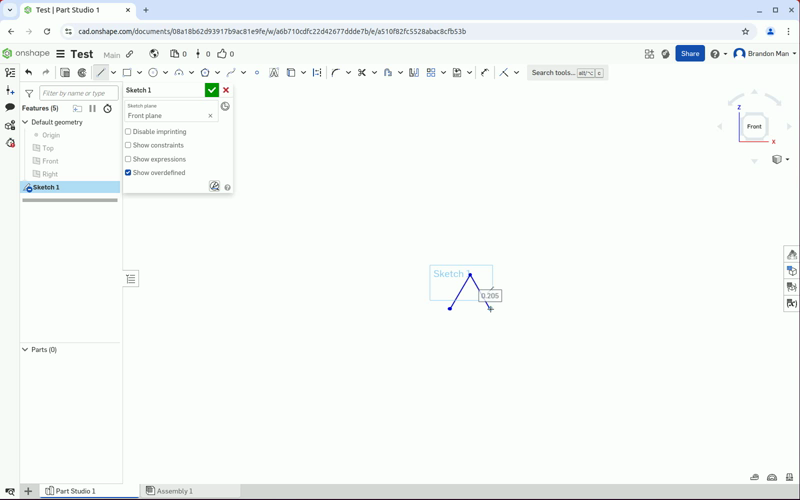
key_down(shift)
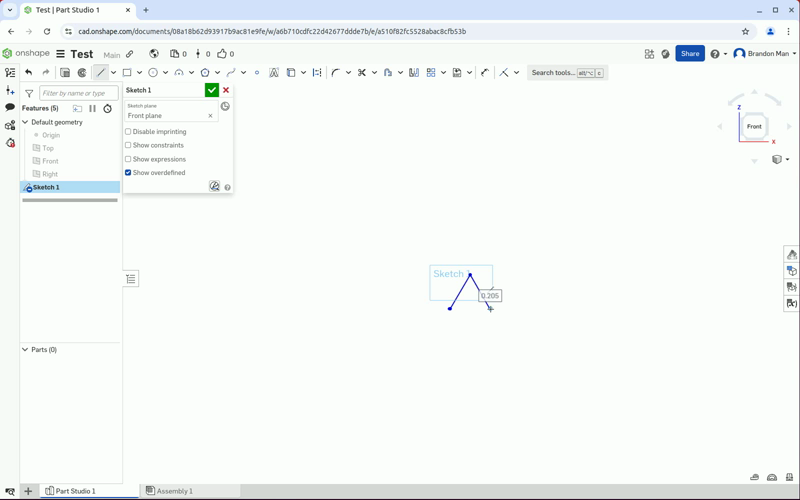
mouse_move(520, 308)
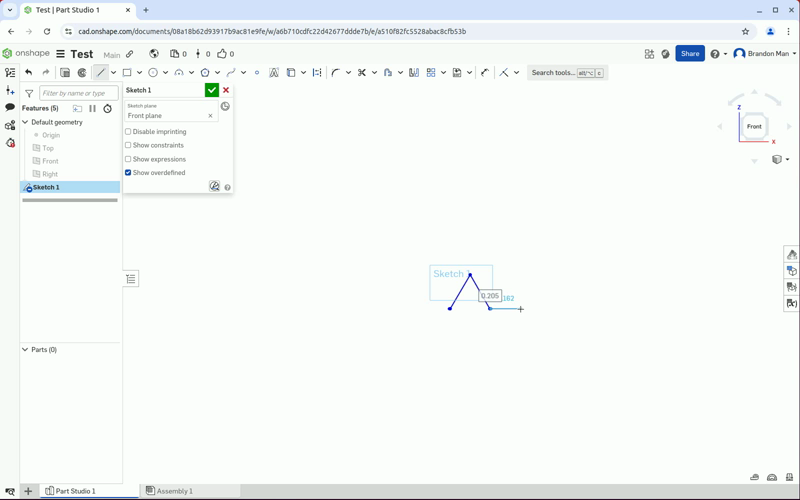
mouse_move(470, 272)
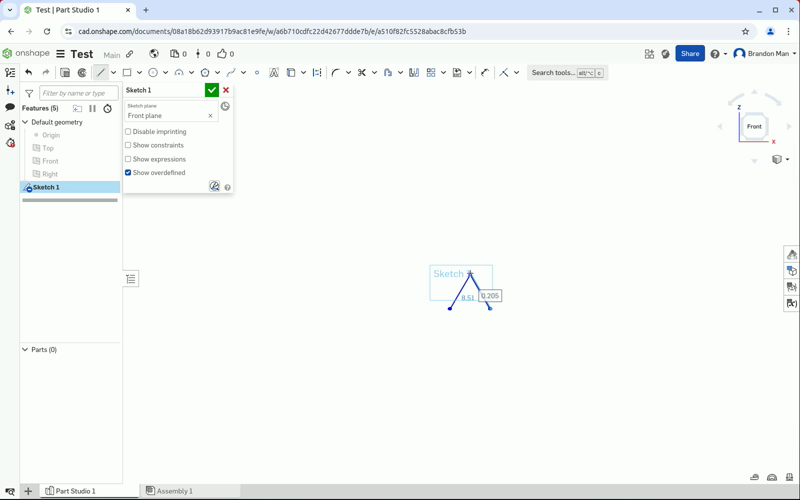
scroll(6)
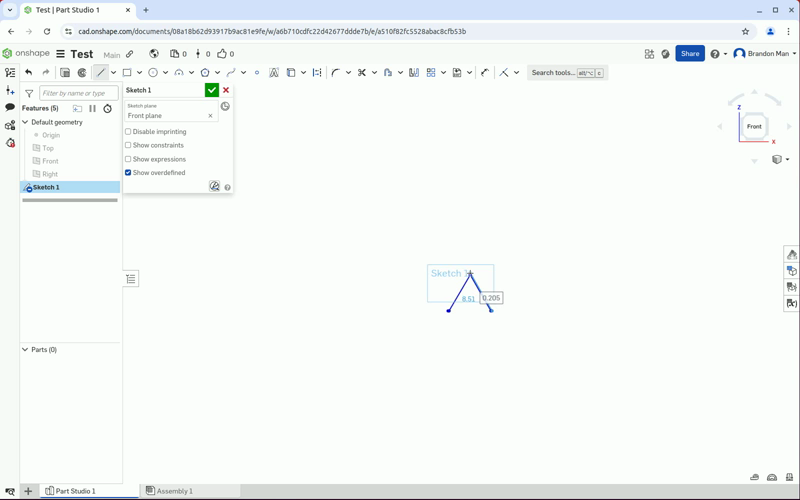
scroll(6)
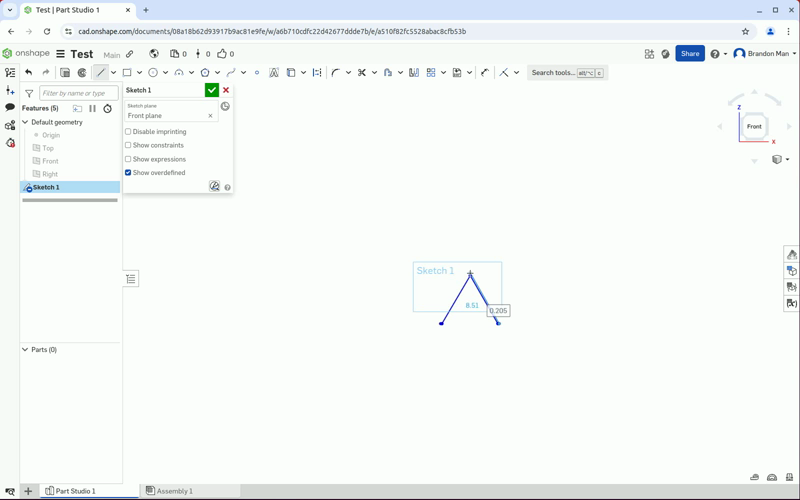
scroll(6)
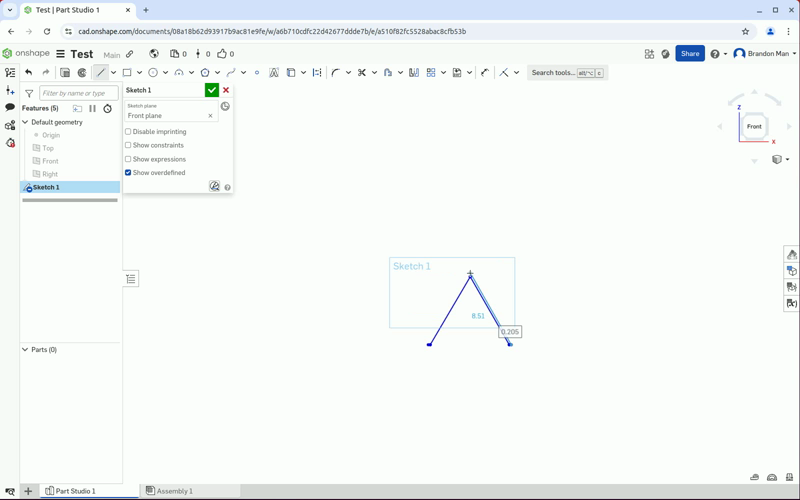
scroll(6)
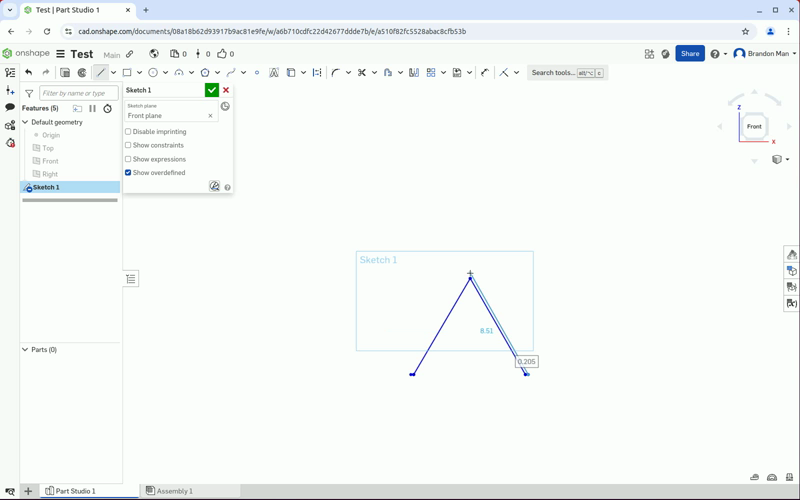
scroll(6)
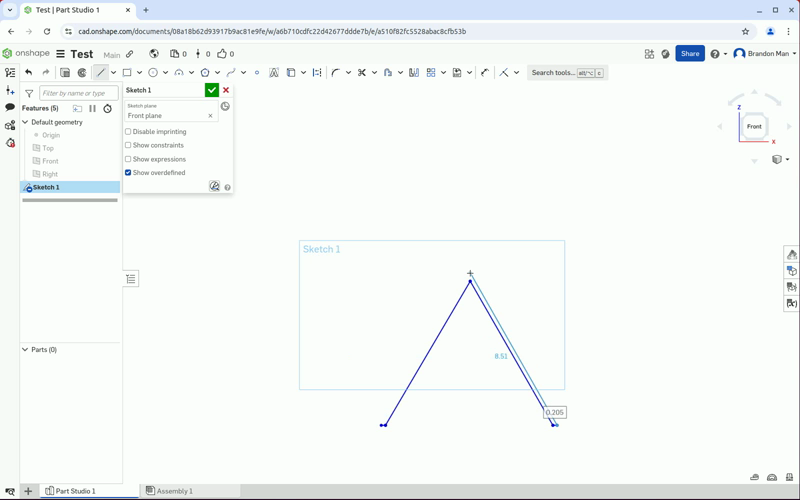
scroll(6)
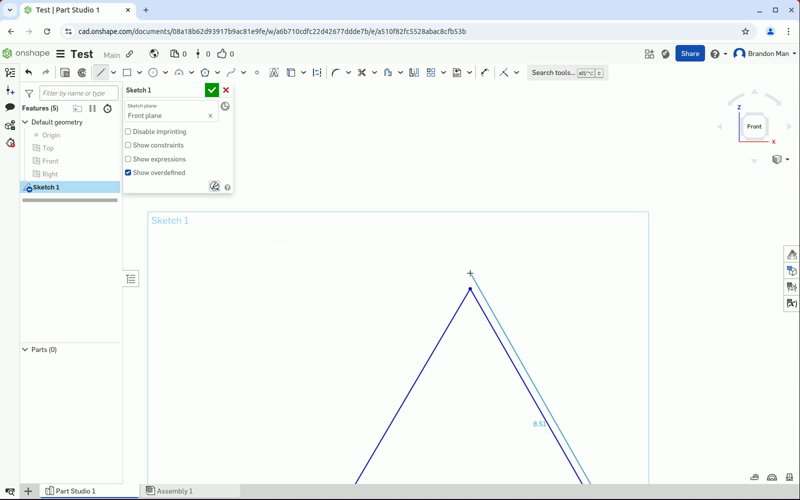
scroll(6)
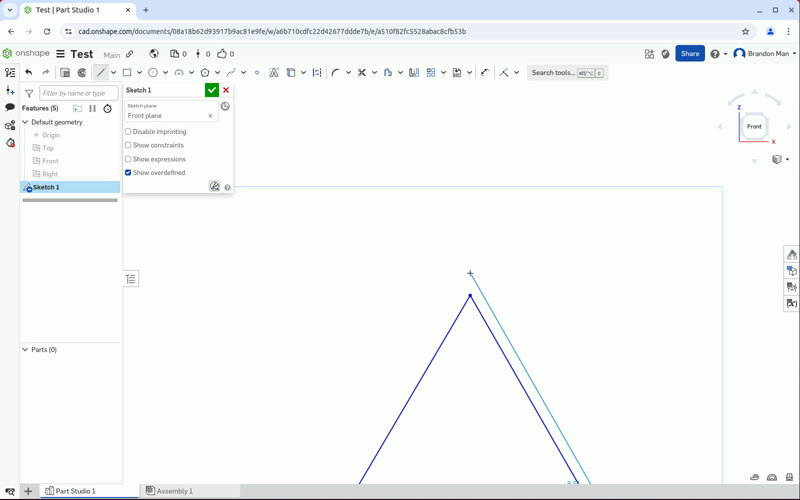
click(470, 272)
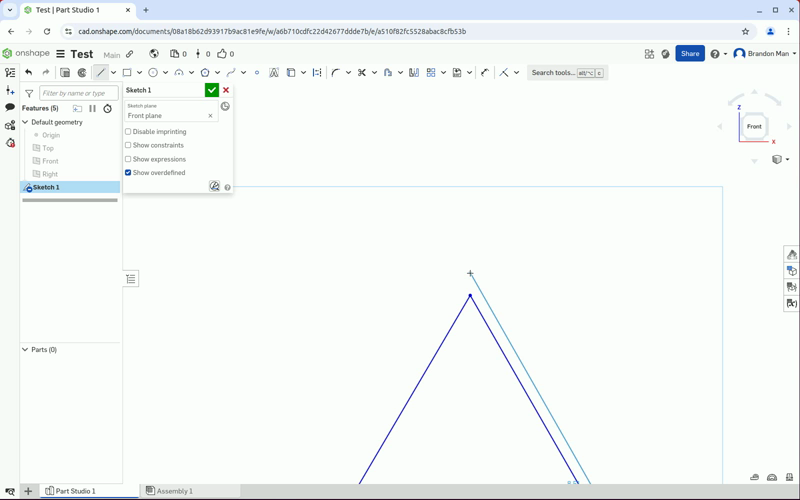
scroll(-6)
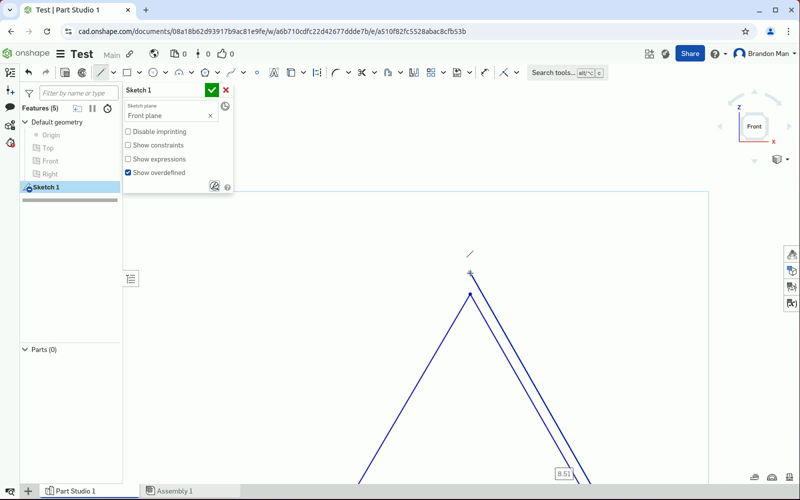
scroll(-6)
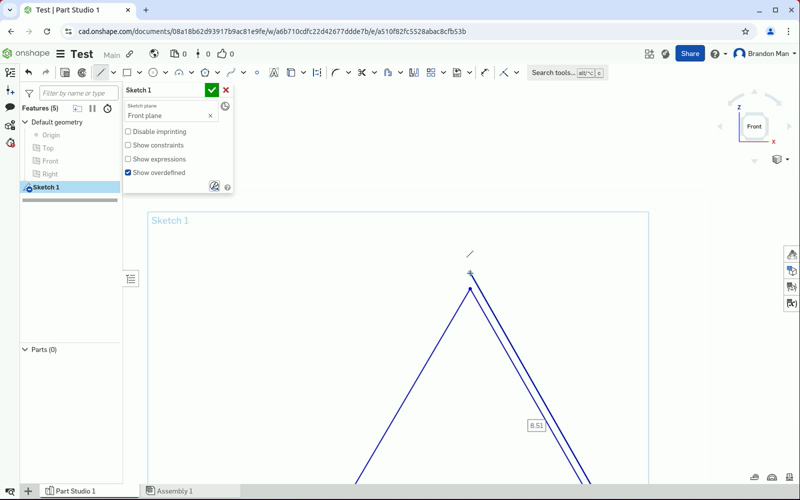
scroll(-6)
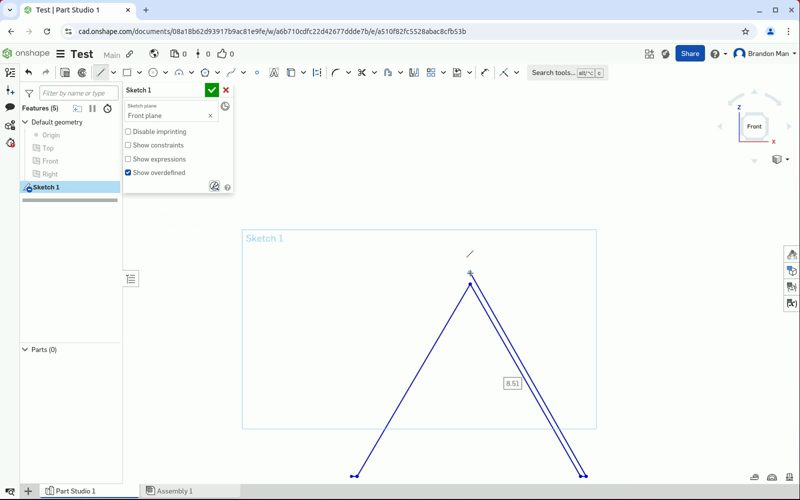
scroll(-6)
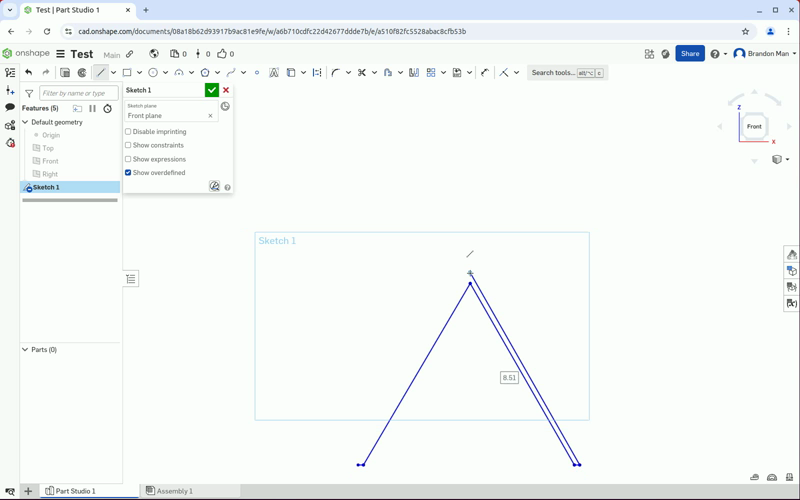
scroll(-6)
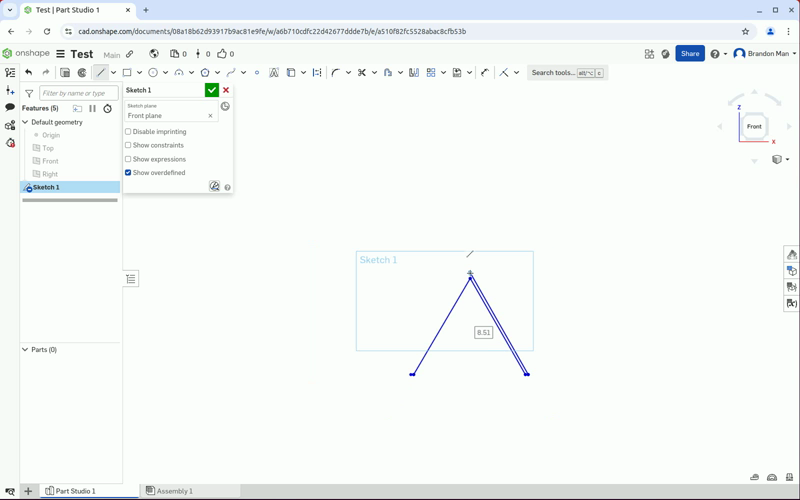
scroll(-6)
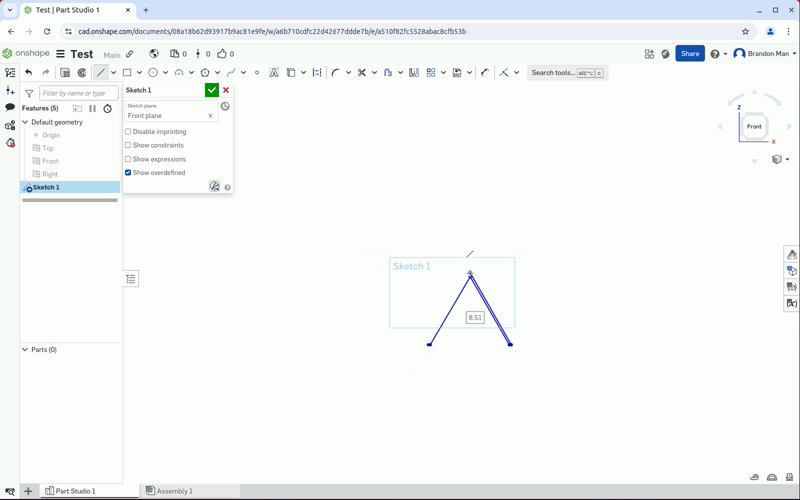
scroll(-6)
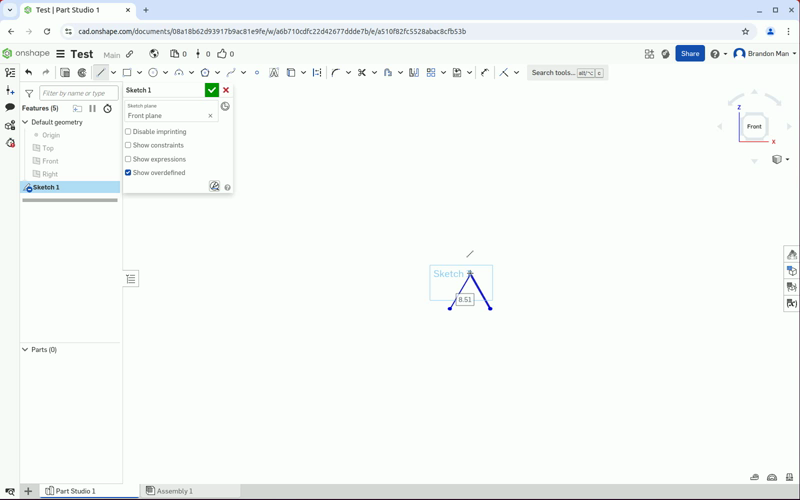
key_up(shift)
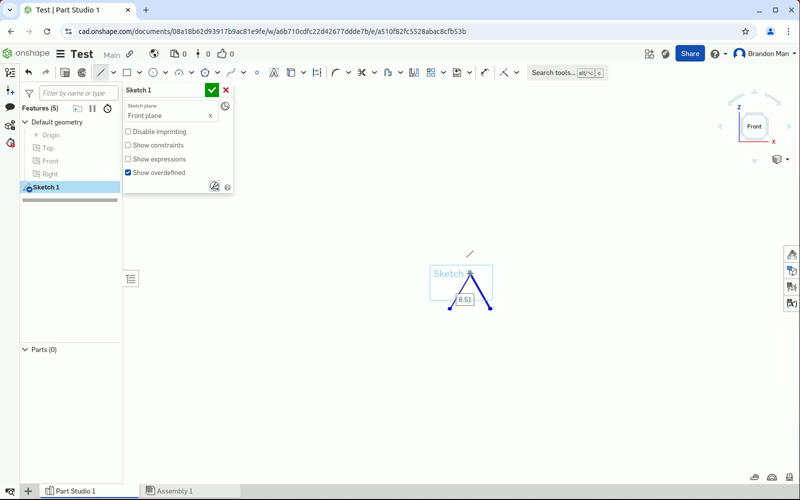
mouse_move(500, 272)
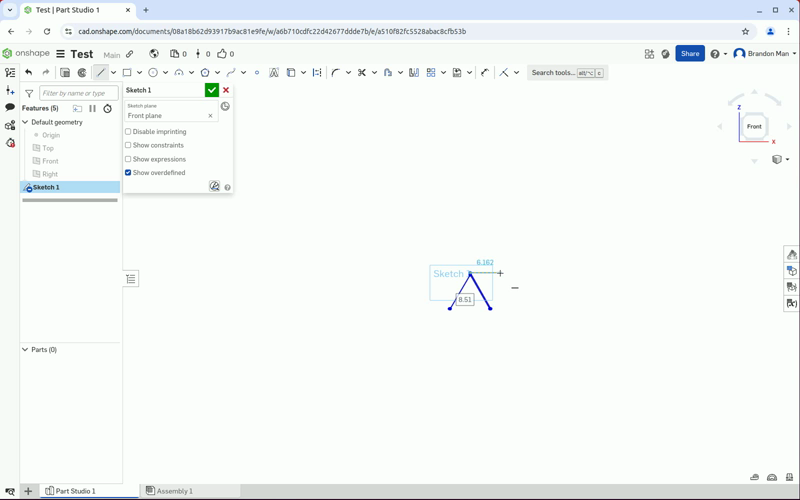
key_down(shift)
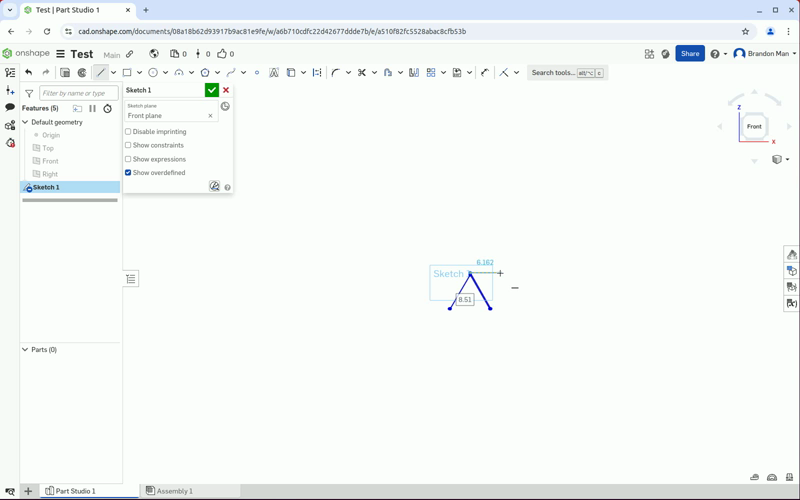
mouse_move(449, 308)
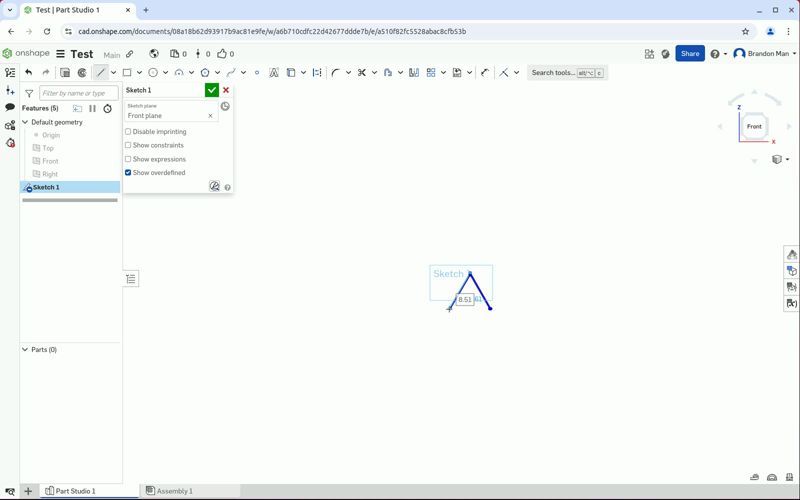
scroll(6)
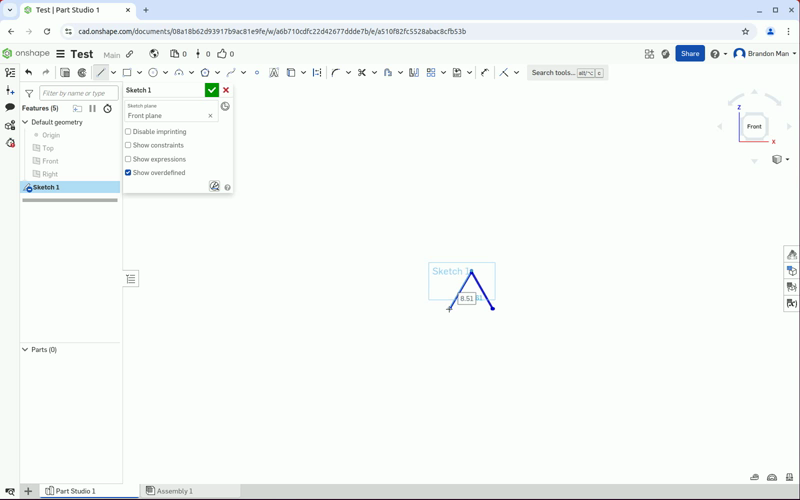
scroll(6)
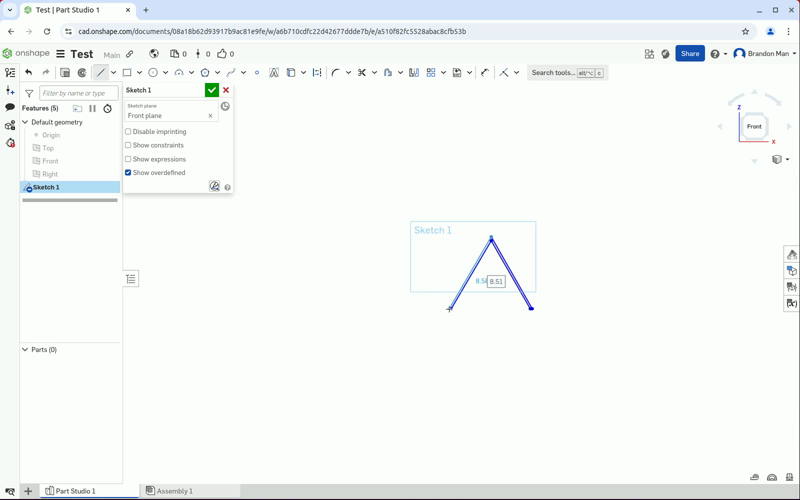
scroll(6)
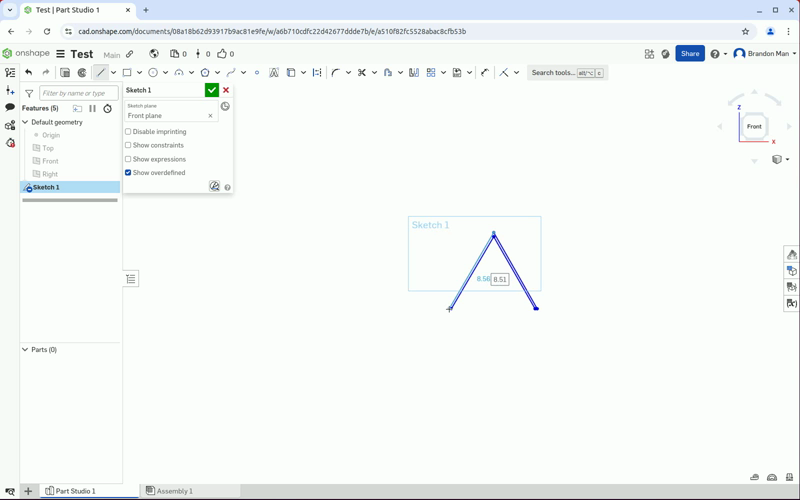
scroll(6)
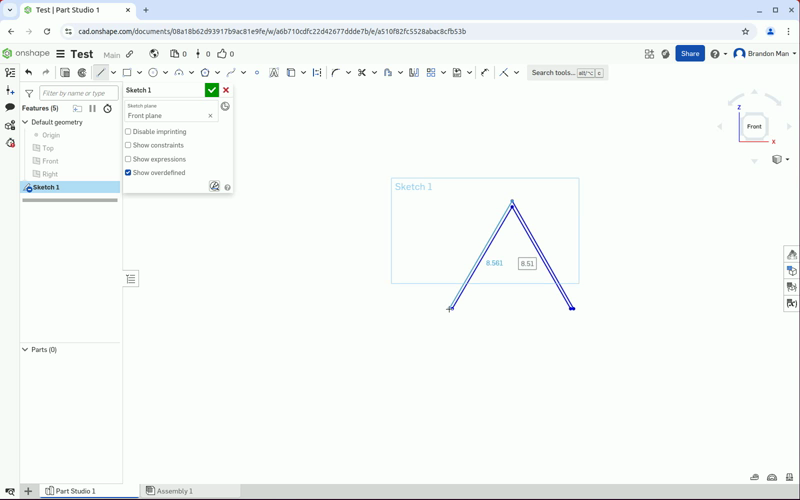
scroll(6)
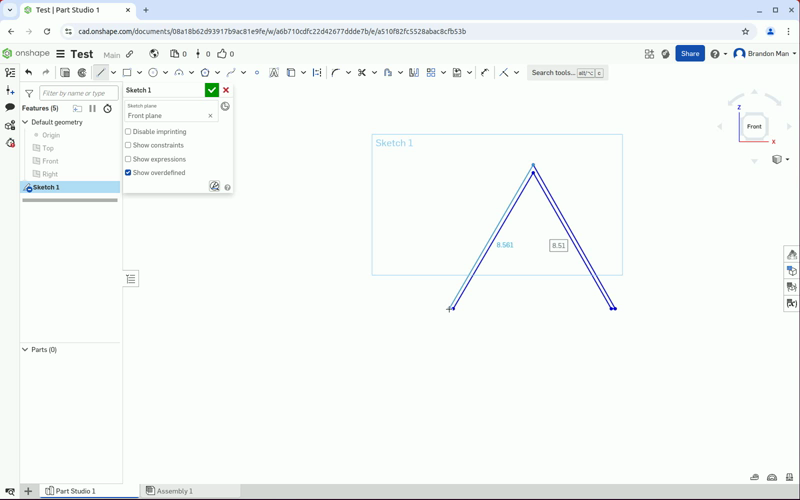
scroll(6)
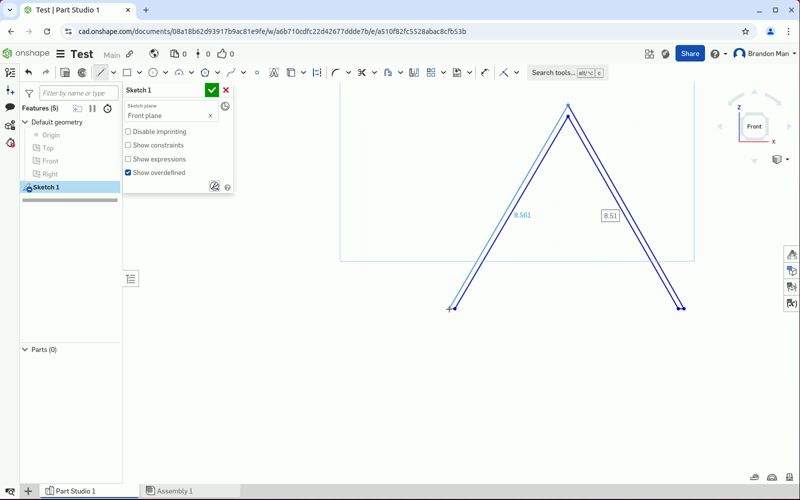
scroll(6)
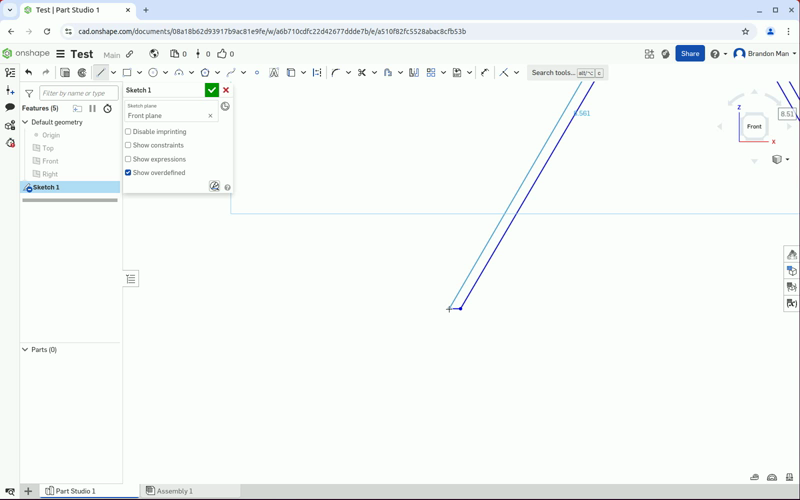
key_up(shift)
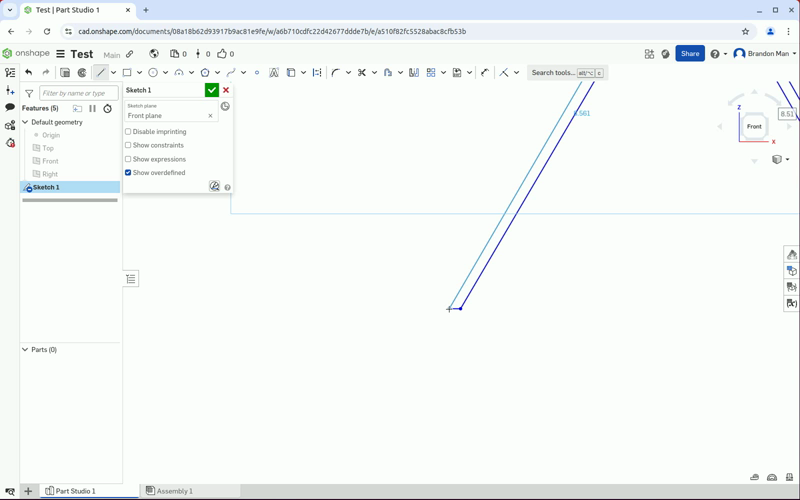
click(449, 308)
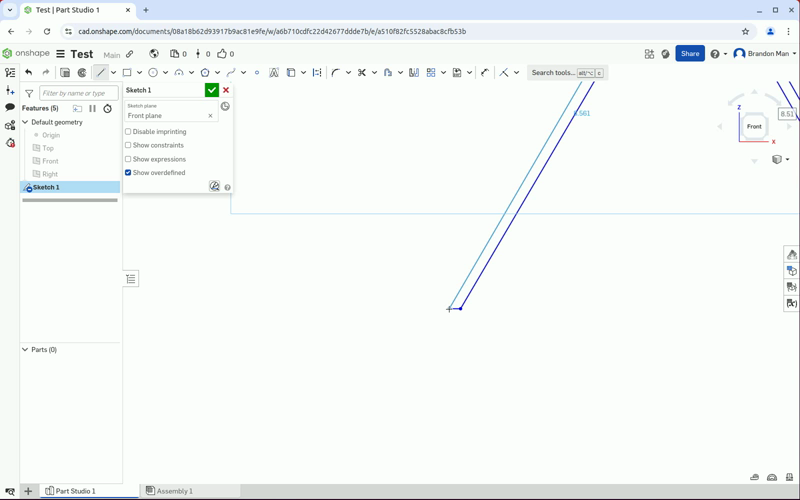
scroll(-6)
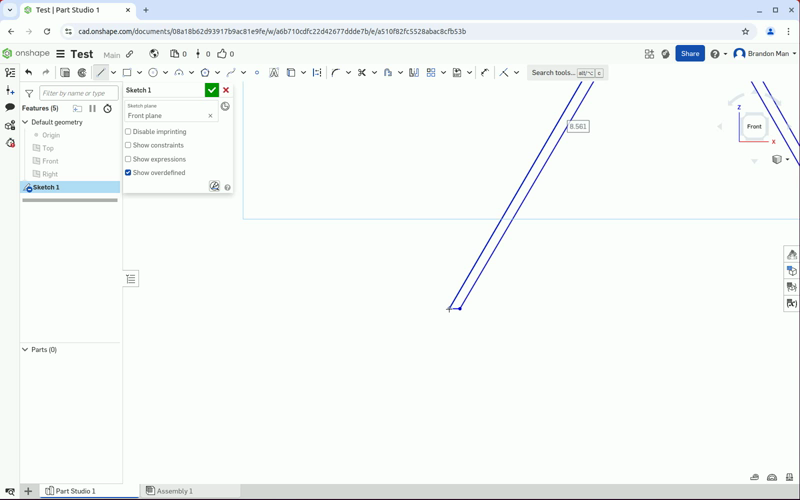
scroll(-6)
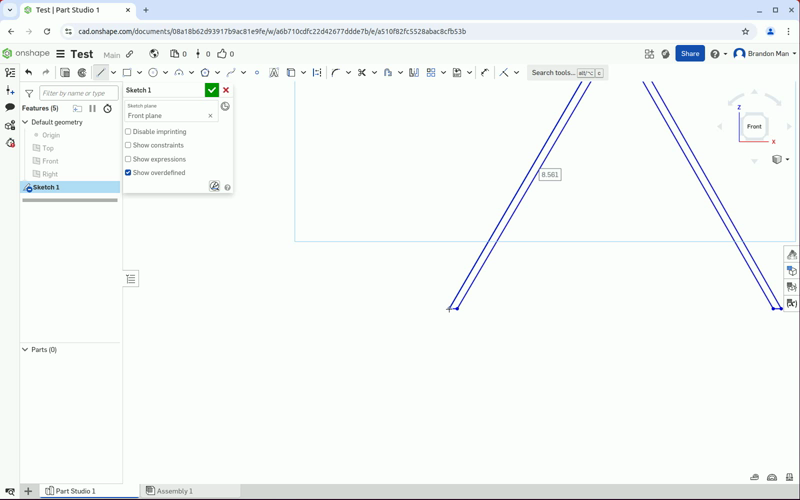
scroll(-6)
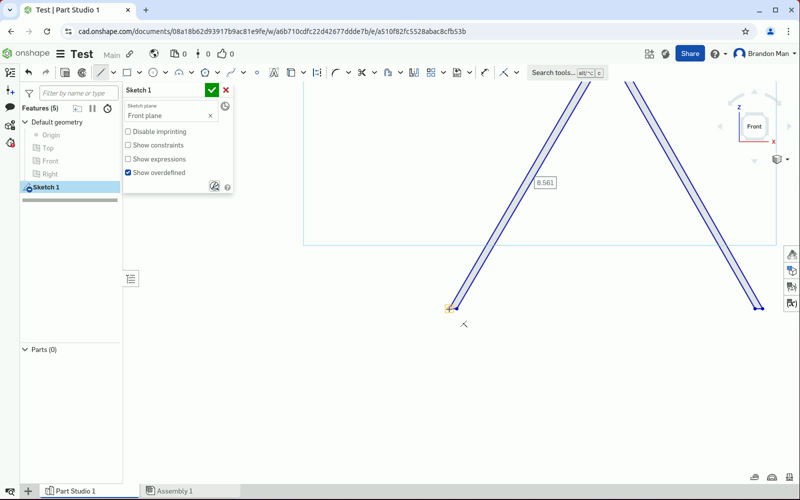
scroll(-6)
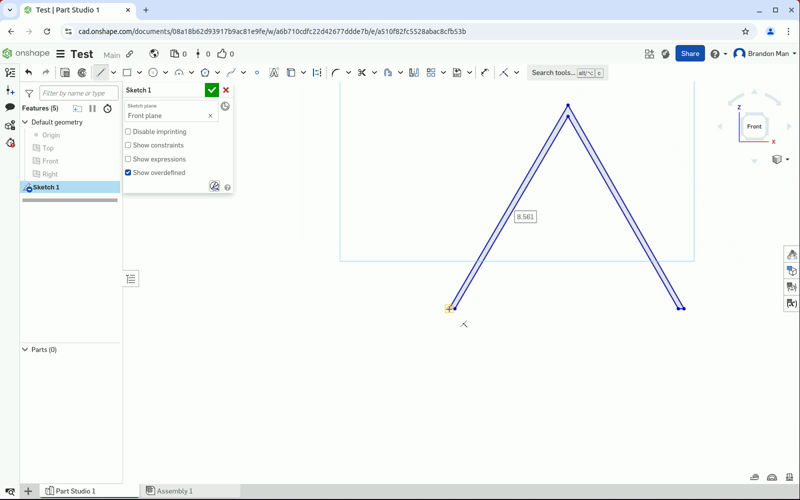
scroll(-6)
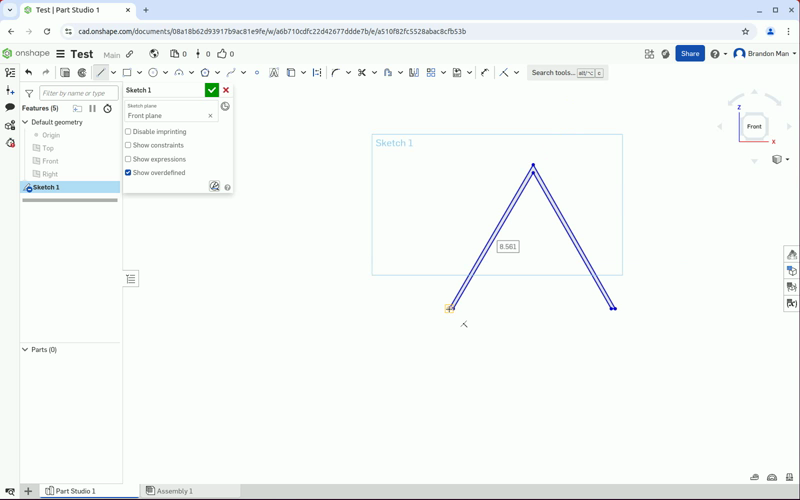
scroll(-6)
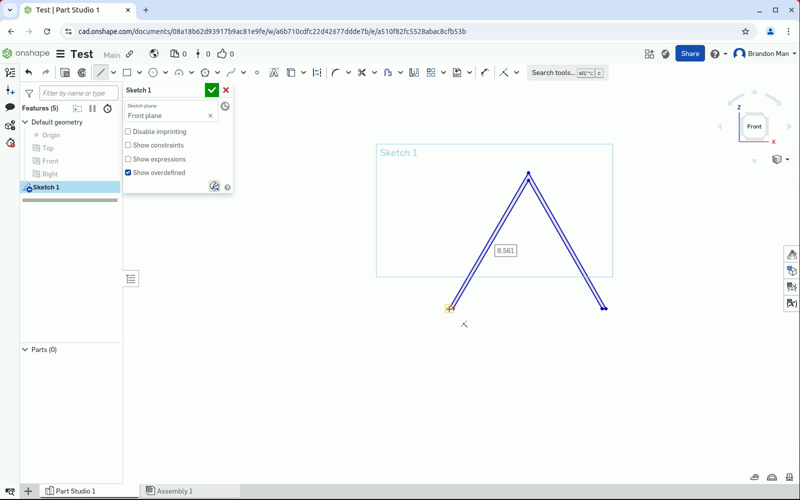
scroll(-6)
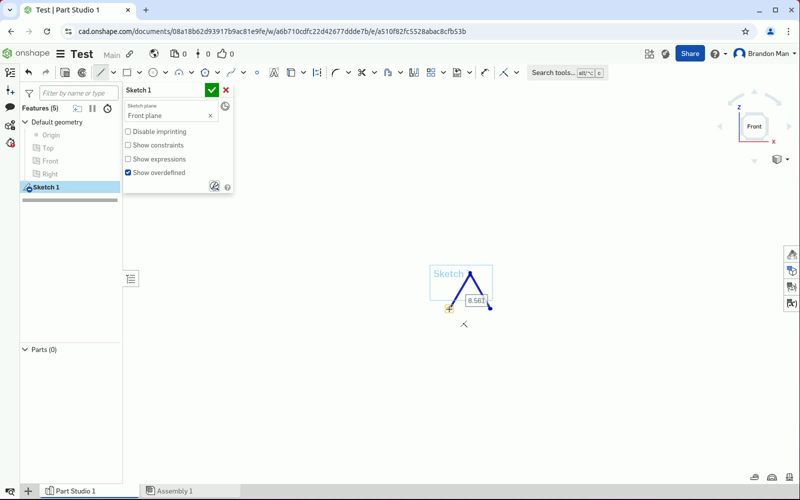
key(esc)
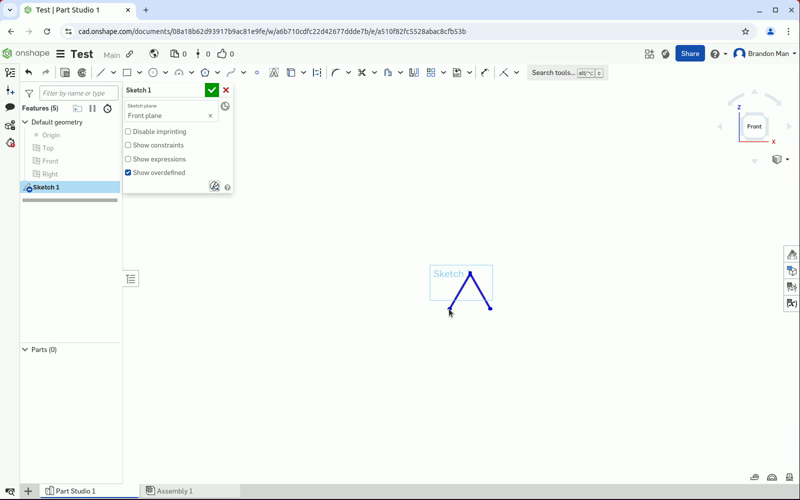
mouse_move(483, 296)
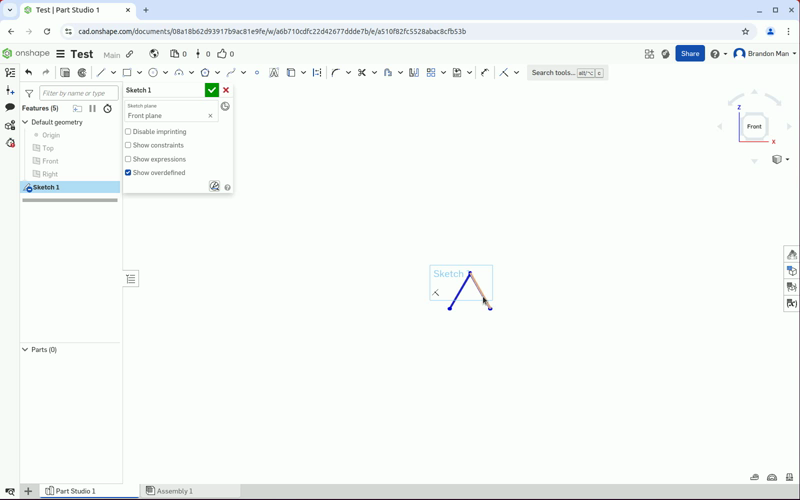
scroll(6)
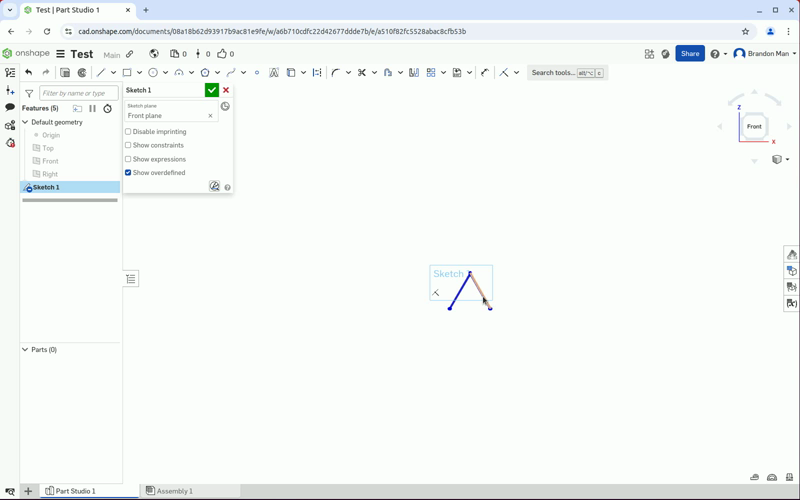
scroll(6)
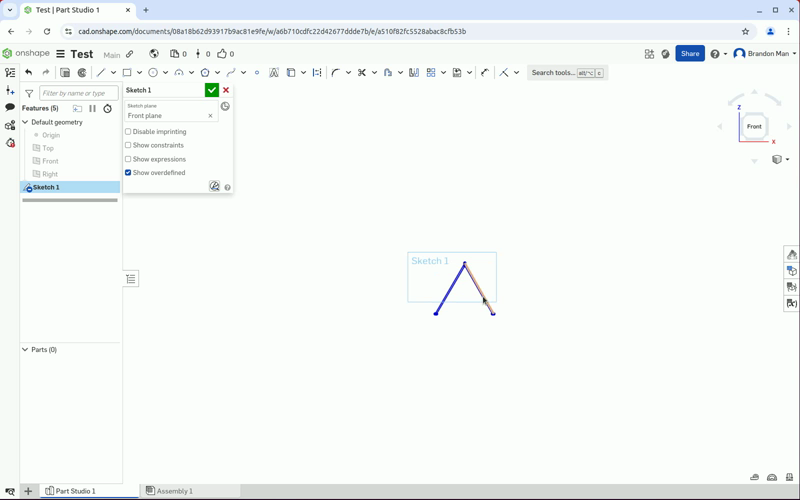
scroll(6)
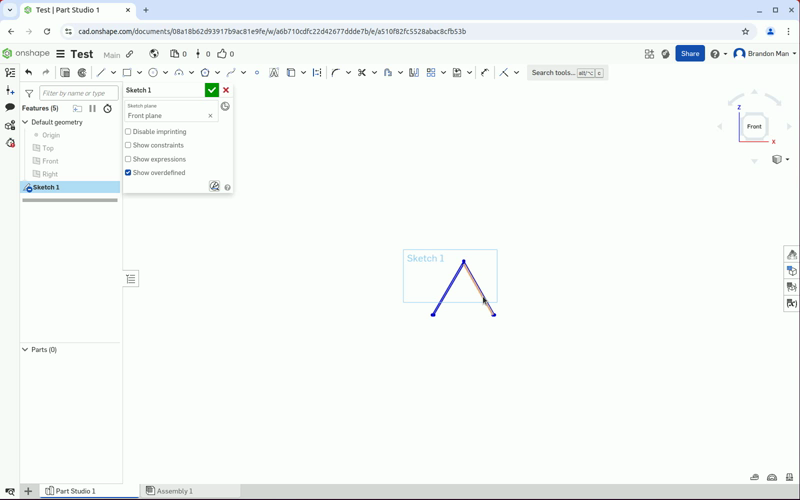
scroll(6)
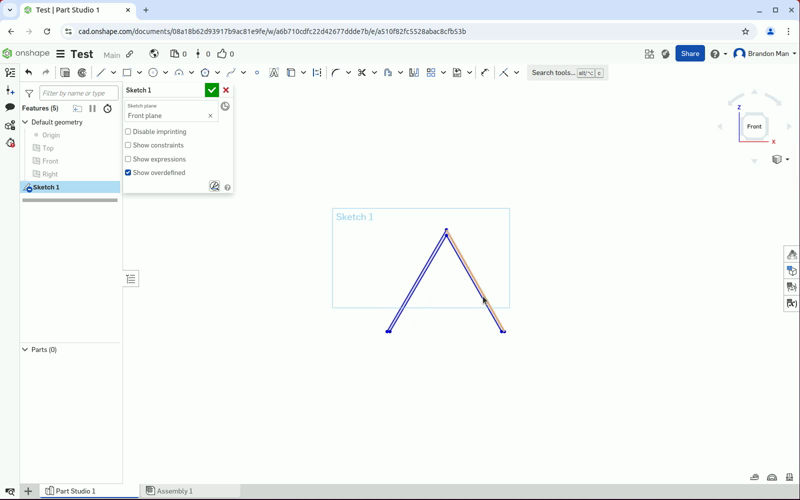
scroll(6)
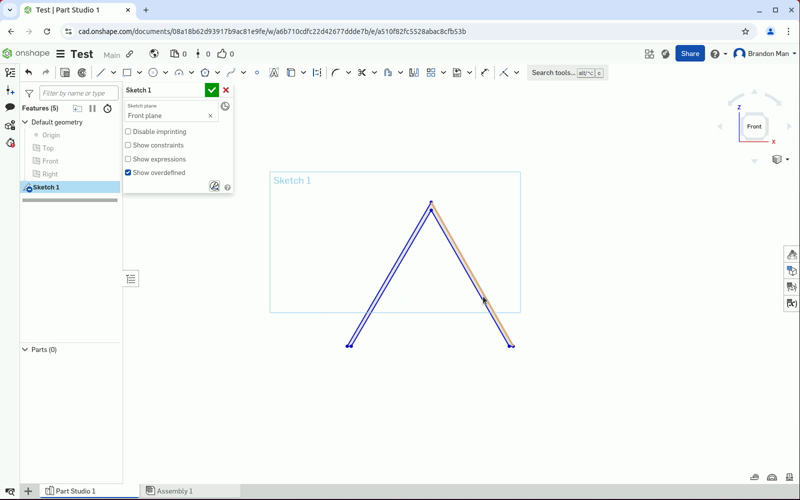
scroll(6)
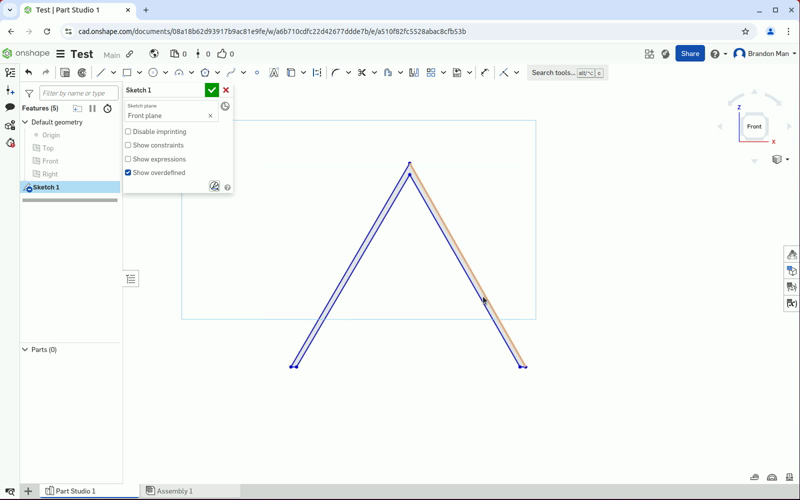
scroll(6)
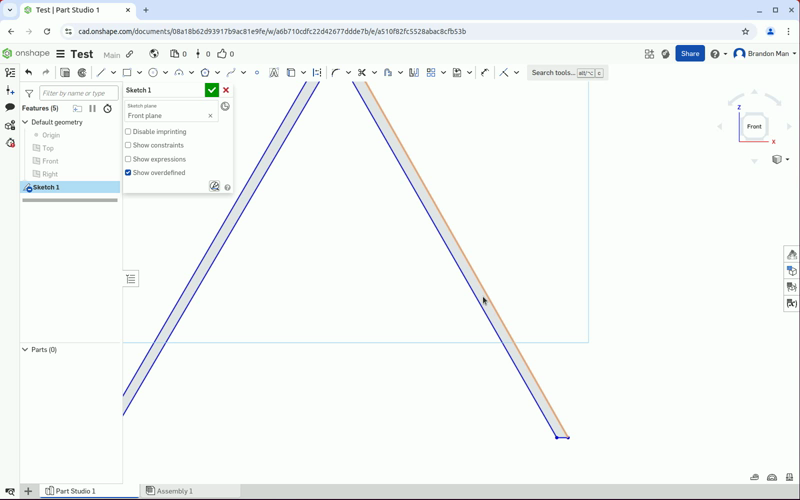
click(483, 296)
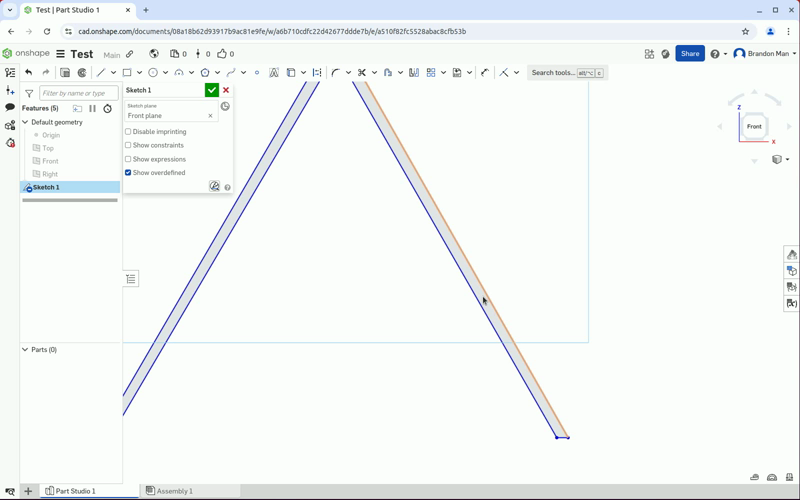
scroll(-6)
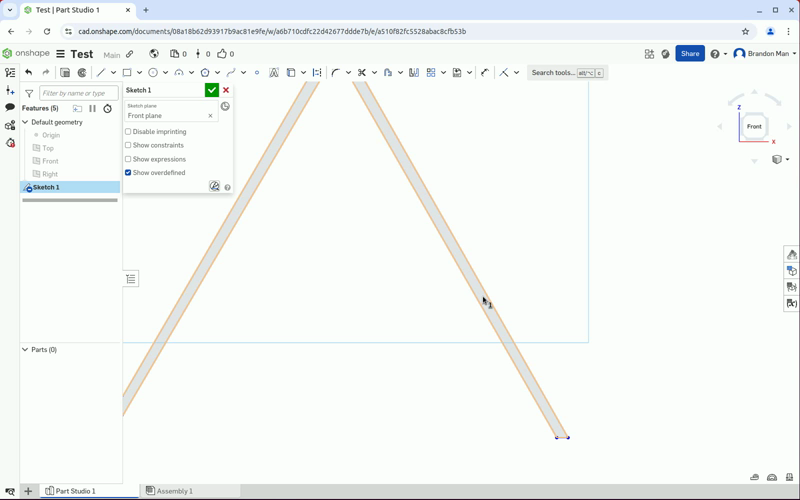
scroll(-6)
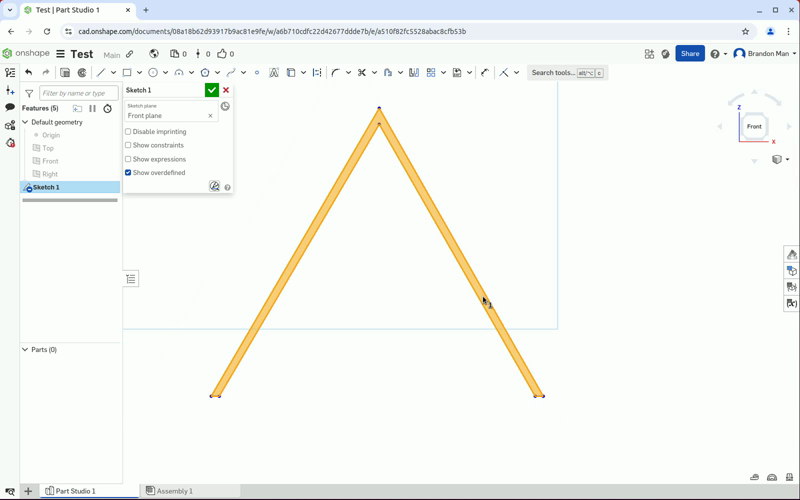
scroll(-6)
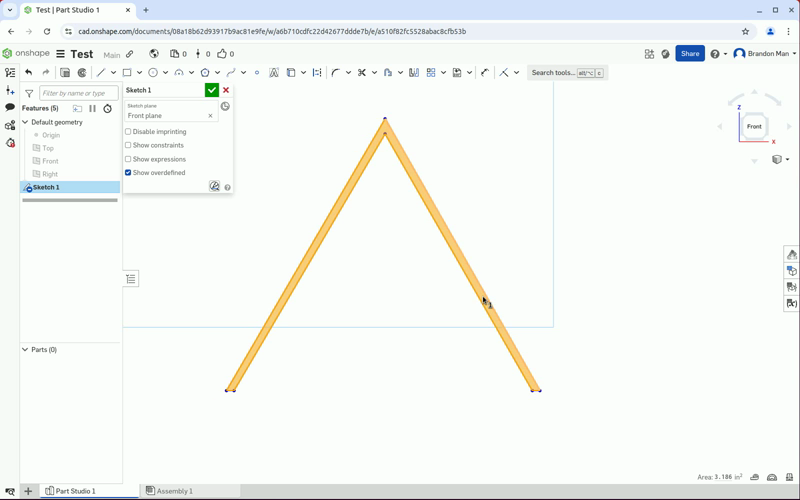
scroll(-6)
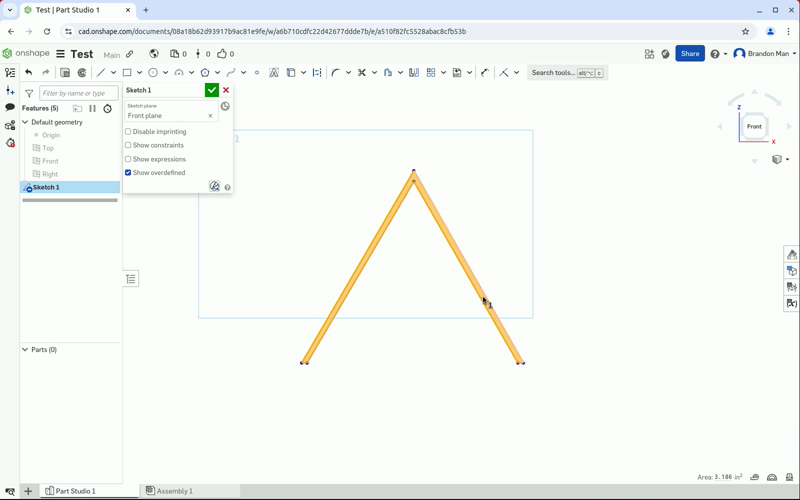
scroll(-6)
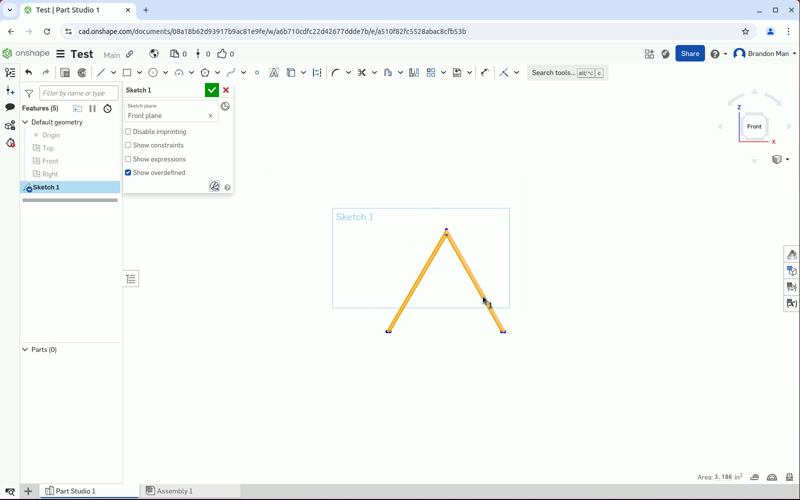
scroll(-6)
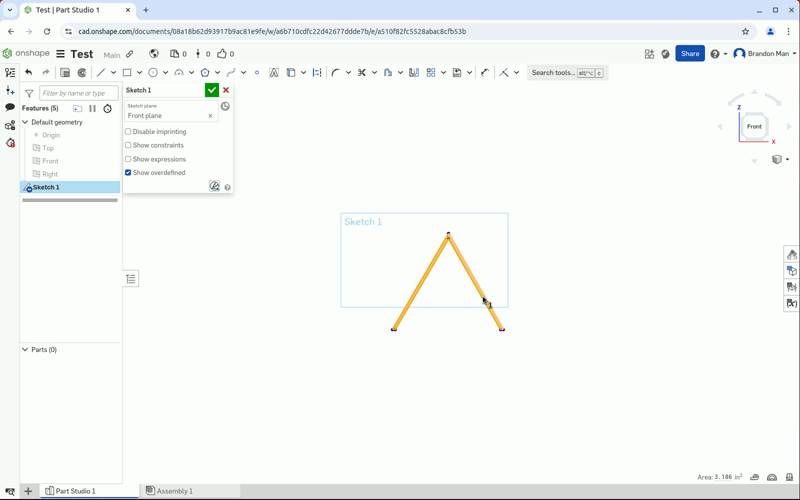
scroll(-6)
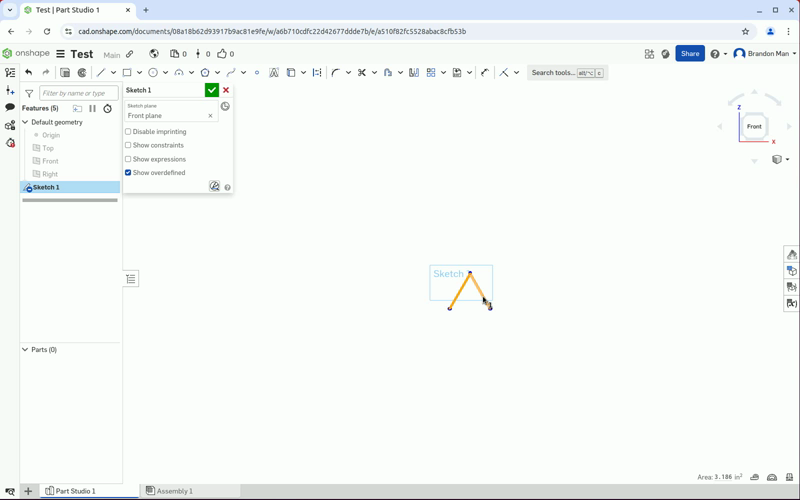
mouse_move(73, 352)
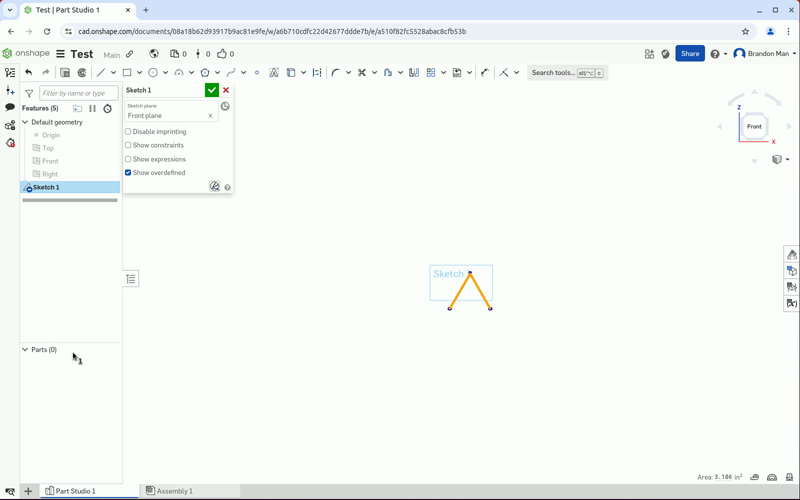
key(shift+y)
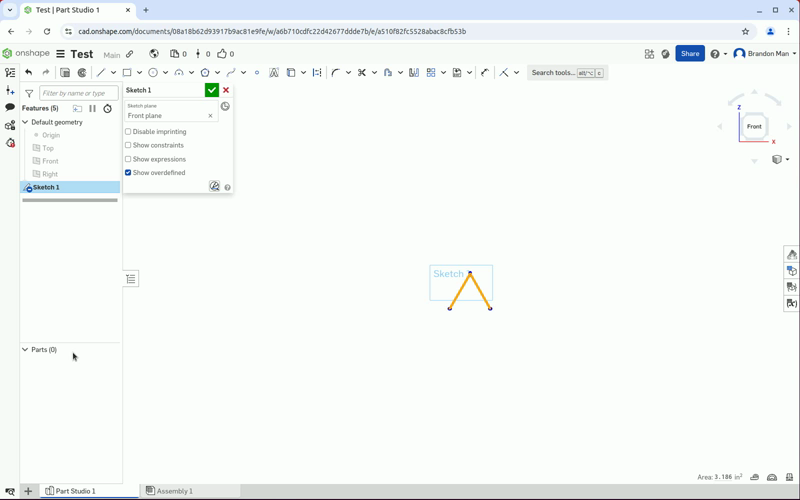
key(shift+e)
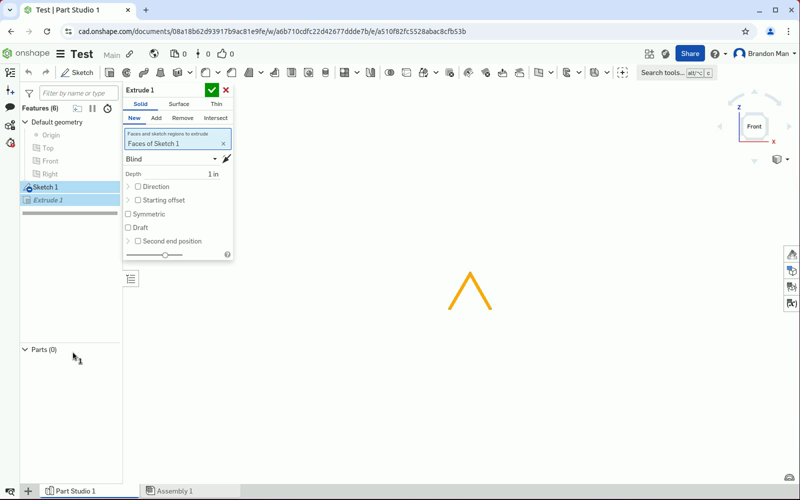
mouse_move(143, 106)
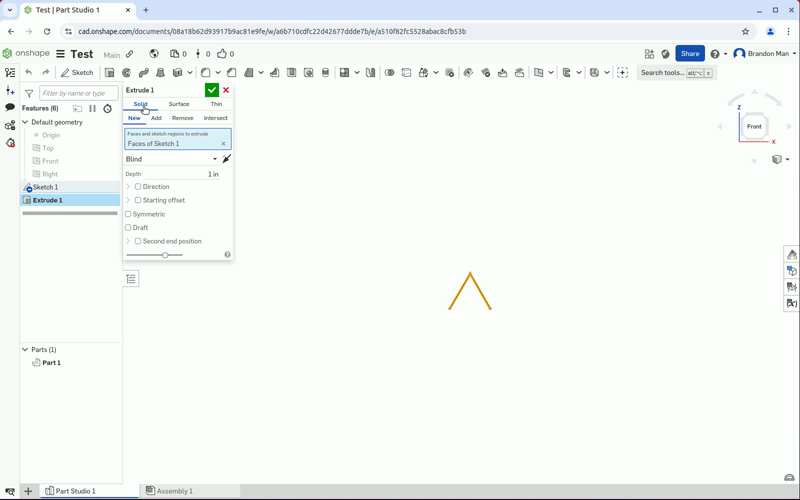
click(143, 106)
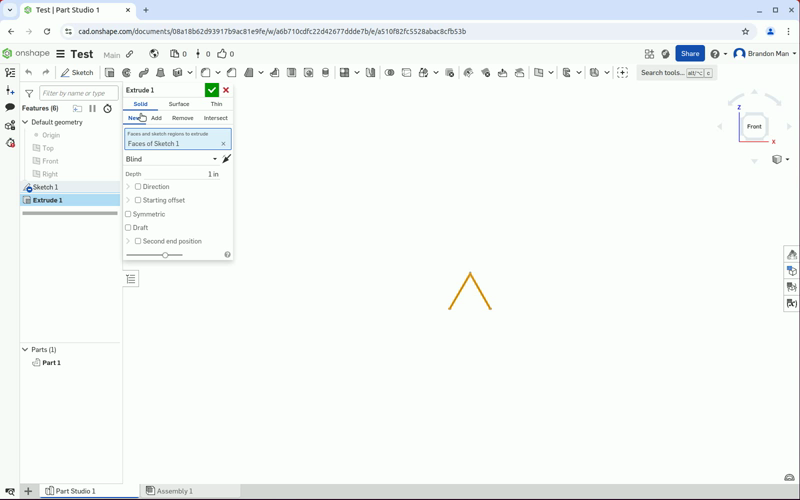
mouse_move(137, 120)
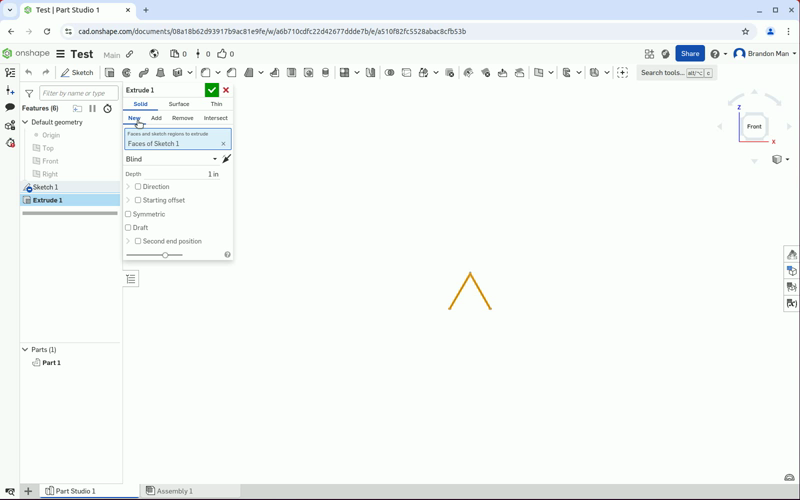
click(137, 120)
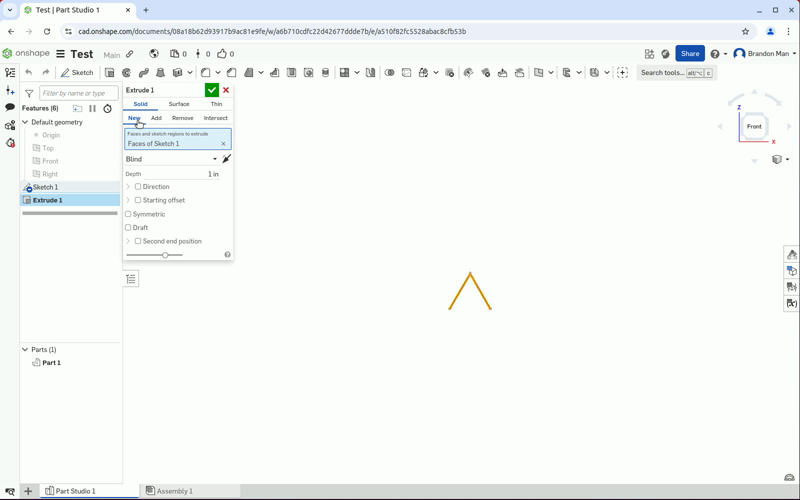
key(tab, 4)
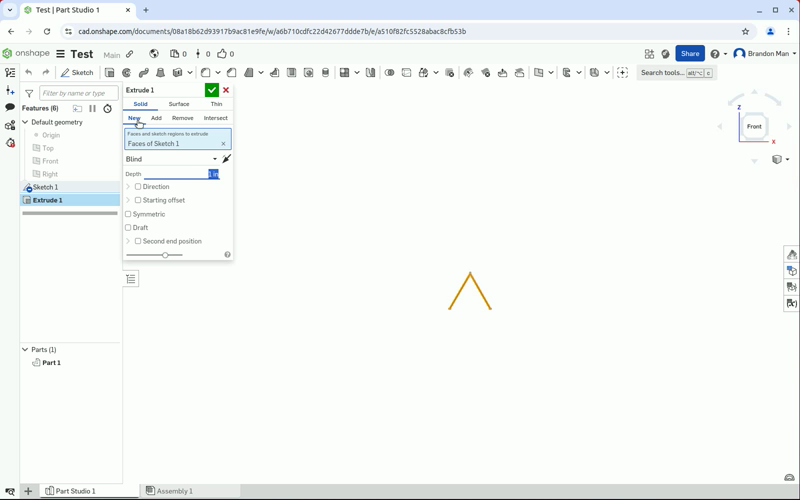
text(6.018)
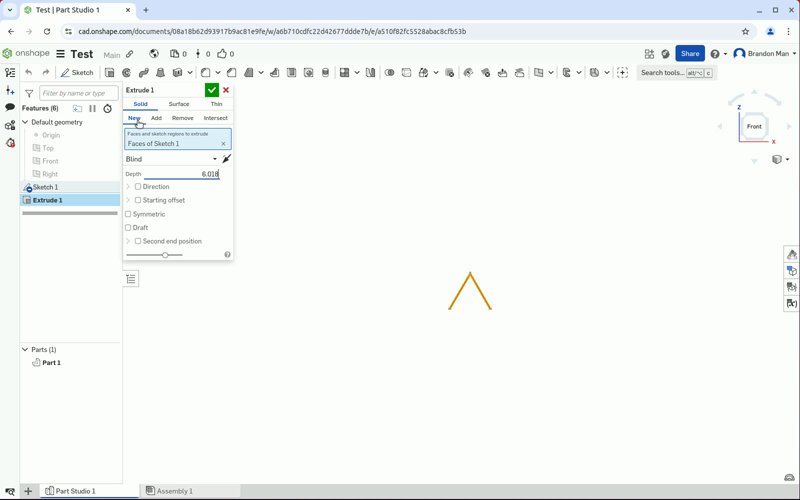
key(enter)
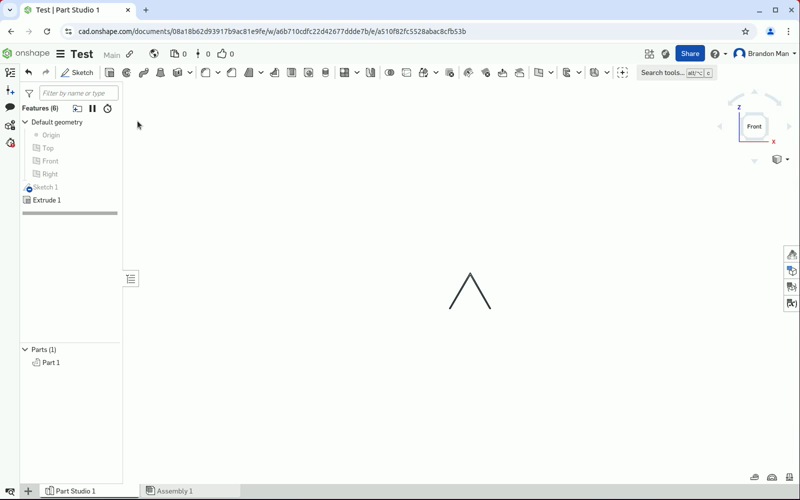
key(shift+h)
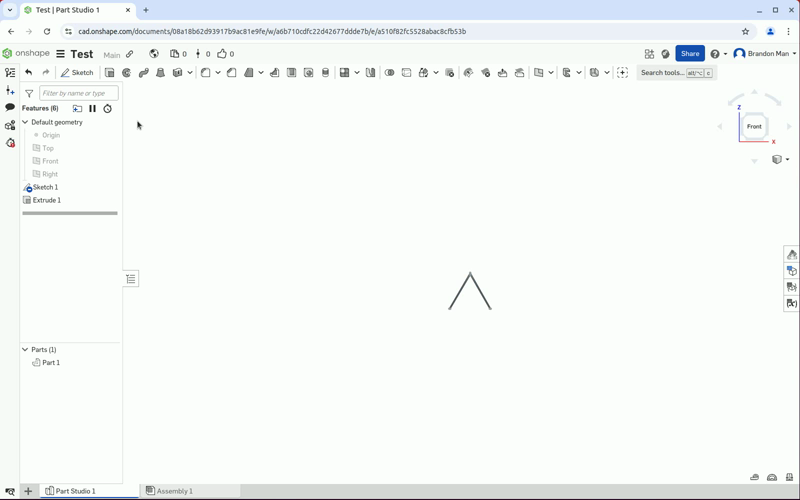
key(shift+h)
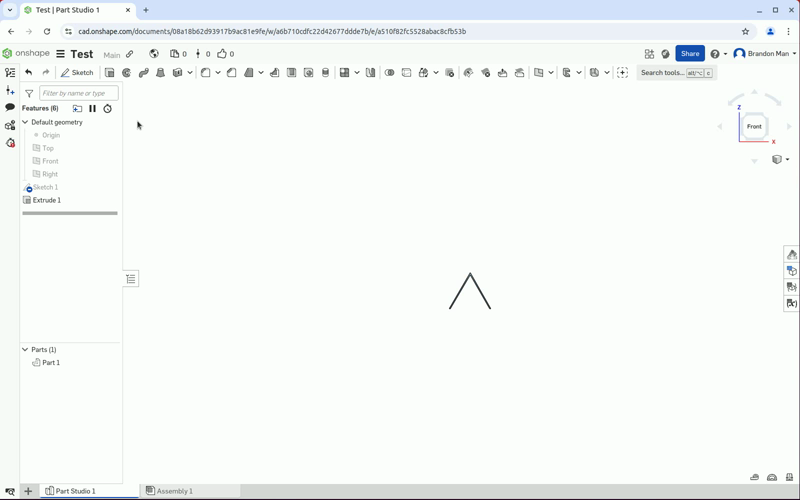
mouse_move(73, 189)
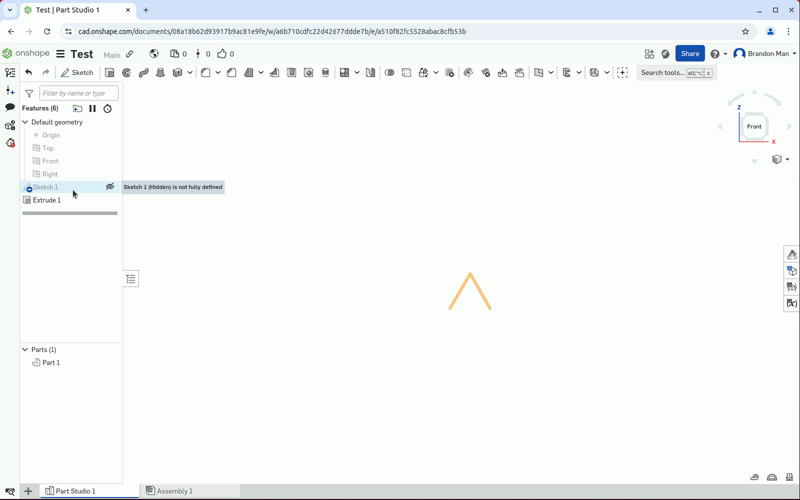
click(73, 189)
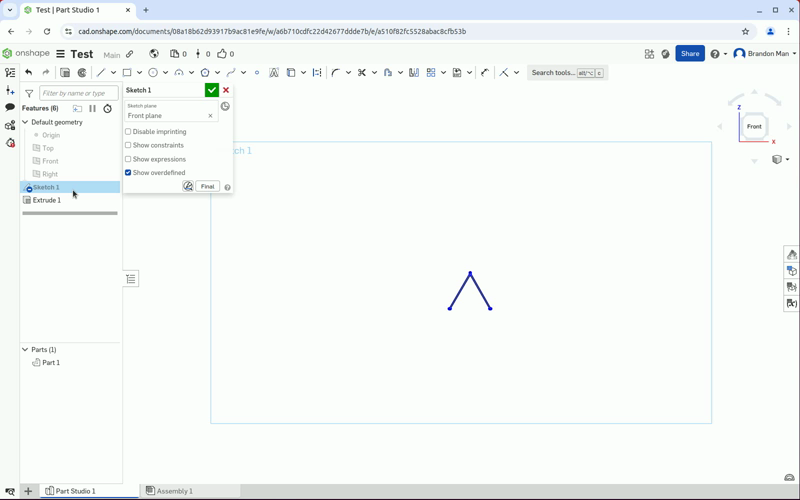
mouse_move(229, 92)
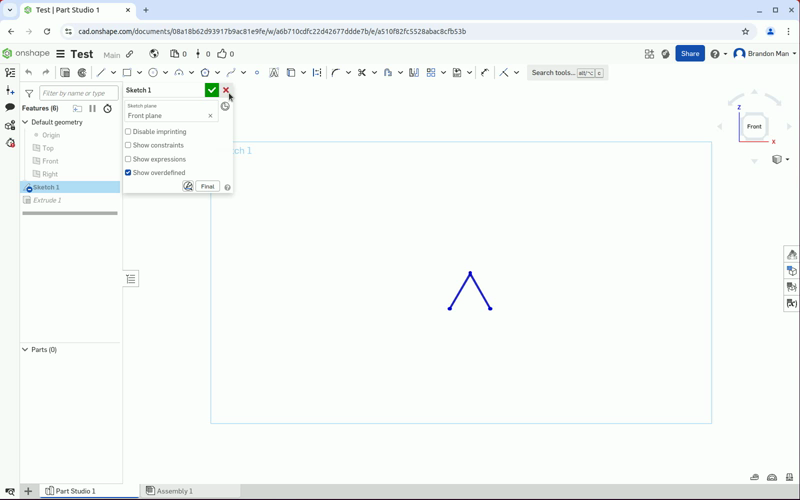
click(229, 92)
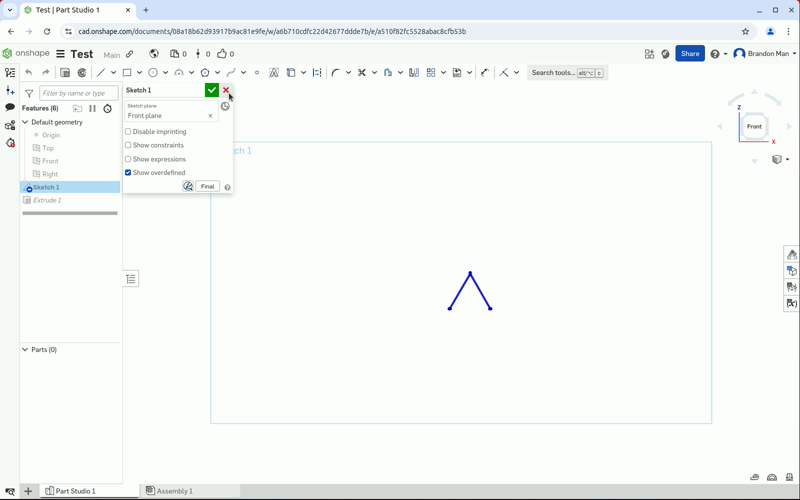
key(shift+s)
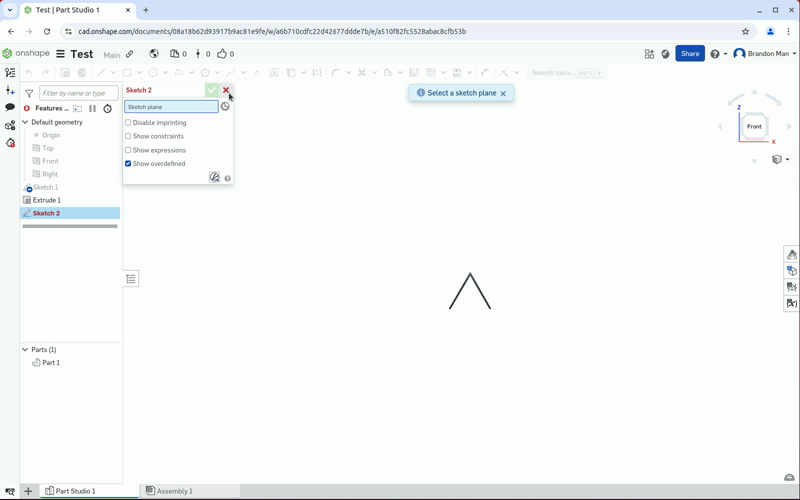
mouse_move(73, 163)
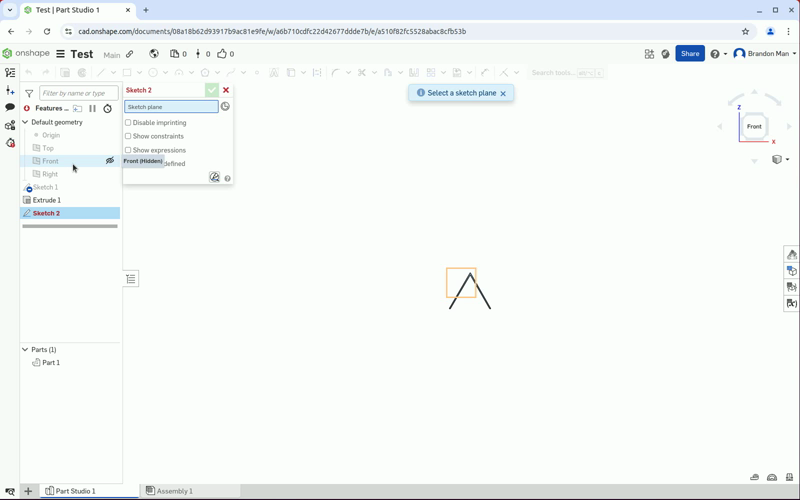
click(73, 163)
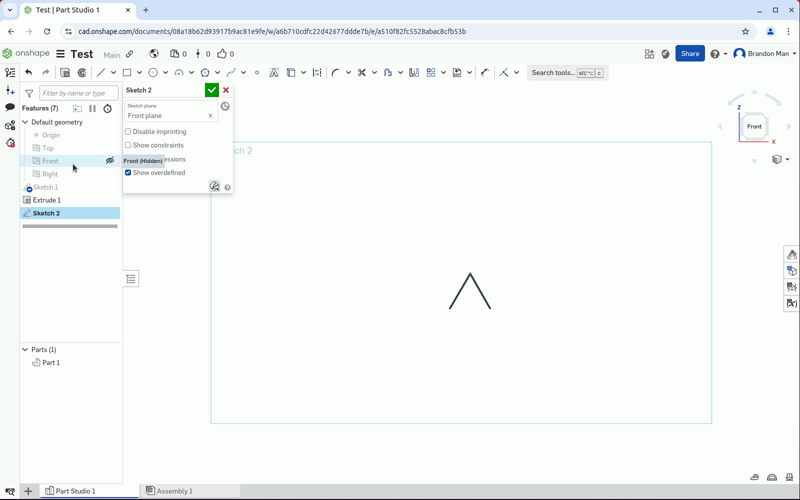
mouse_move(73, 352)
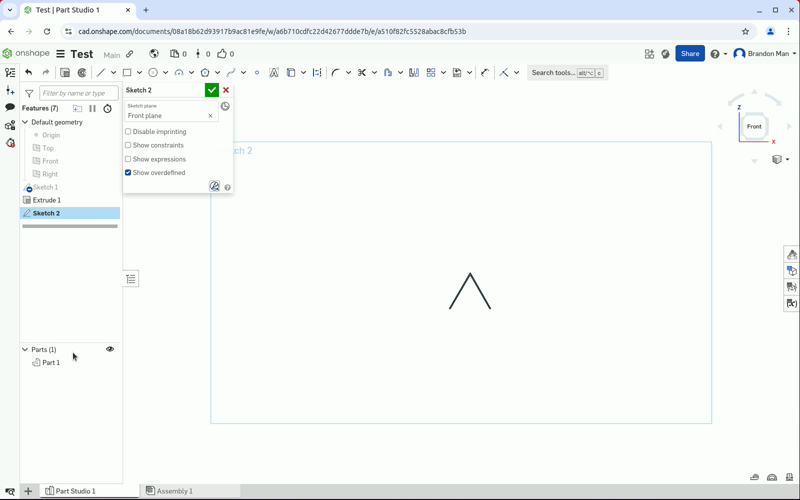
key(y)
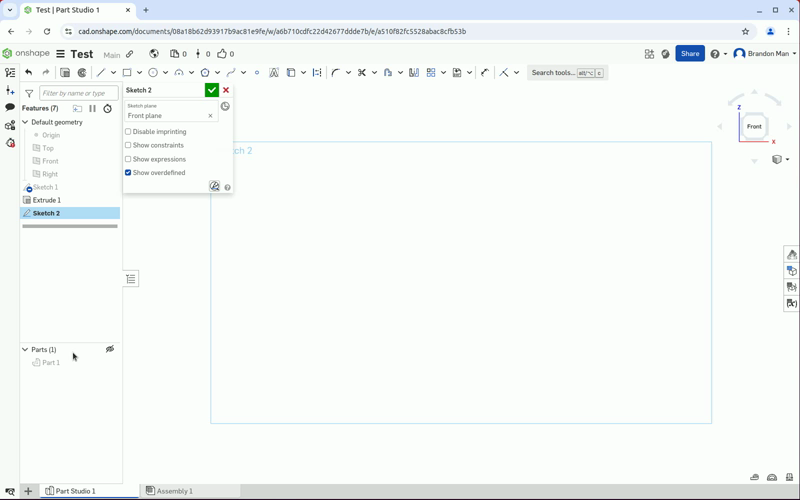
key(l)
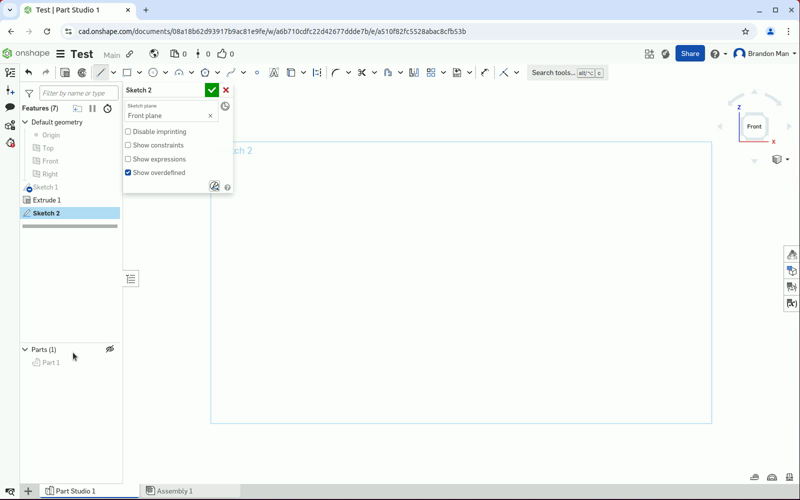
key_down(shift)
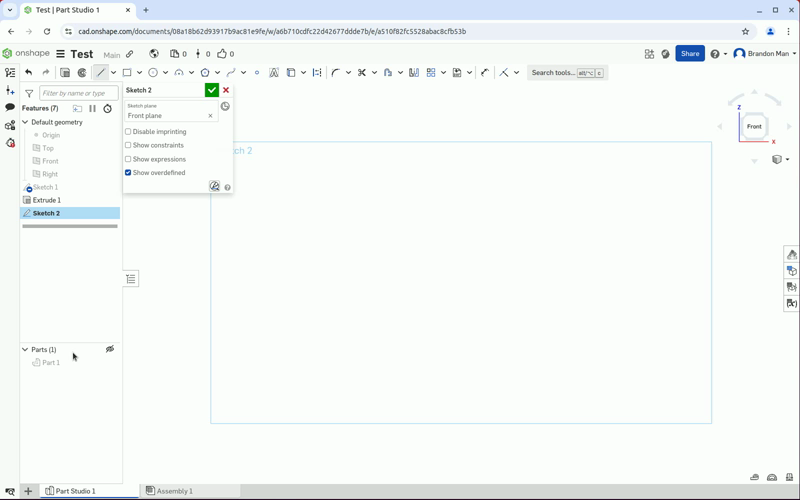
mouse_move(489, 308)
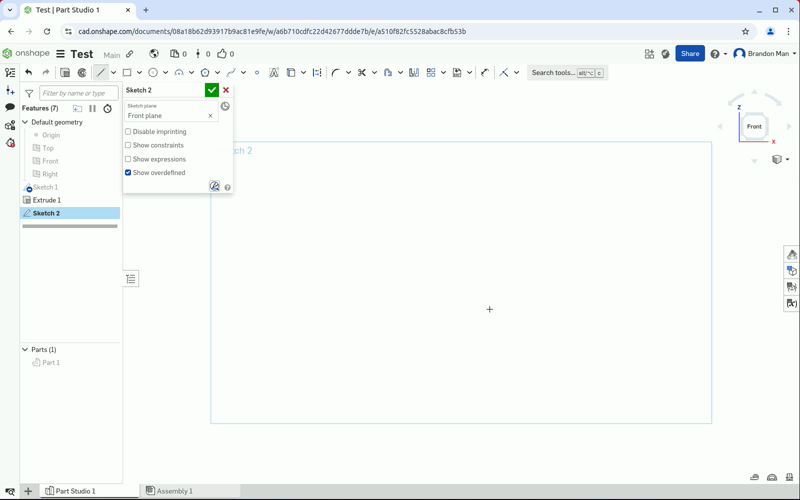
click(489, 308)
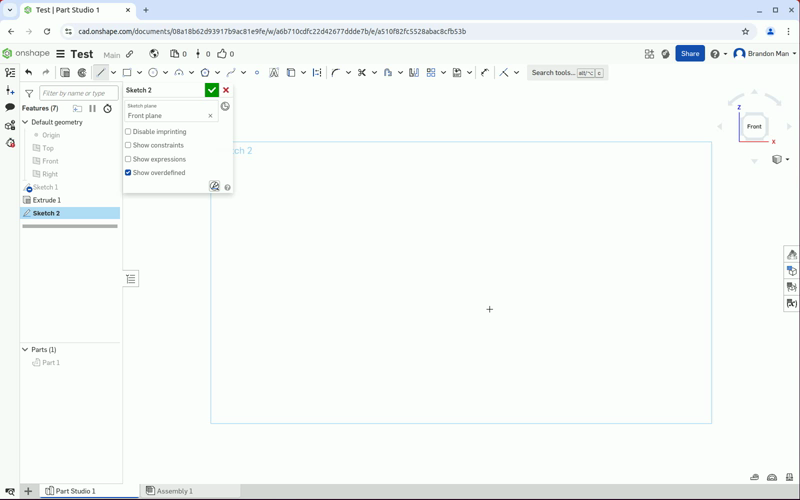
key_up(shift)
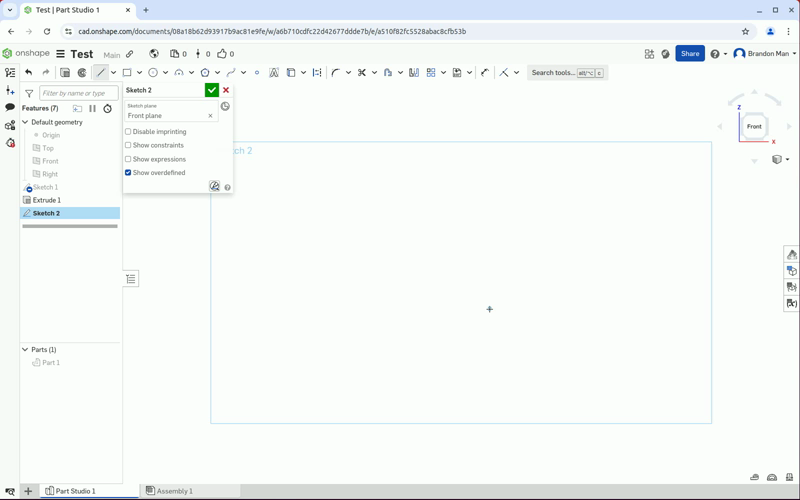
key_down(shift)
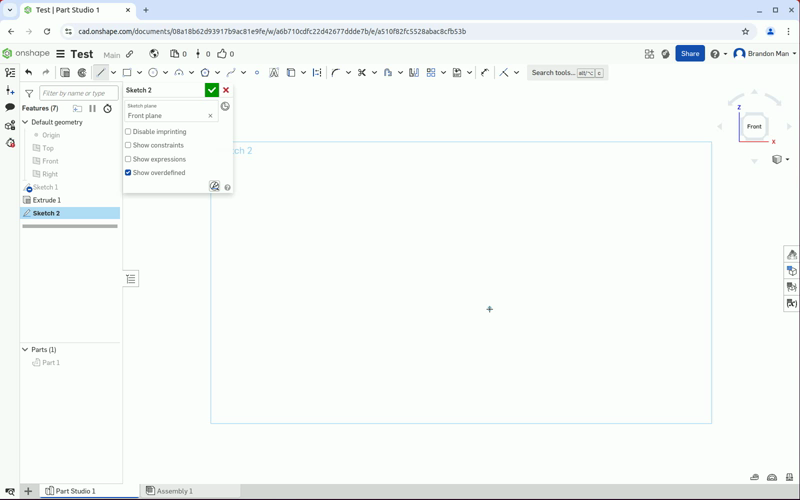
mouse_move(519, 308)
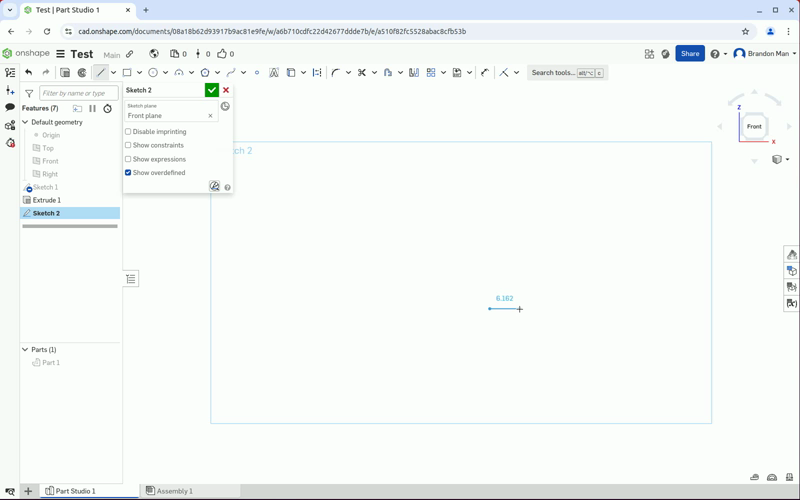
mouse_move(490, 308)
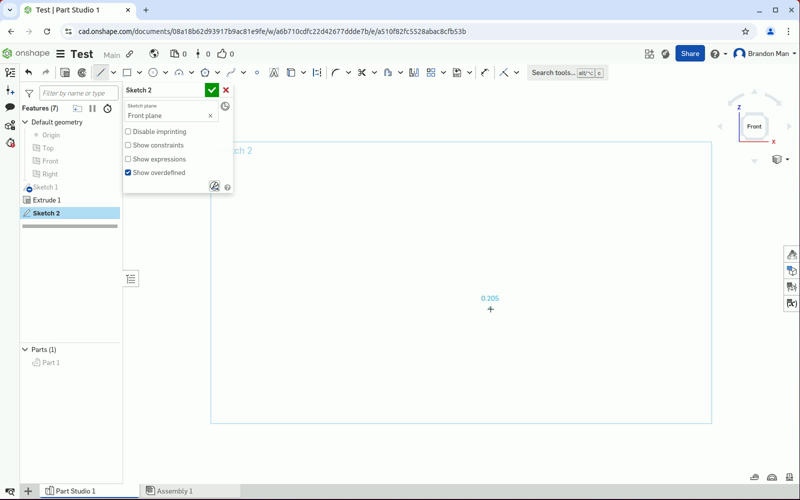
scroll(6)
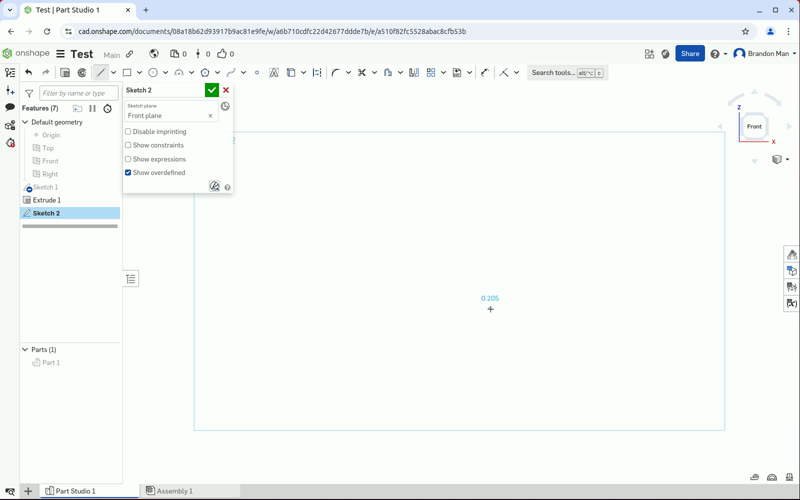
scroll(6)
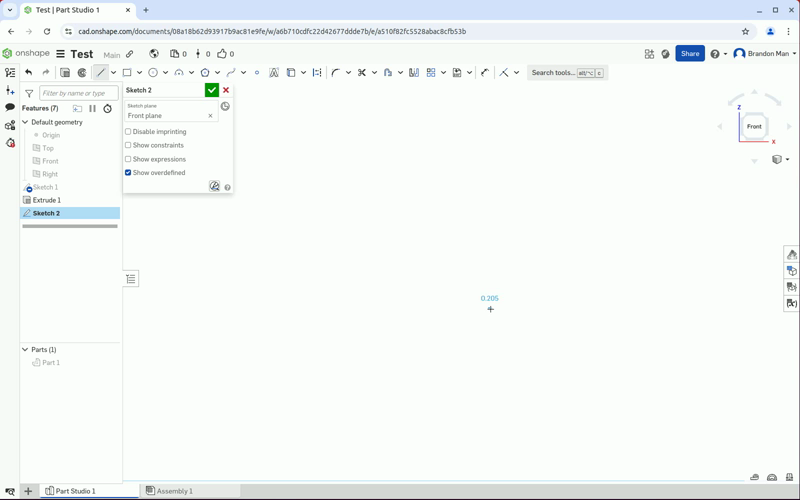
scroll(6)
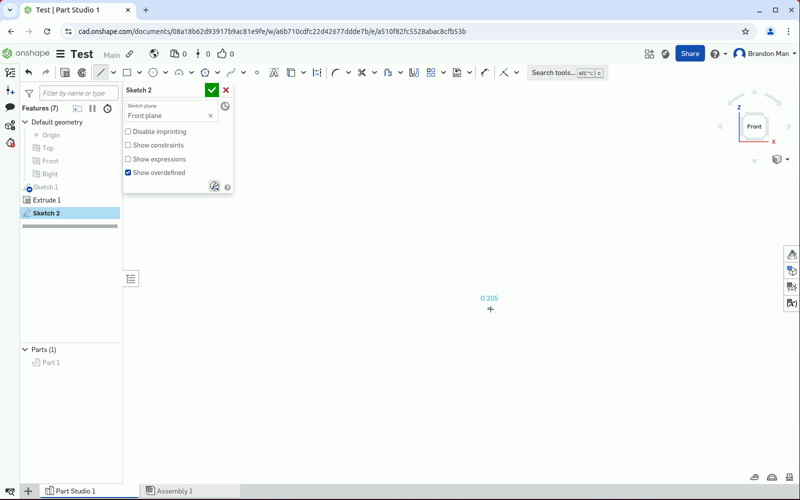
scroll(6)
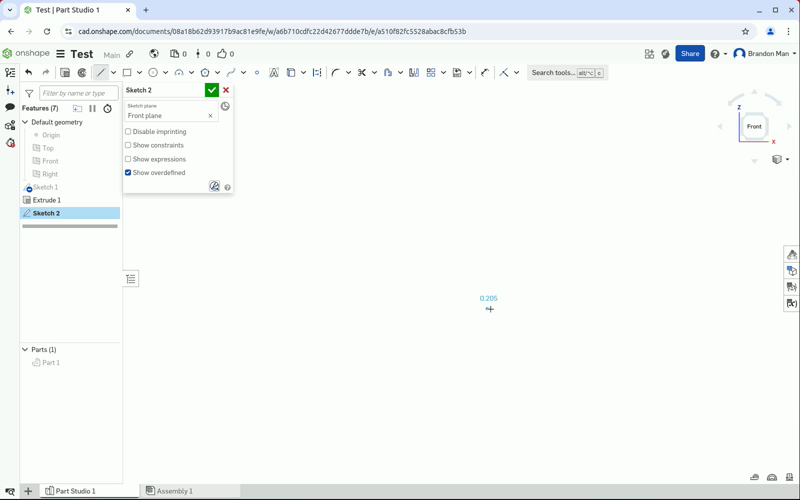
scroll(6)
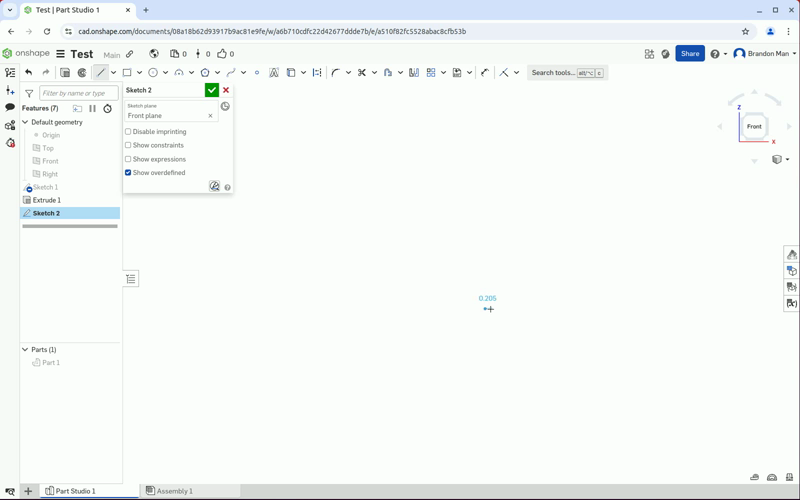
scroll(6)
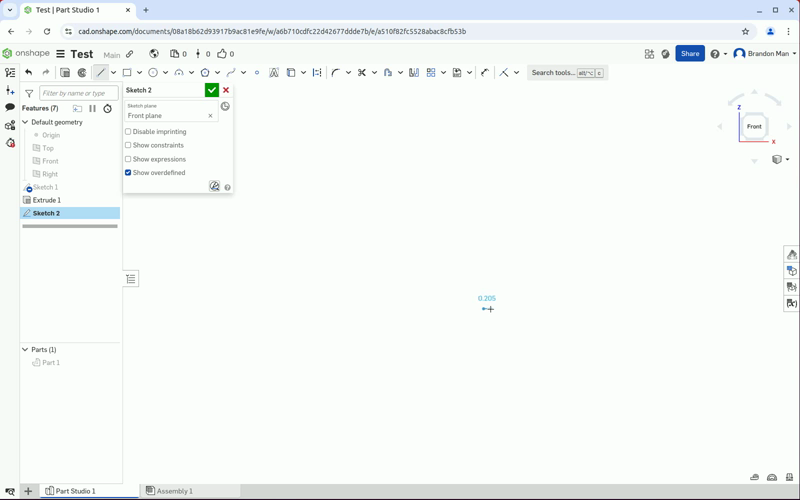
scroll(6)
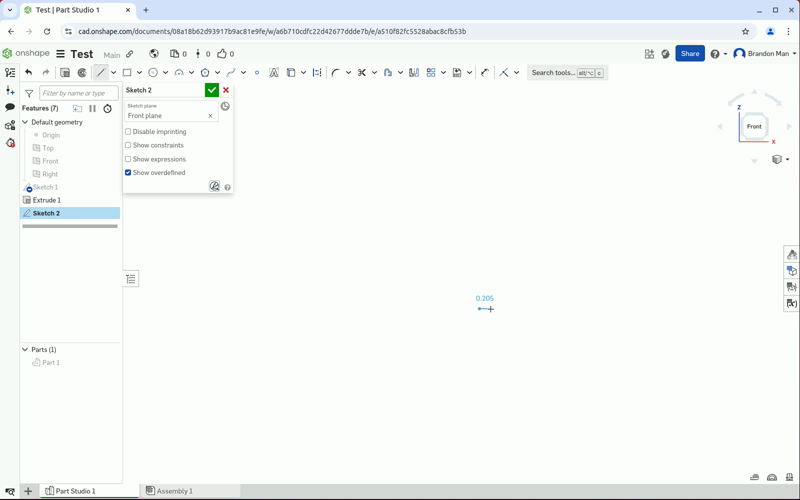
click(490, 308)
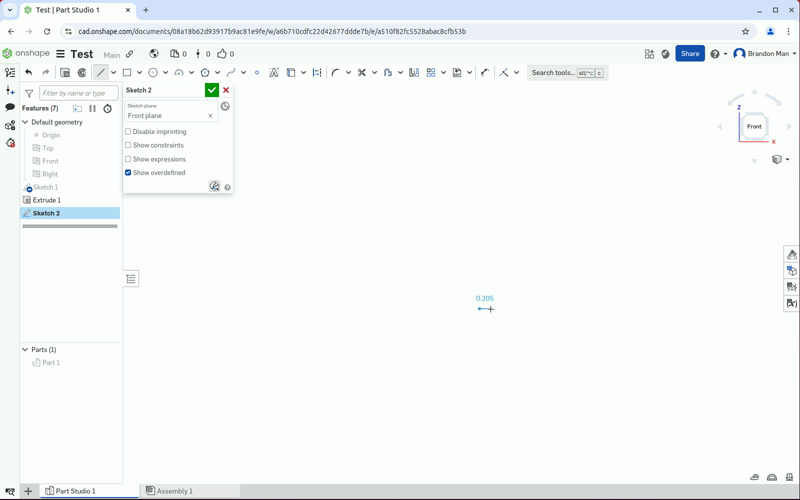
scroll(-6)
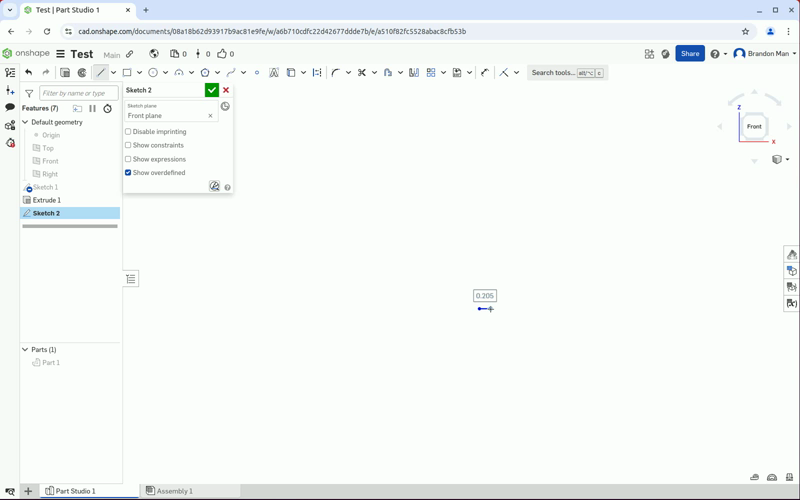
scroll(-6)
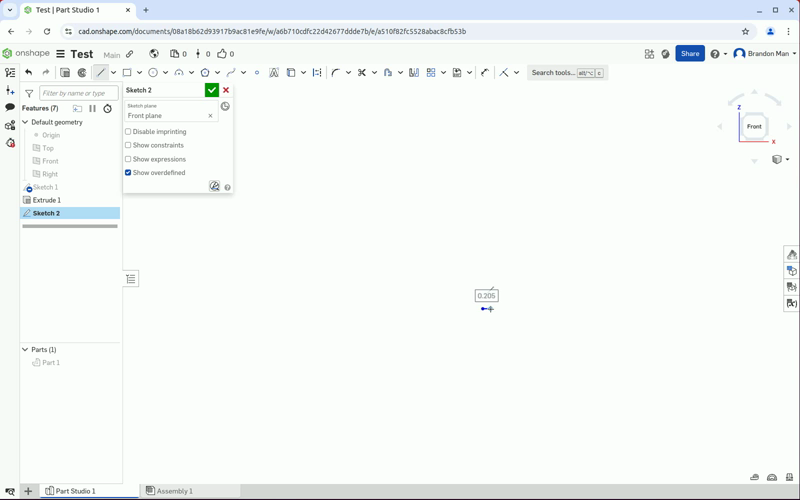
scroll(-6)
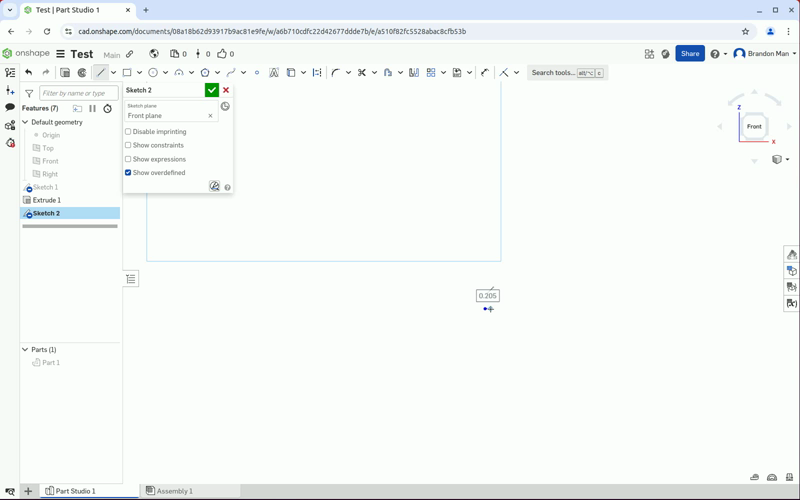
scroll(-6)
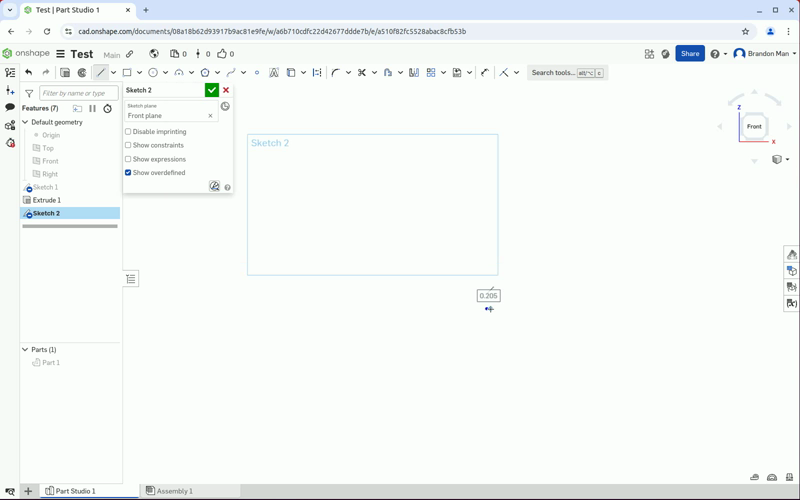
scroll(-6)
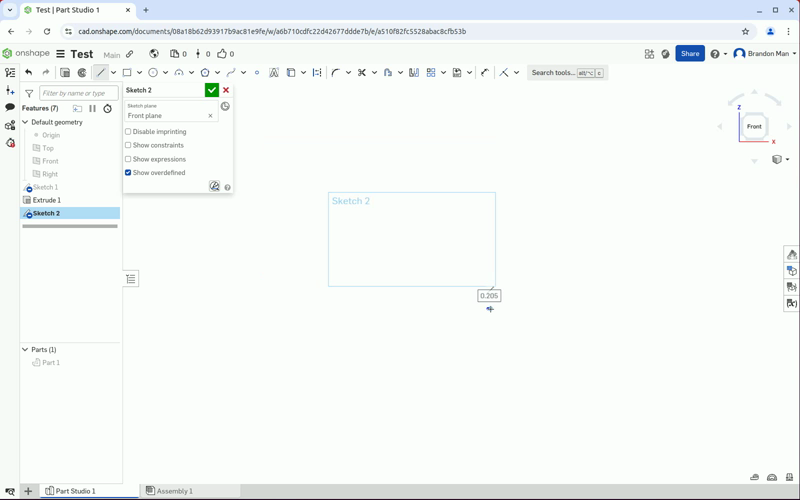
scroll(-6)
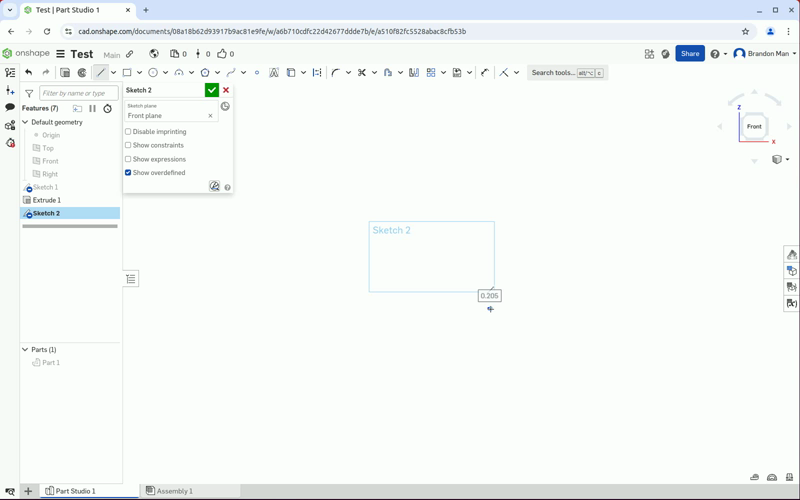
scroll(-6)
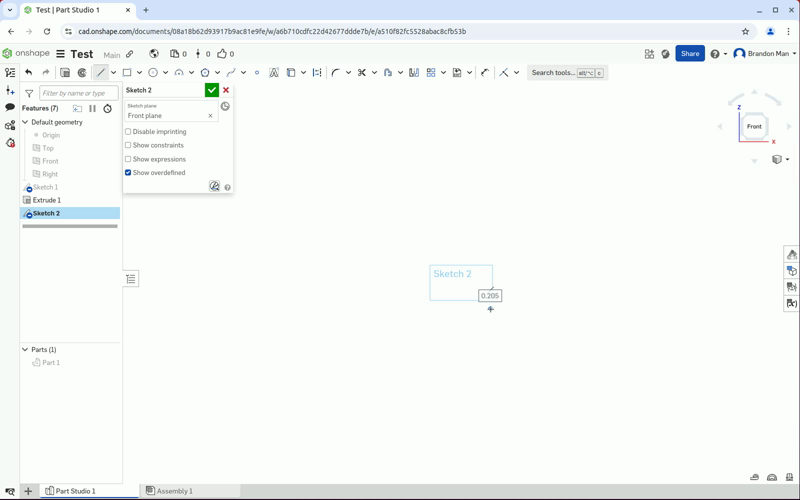
key_up(shift)
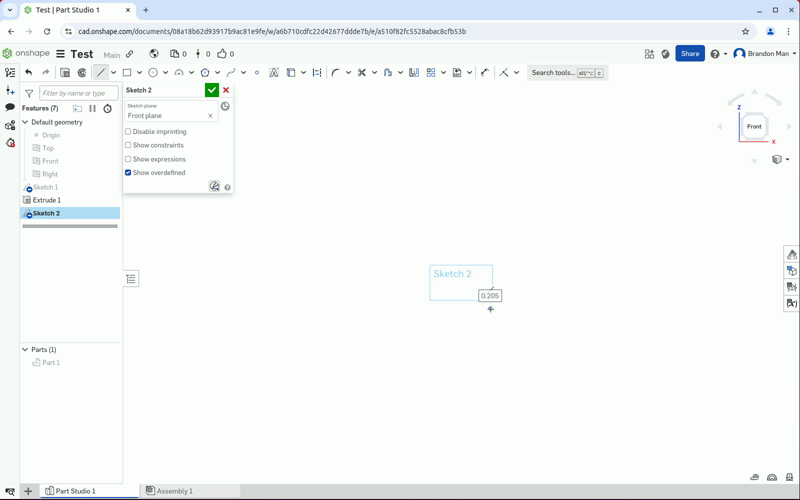
key_down(shift)
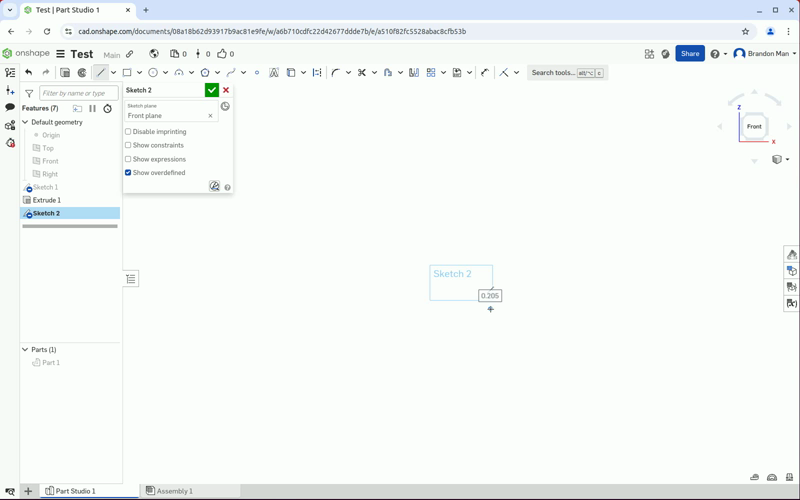
mouse_move(520, 308)
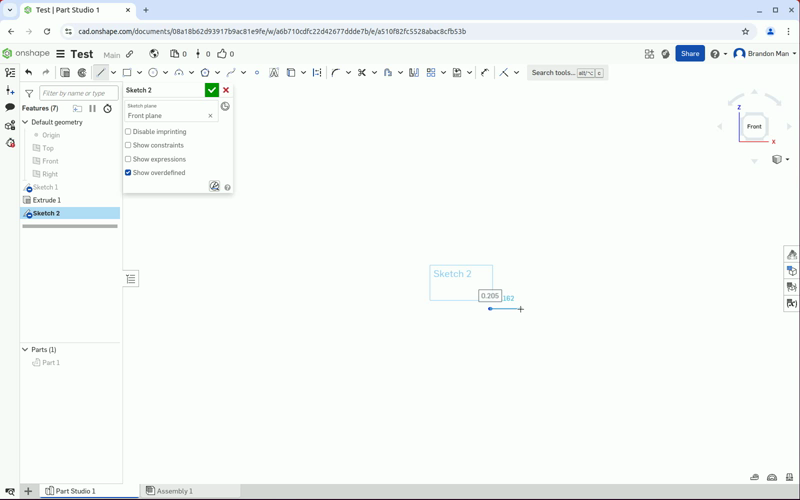
mouse_move(511, 274)
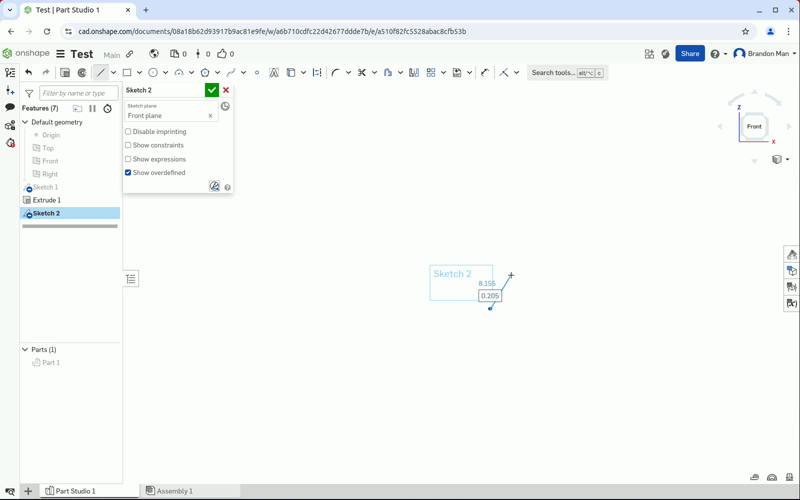
click(511, 274)
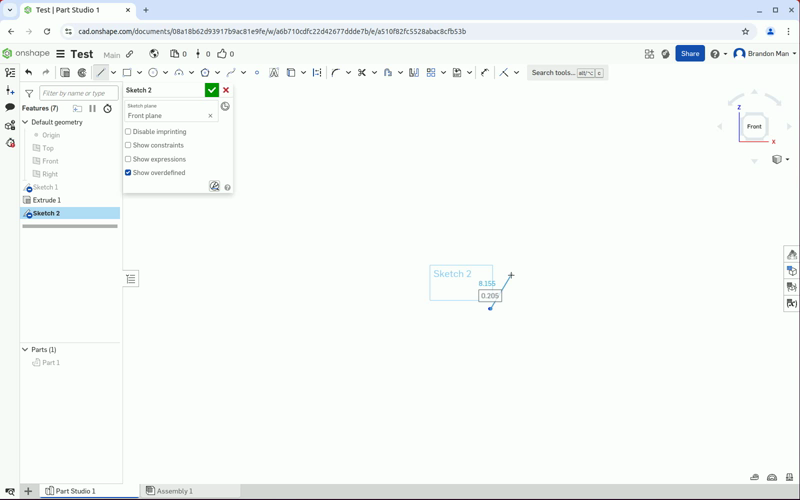
key_up(shift)
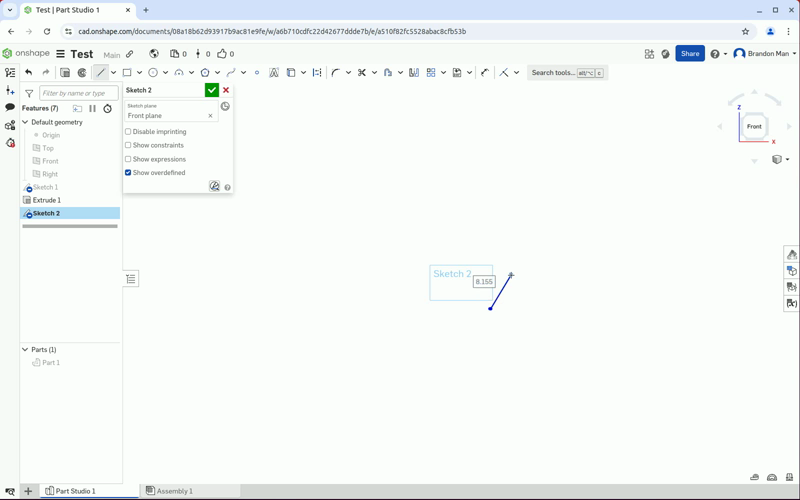
key_down(shift)
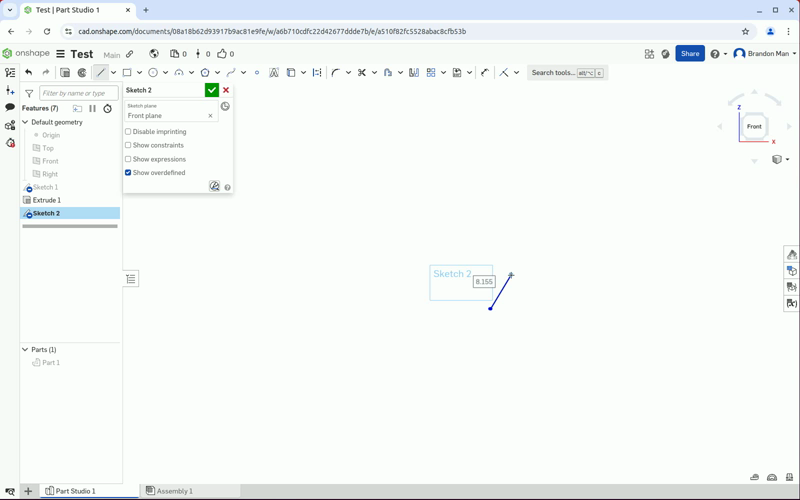
mouse_move(541, 274)
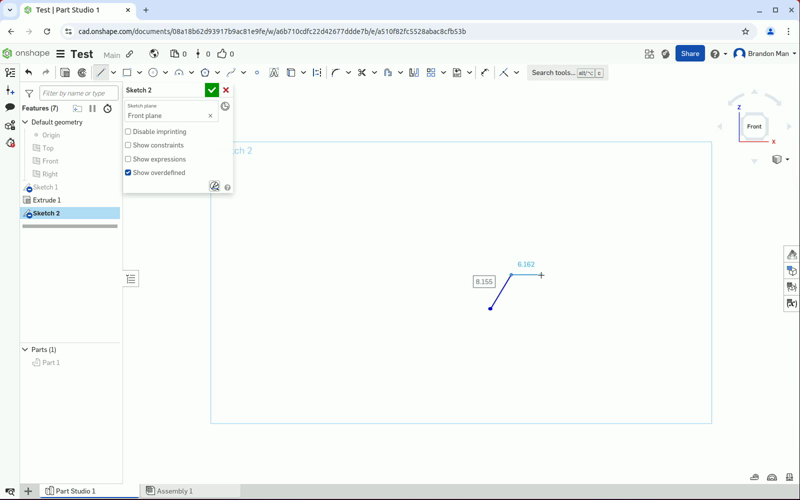
mouse_move(531, 308)
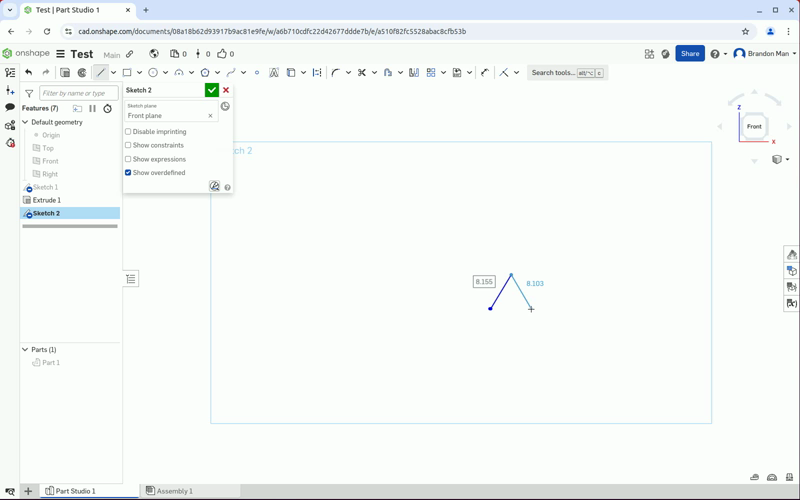
click(531, 308)
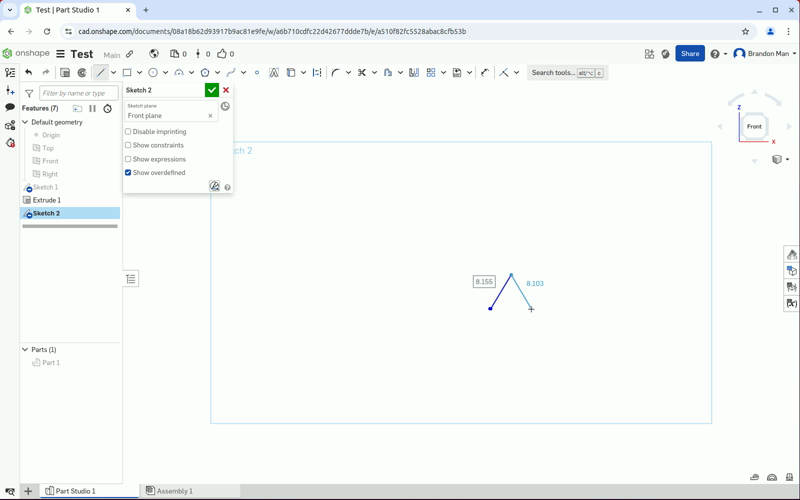
key_up(shift)
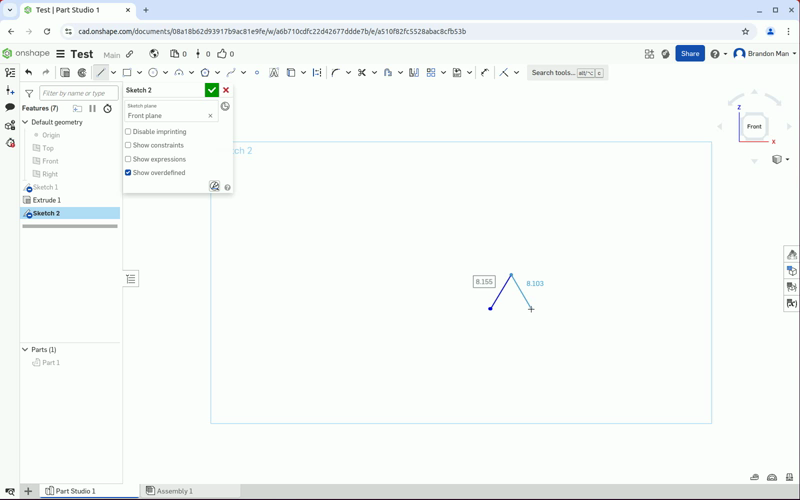
key_down(shift)
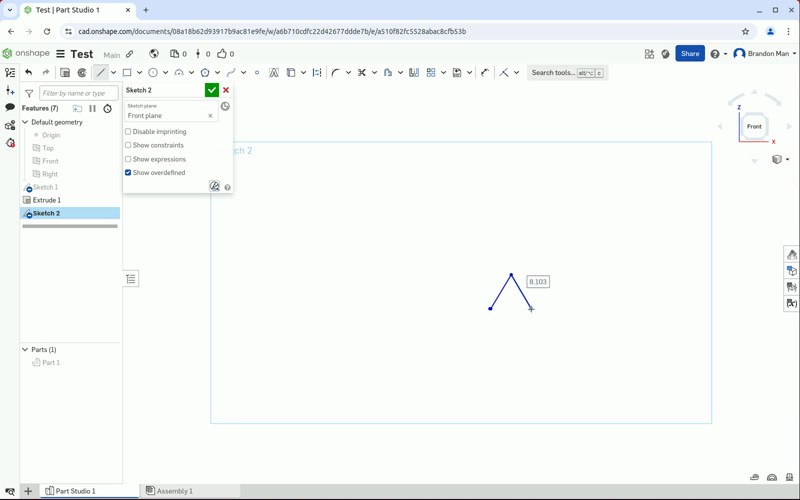
mouse_move(561, 308)
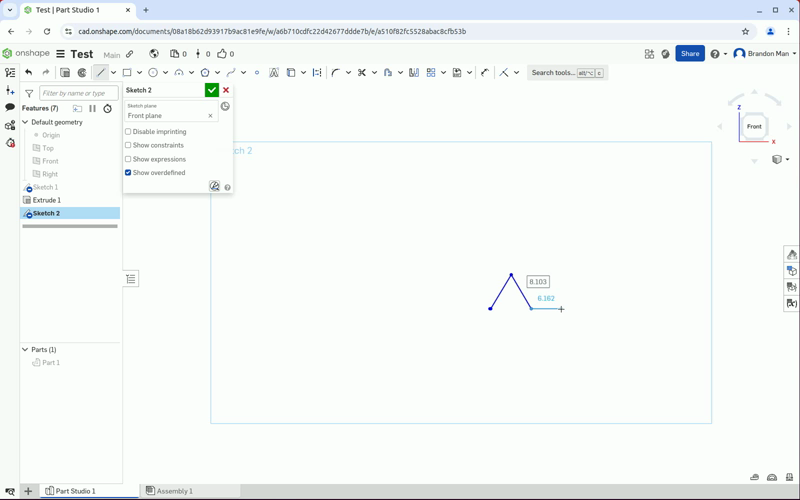
mouse_move(531, 308)
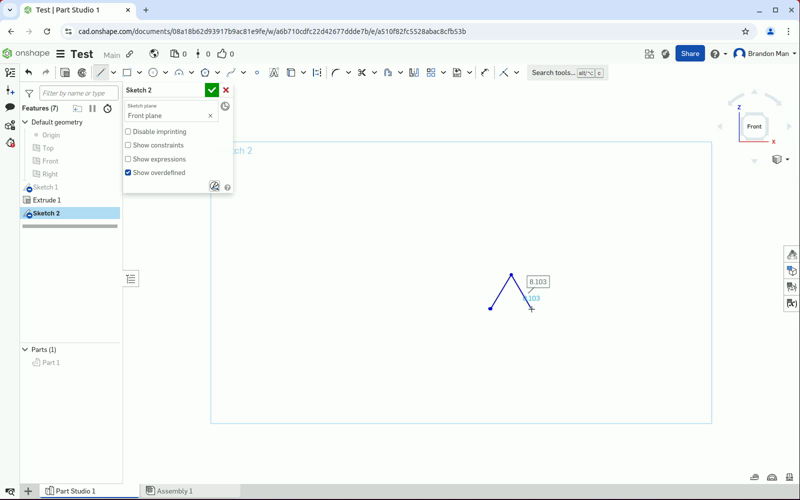
scroll(6)
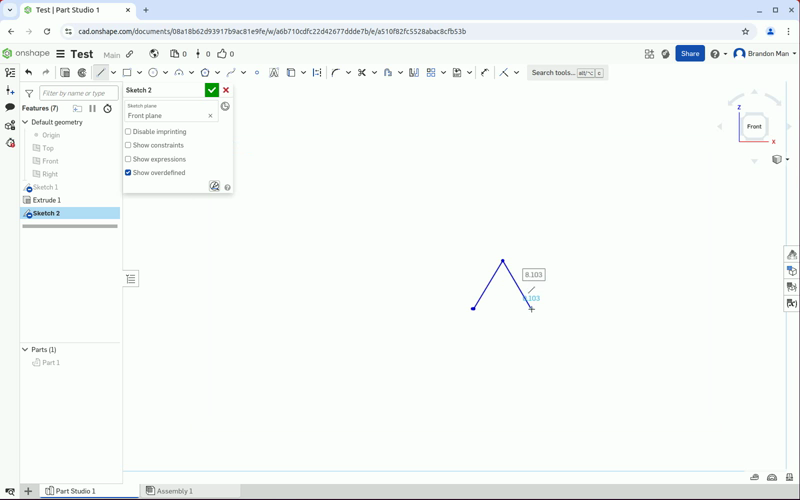
scroll(6)
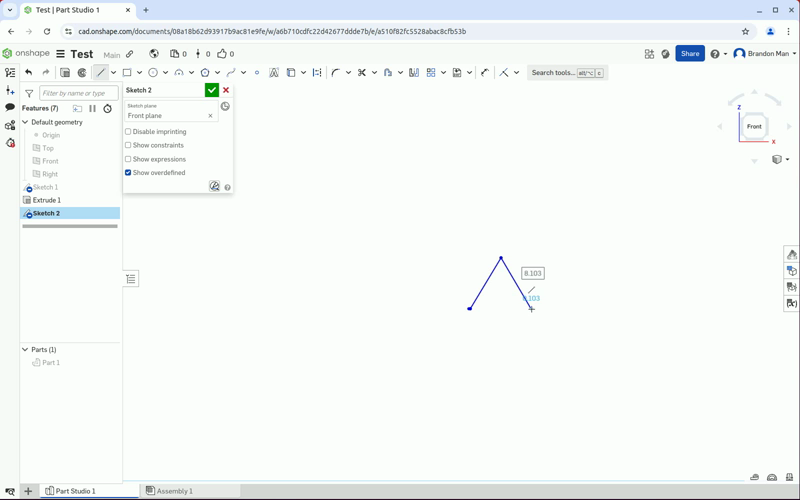
scroll(6)
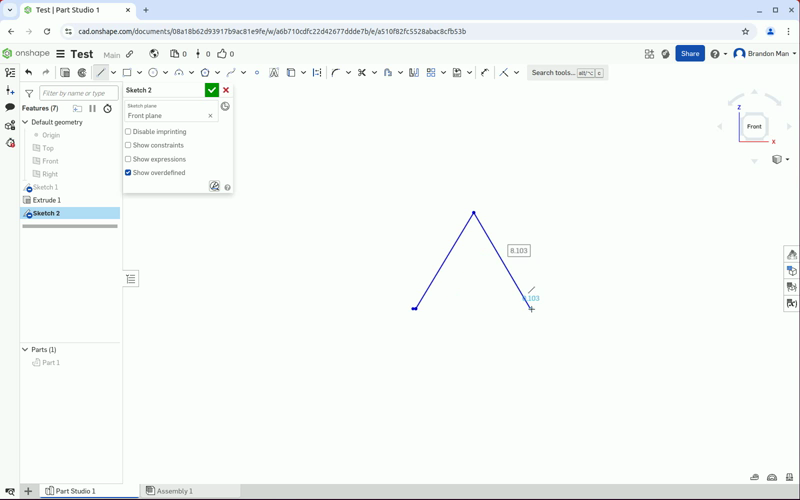
scroll(6)
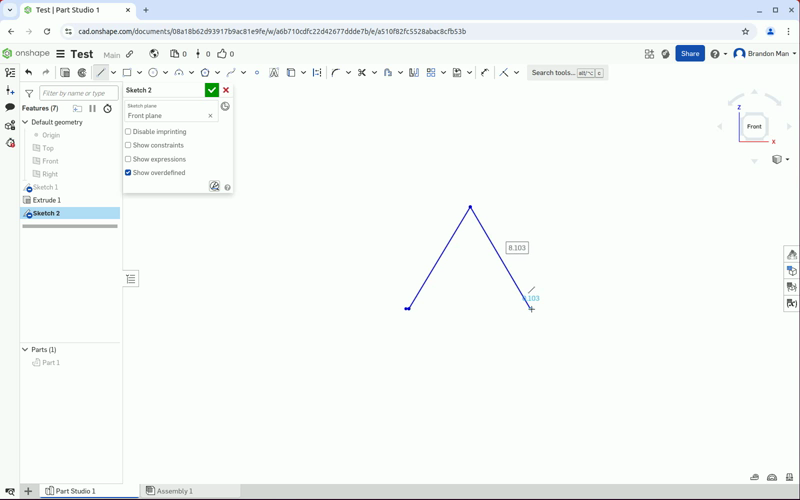
scroll(6)
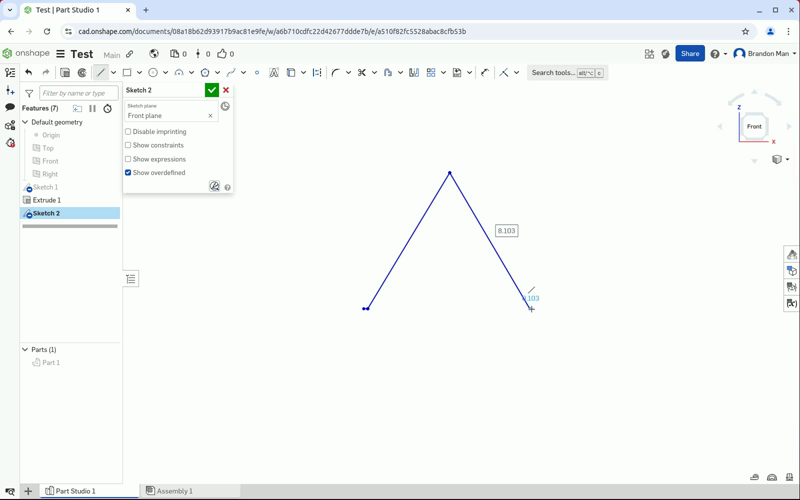
scroll(6)
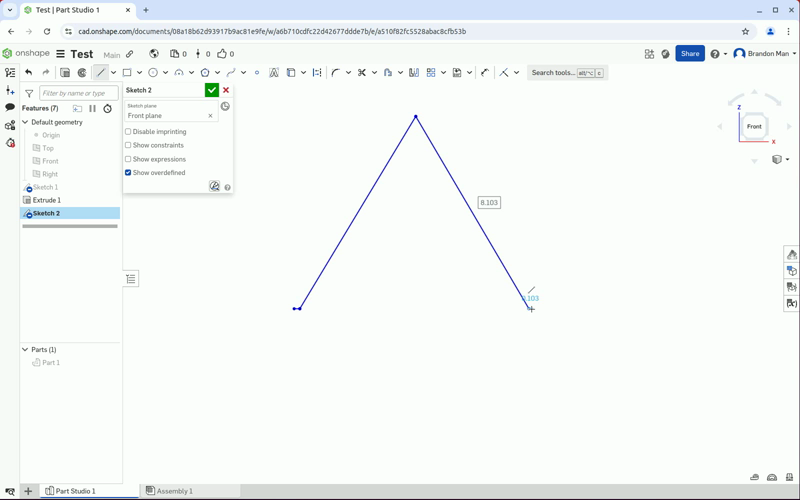
scroll(6)
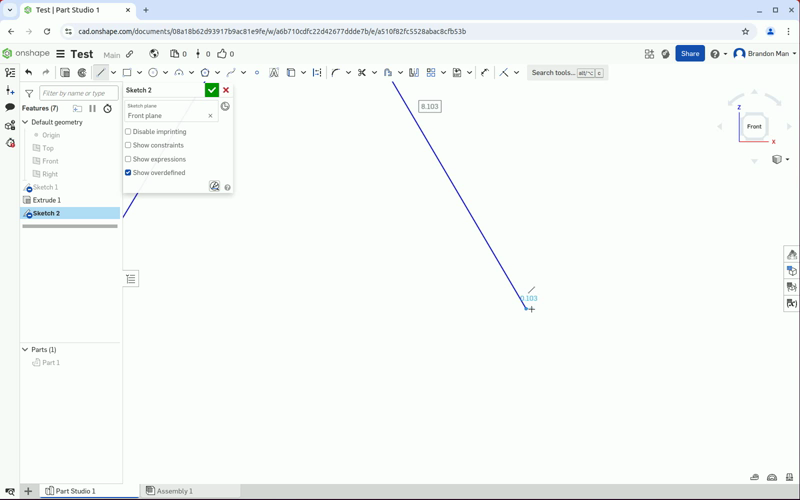
click(531, 308)
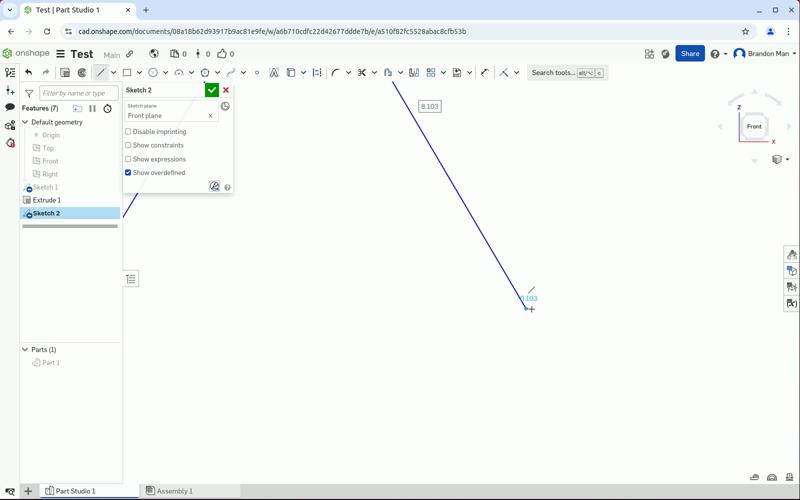
scroll(-6)
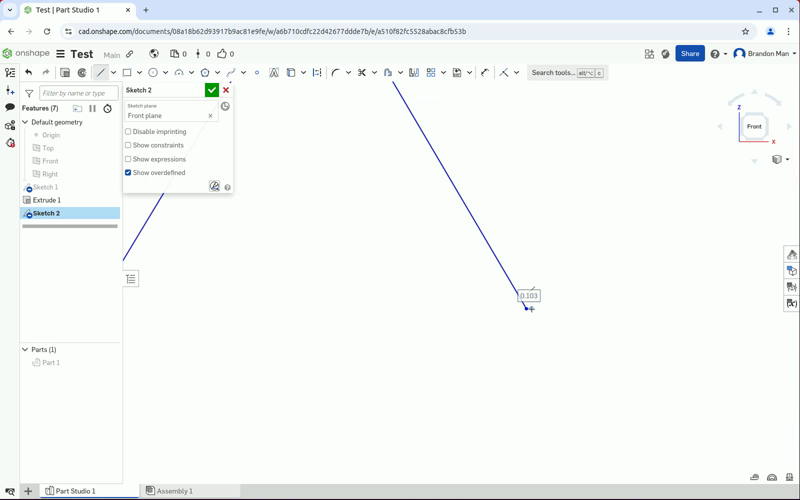
scroll(-6)
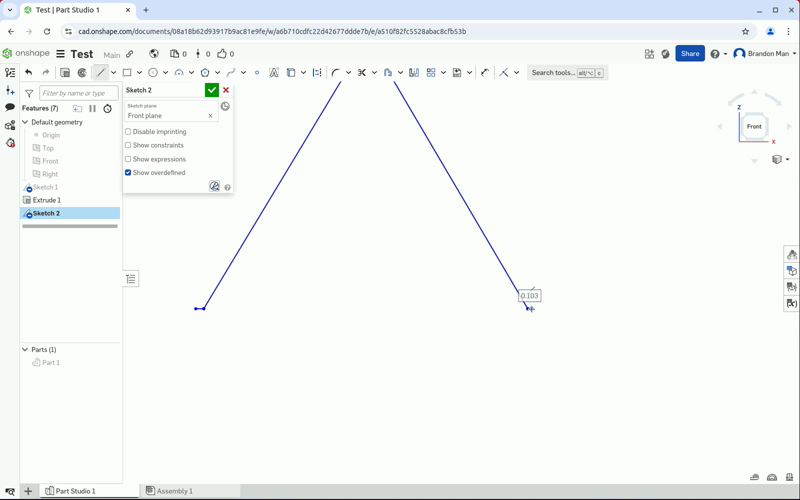
scroll(-6)
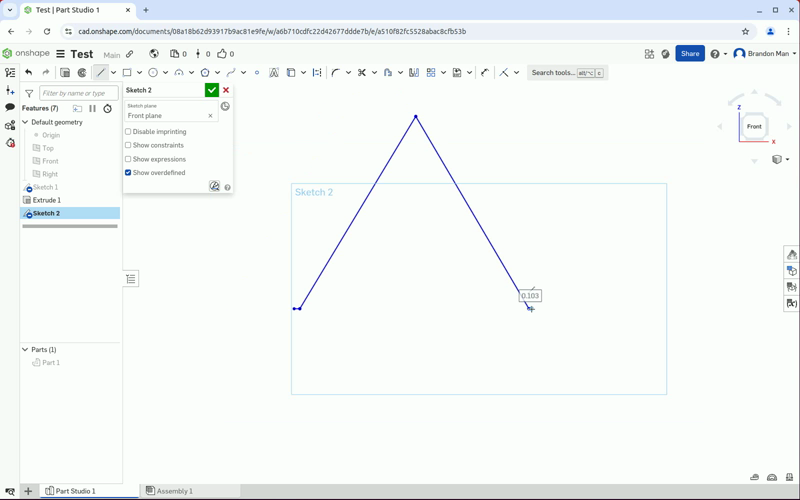
scroll(-6)
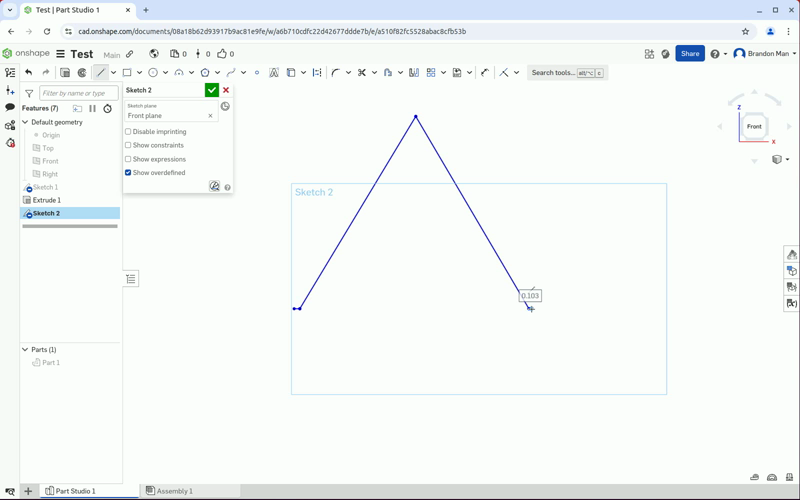
scroll(-6)
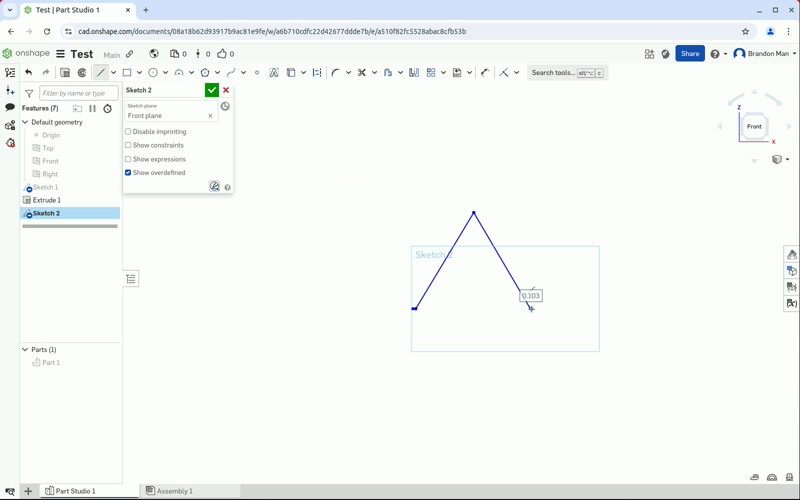
scroll(-6)
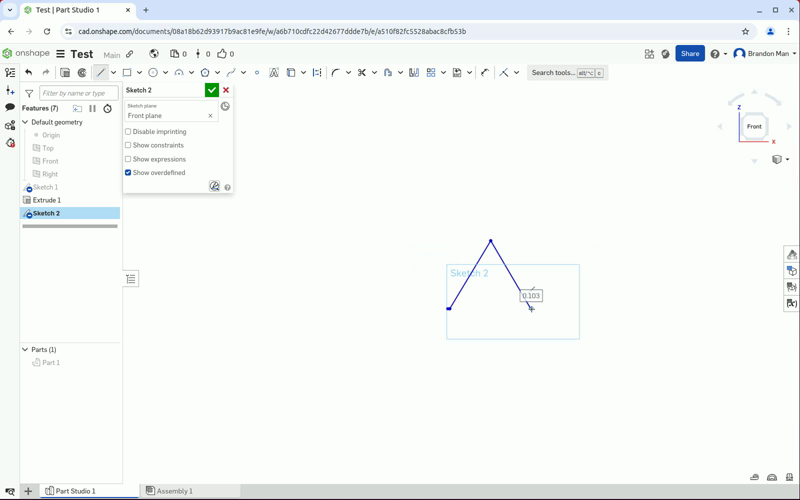
scroll(-6)
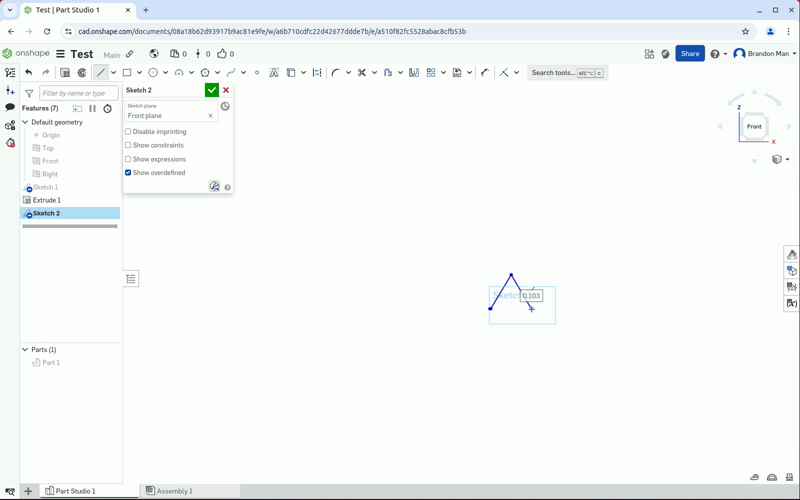
key_up(shift)
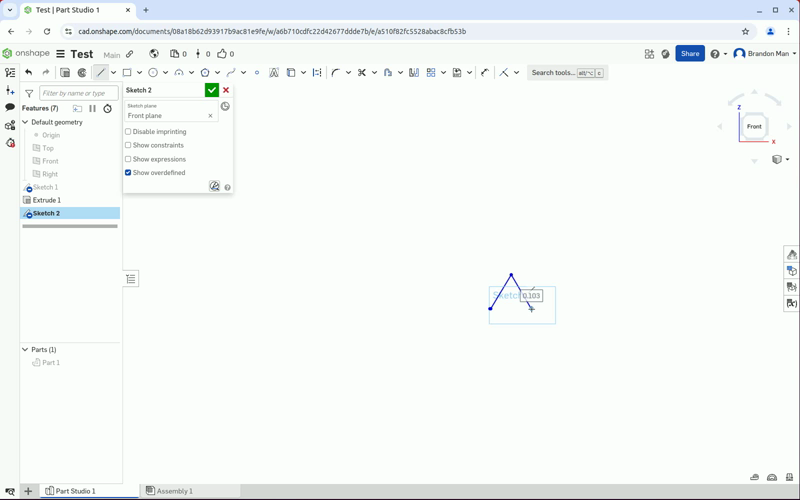
key_down(shift)
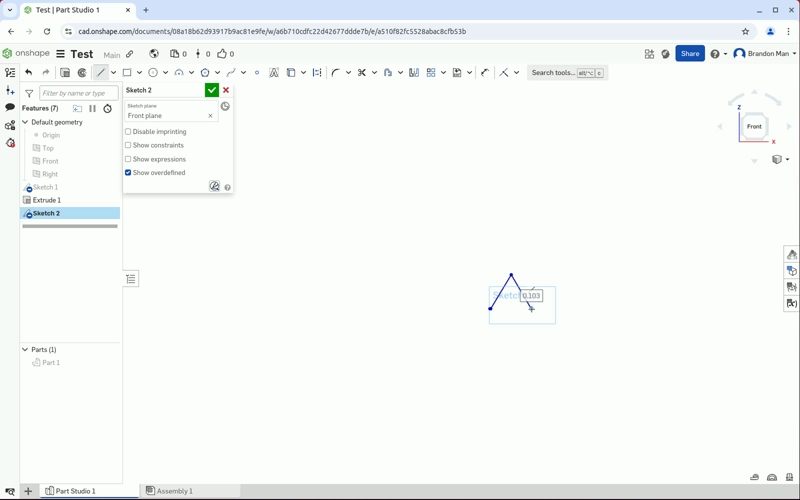
mouse_move(561, 308)
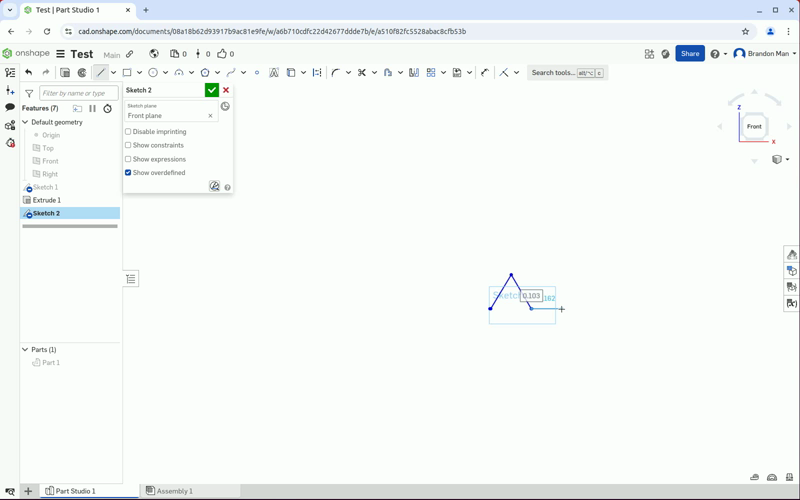
mouse_move(511, 272)
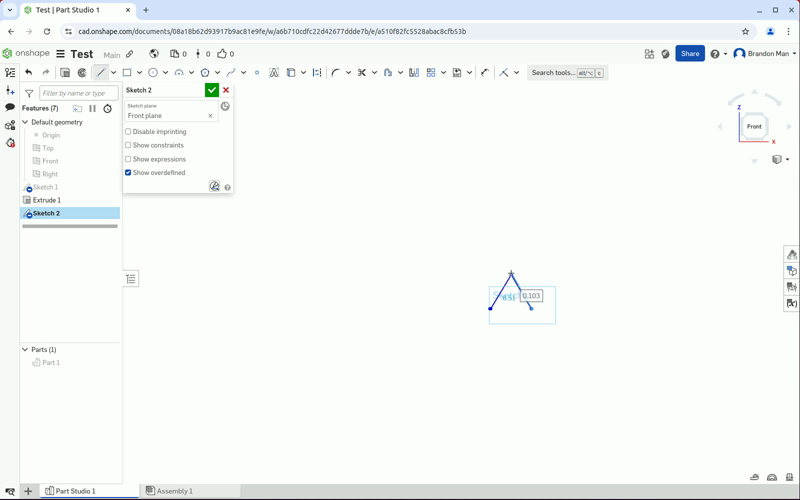
scroll(6)
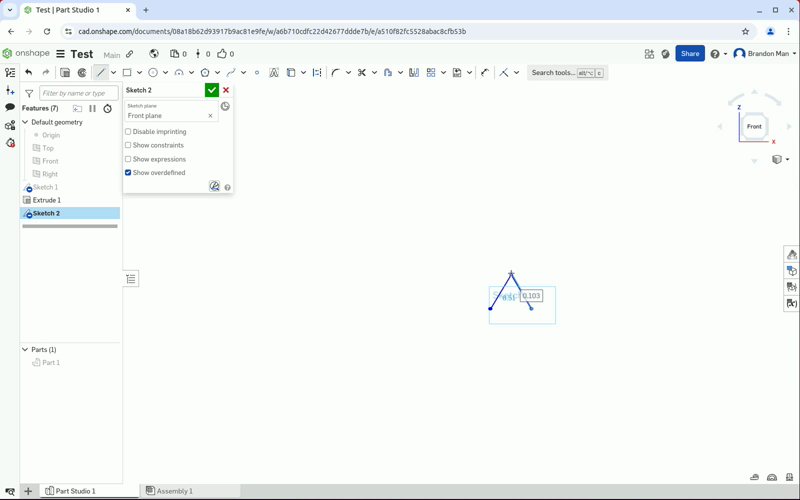
scroll(6)
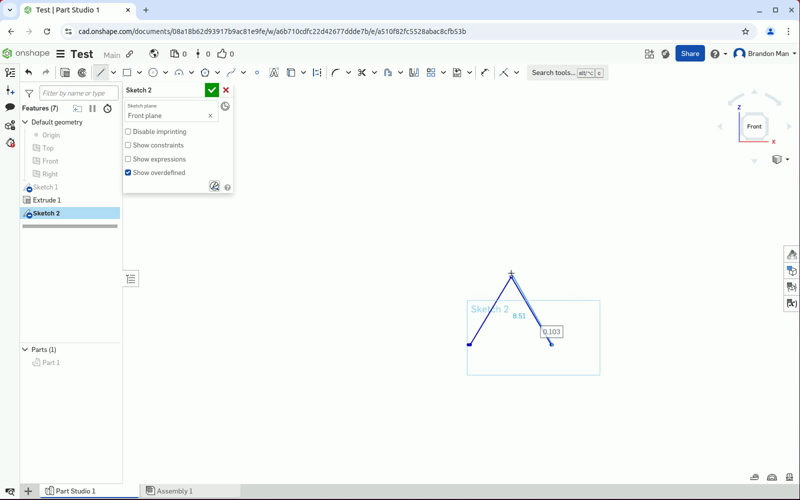
scroll(6)
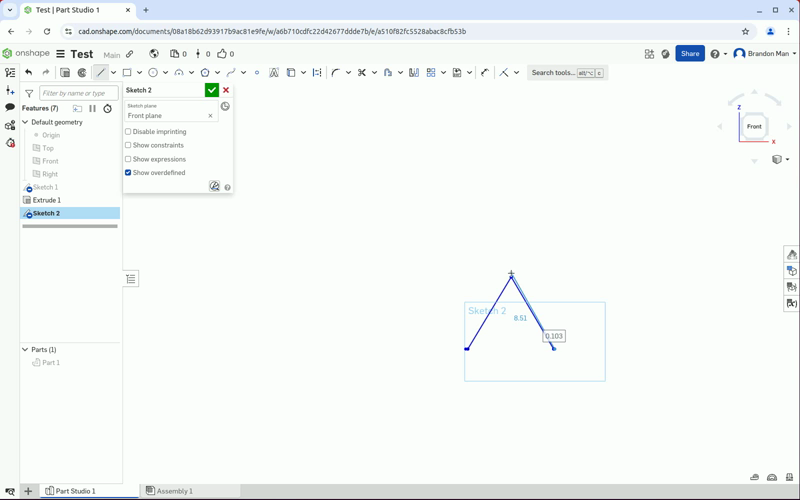
scroll(6)
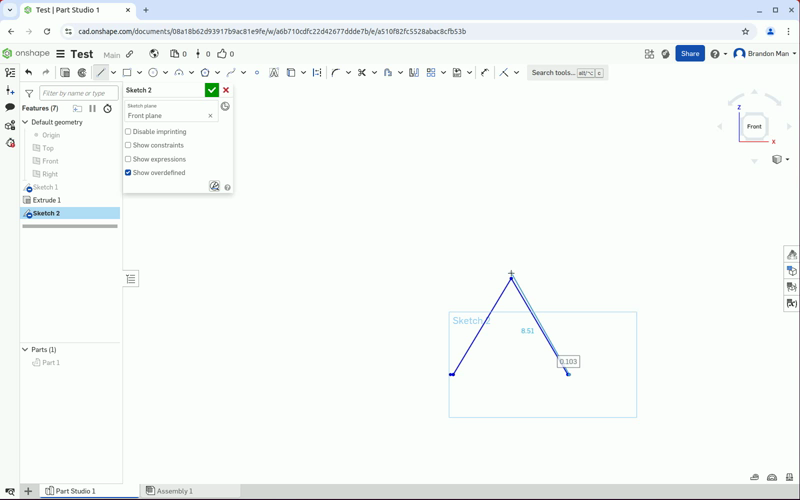
scroll(6)
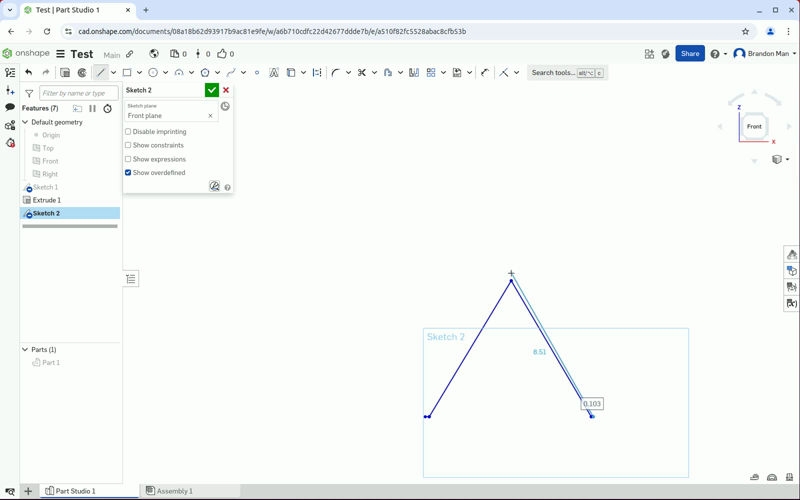
scroll(6)
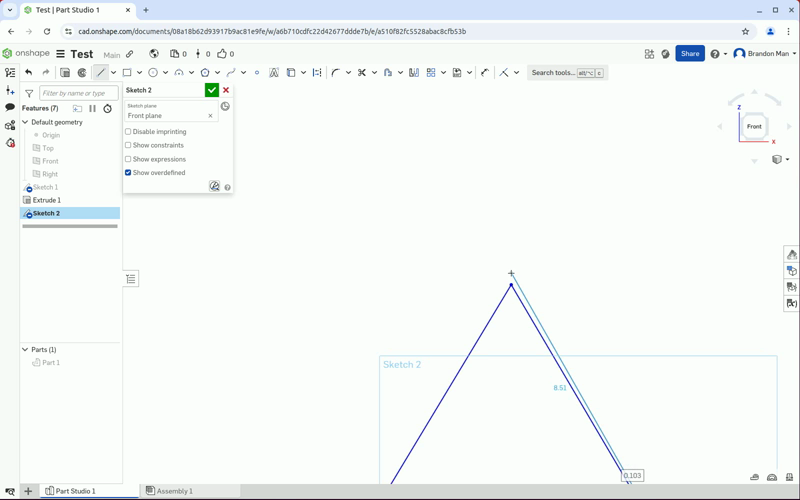
scroll(6)
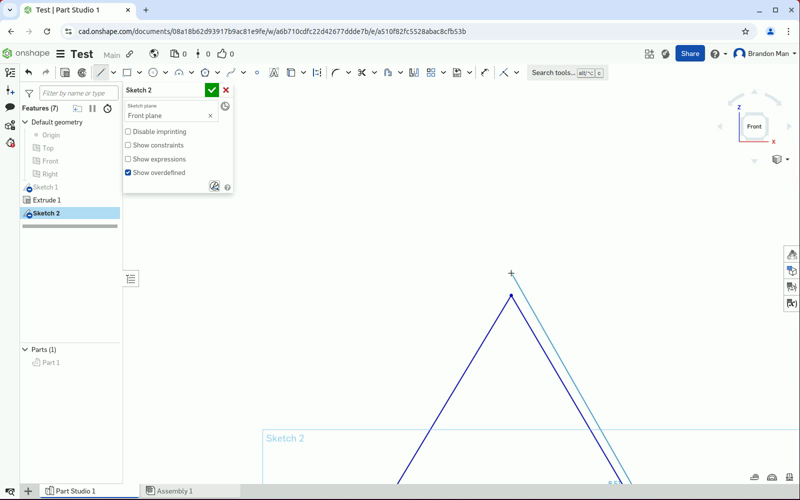
click(511, 272)
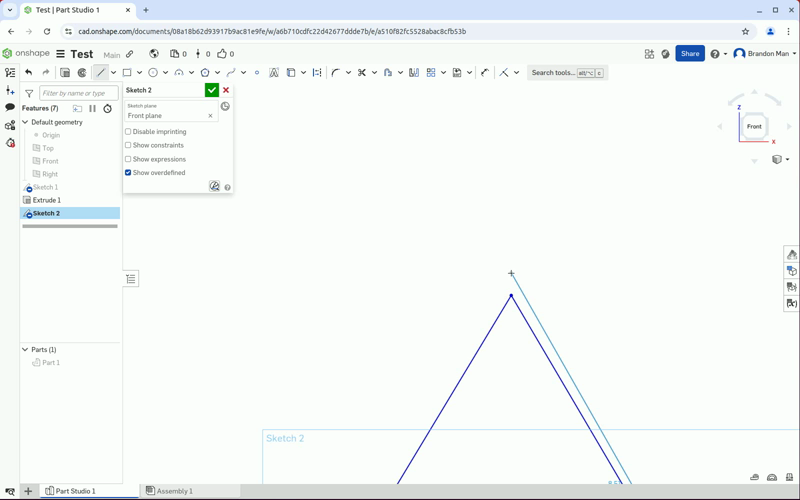
scroll(-6)
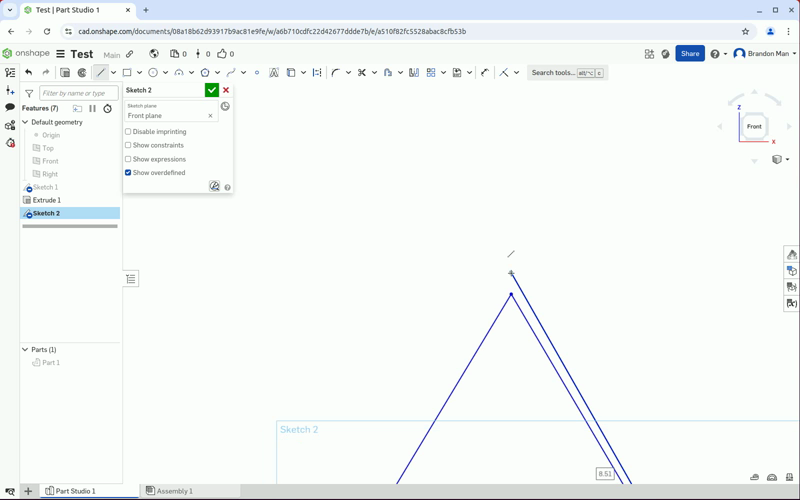
scroll(-6)
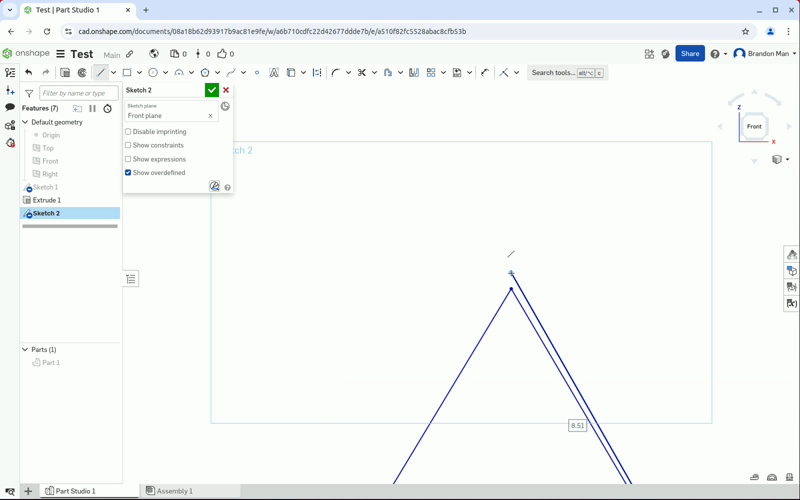
scroll(-6)
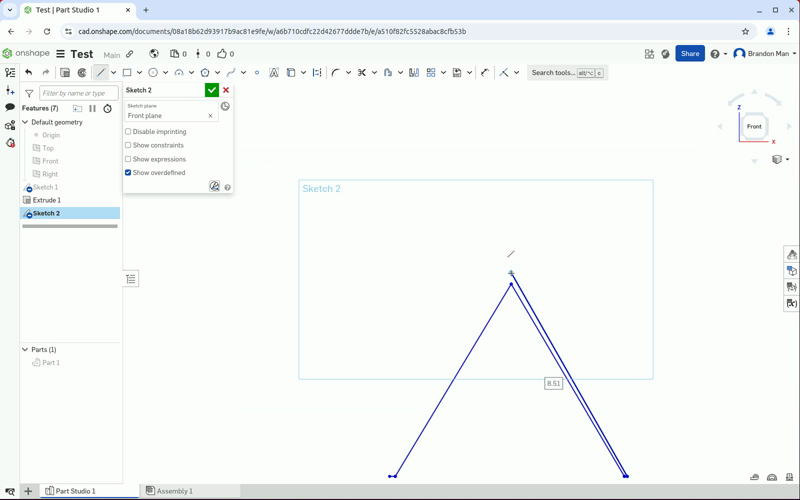
scroll(-6)
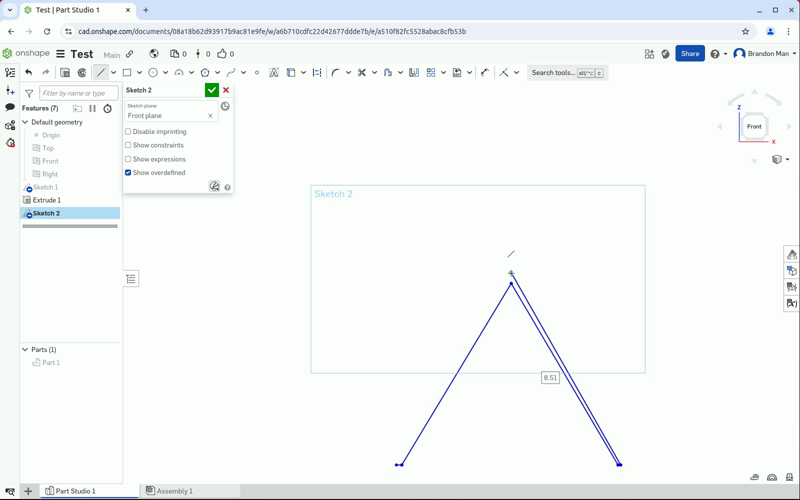
scroll(-6)
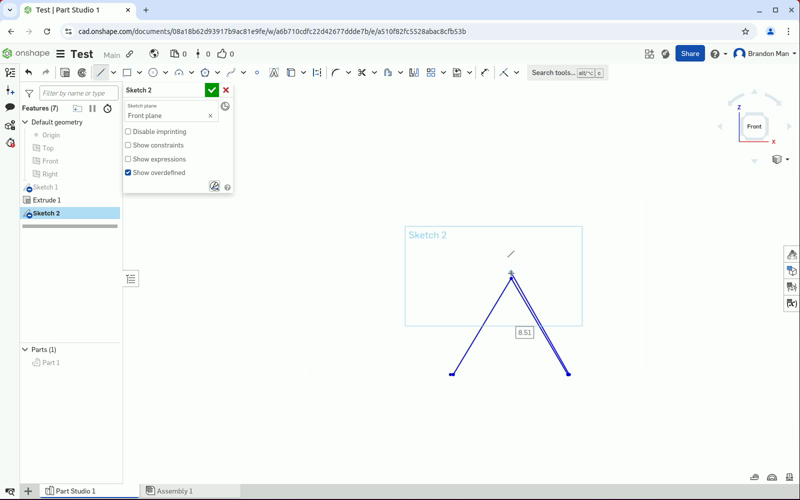
scroll(-6)
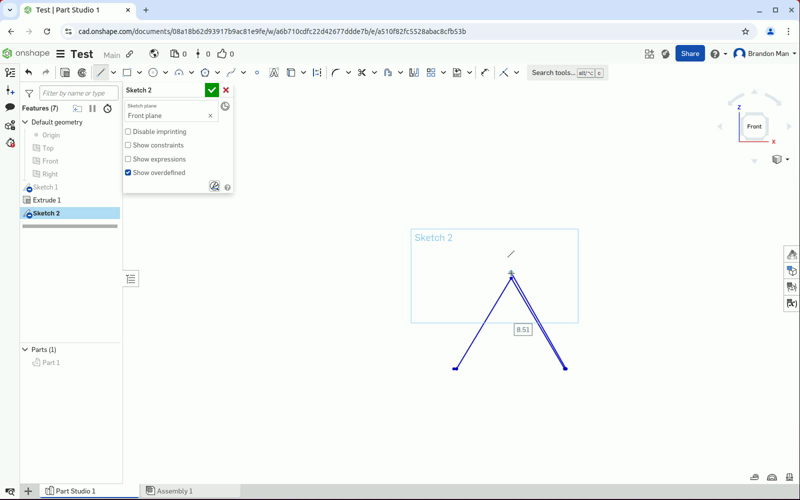
scroll(-6)
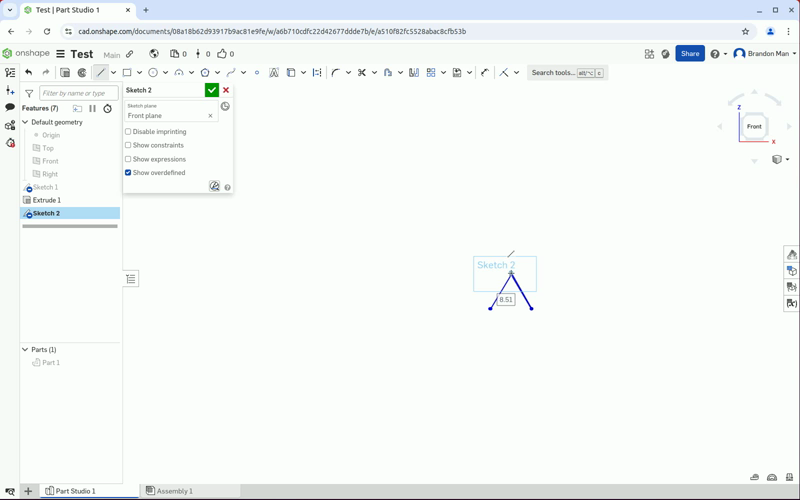
key_up(shift)
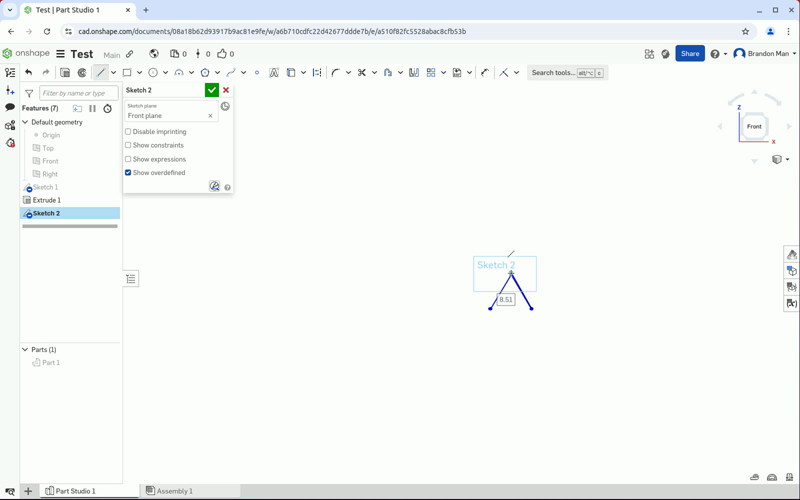
mouse_move(541, 272)
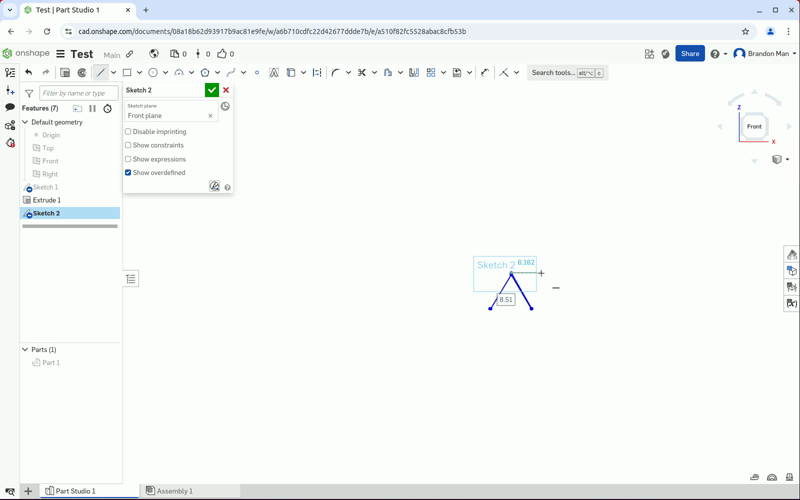
key_down(shift)
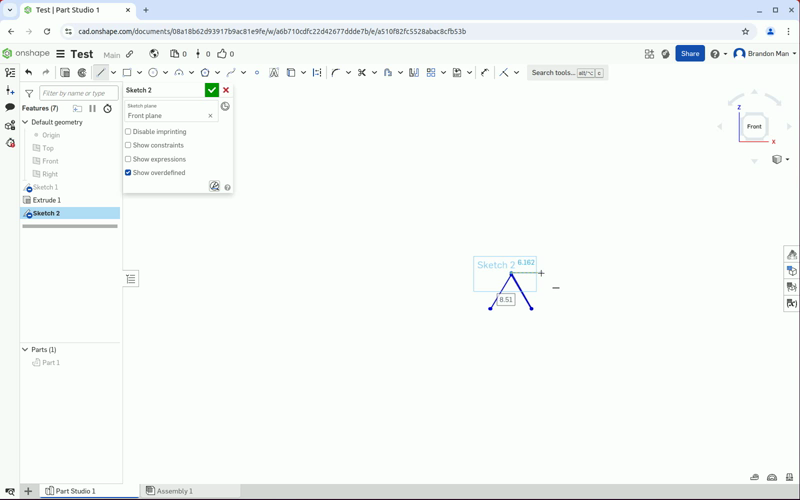
mouse_move(489, 308)
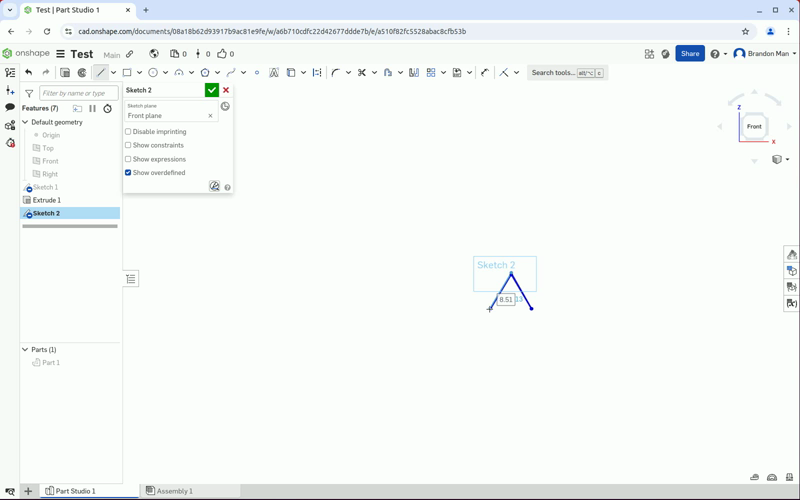
scroll(6)
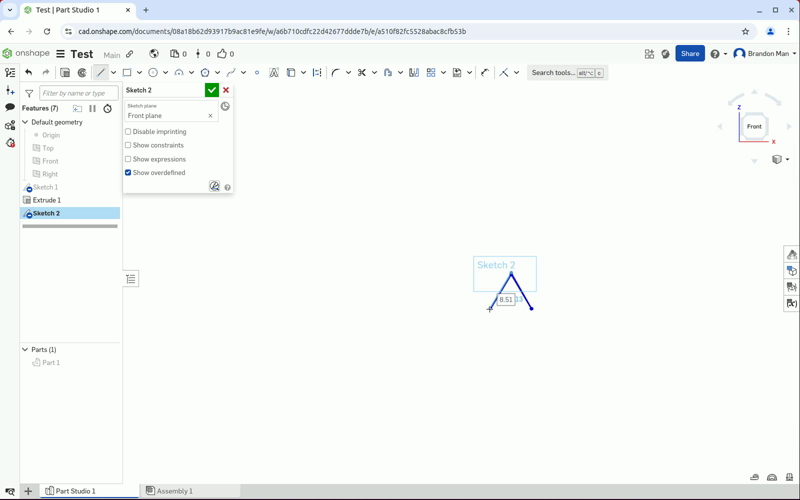
scroll(6)
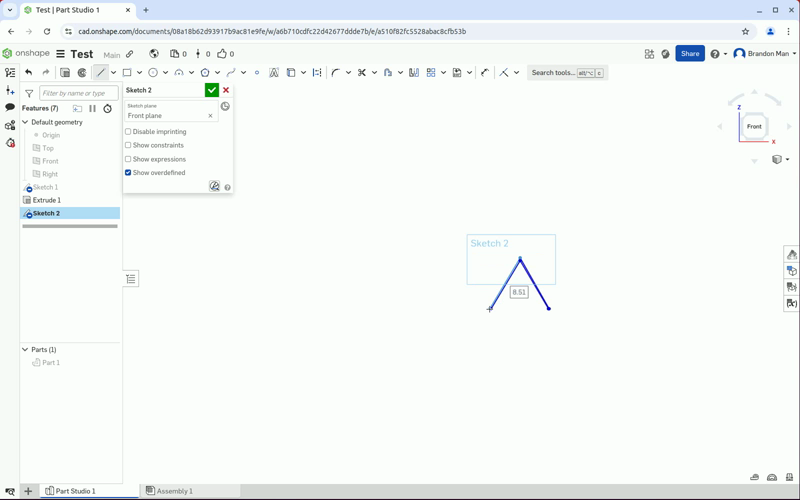
scroll(6)
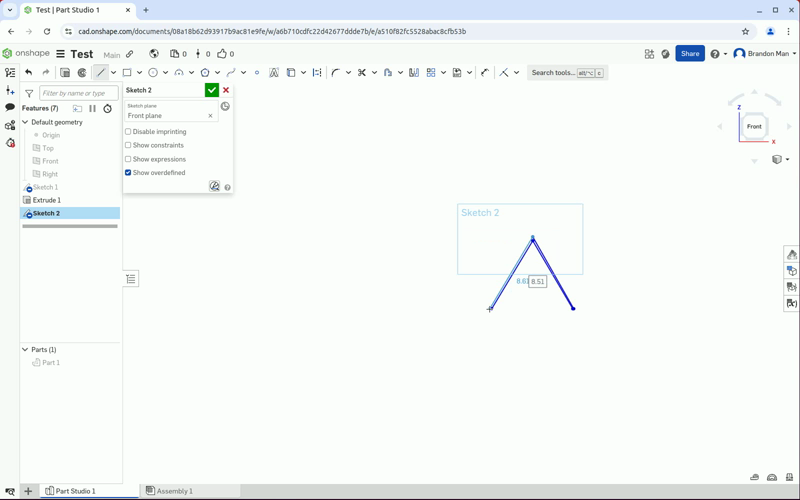
scroll(6)
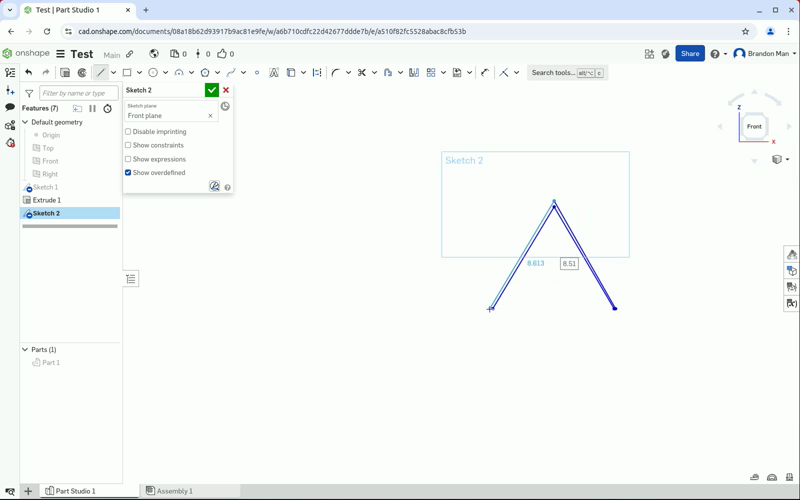
scroll(6)
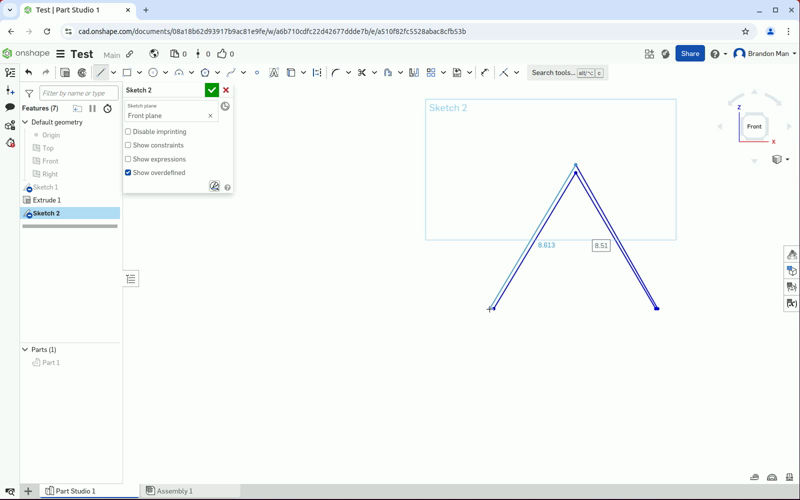
scroll(6)
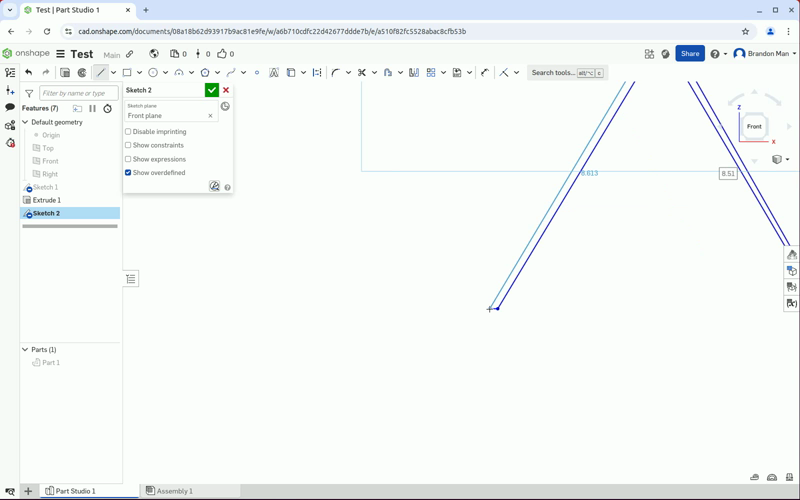
scroll(6)
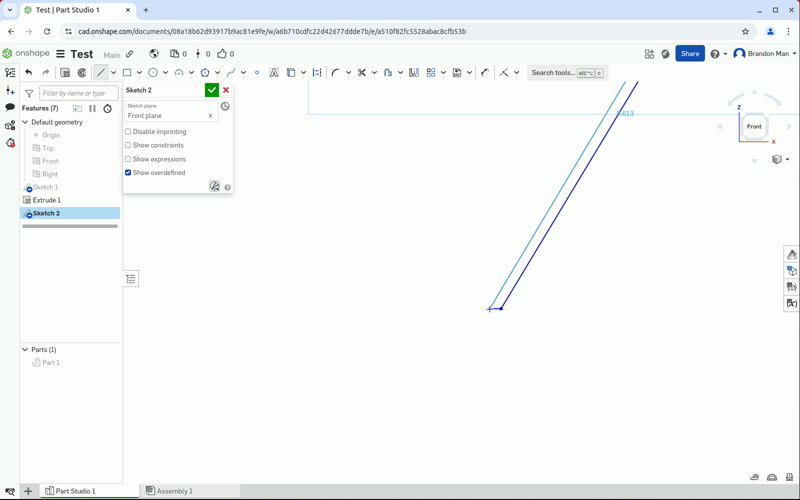
key_up(shift)
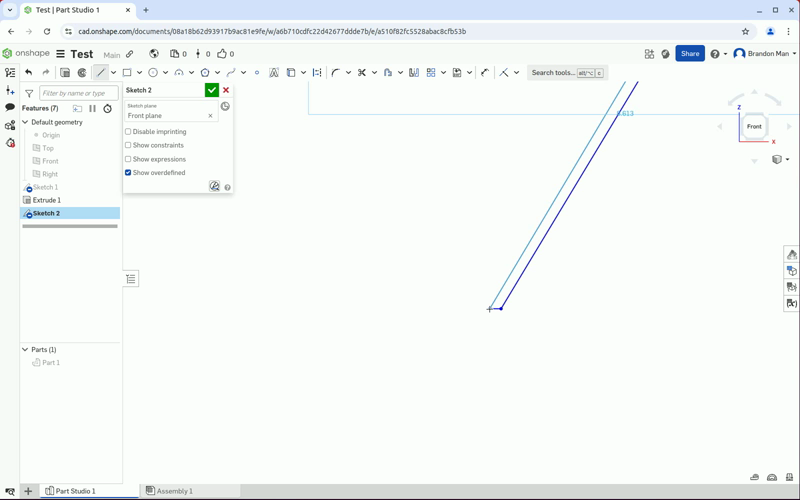
click(489, 308)
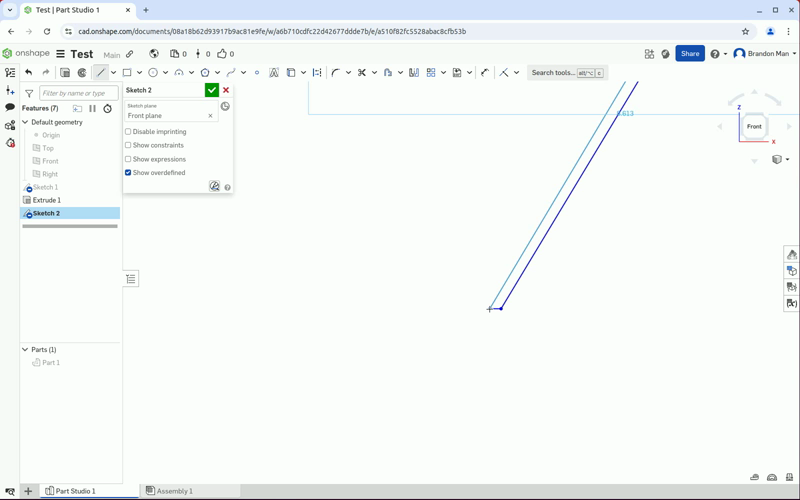
scroll(-6)
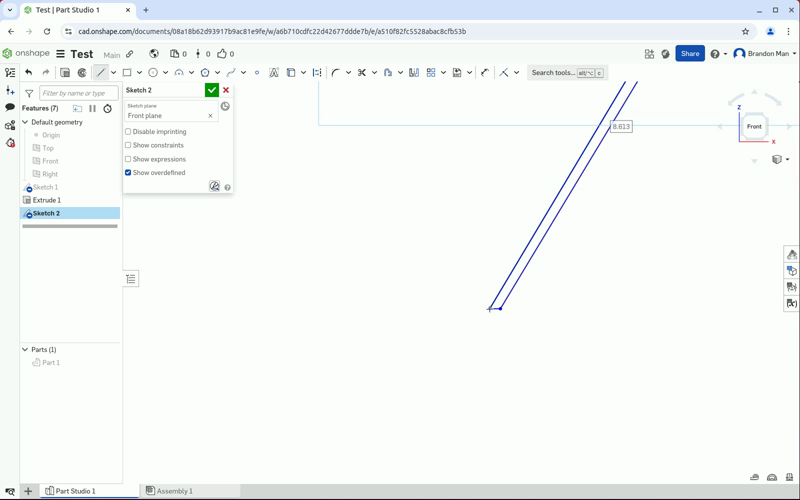
scroll(-6)
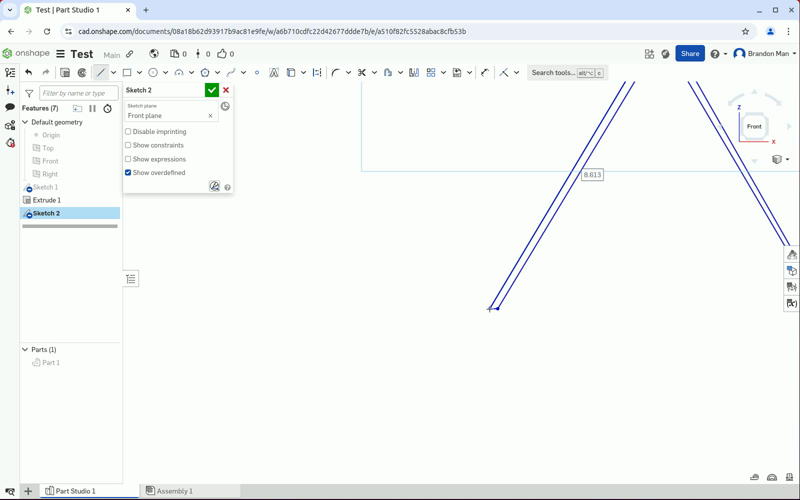
scroll(-6)
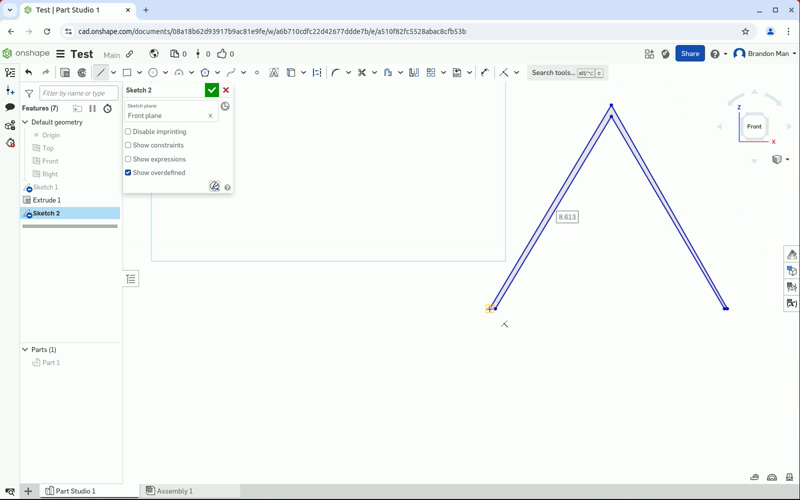
scroll(-6)
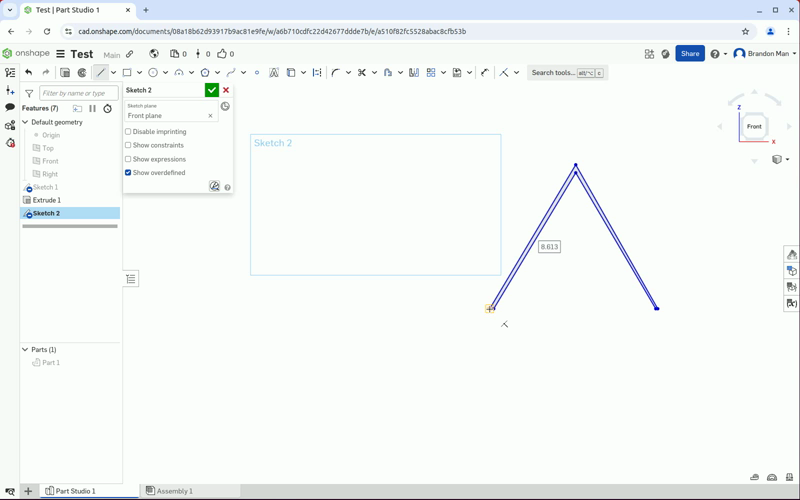
scroll(-6)
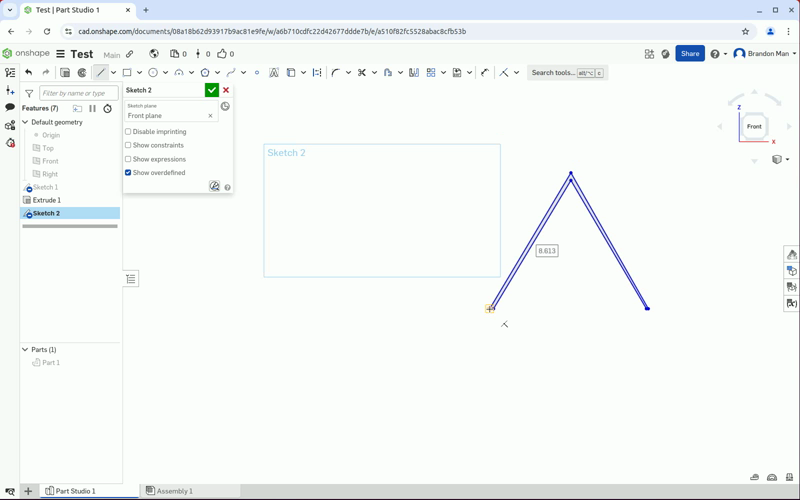
scroll(-6)
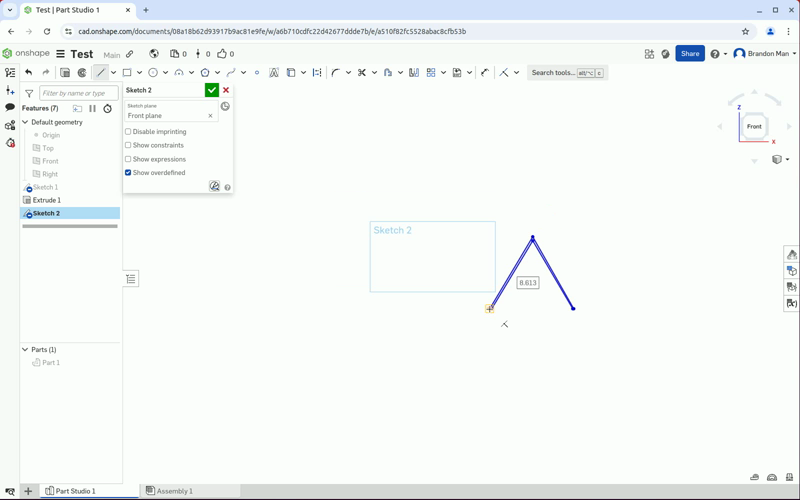
scroll(-6)
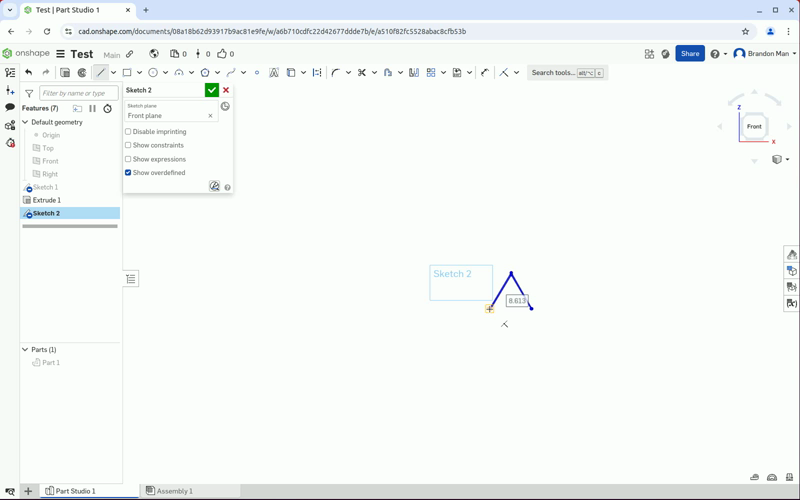
key(esc)
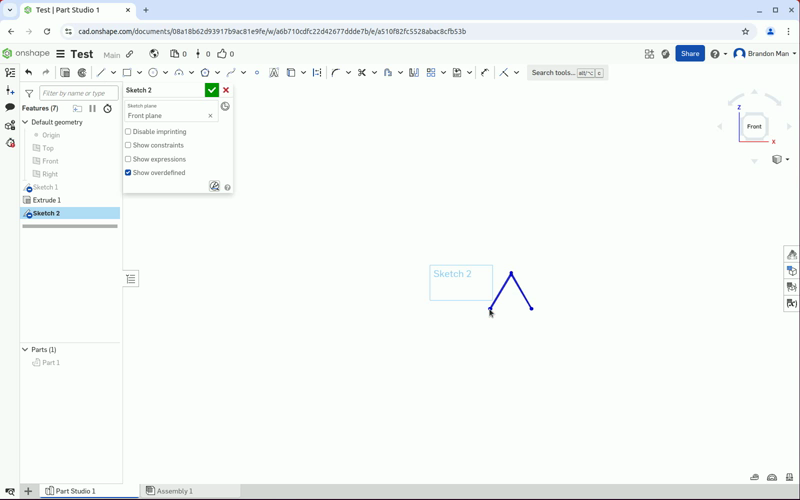
mouse_move(495, 299)
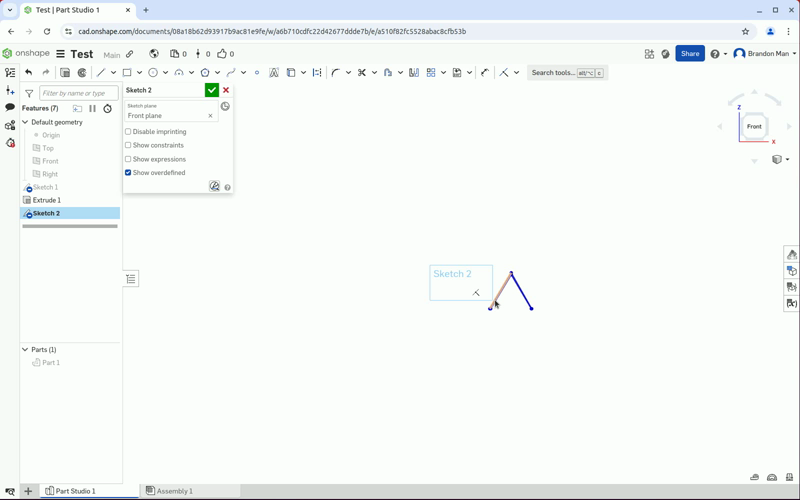
scroll(6)
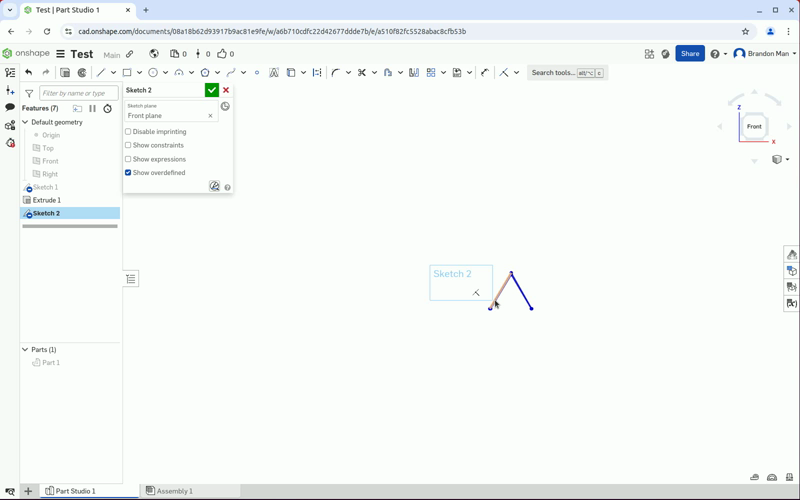
scroll(6)
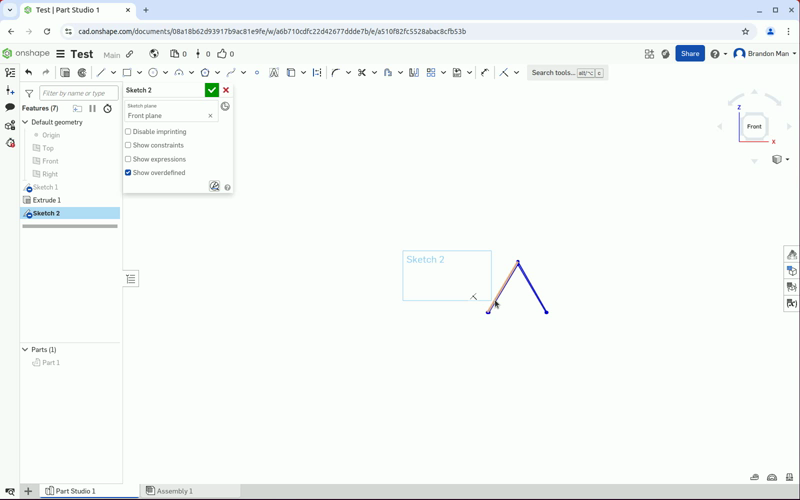
scroll(6)
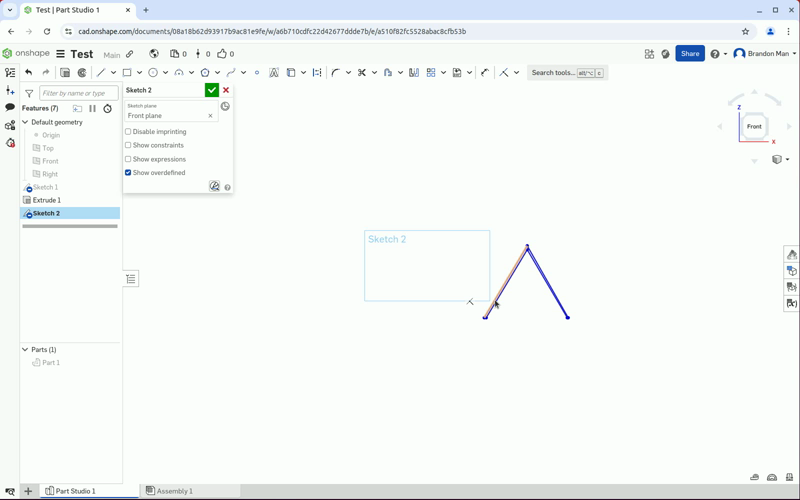
scroll(6)
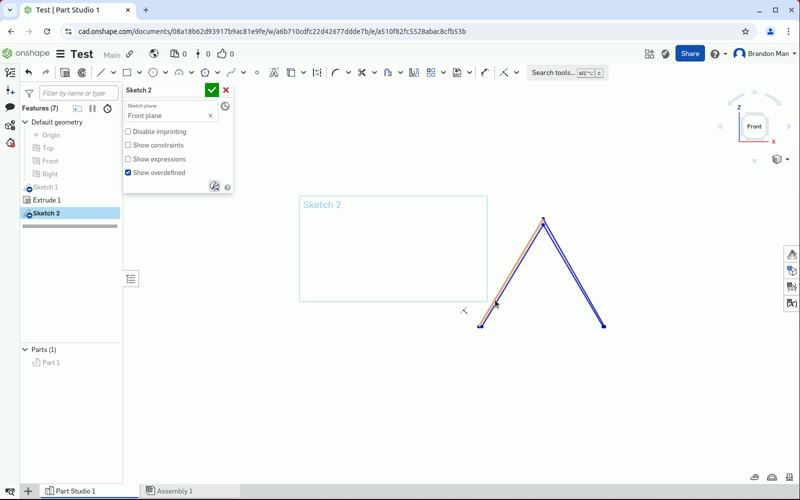
scroll(6)
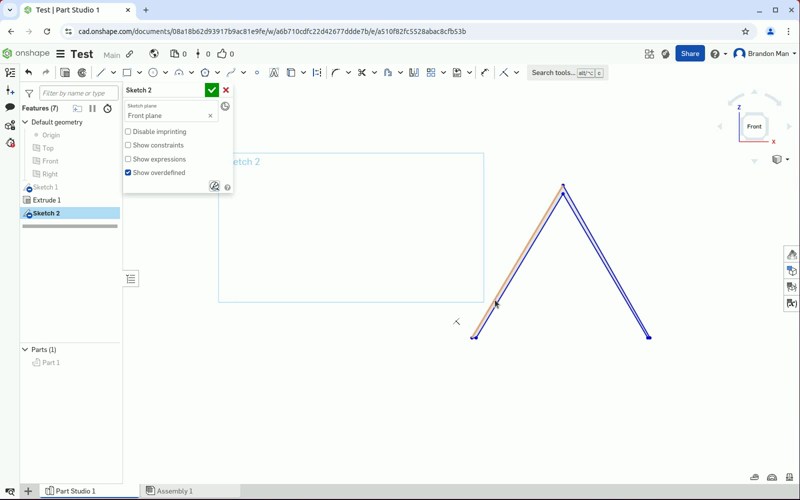
scroll(6)
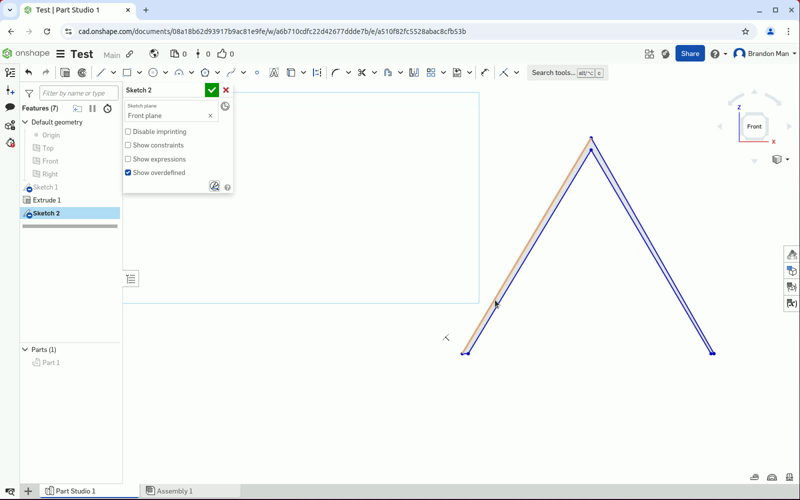
scroll(6)
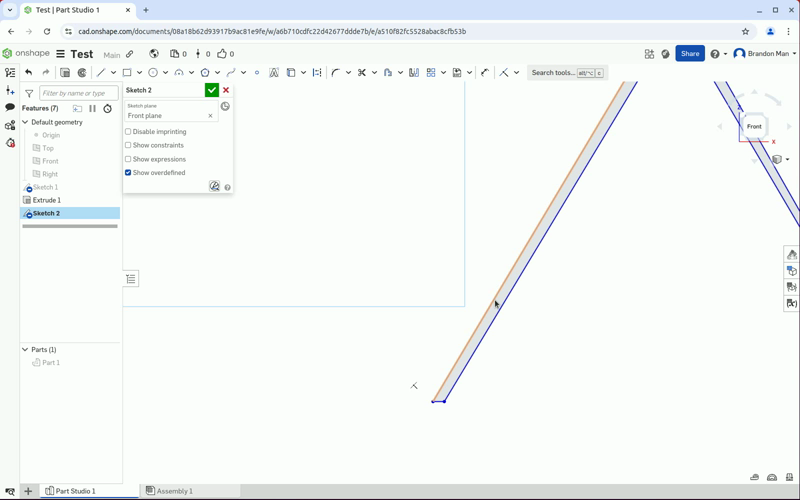
click(495, 299)
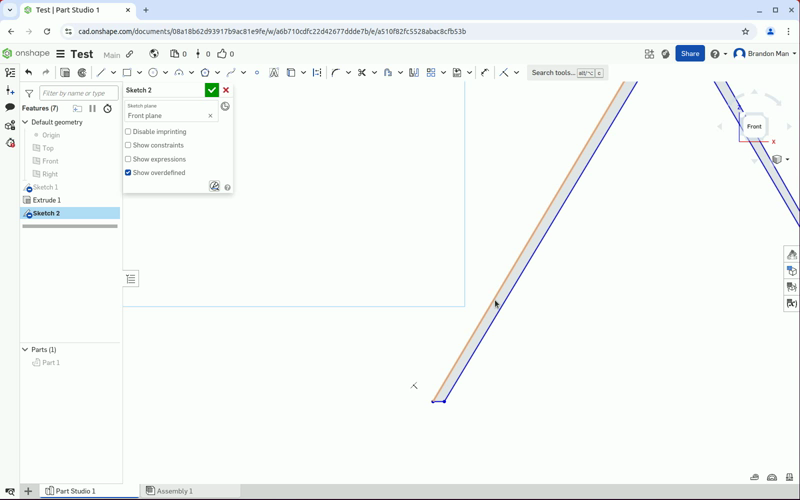
scroll(-6)
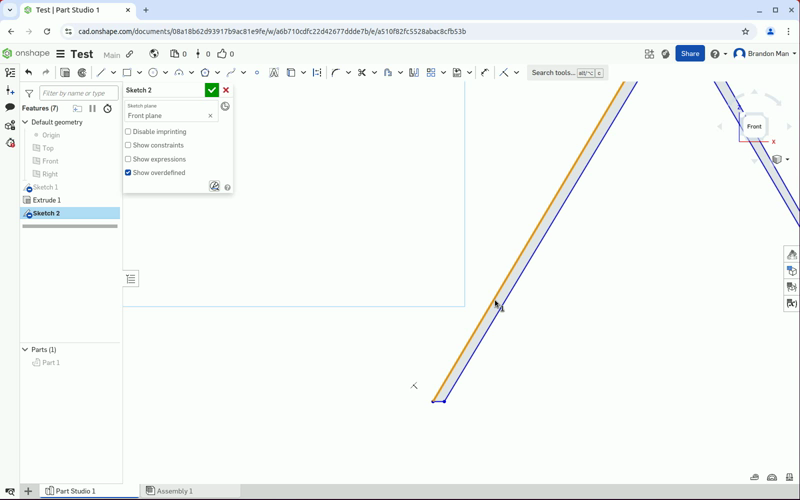
scroll(-6)
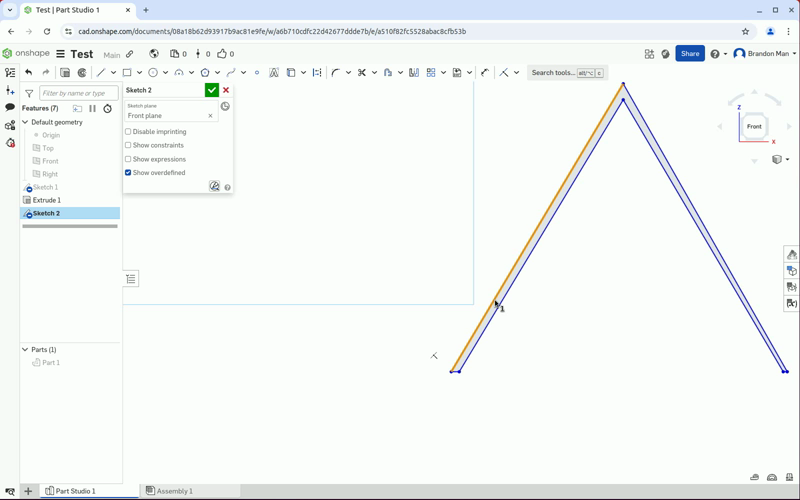
scroll(-6)
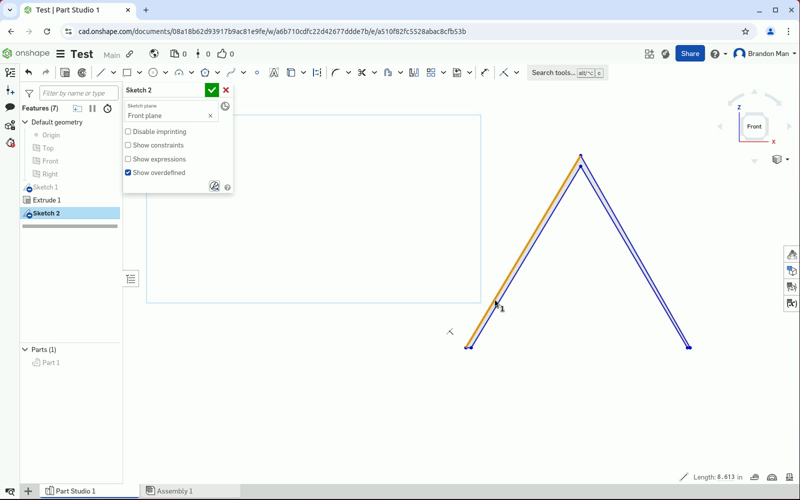
scroll(-6)
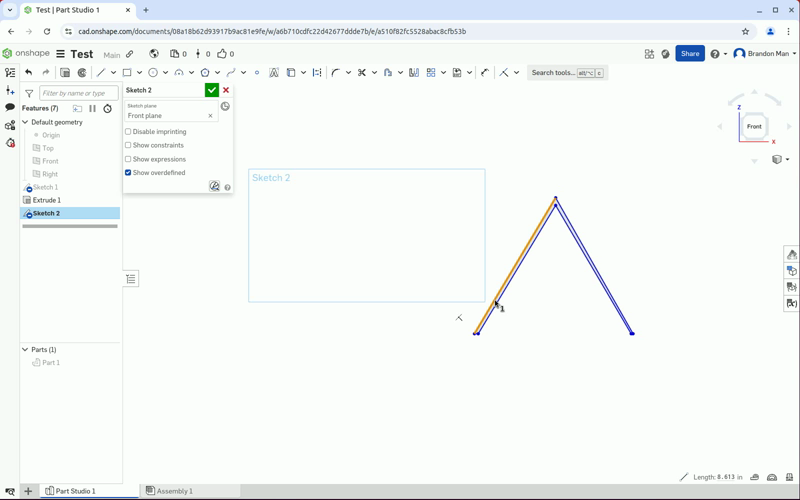
scroll(-6)
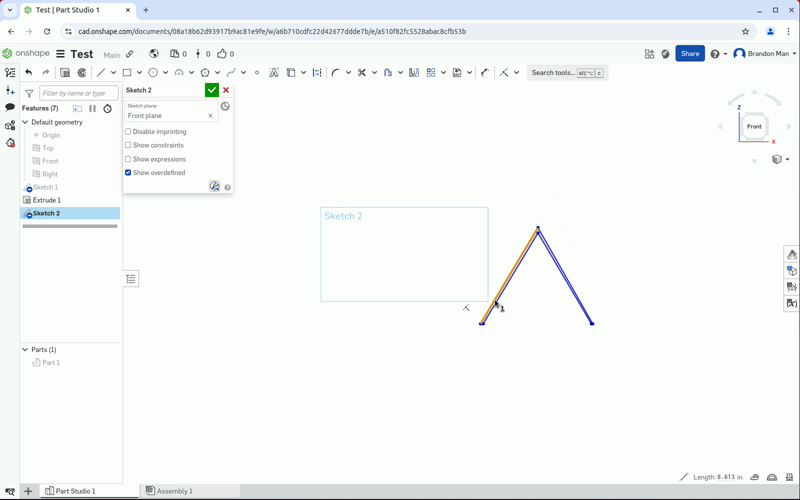
scroll(-6)
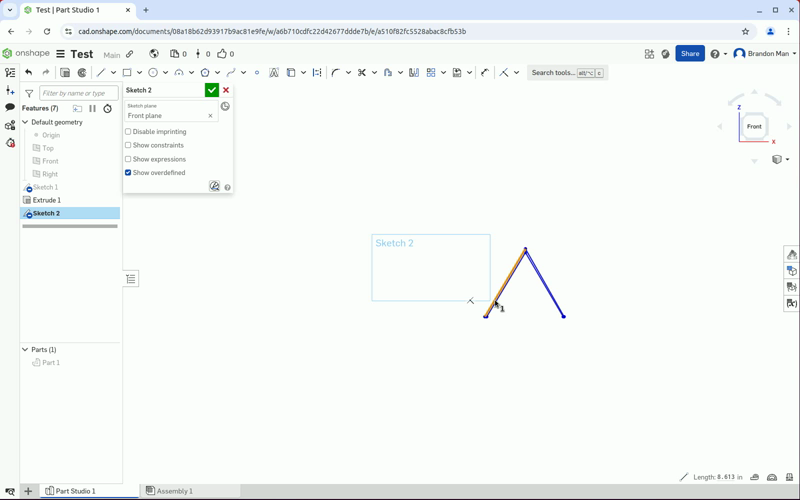
scroll(-6)
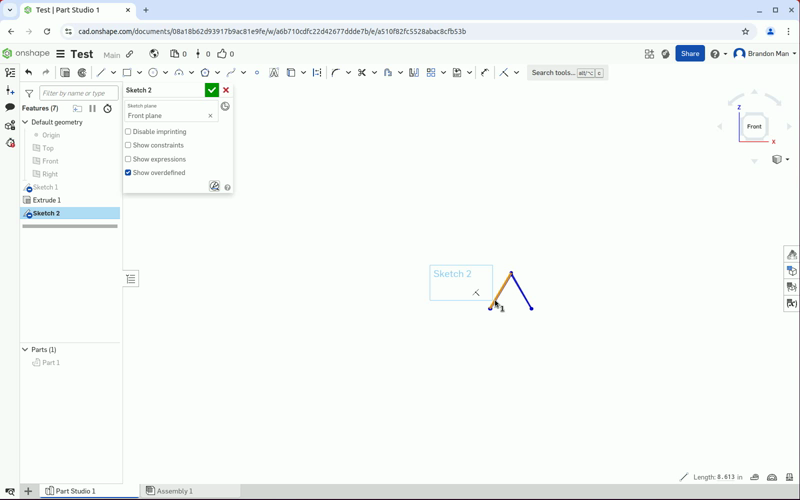
mouse_move(73, 352)
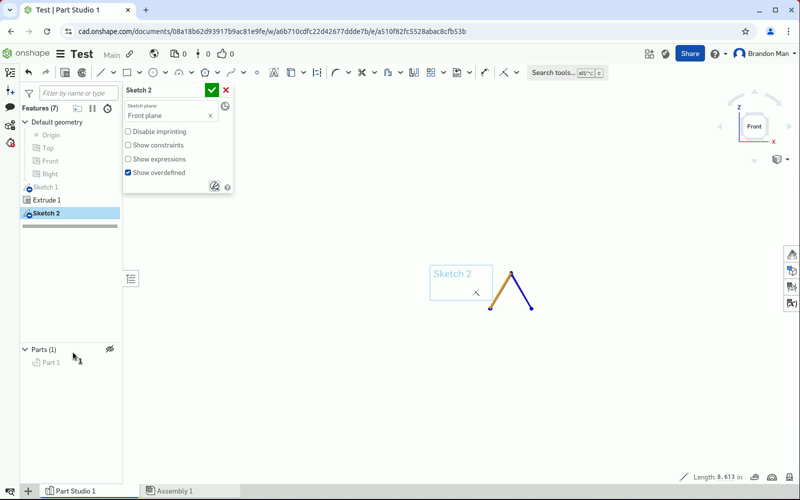
key(shift+y)
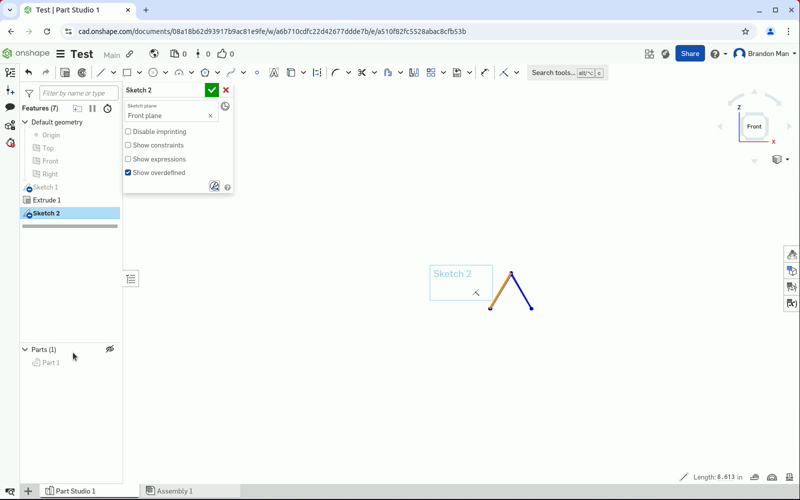
key(shift+e)
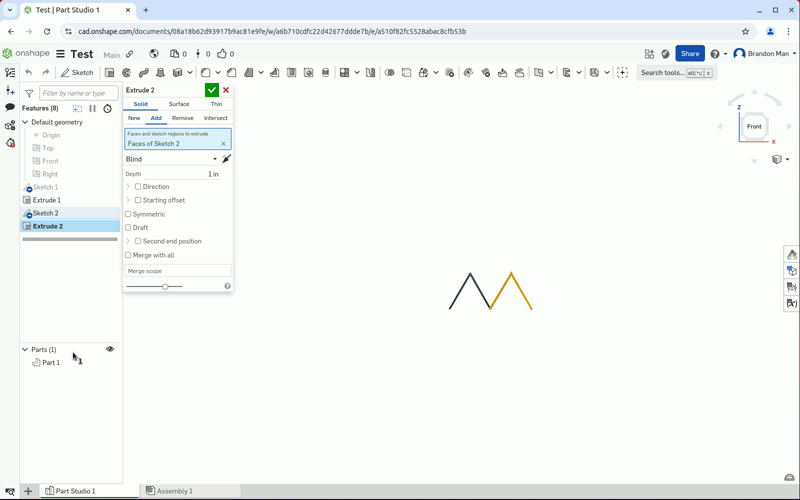
mouse_move(143, 106)
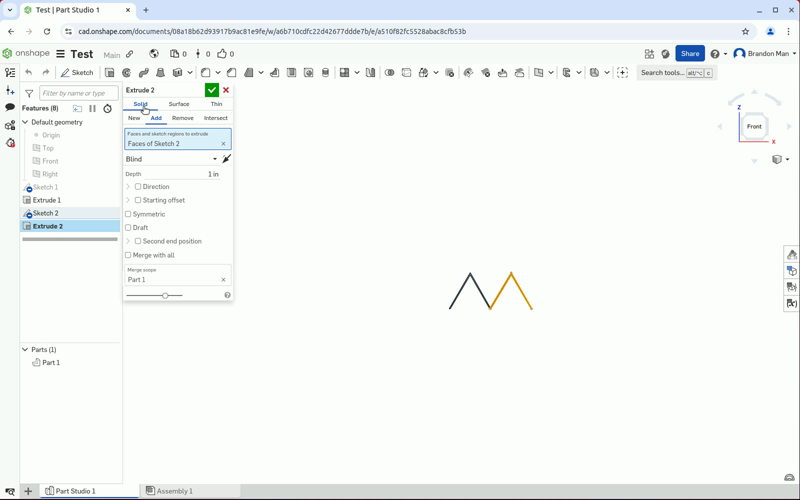
click(143, 106)
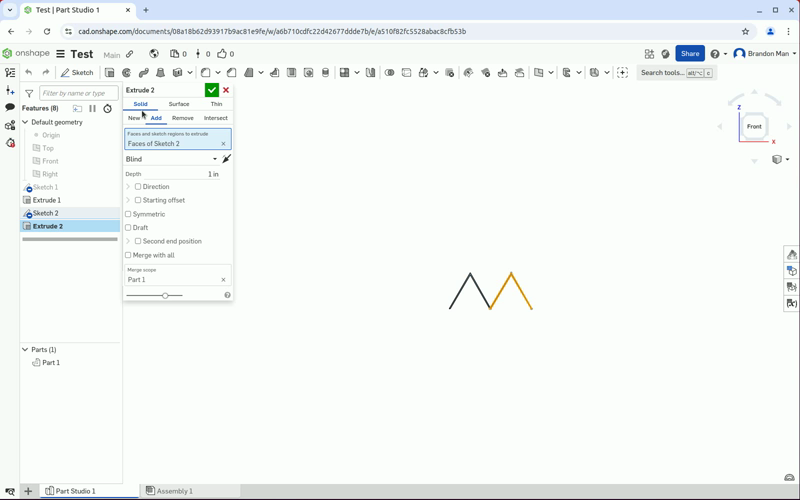
mouse_move(137, 120)
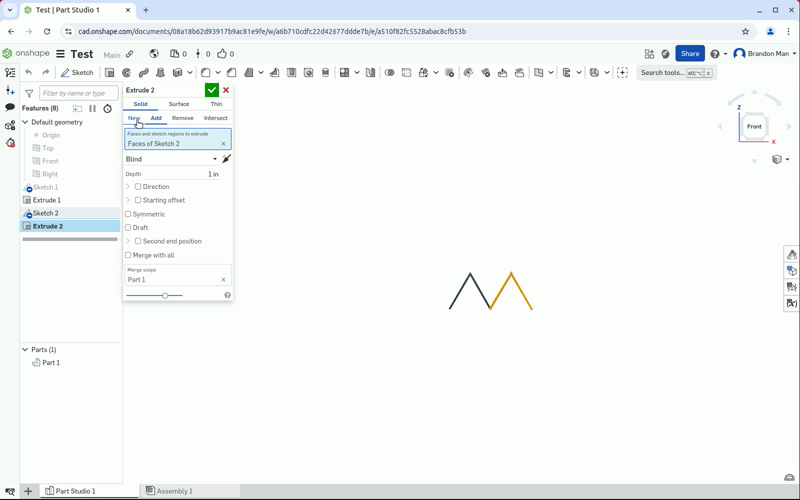
click(137, 120)
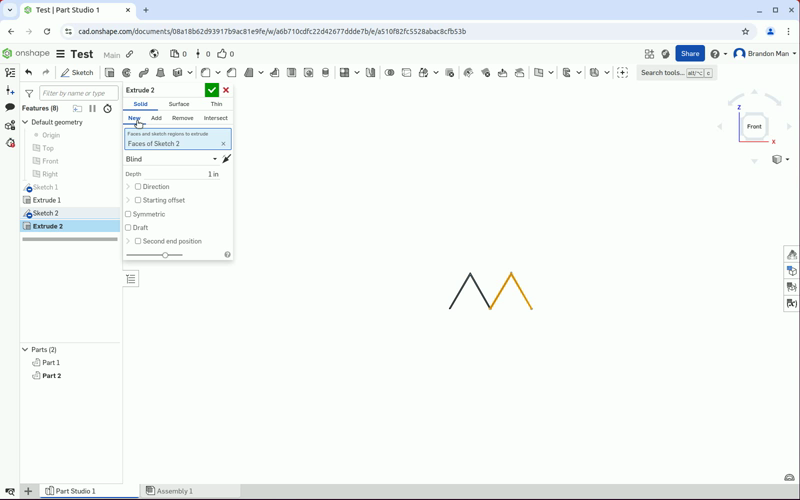
key(tab, 4)
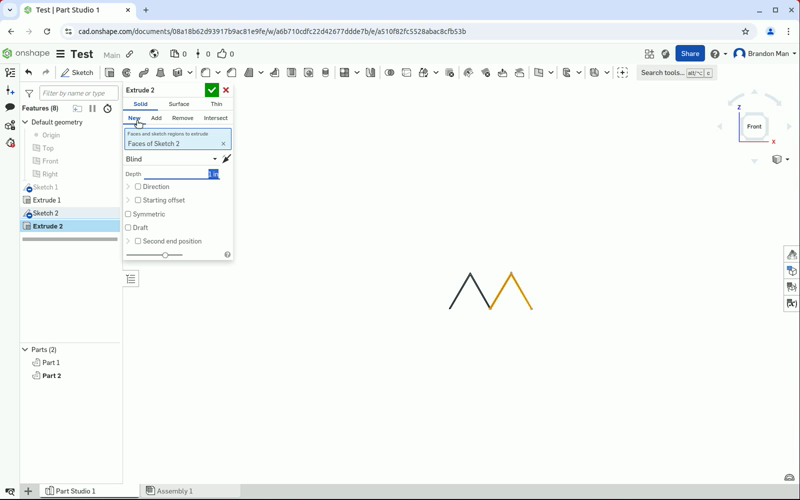
text(6.018)
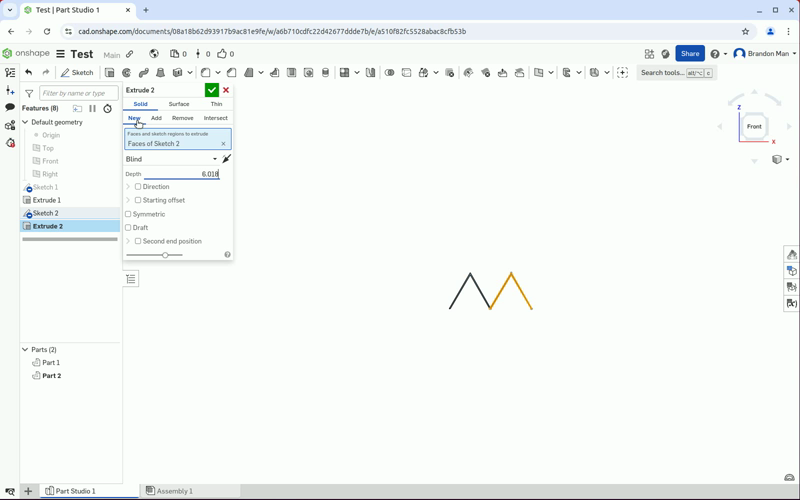
key(enter)
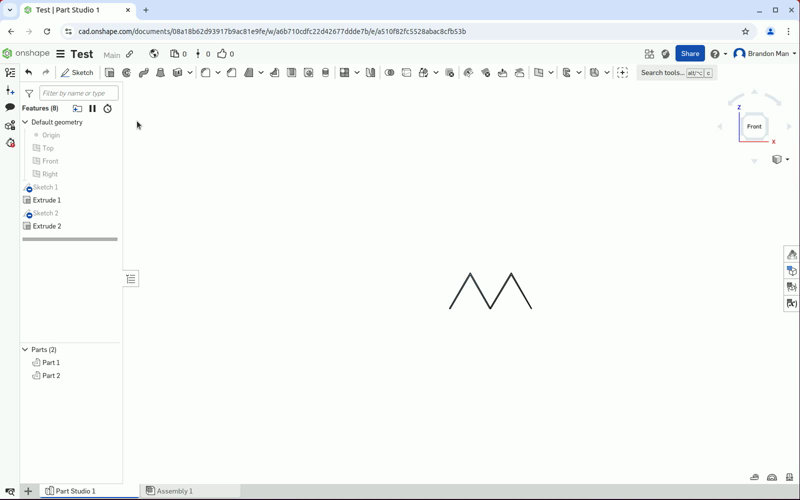
key(shift+h)
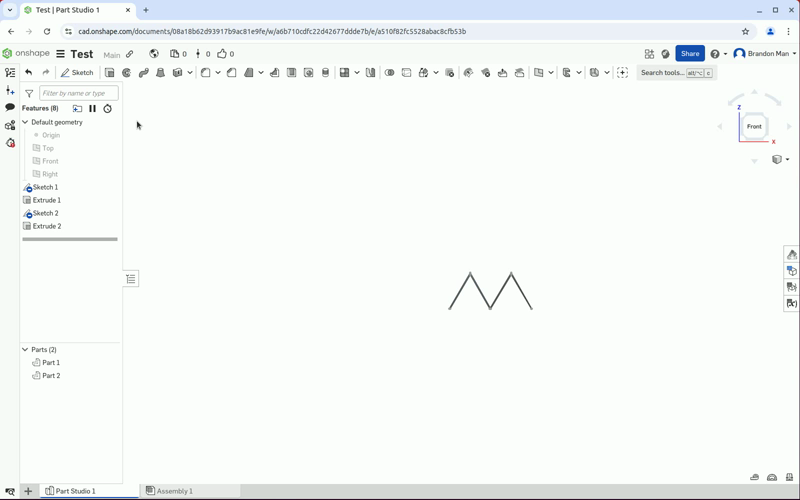
key(shift+h)
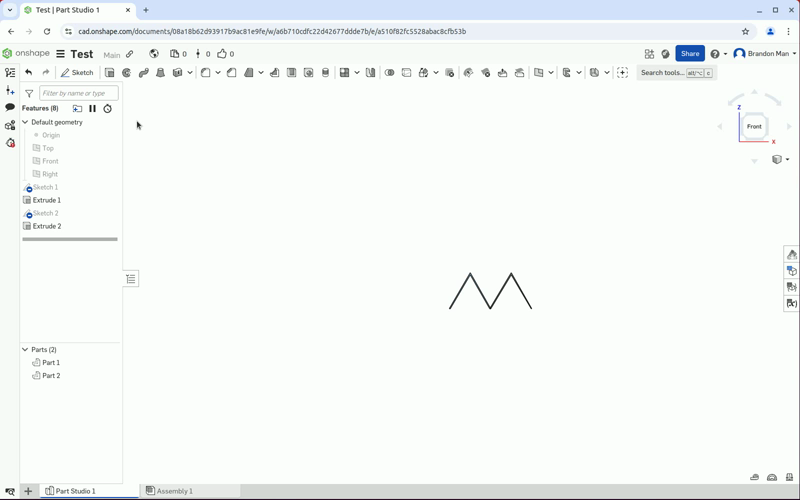
mouse_move(73, 189)
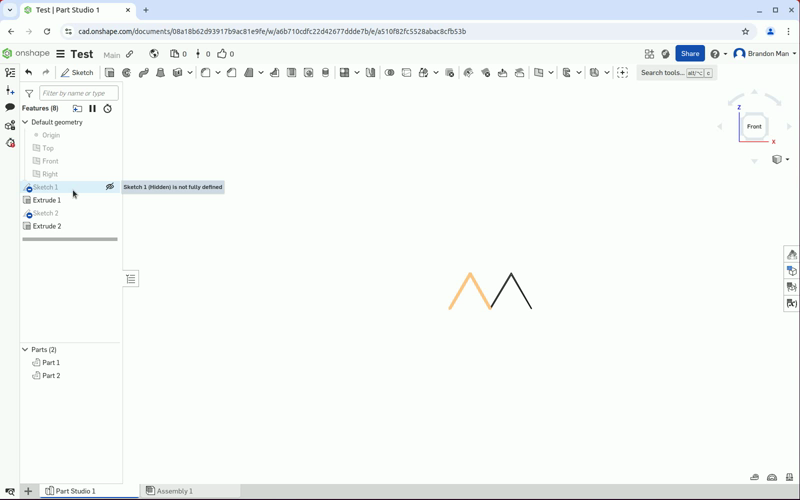
click(73, 189)
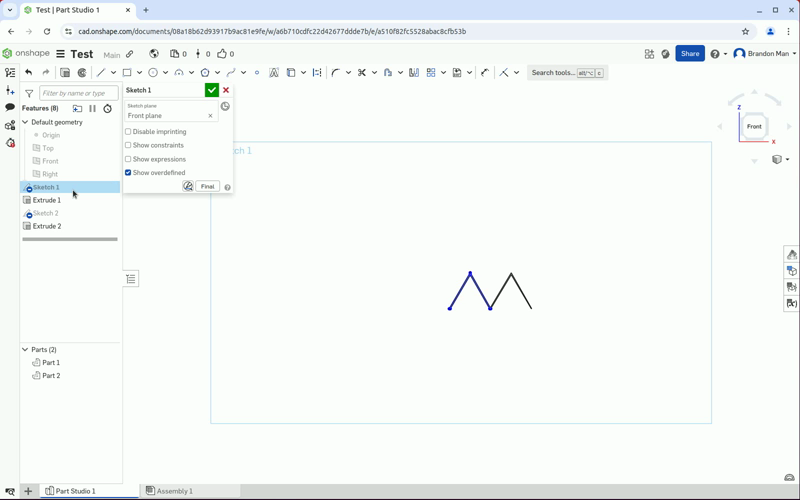
mouse_move(229, 92)
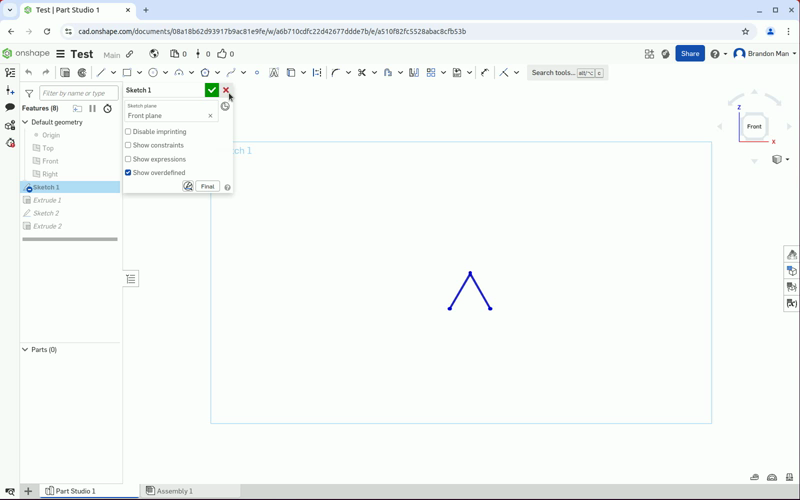
click(229, 92)
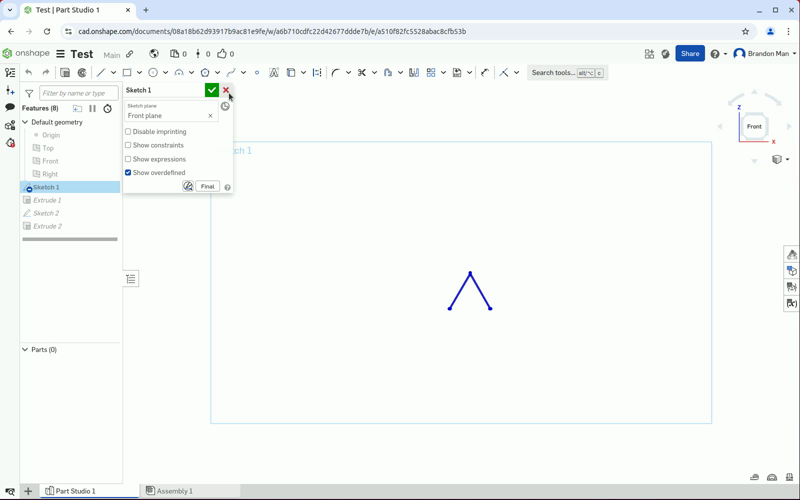
key(shift+s)
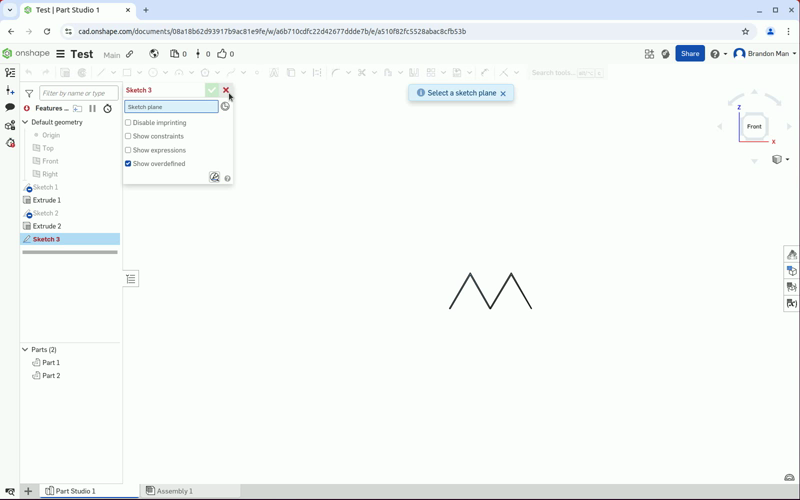
mouse_move(73, 163)
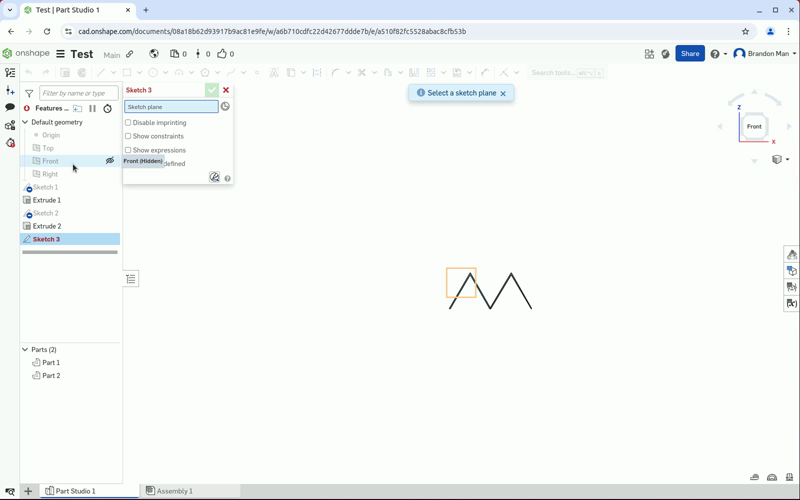
click(73, 163)
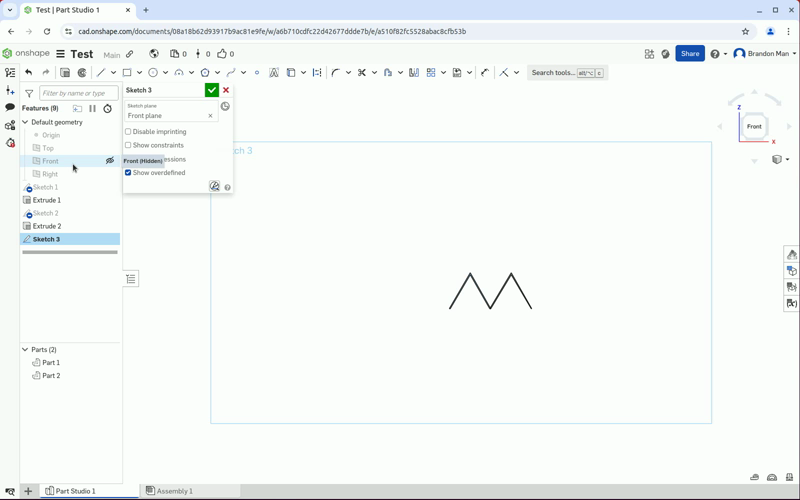
mouse_move(73, 352)
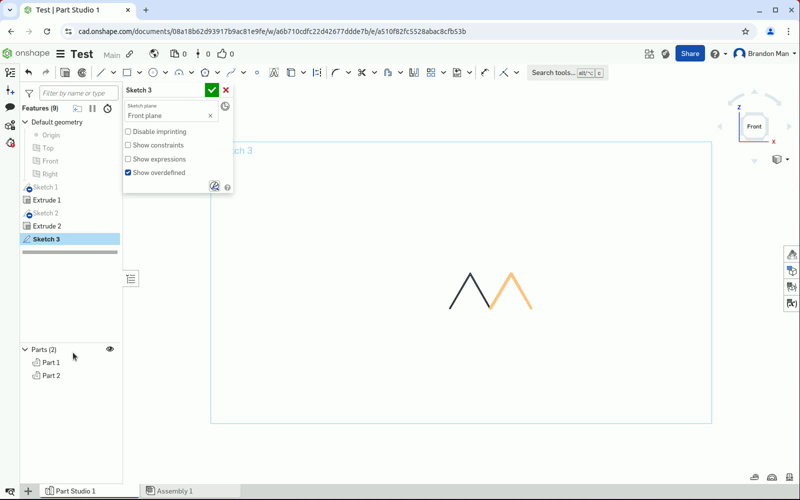
key(y)
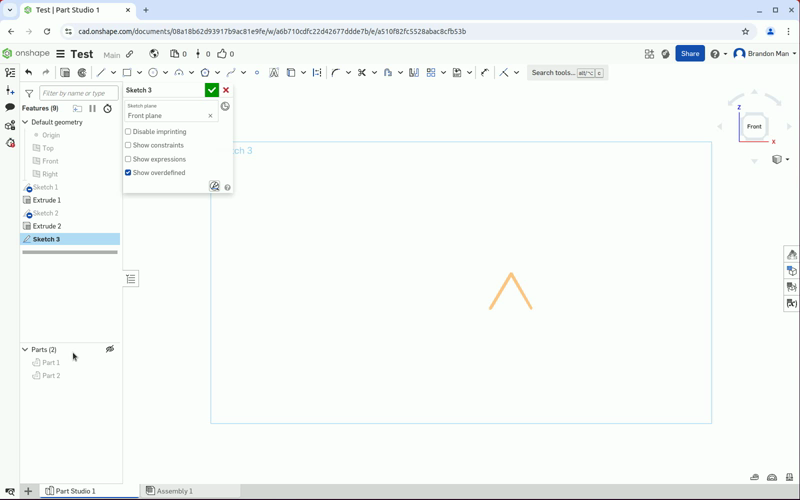
key(l)
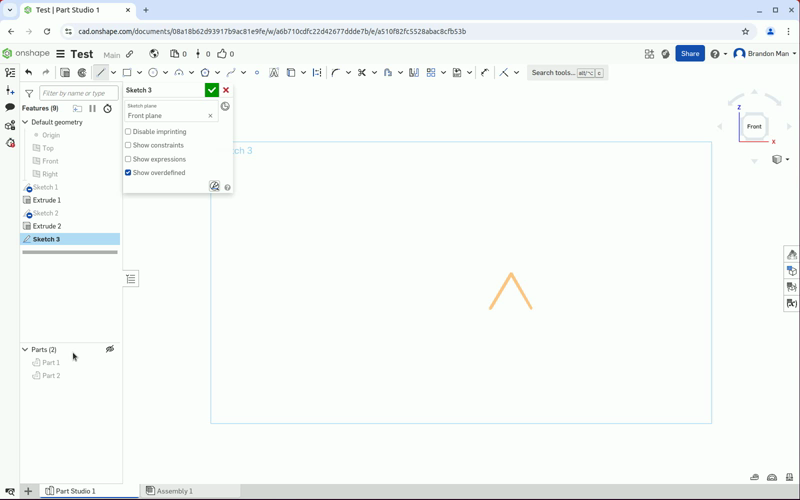
key_down(shift)
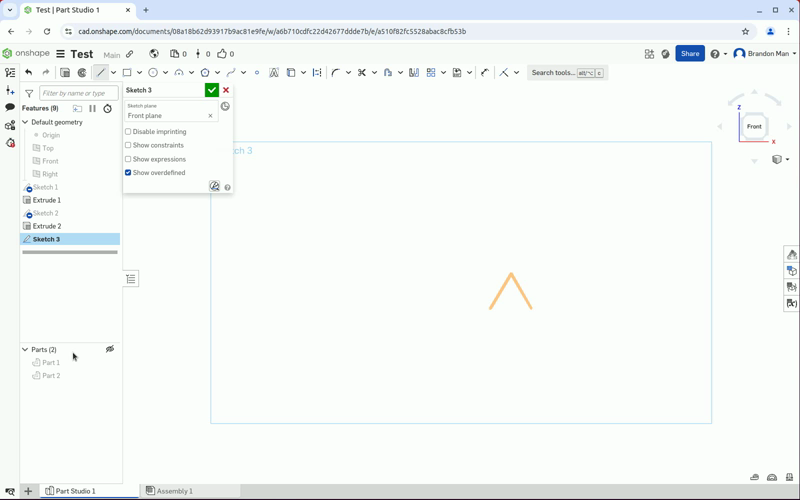
mouse_move(532, 308)
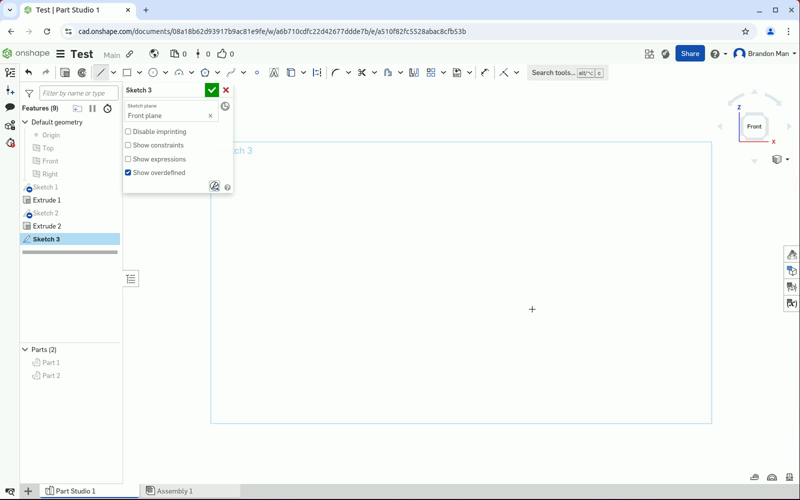
click(532, 308)
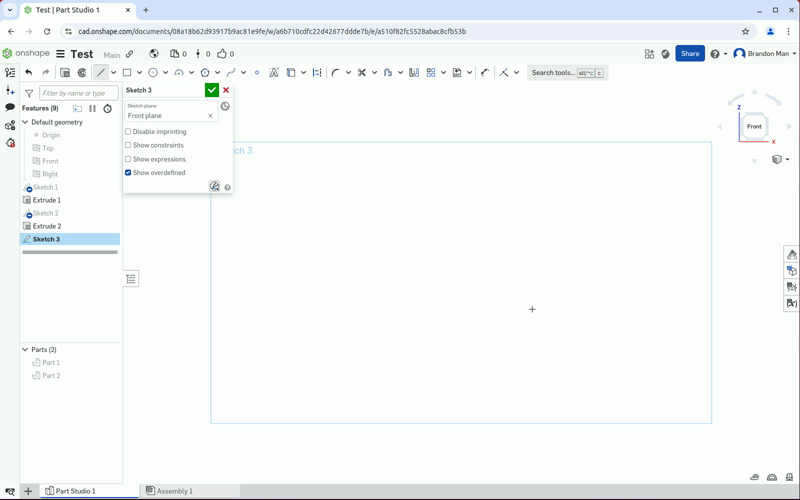
key_up(shift)
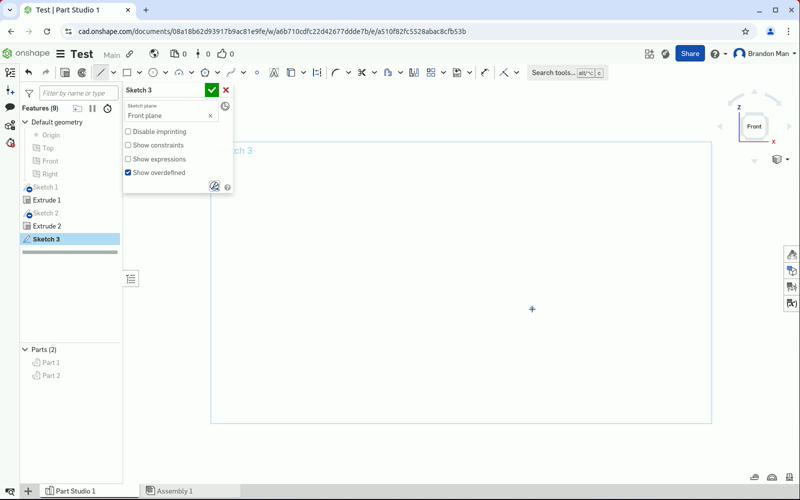
key_down(shift)
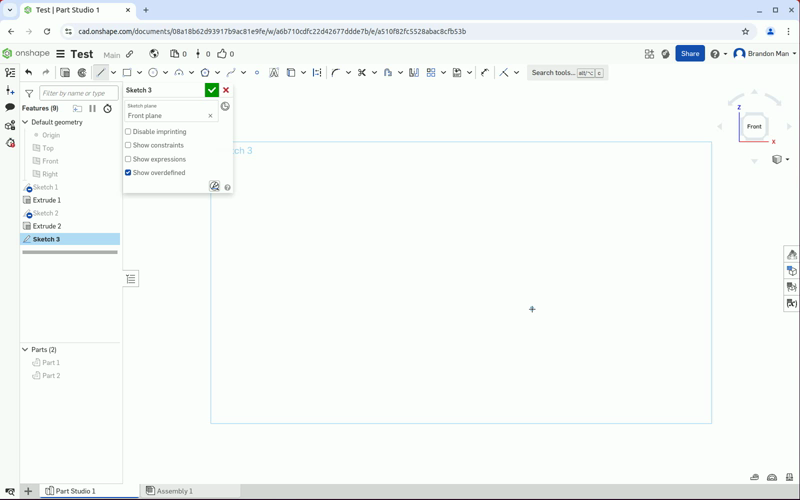
mouse_move(562, 308)
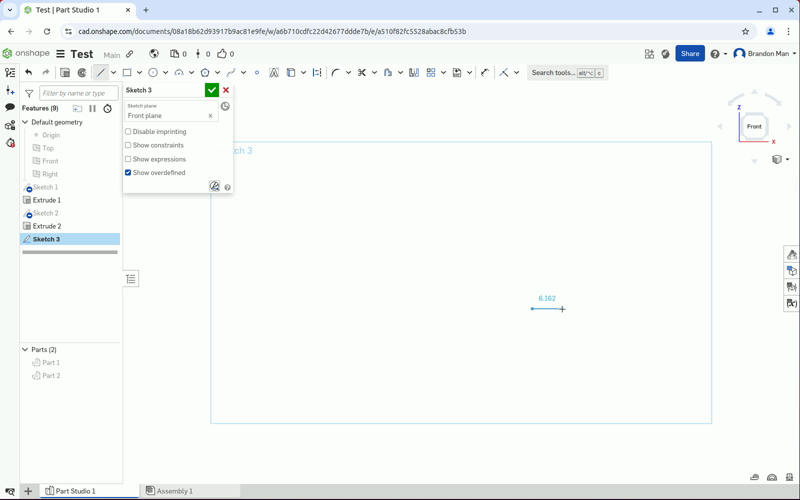
mouse_move(533, 308)
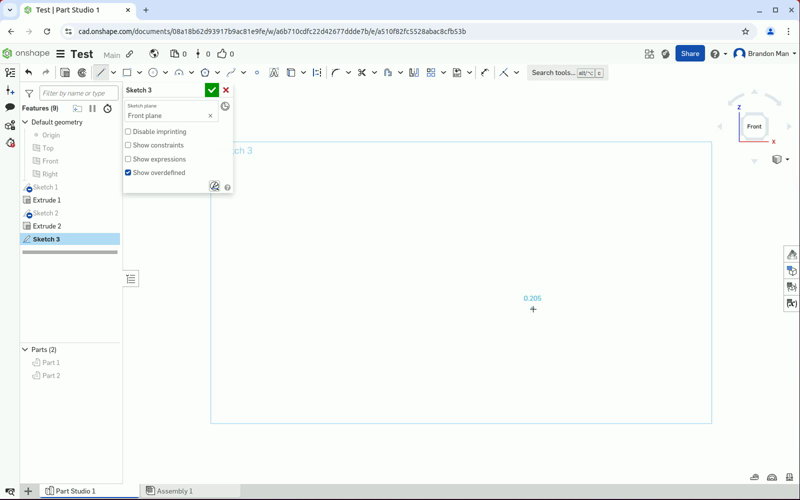
scroll(6)
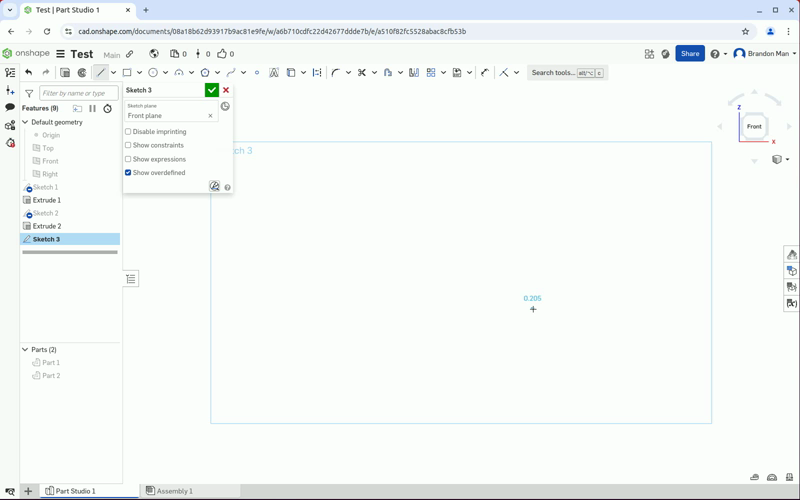
scroll(6)
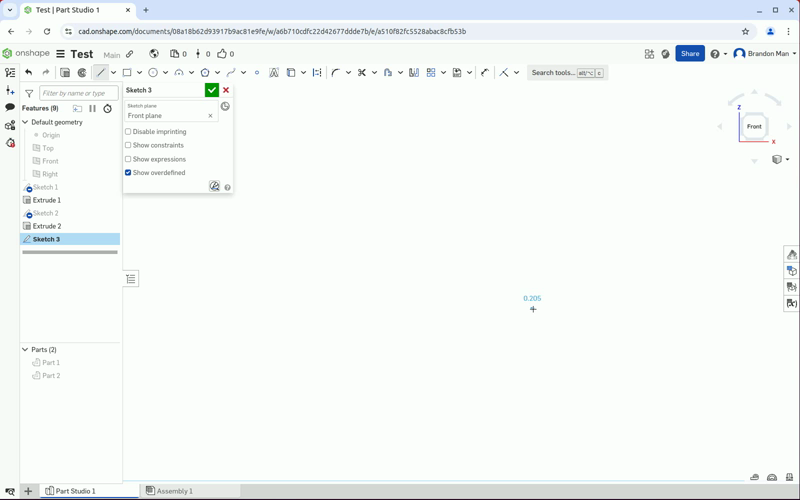
scroll(6)
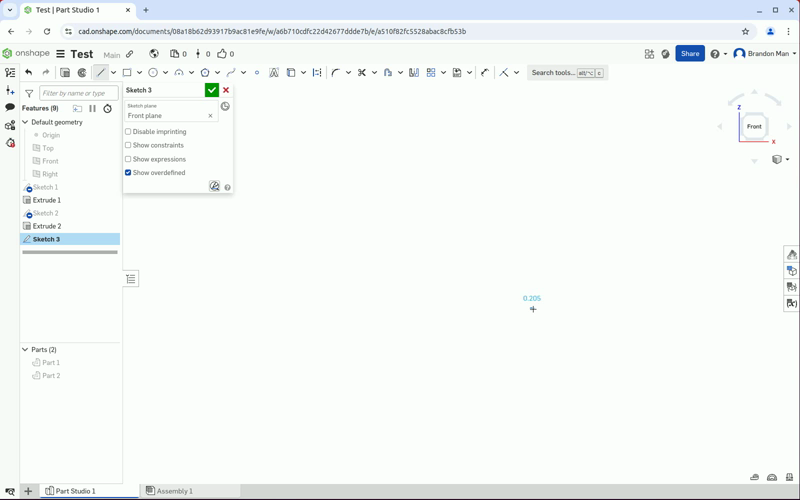
scroll(6)
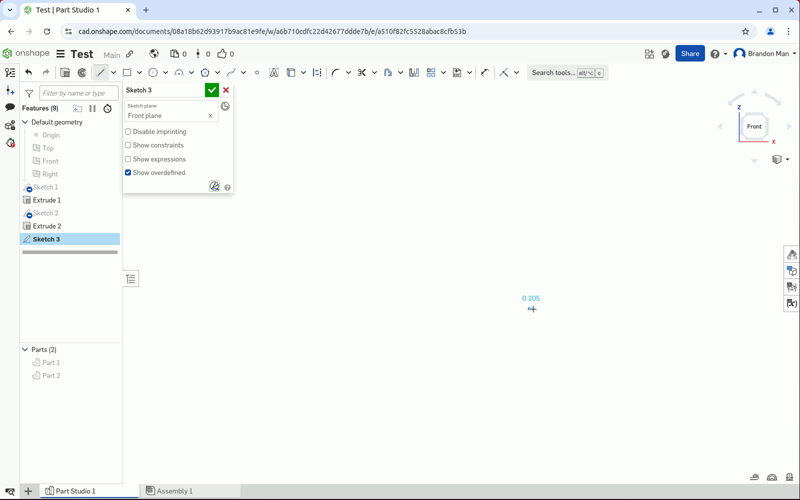
scroll(6)
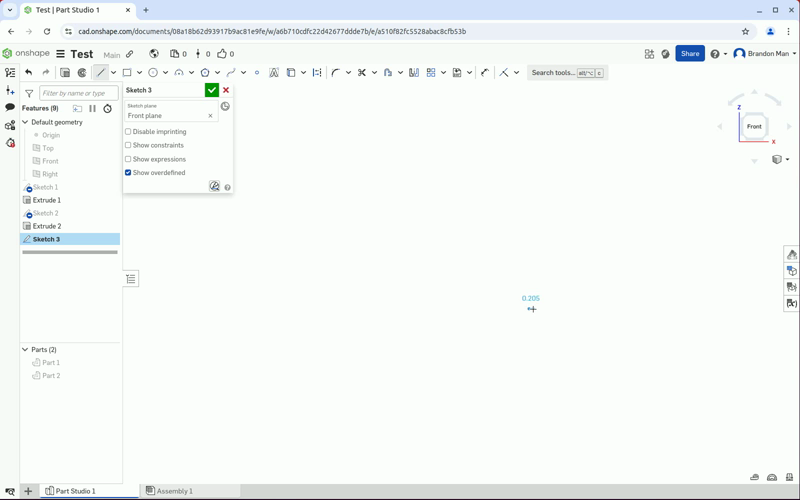
scroll(6)
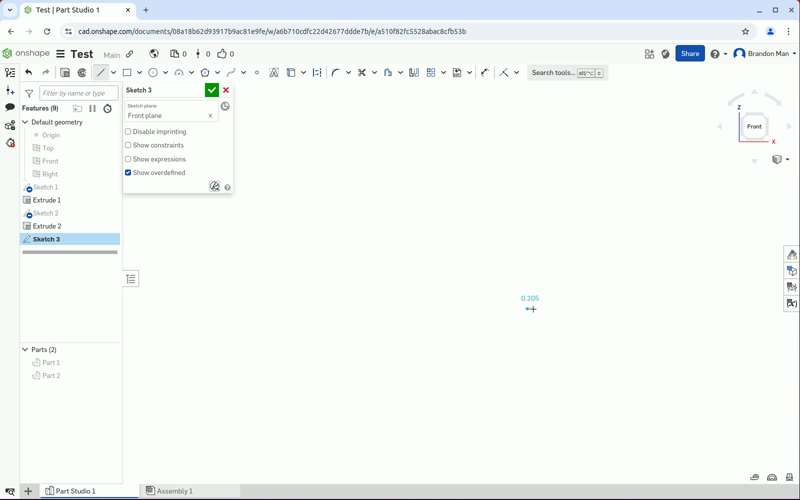
scroll(6)
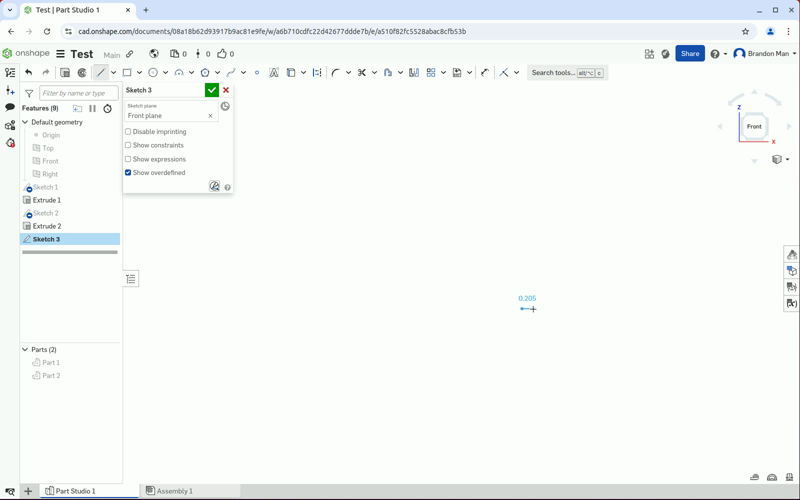
click(533, 308)
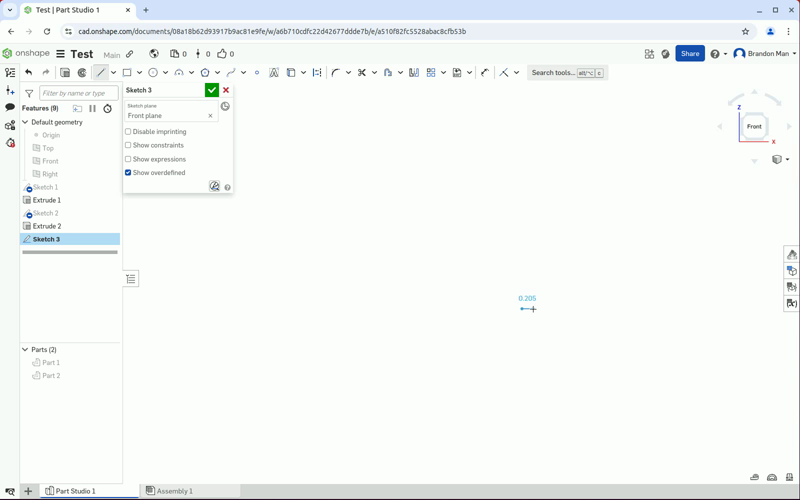
scroll(-6)
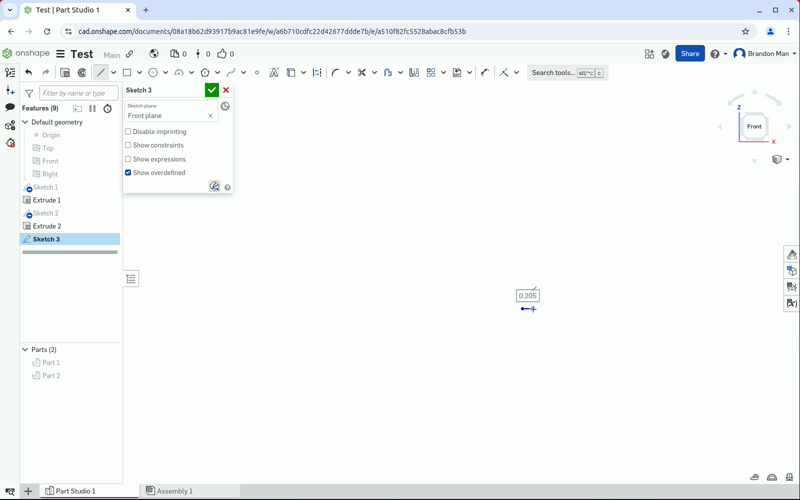
scroll(-6)
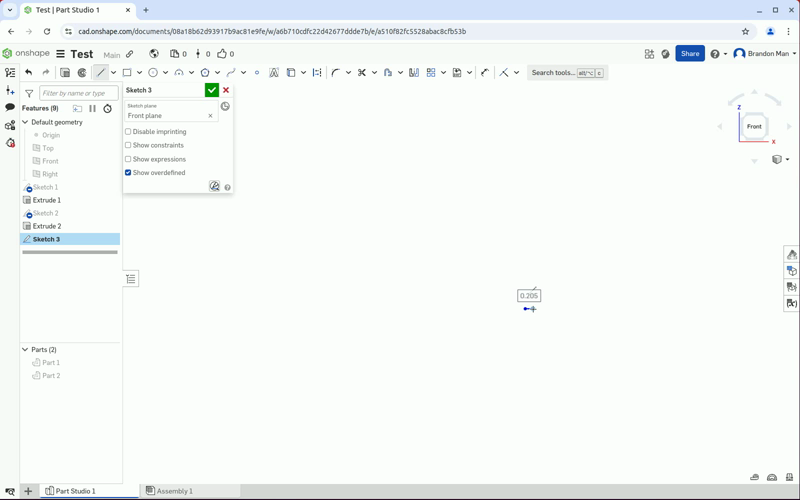
scroll(-6)
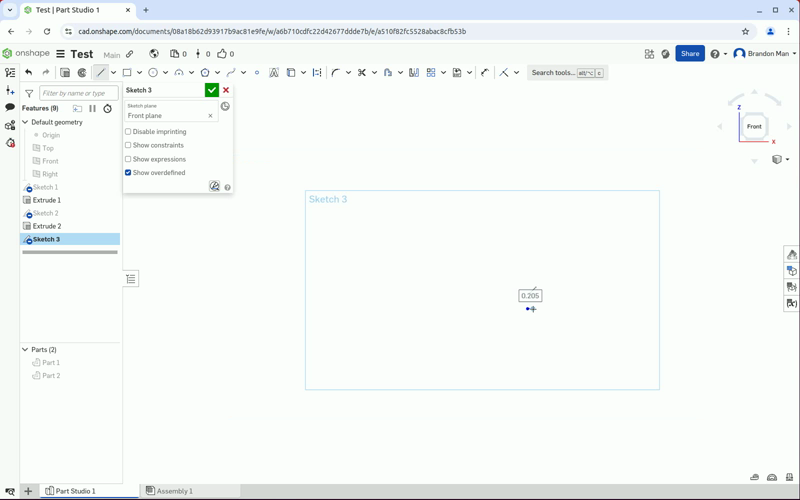
scroll(-6)
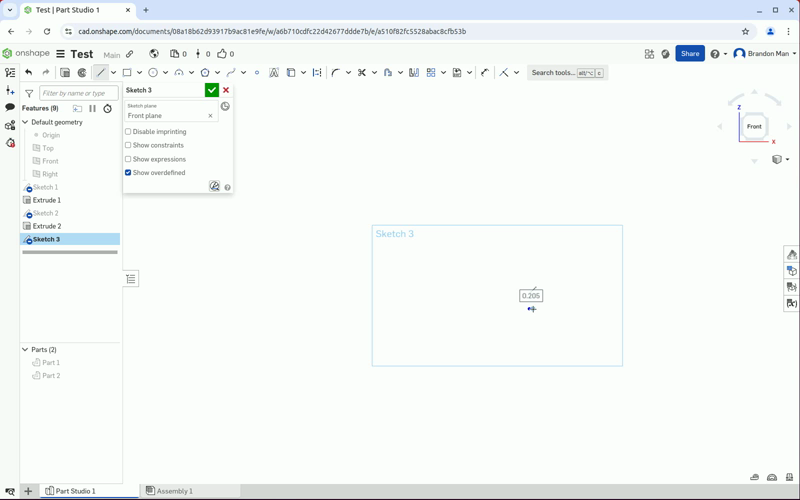
scroll(-6)
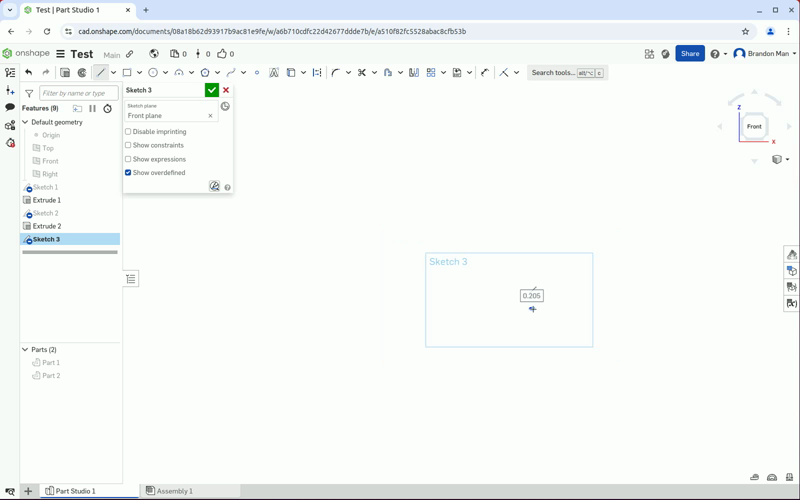
scroll(-6)
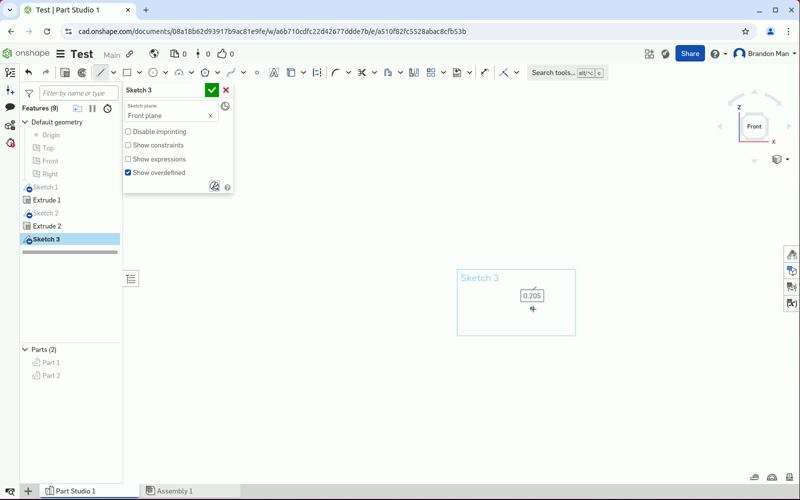
scroll(-6)
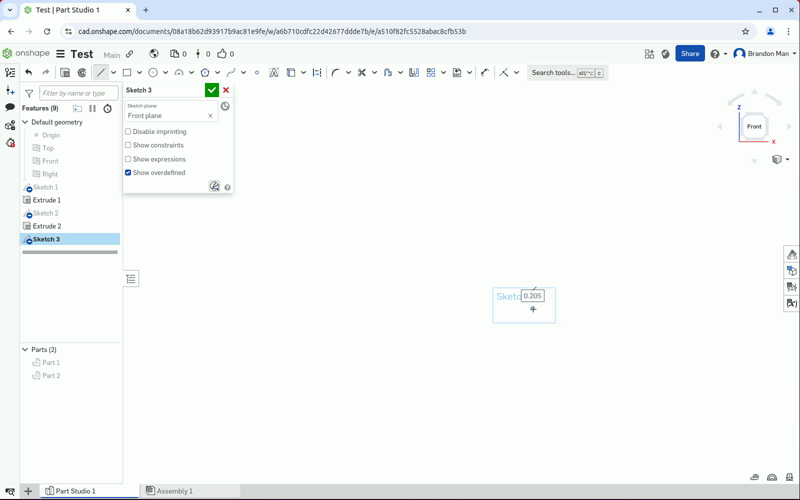
key_up(shift)
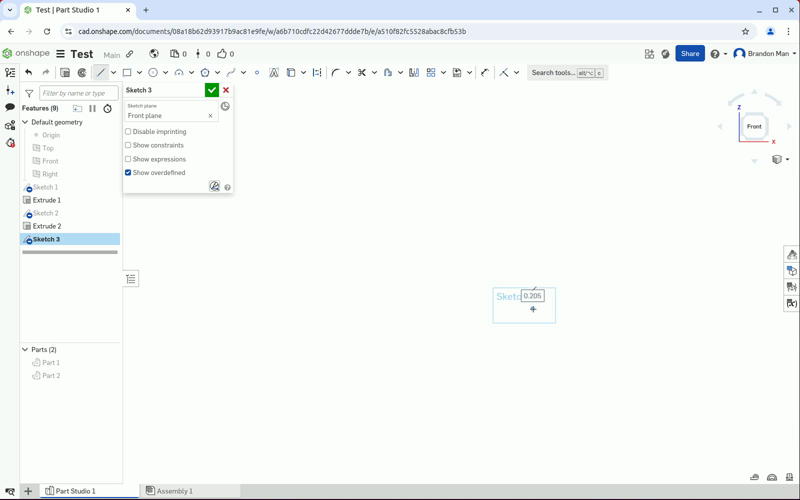
key_down(shift)
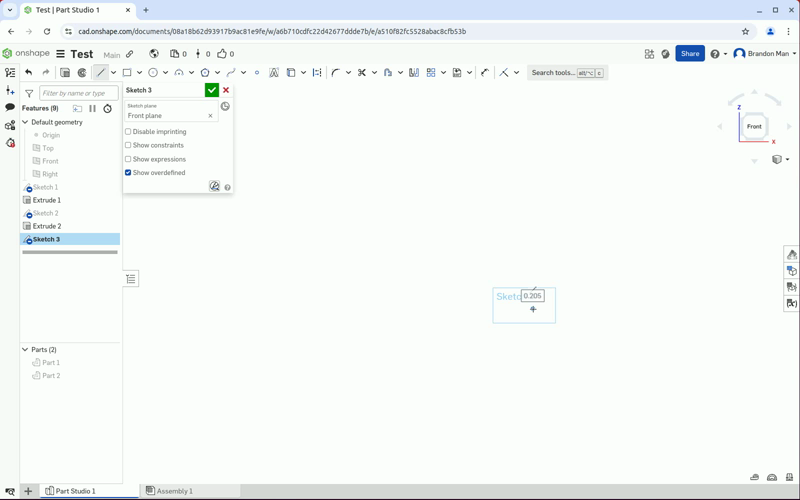
mouse_move(563, 308)
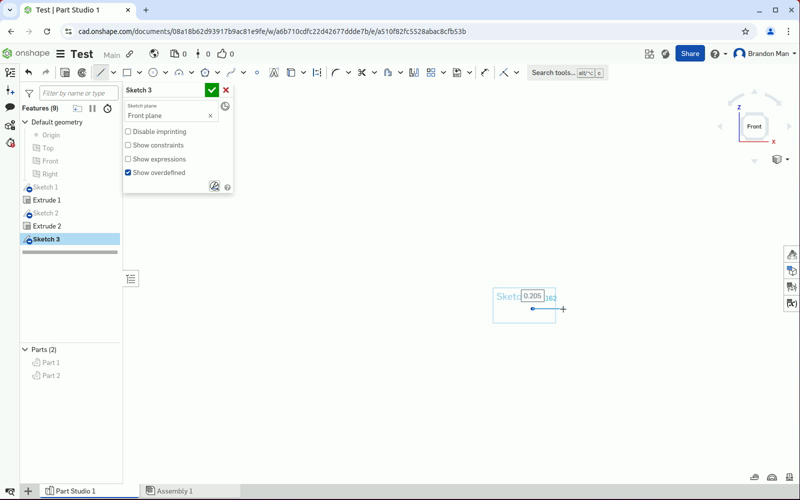
mouse_move(553, 274)
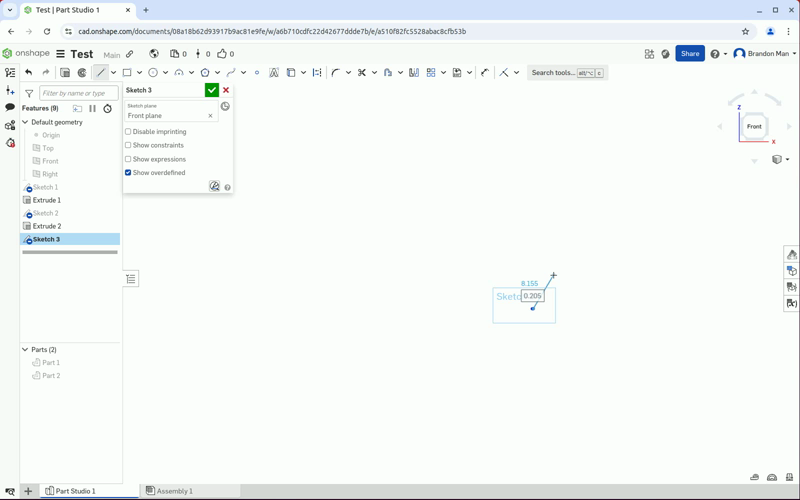
click(553, 274)
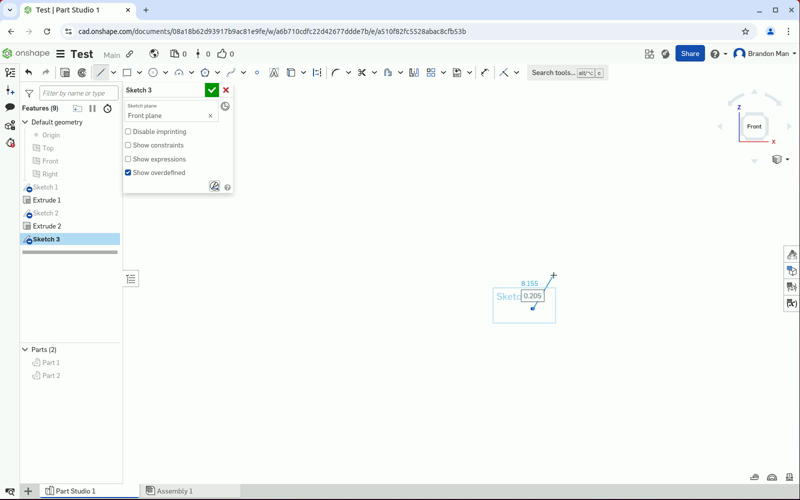
key_up(shift)
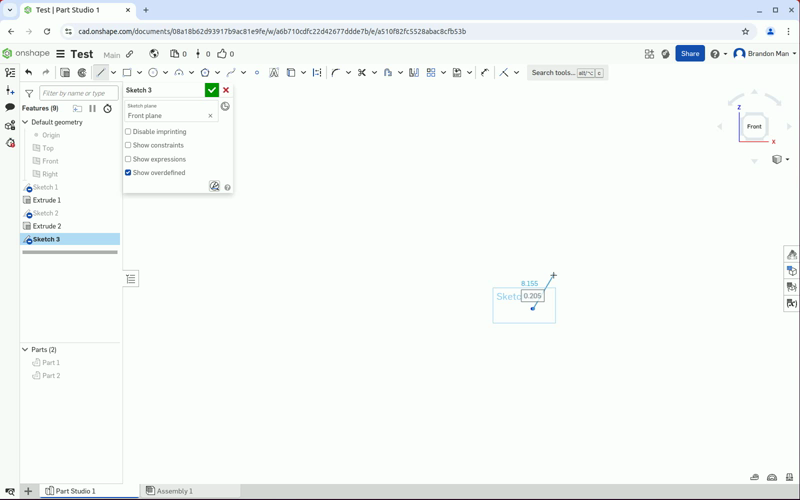
key_down(shift)
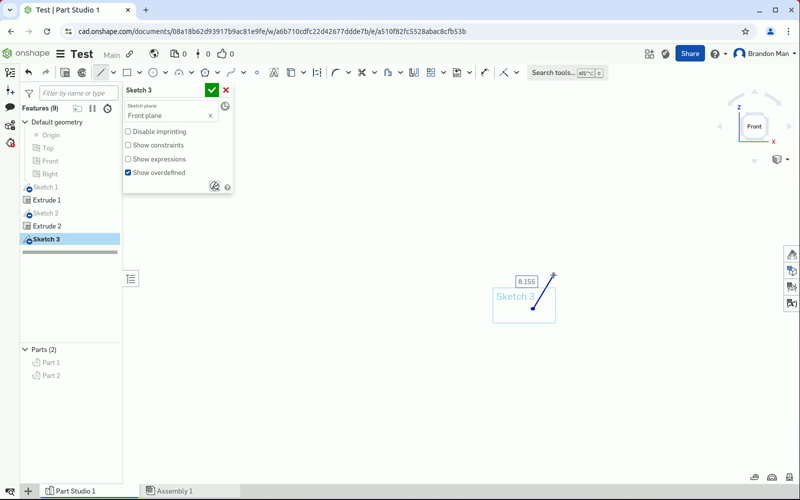
mouse_move(583, 274)
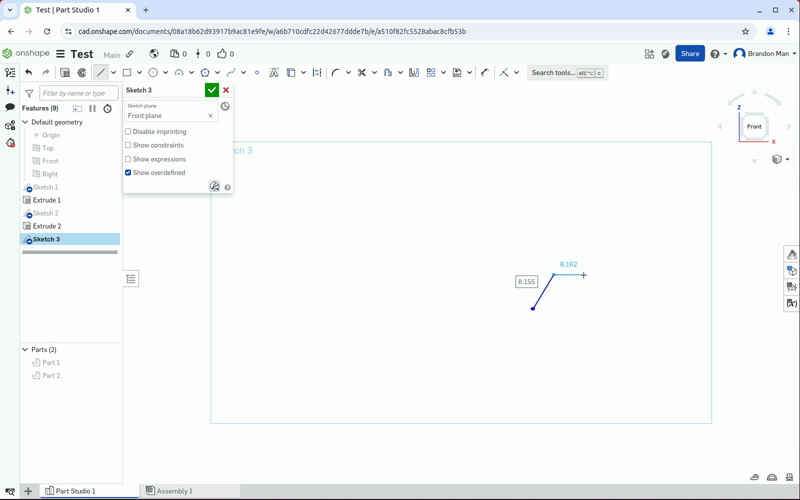
mouse_move(573, 308)
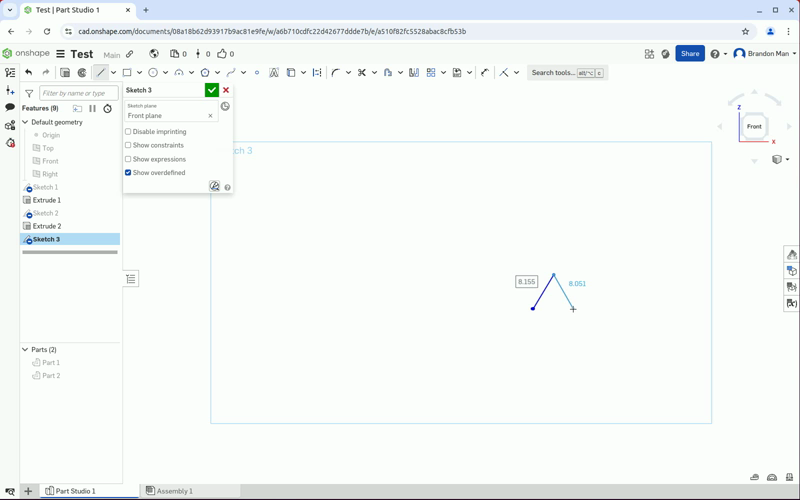
click(573, 308)
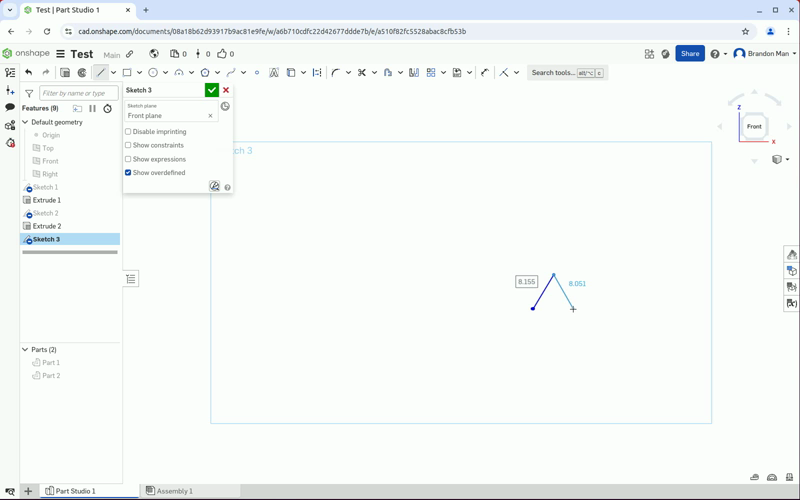
key_up(shift)
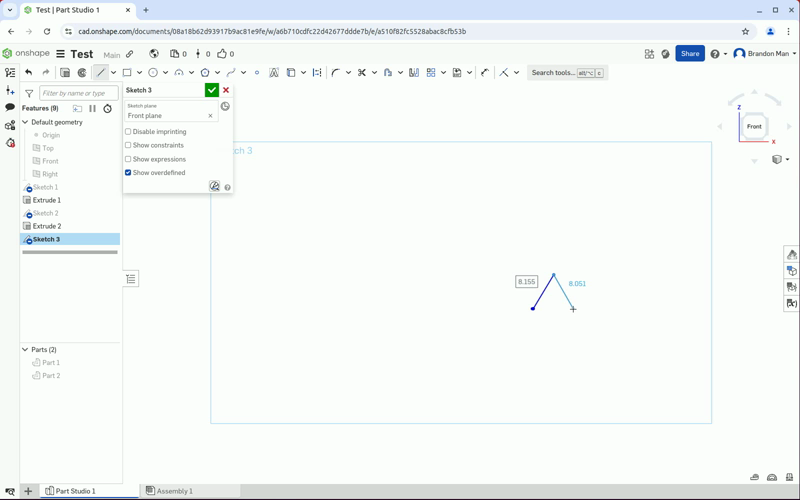
key_down(shift)
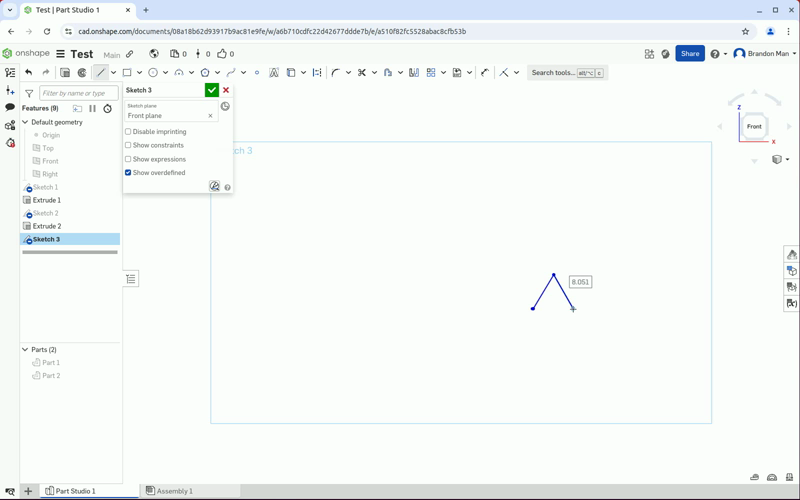
mouse_move(589, 308)
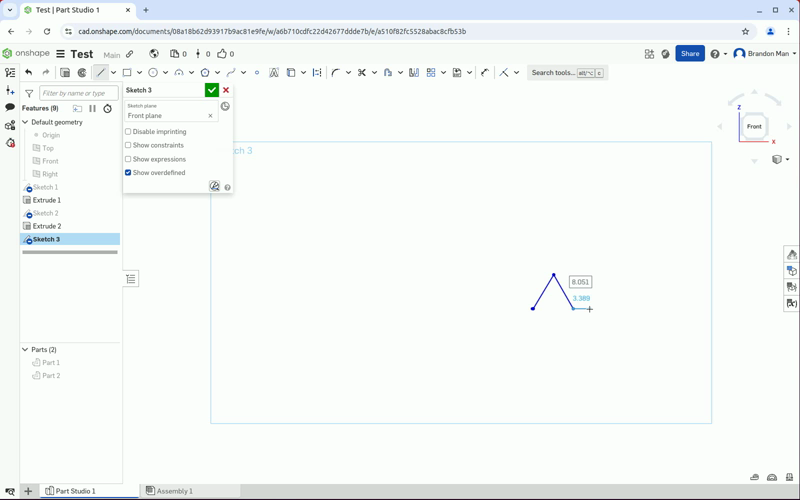
mouse_move(574, 308)
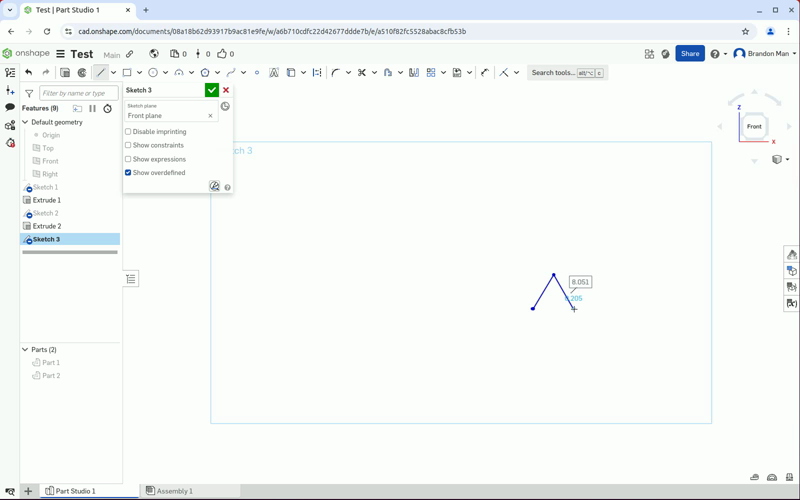
scroll(6)
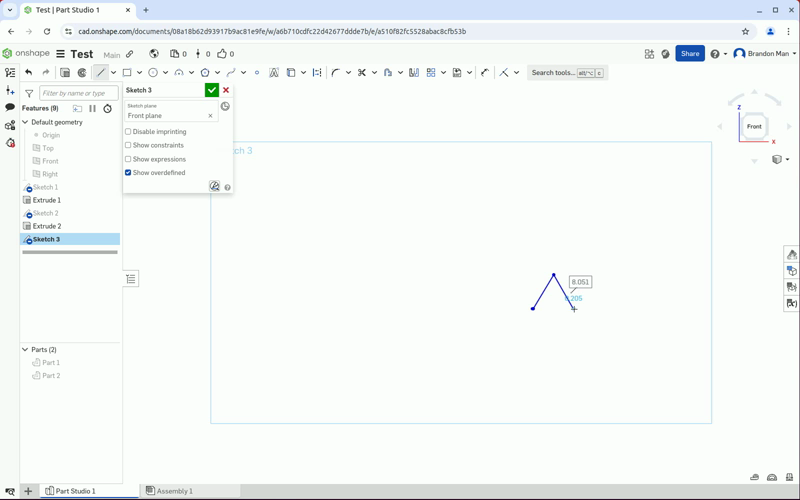
scroll(6)
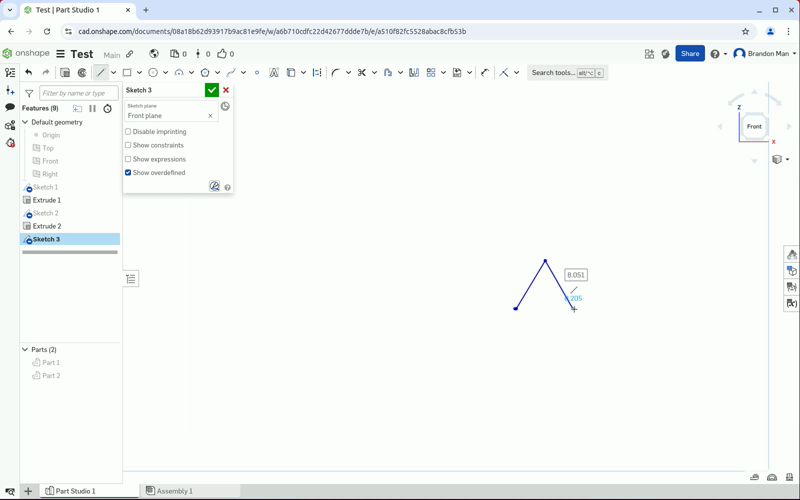
scroll(6)
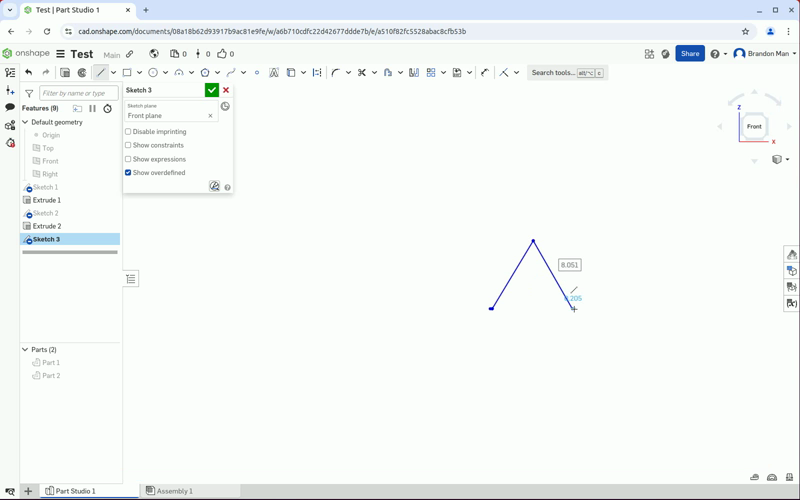
scroll(6)
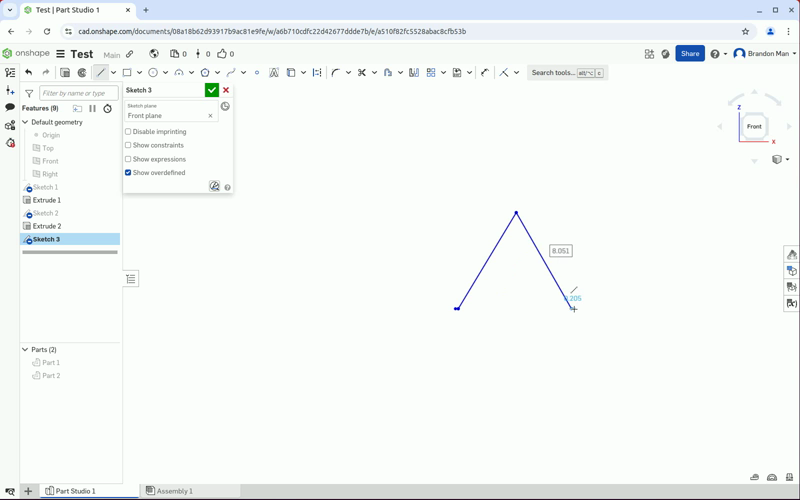
scroll(6)
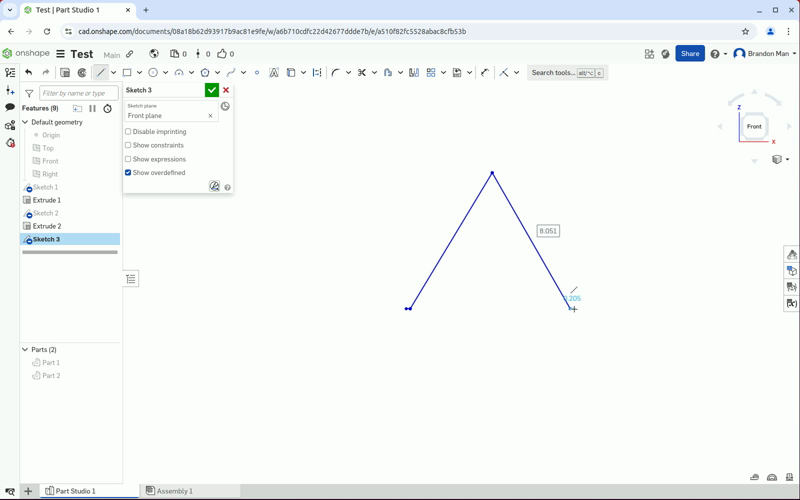
scroll(6)
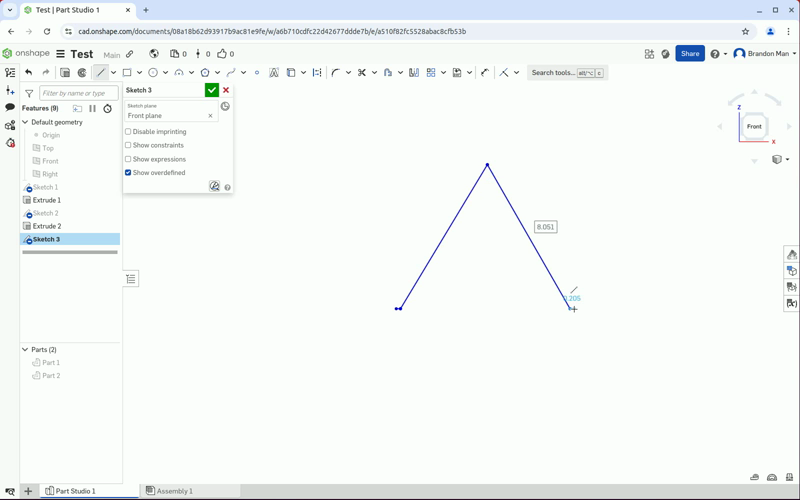
scroll(6)
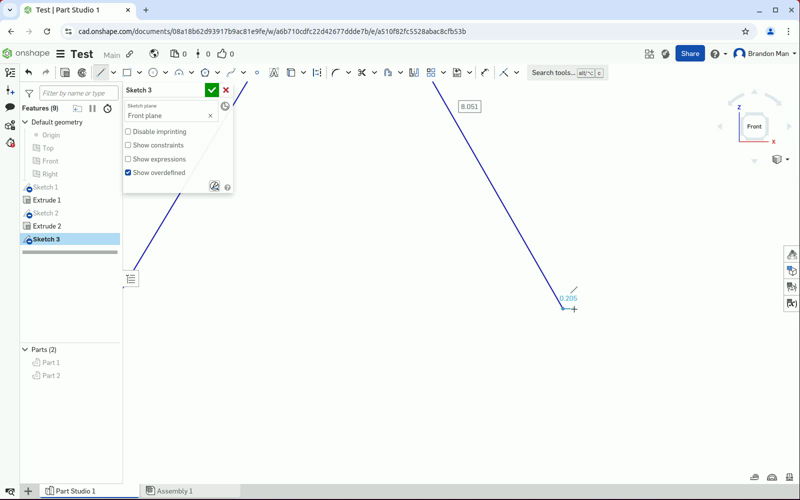
click(574, 308)
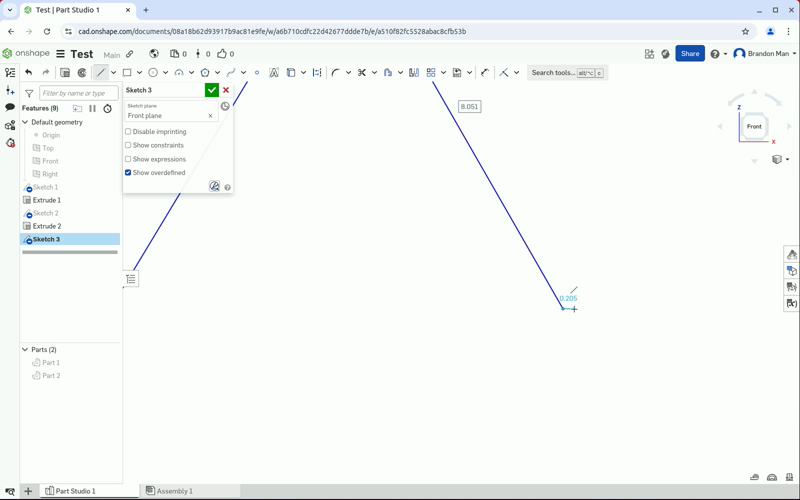
scroll(-6)
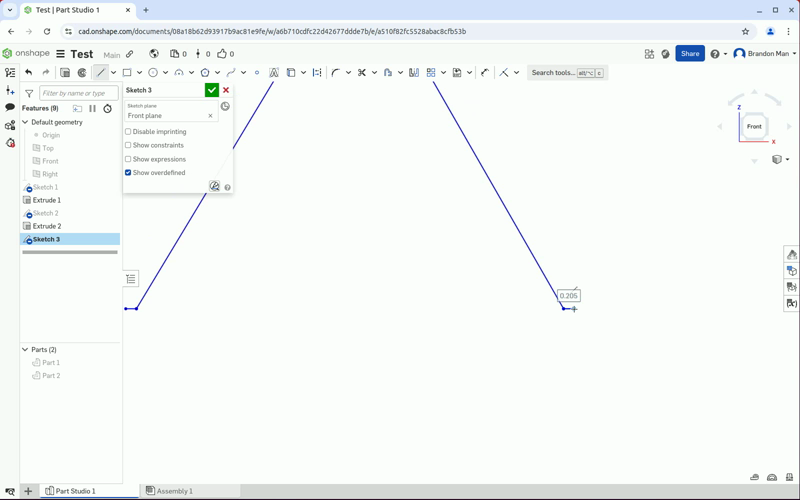
scroll(-6)
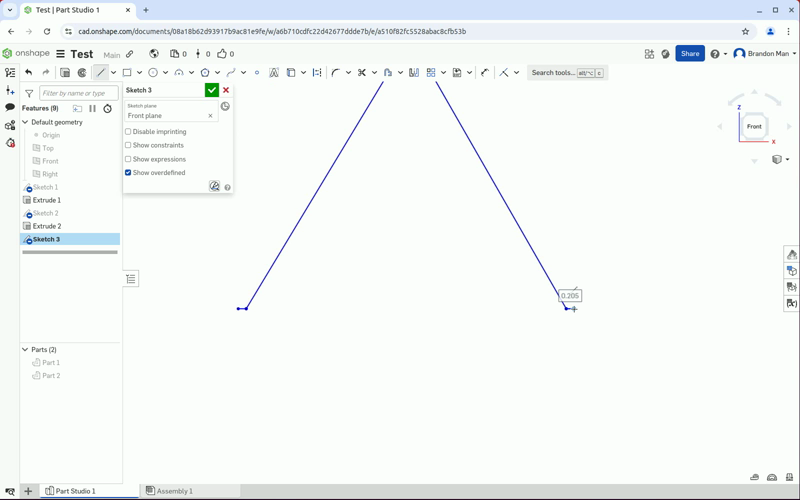
scroll(-6)
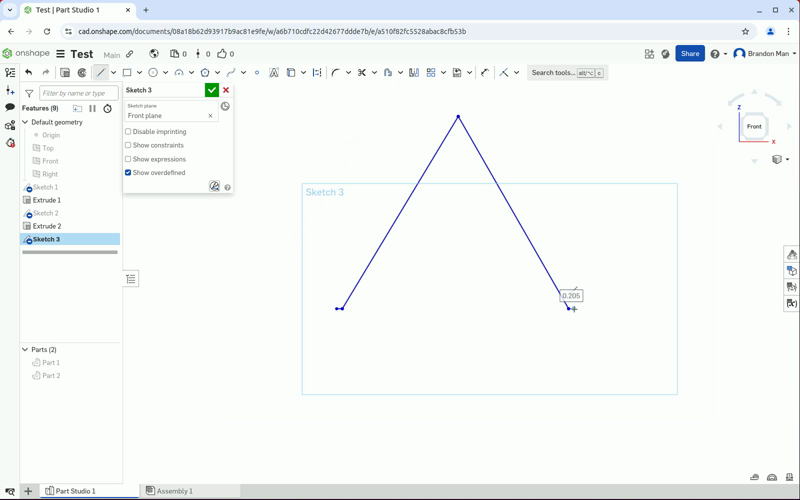
scroll(-6)
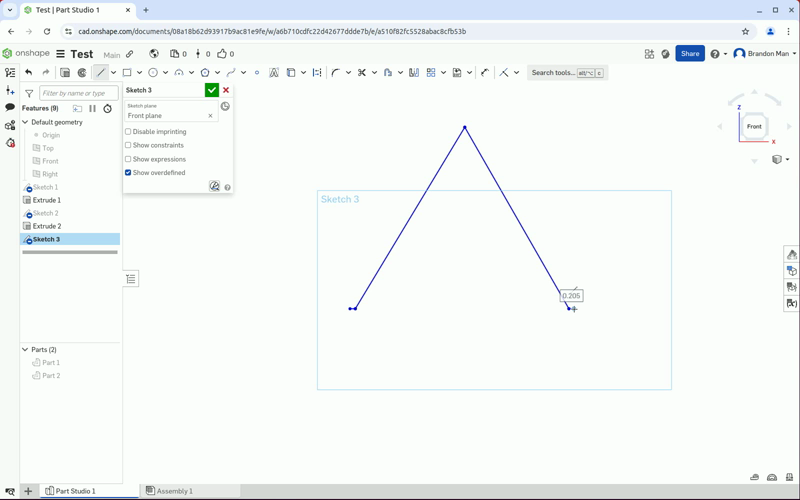
scroll(-6)
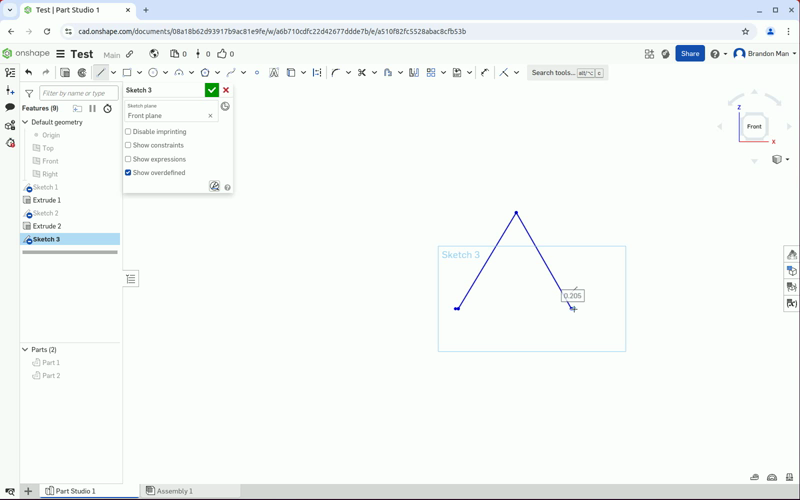
scroll(-6)
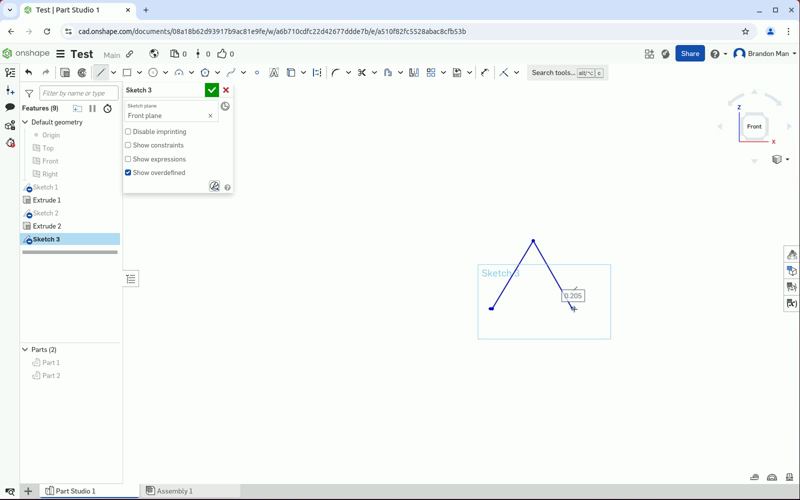
scroll(-6)
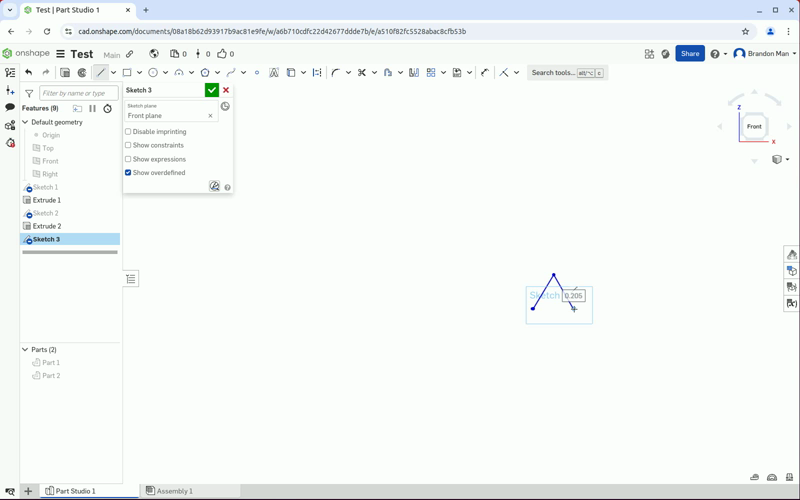
key_up(shift)
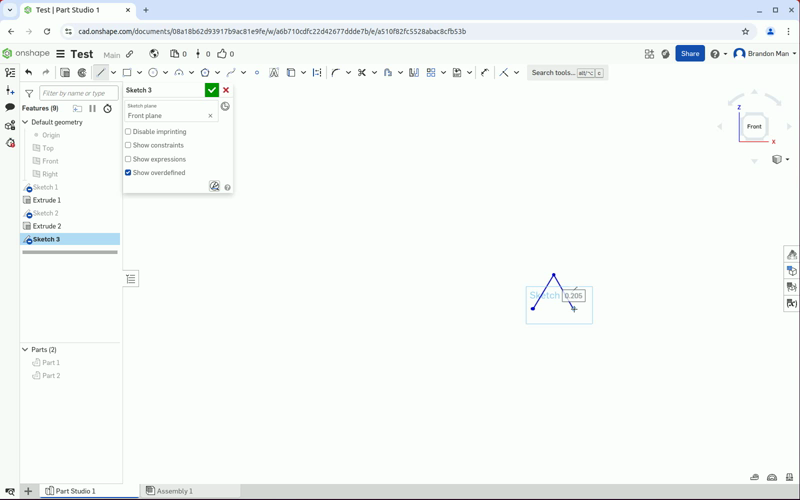
key_down(shift)
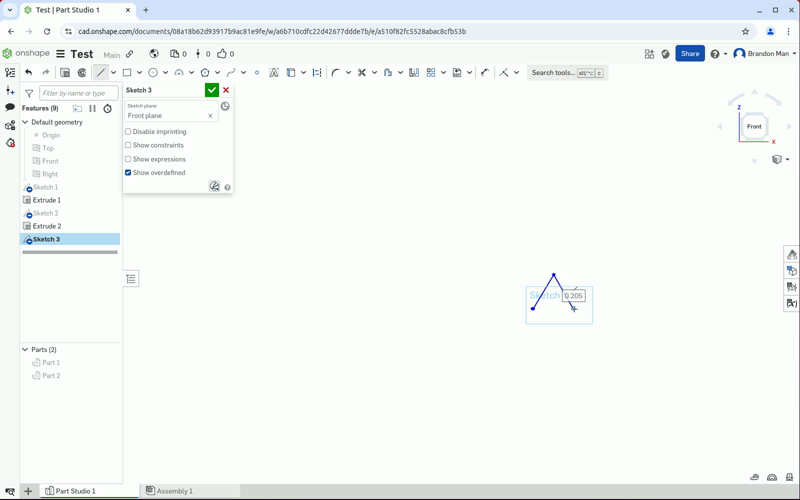
mouse_move(589, 308)
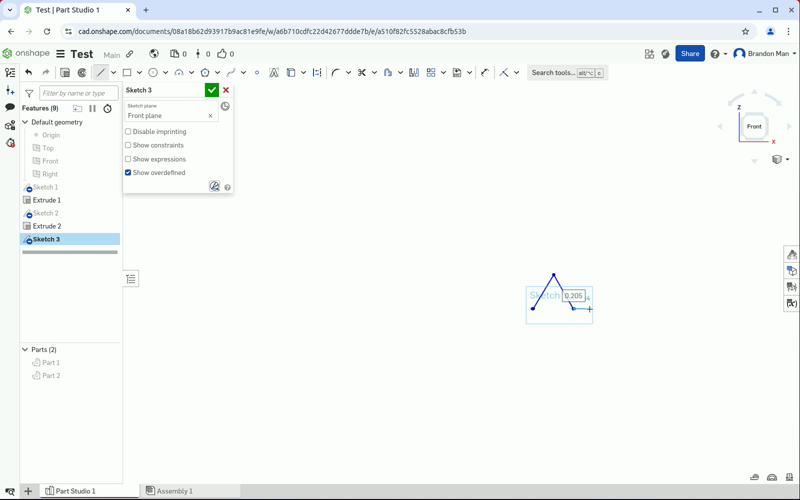
mouse_move(553, 272)
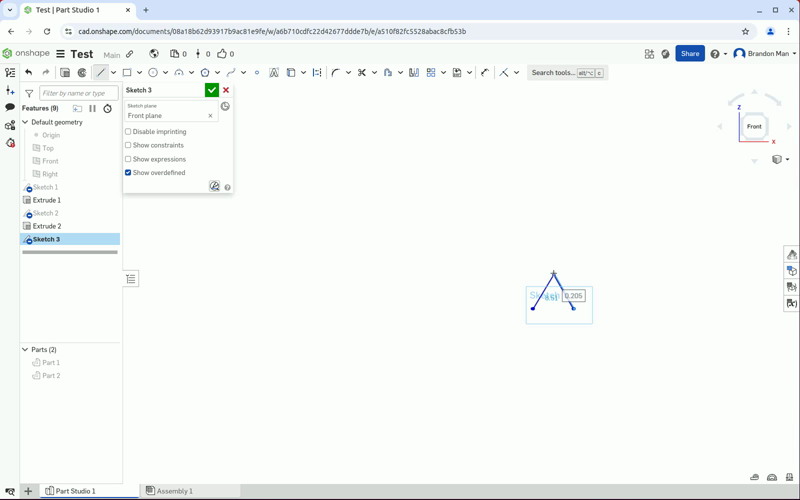
scroll(6)
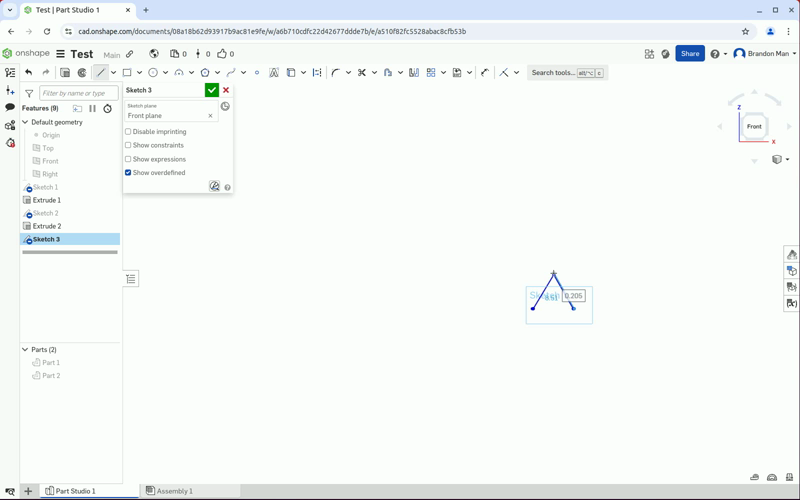
scroll(6)
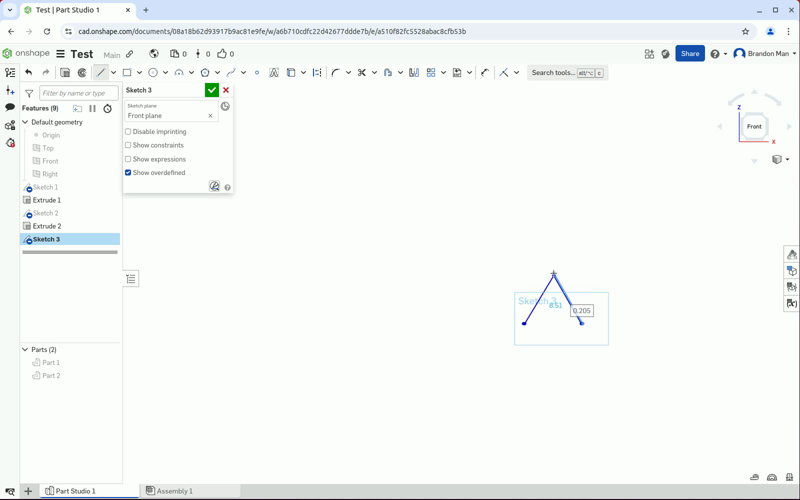
scroll(6)
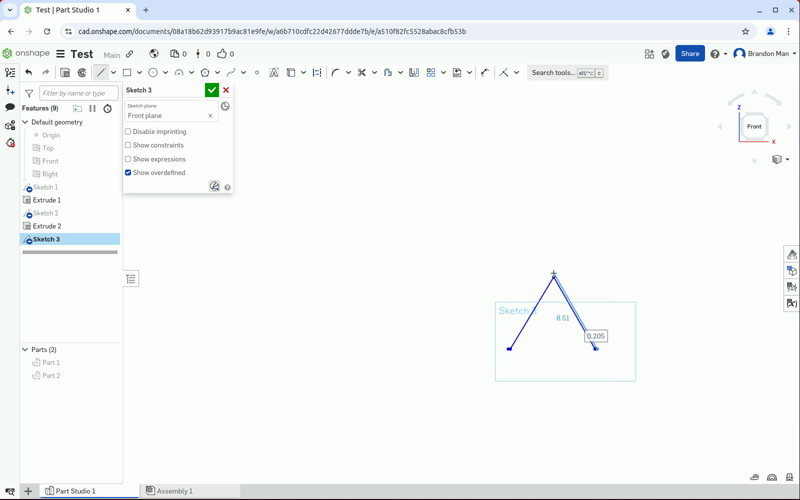
scroll(6)
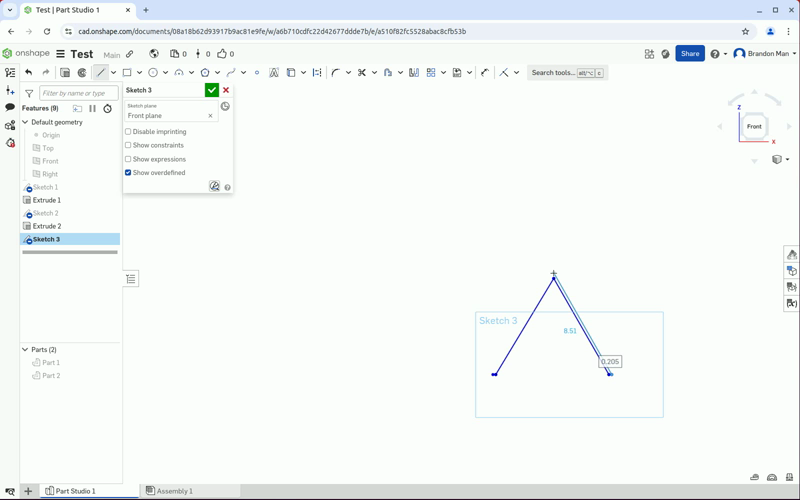
scroll(6)
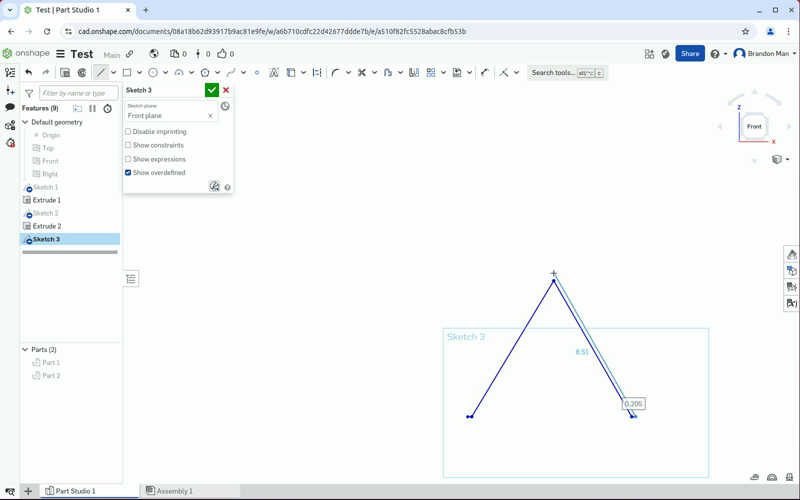
scroll(6)
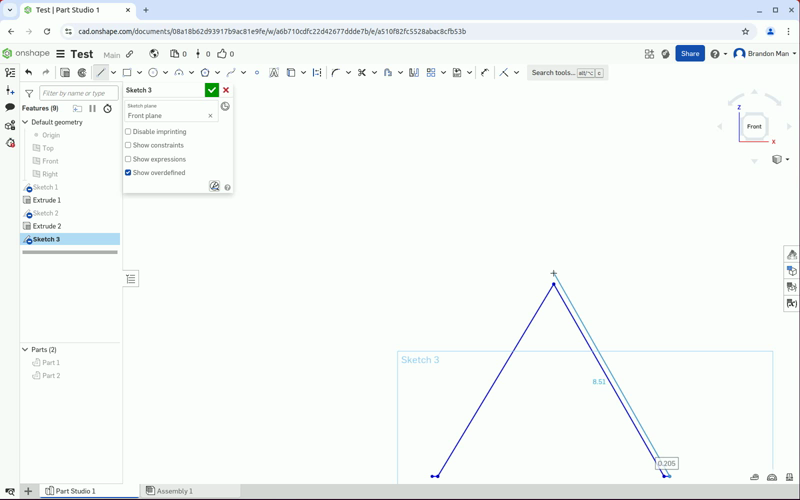
scroll(6)
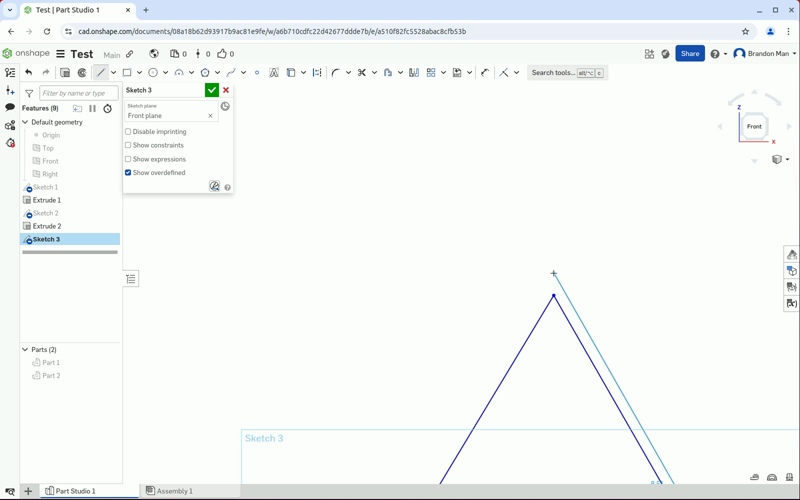
click(553, 272)
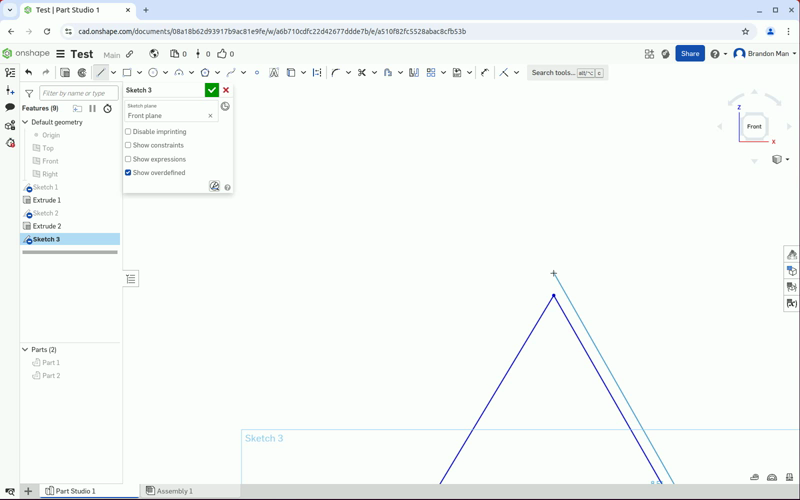
scroll(-6)
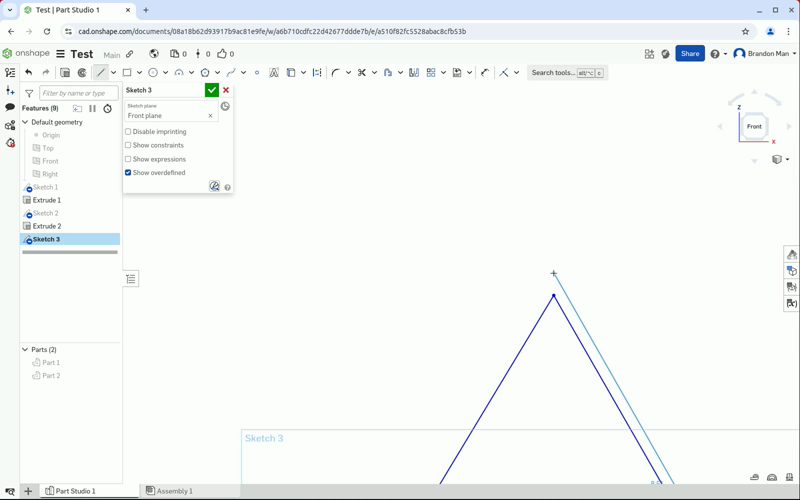
scroll(-6)
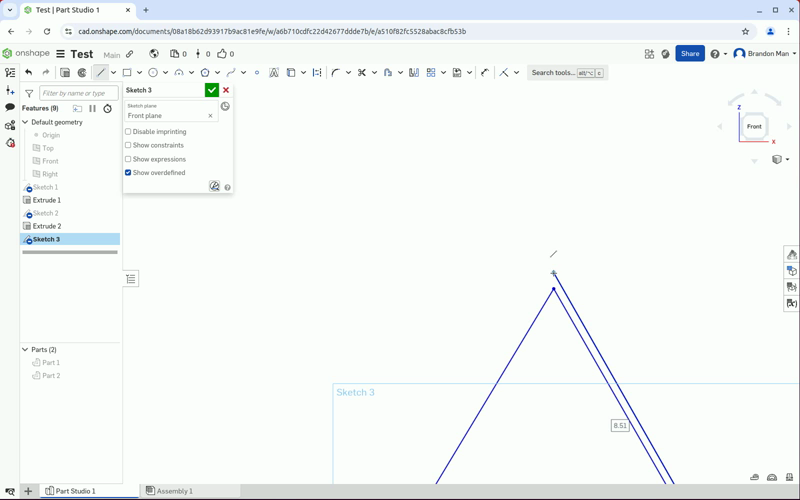
scroll(-6)
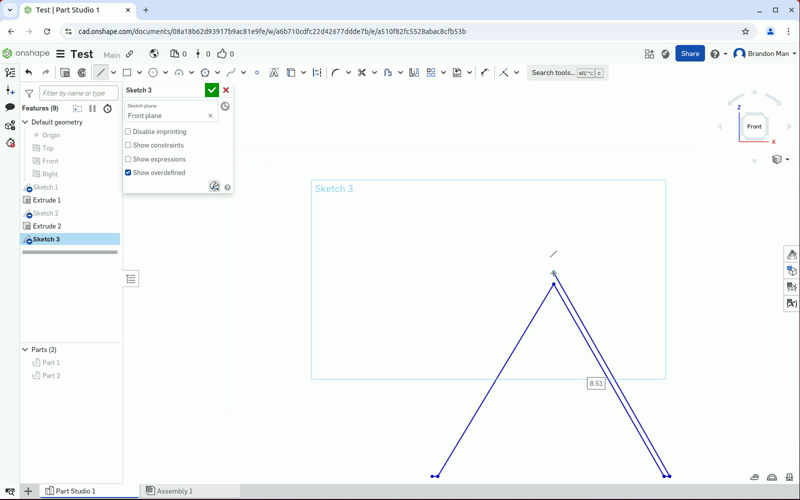
scroll(-6)
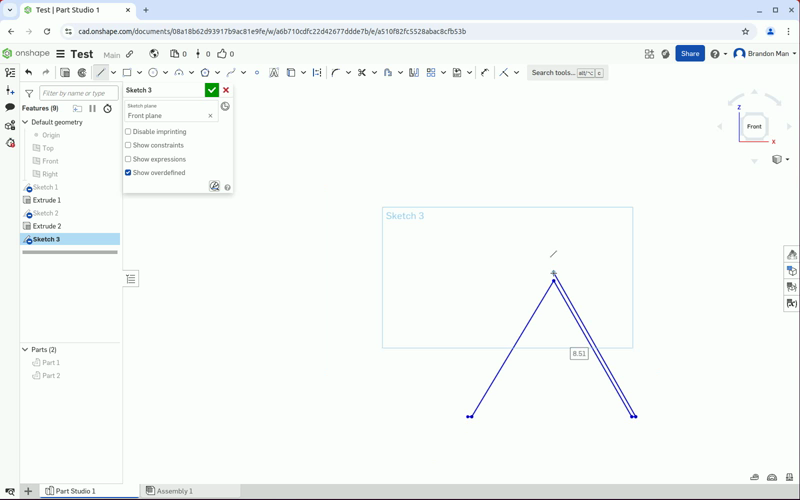
scroll(-6)
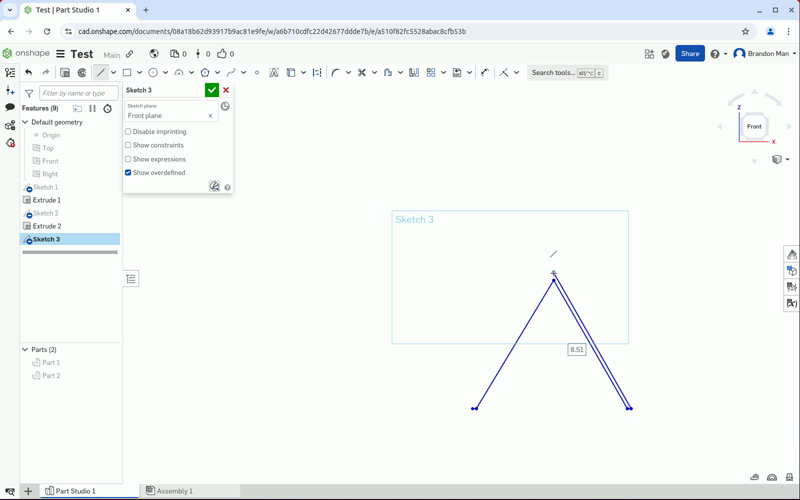
scroll(-6)
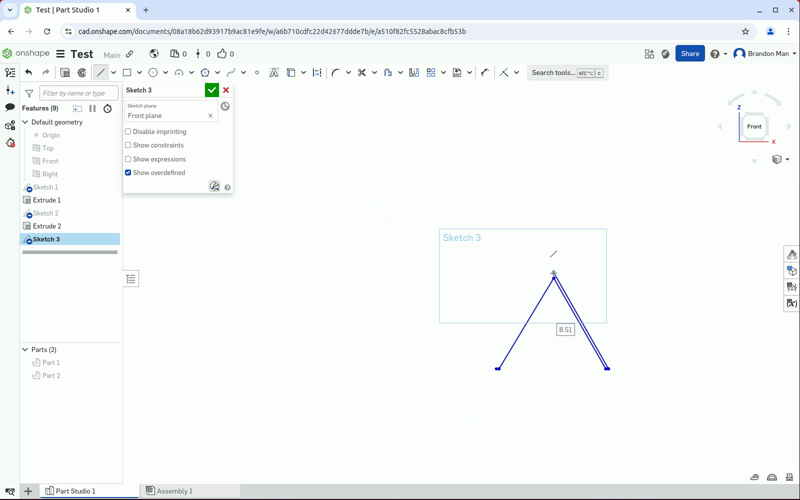
scroll(-6)
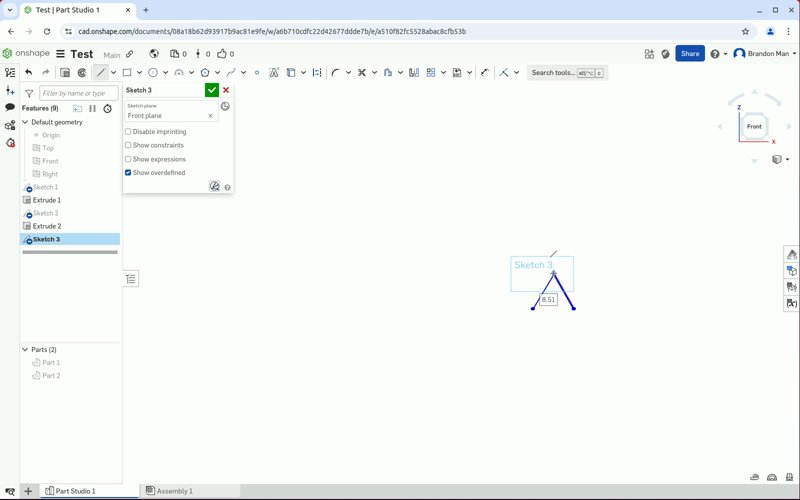
key_up(shift)
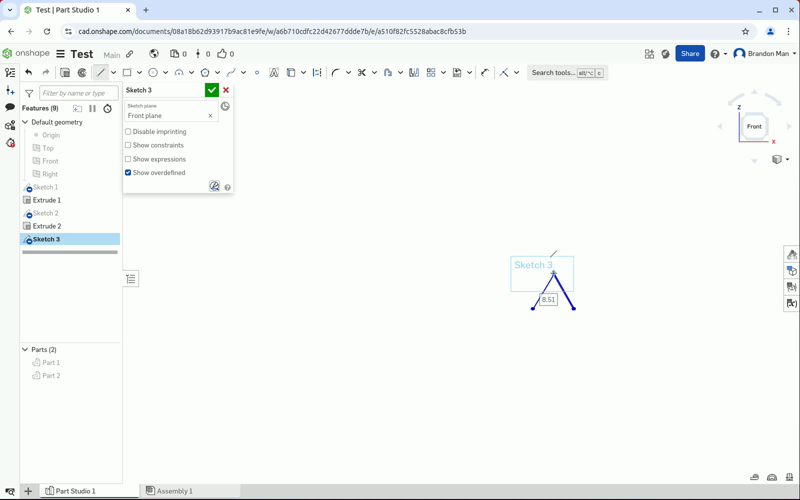
mouse_move(583, 272)
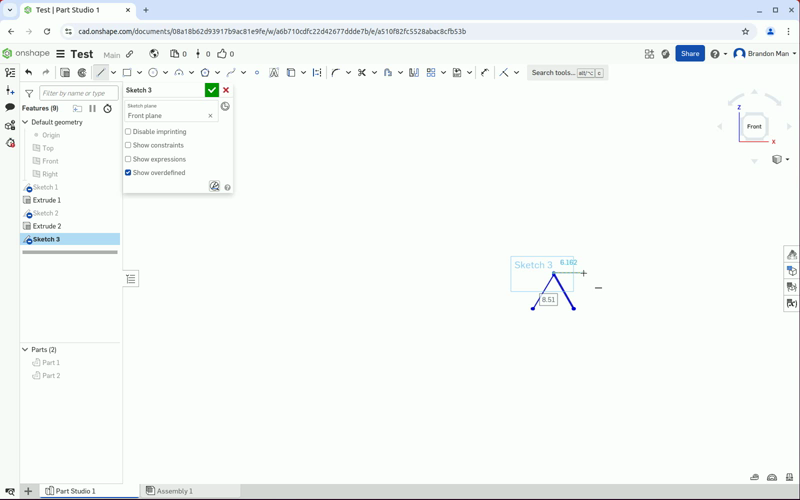
key_down(shift)
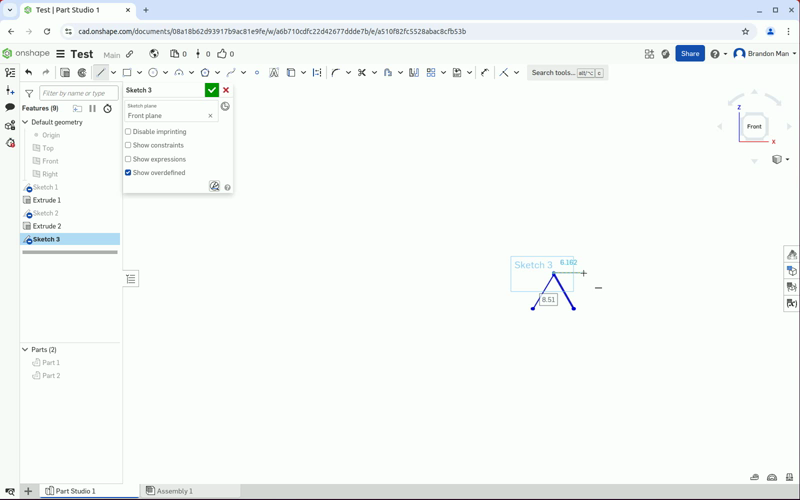
mouse_move(532, 308)
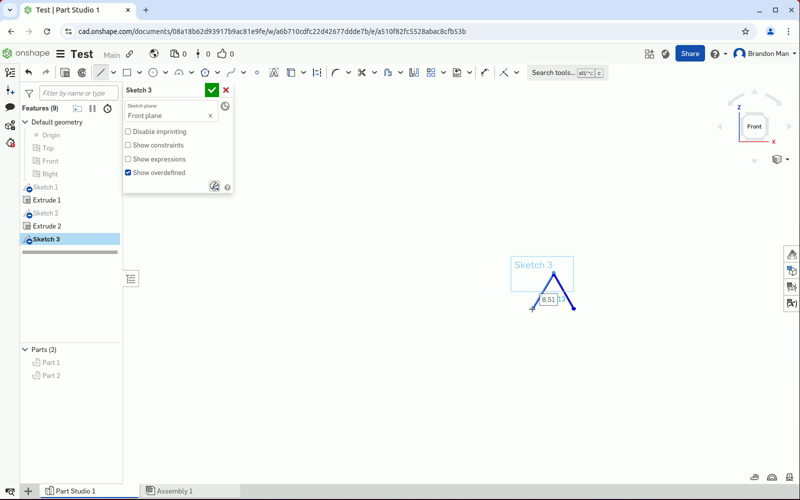
scroll(6)
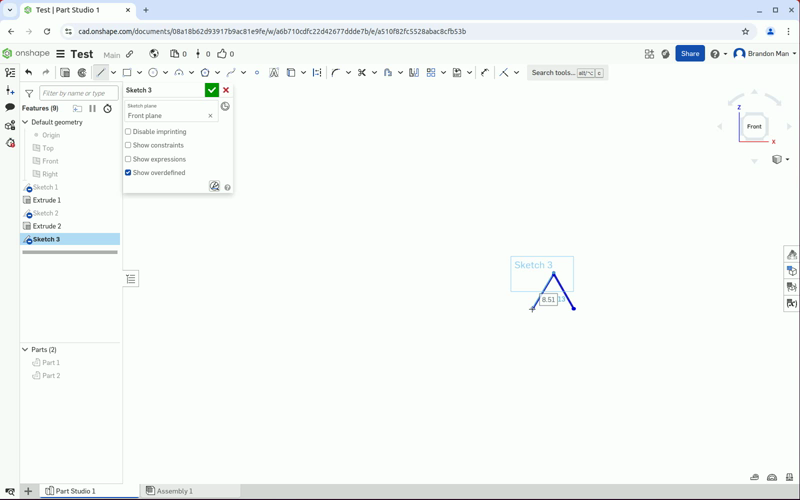
scroll(6)
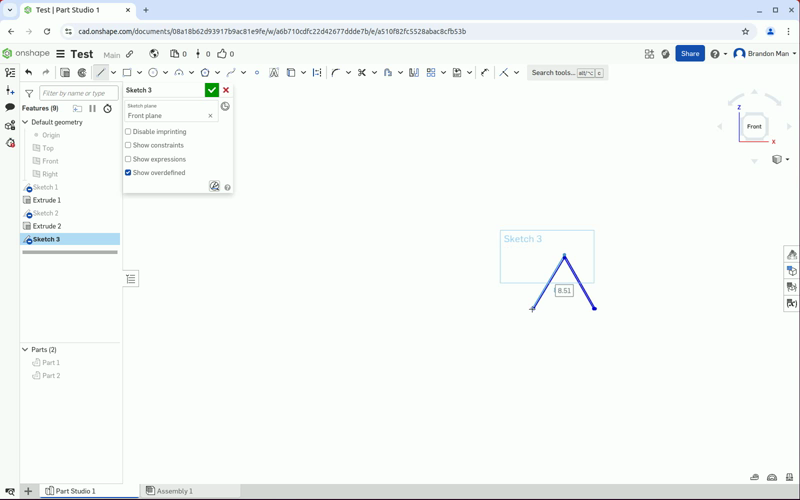
scroll(6)
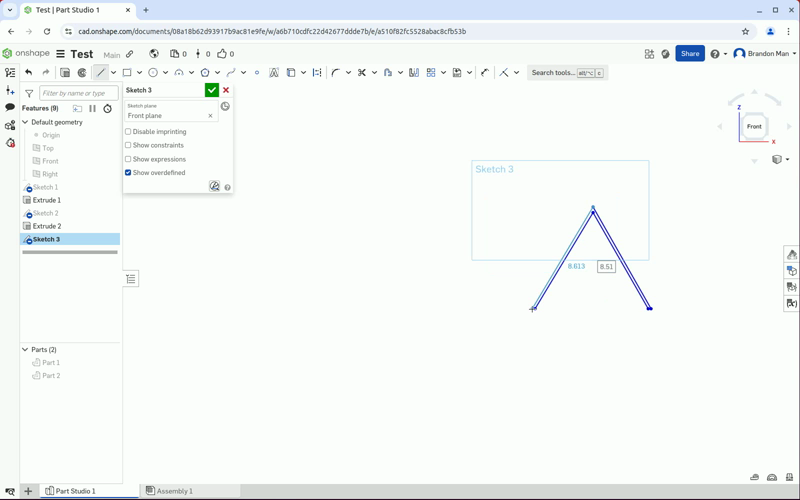
scroll(6)
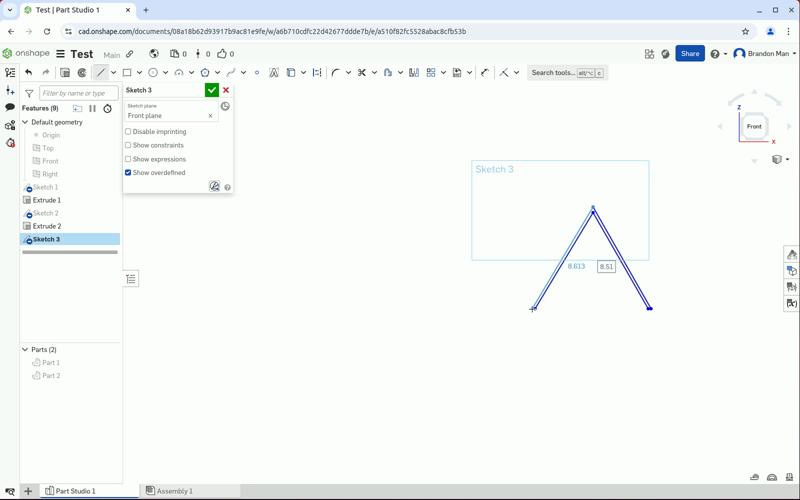
scroll(6)
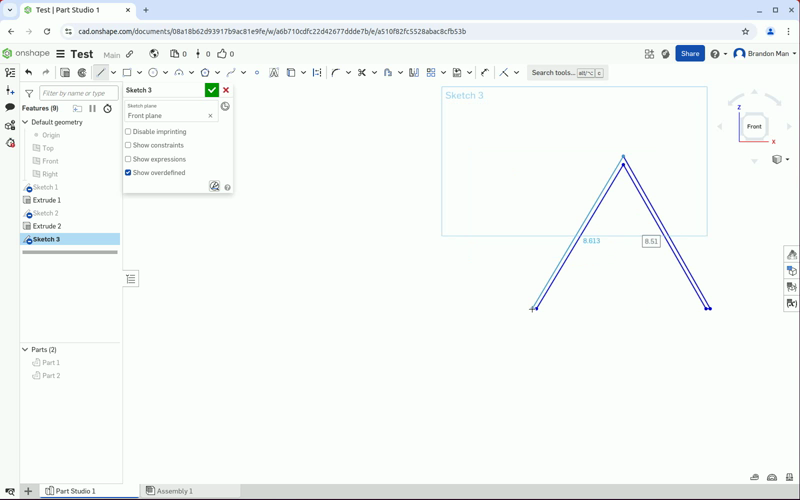
scroll(6)
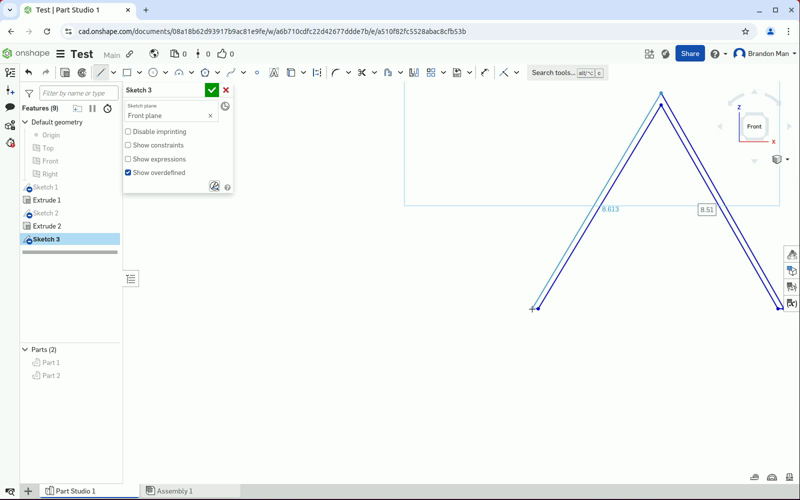
scroll(6)
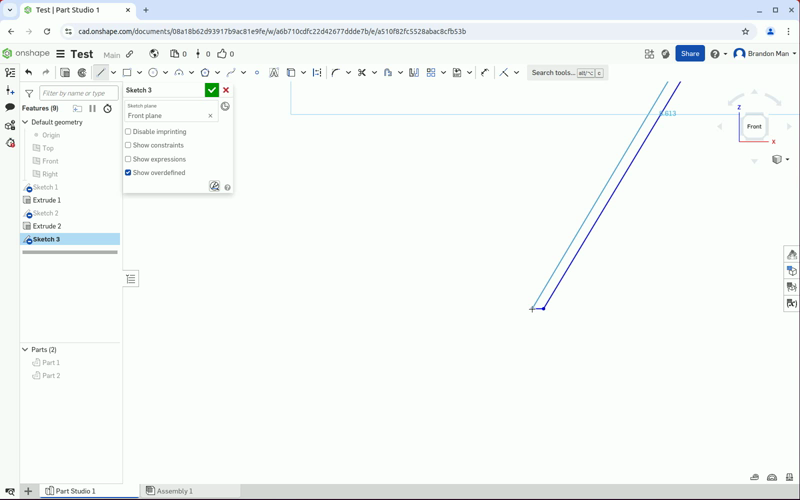
key_up(shift)
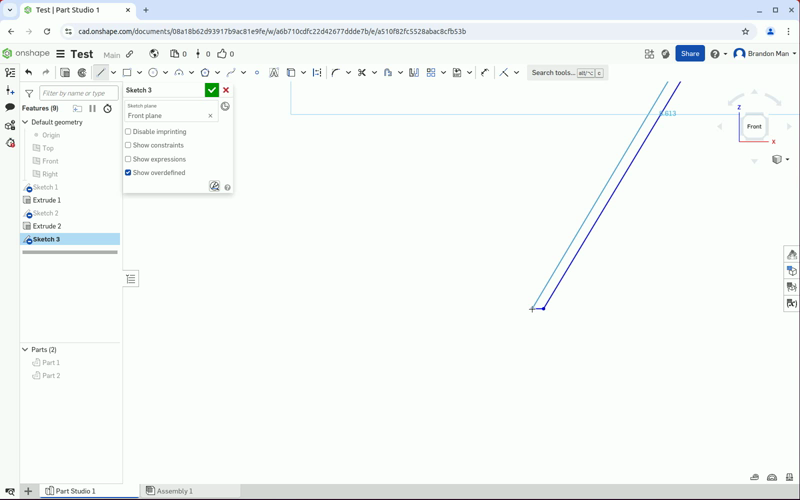
click(532, 308)
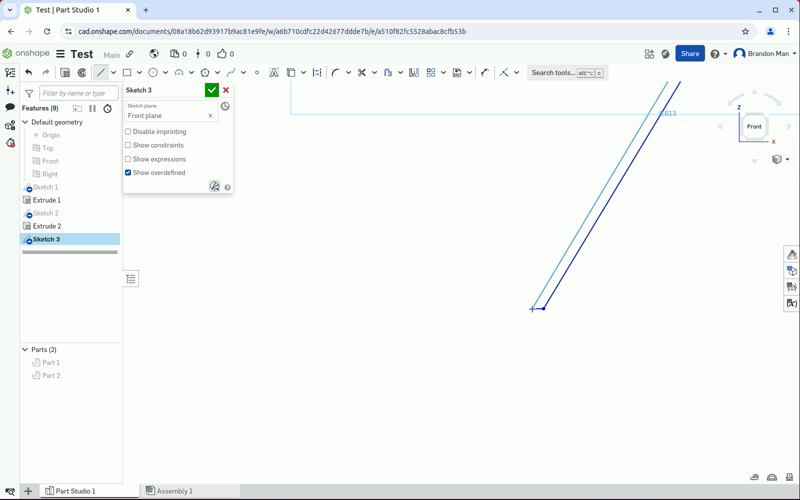
scroll(-6)
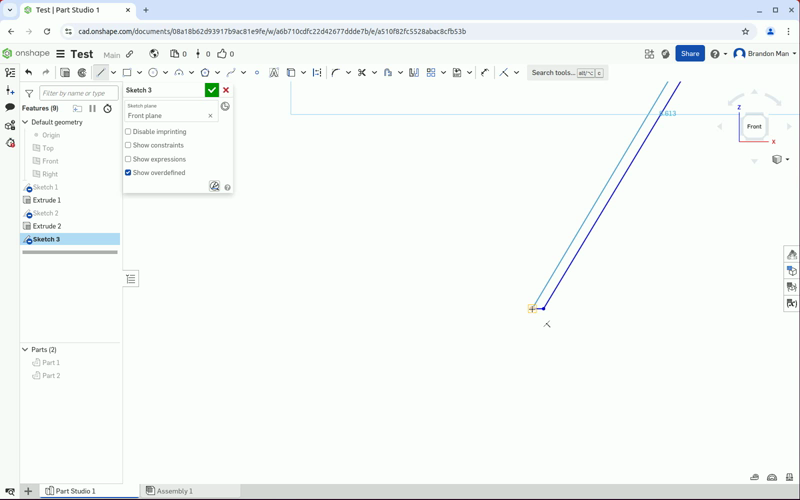
scroll(-6)
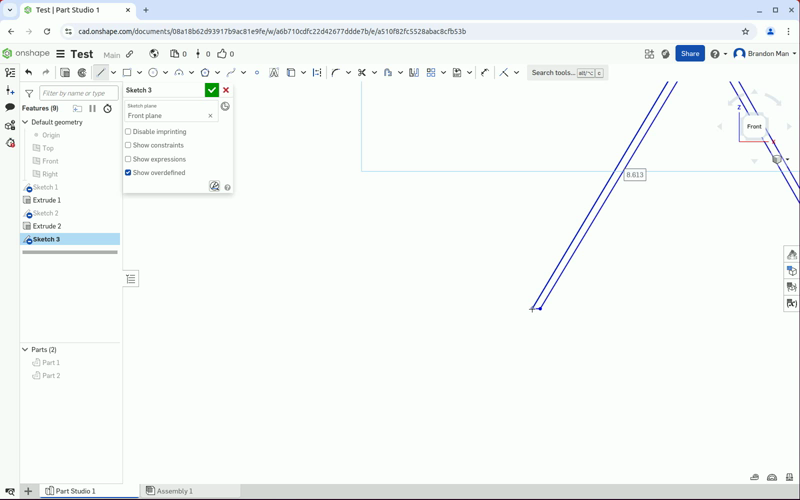
scroll(-6)
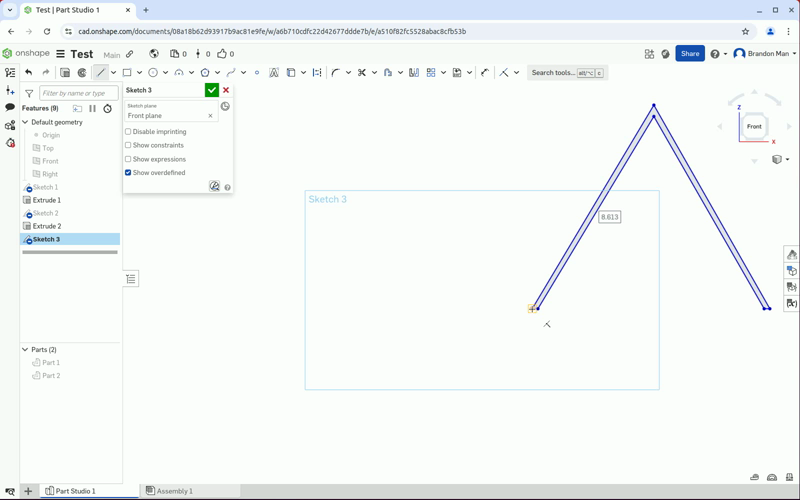
scroll(-6)
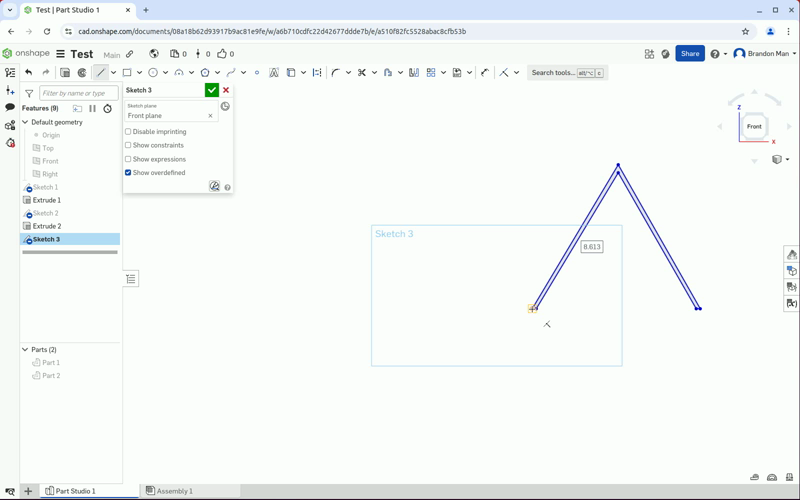
scroll(-6)
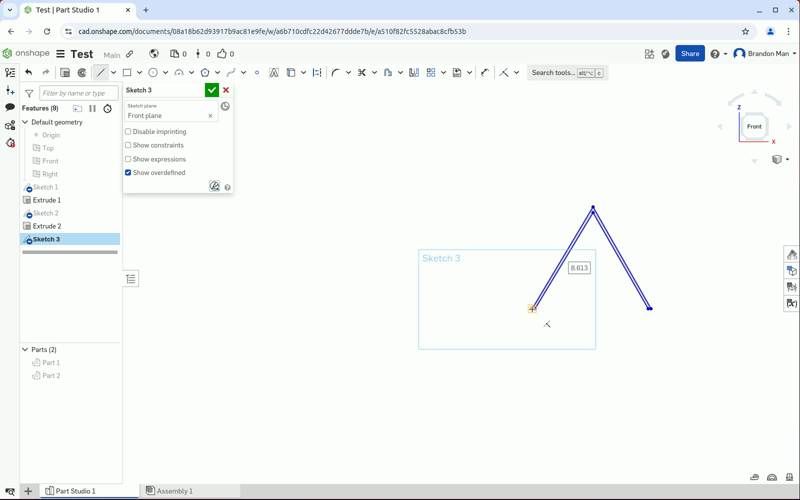
scroll(-6)
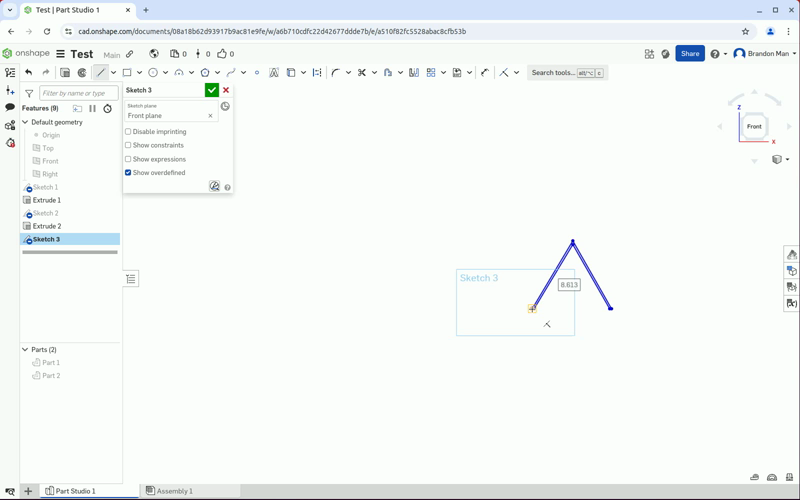
scroll(-6)
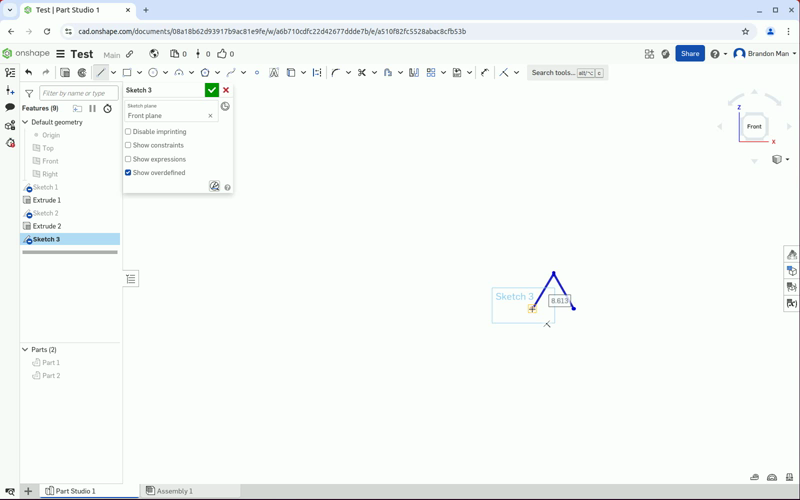
key(esc)
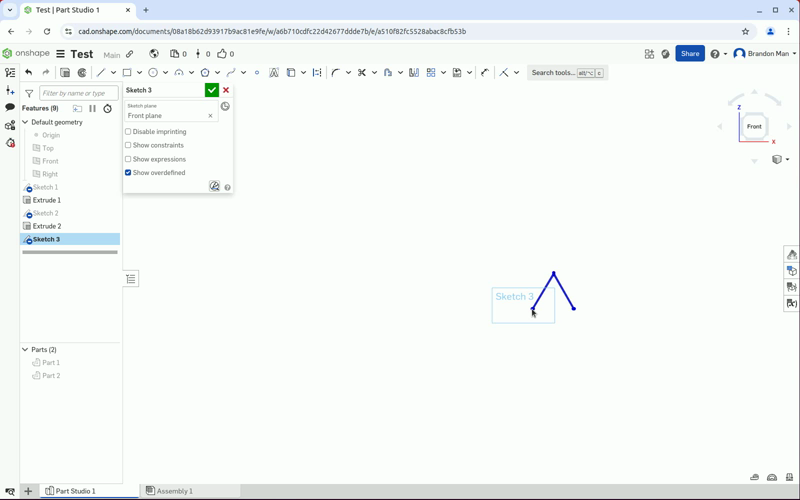
mouse_move(533, 307)
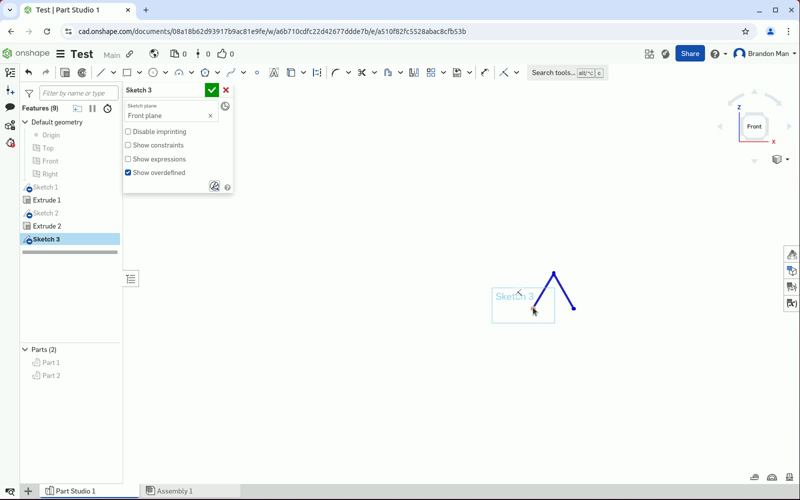
scroll(6)
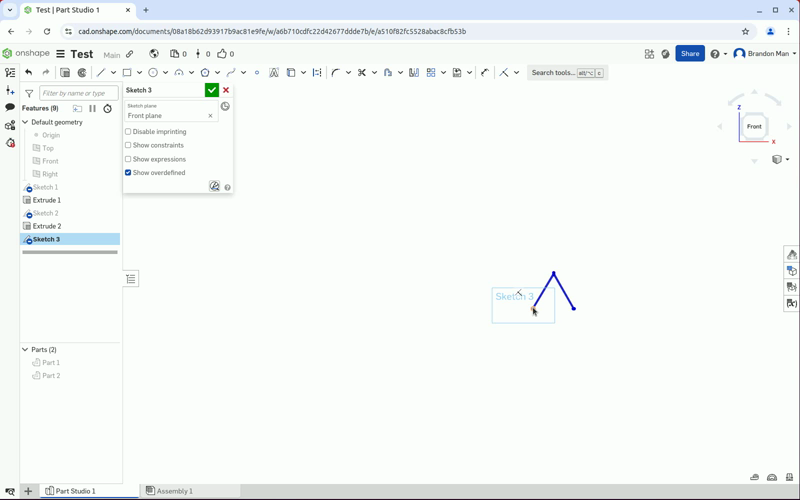
scroll(6)
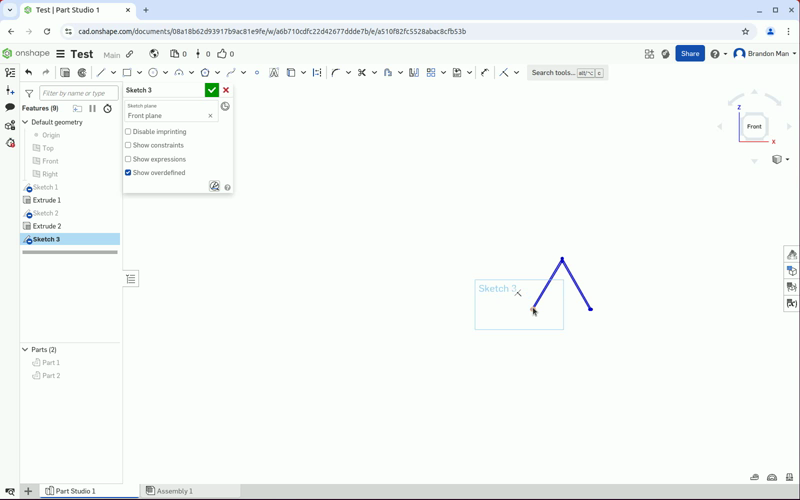
scroll(6)
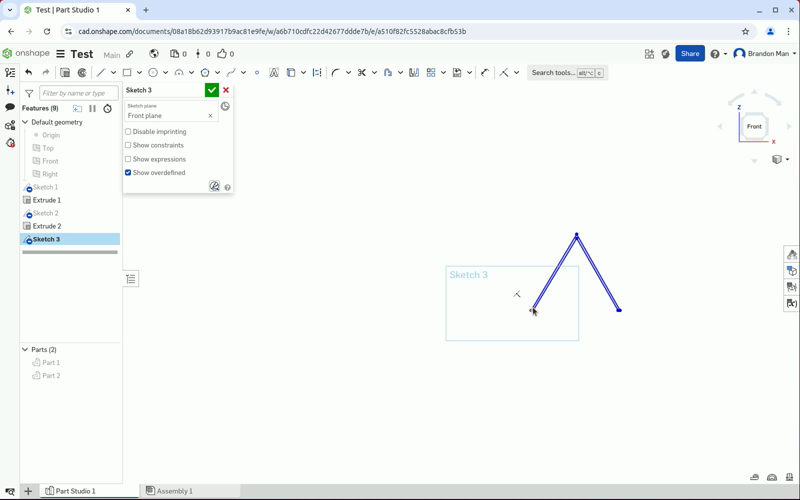
scroll(6)
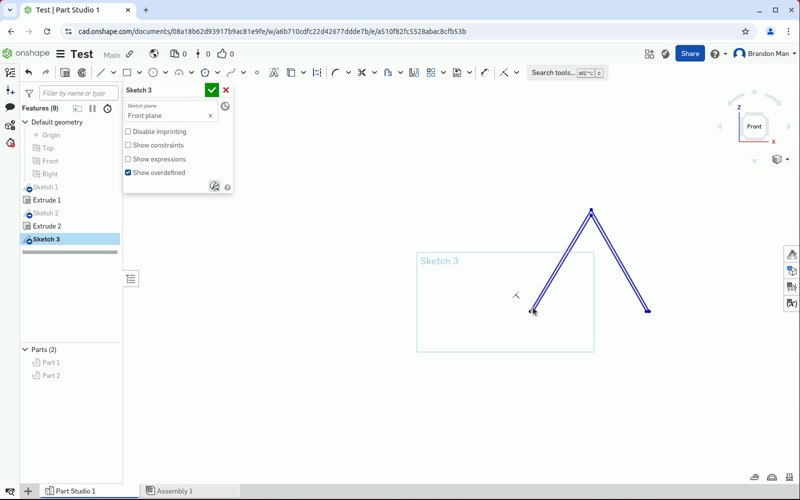
scroll(6)
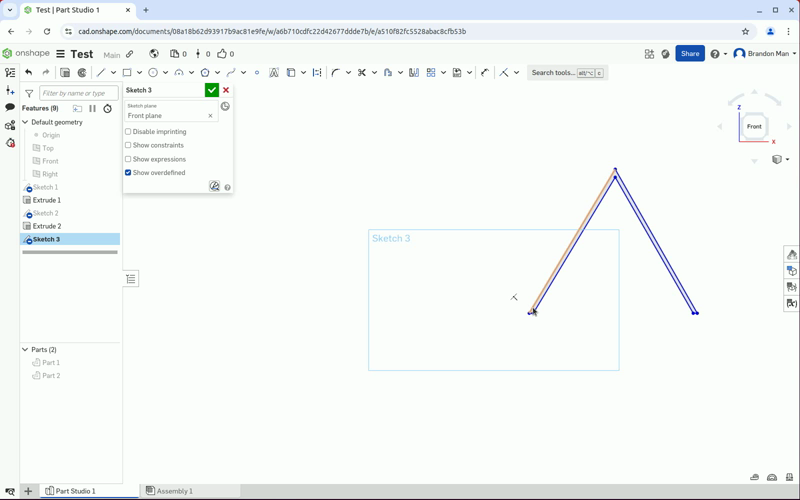
scroll(6)
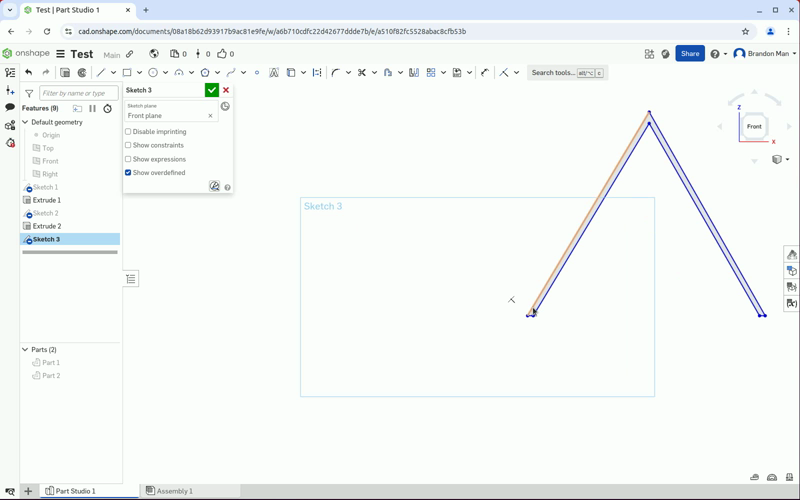
scroll(6)
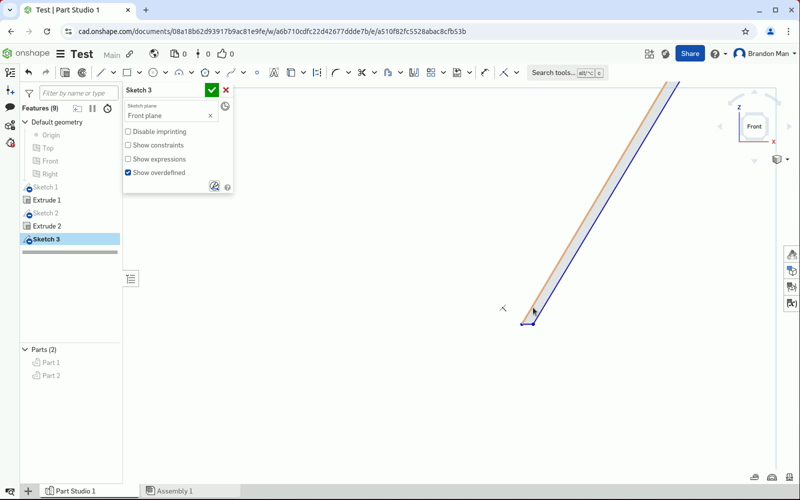
click(533, 307)
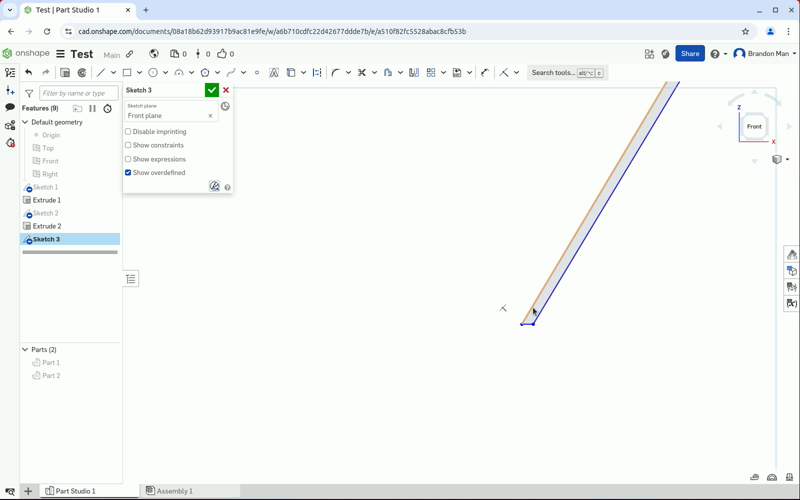
scroll(-6)
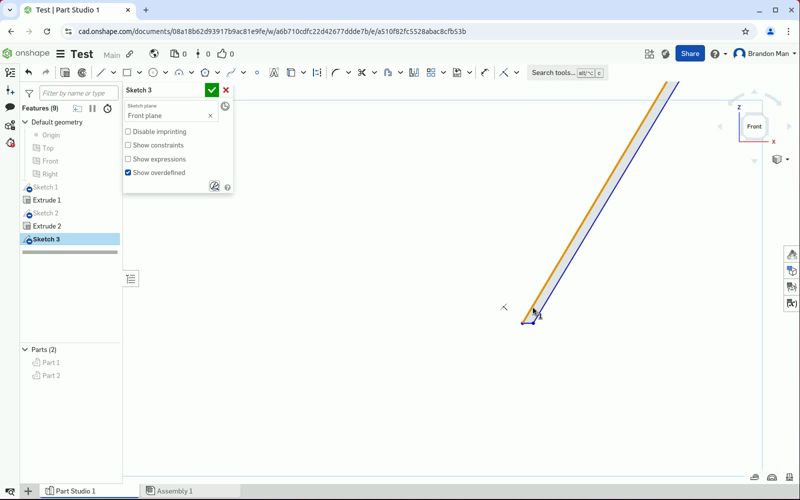
scroll(-6)
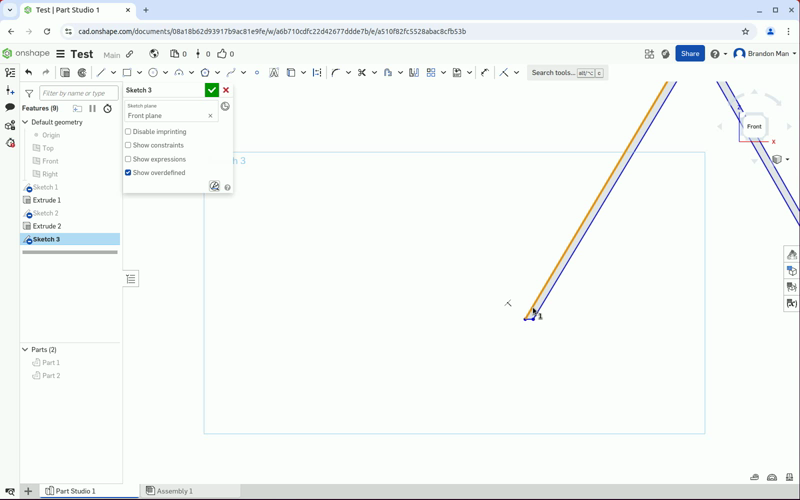
scroll(-6)
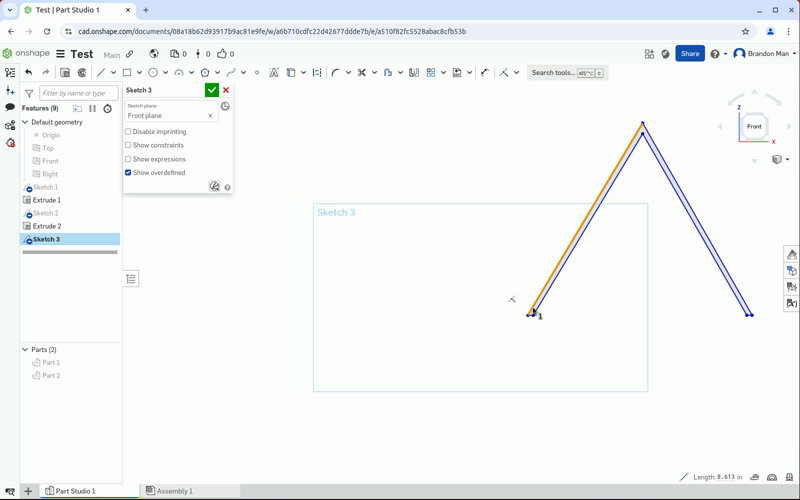
scroll(-6)
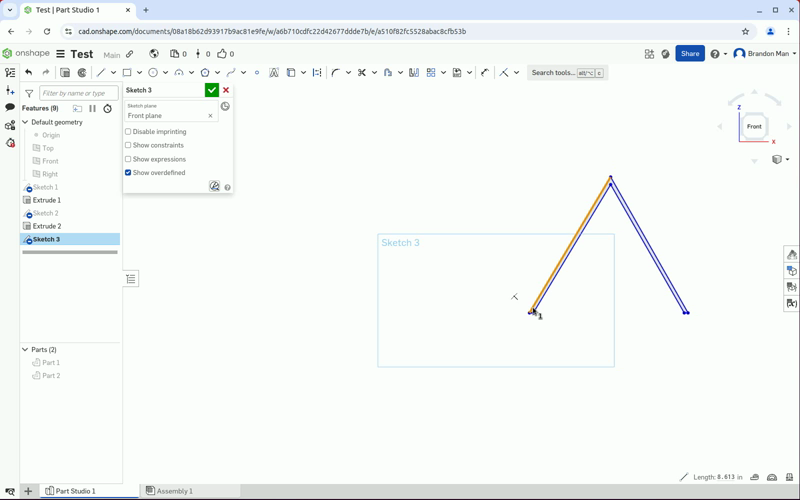
scroll(-6)
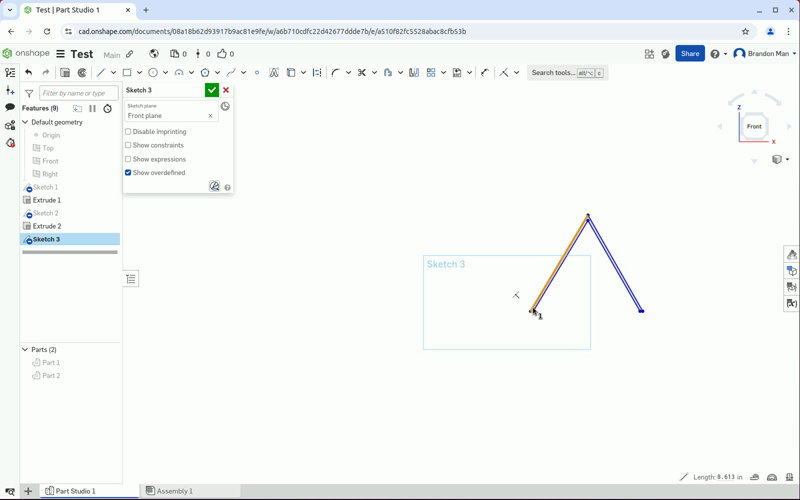
scroll(-6)
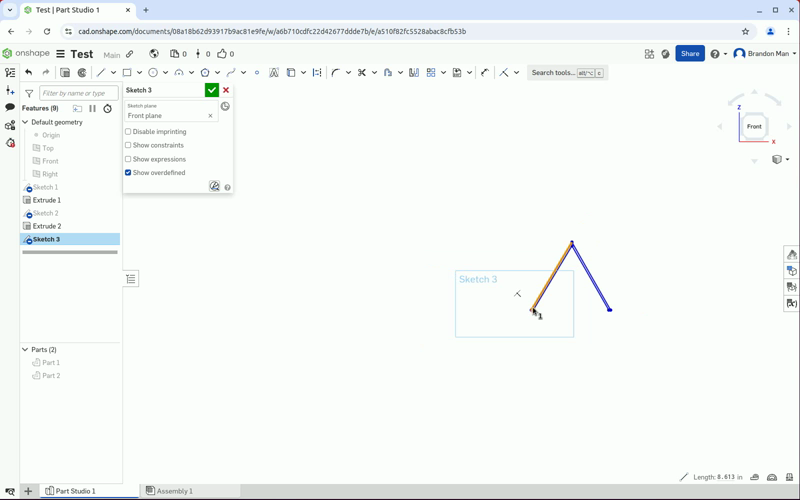
scroll(-6)
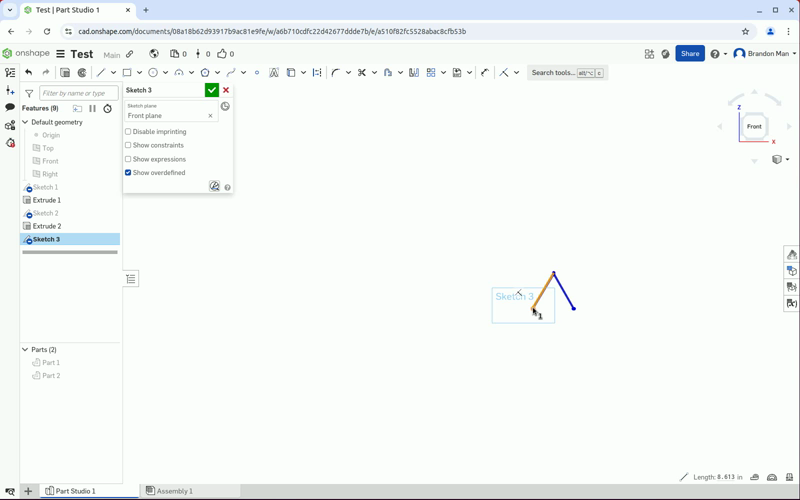
mouse_move(73, 352)
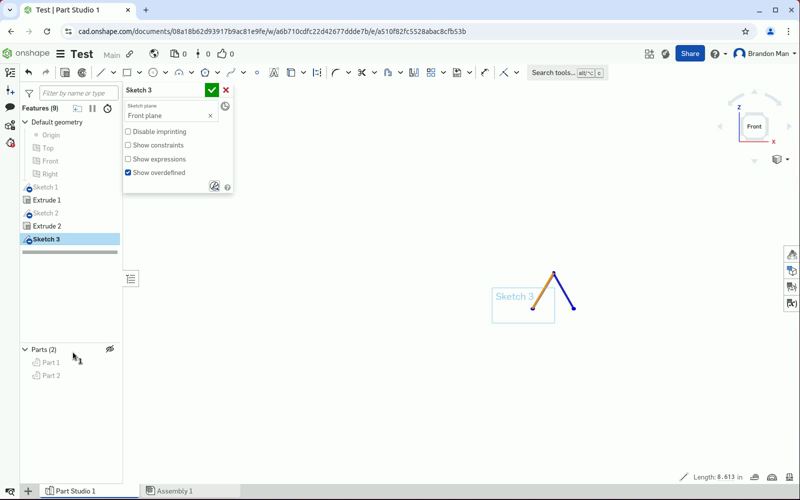
key(shift+y)
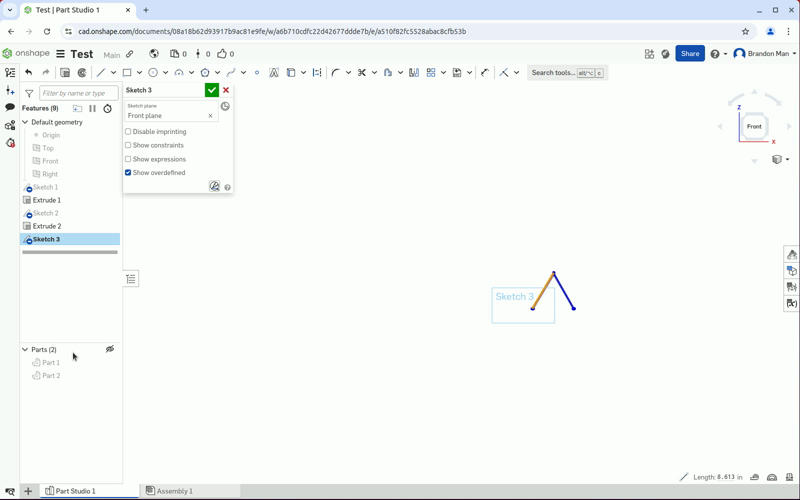
key(shift+e)
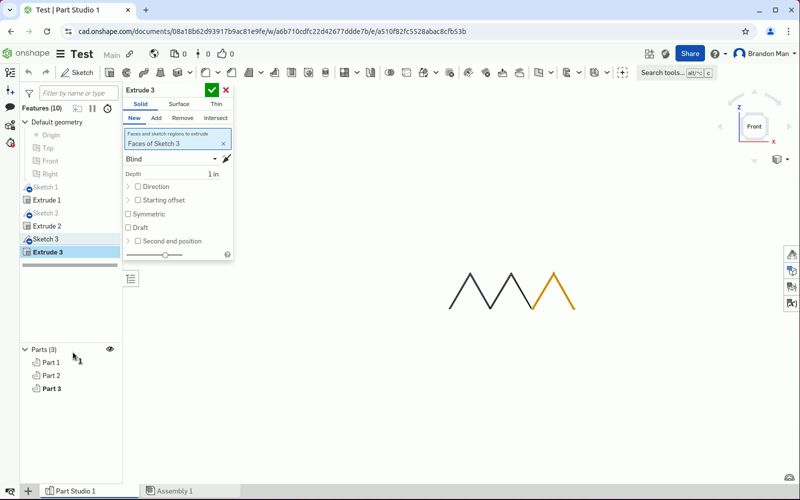
mouse_move(143, 106)
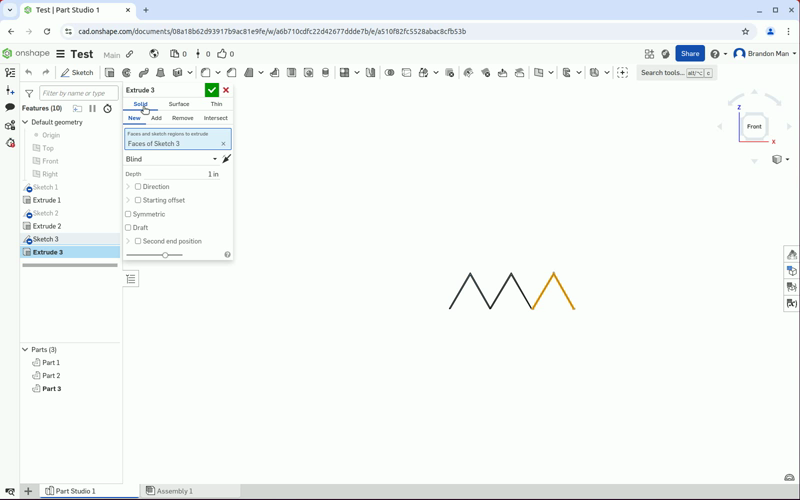
click(143, 106)
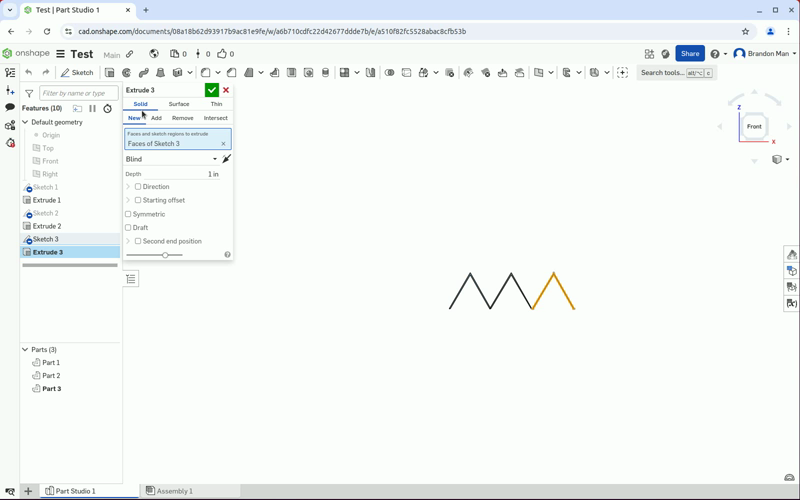
mouse_move(137, 120)
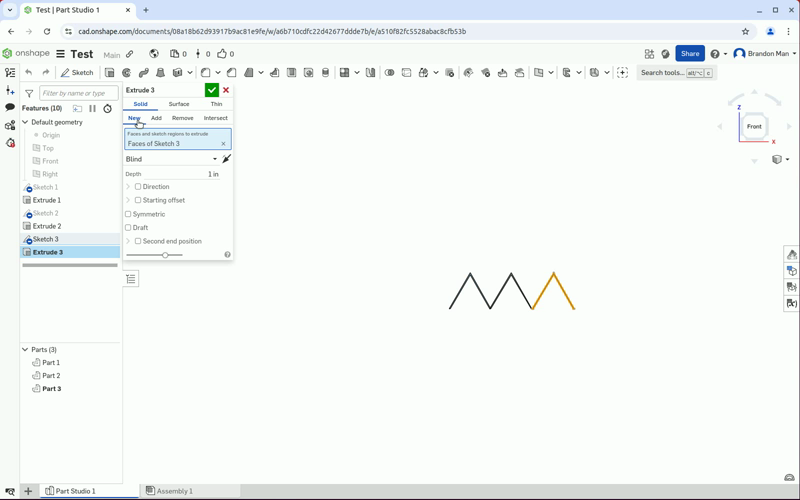
click(137, 120)
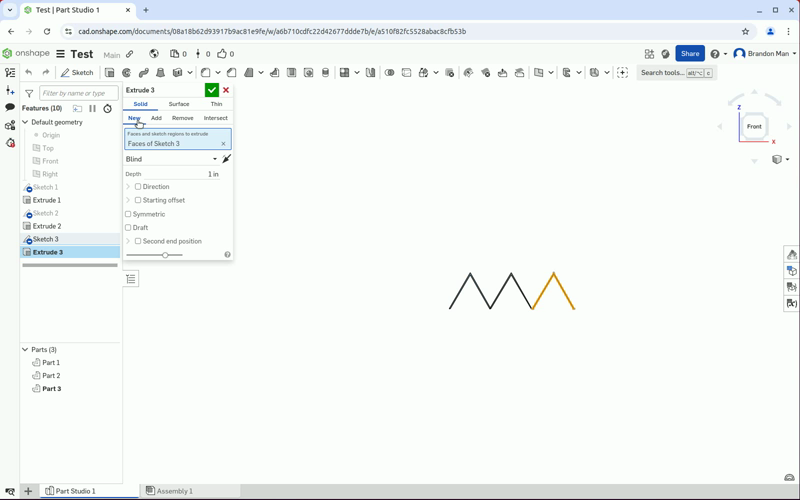
key(tab, 4)
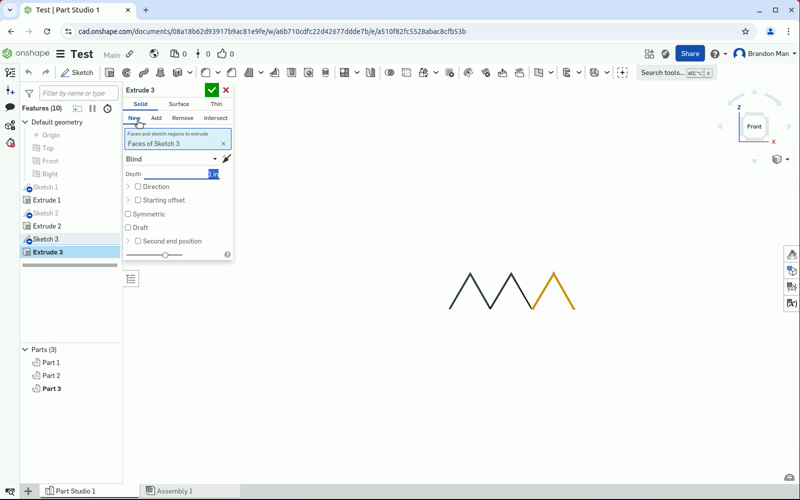
text(6.018)
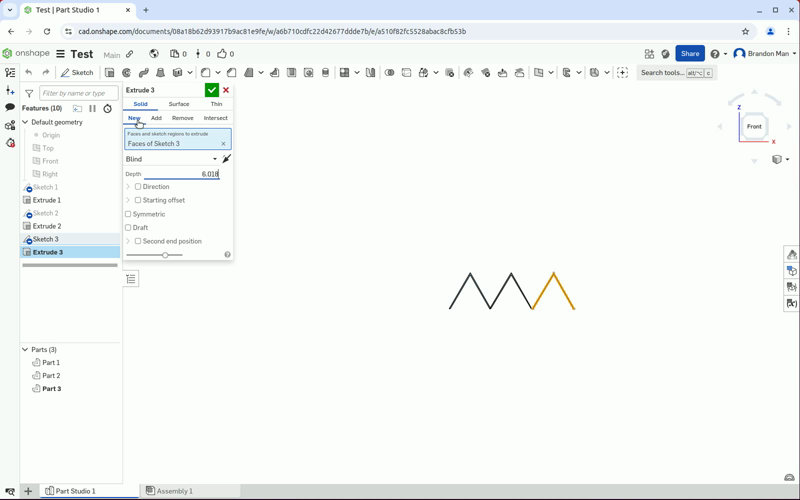
key(enter)
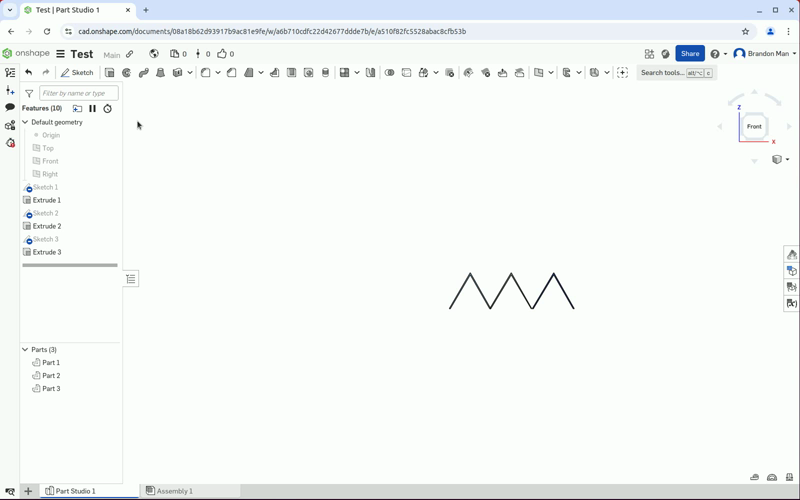
key(shift+h)
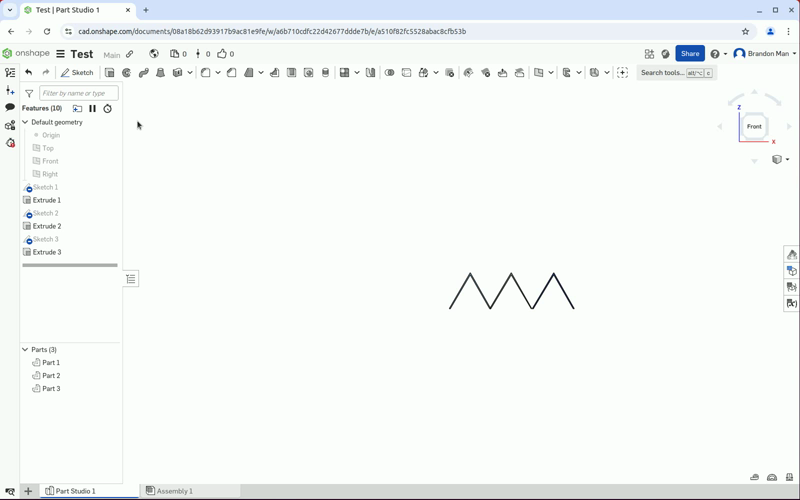
key(shift+h)
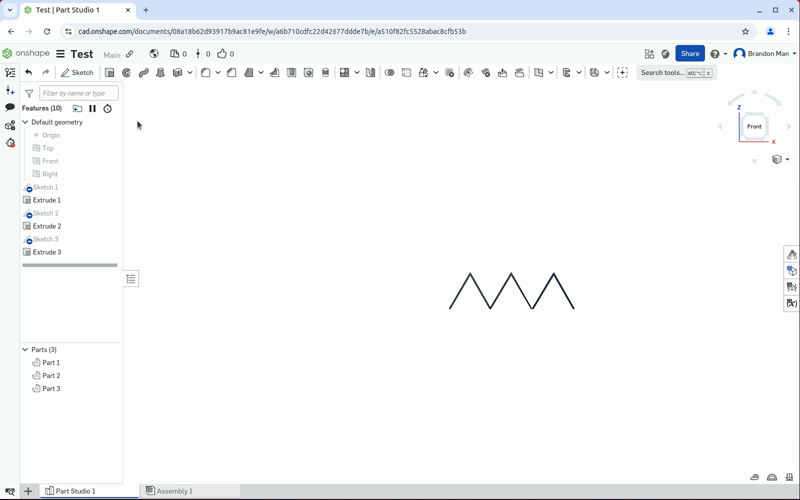
mouse_move(73, 189)
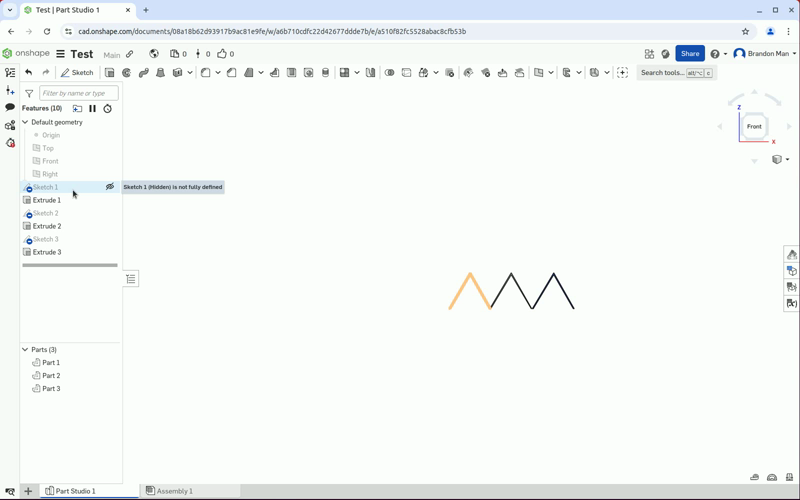
click(73, 189)
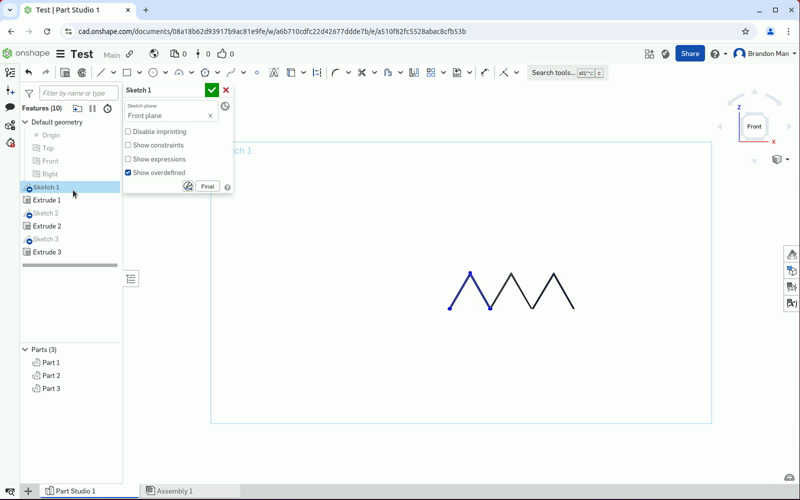
mouse_move(229, 92)
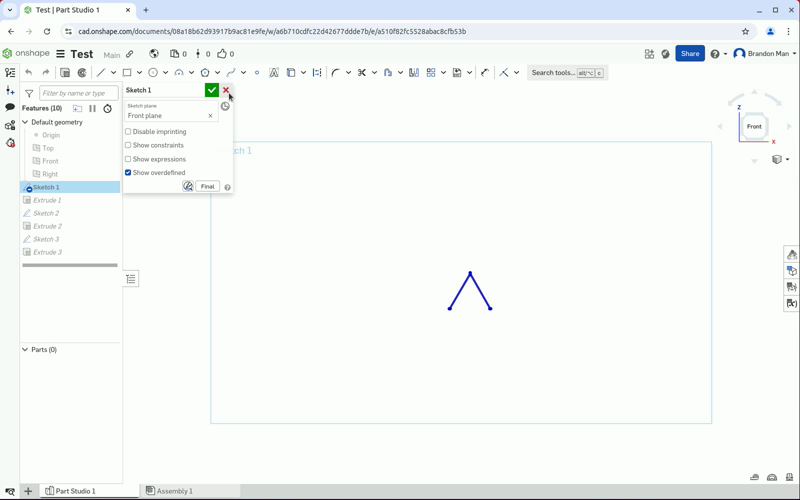
click(229, 92)
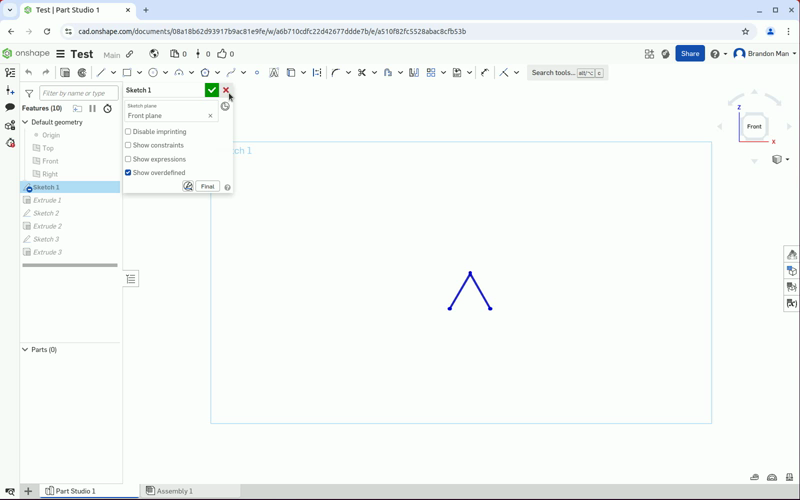
key(shift+s)
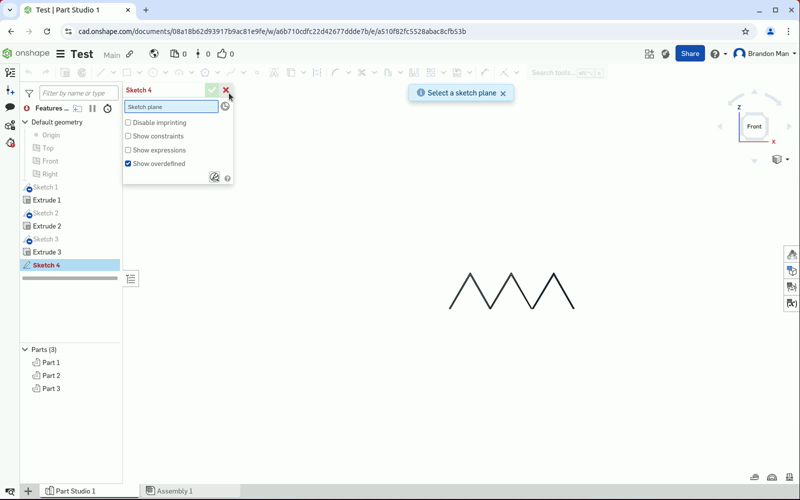
mouse_move(73, 163)
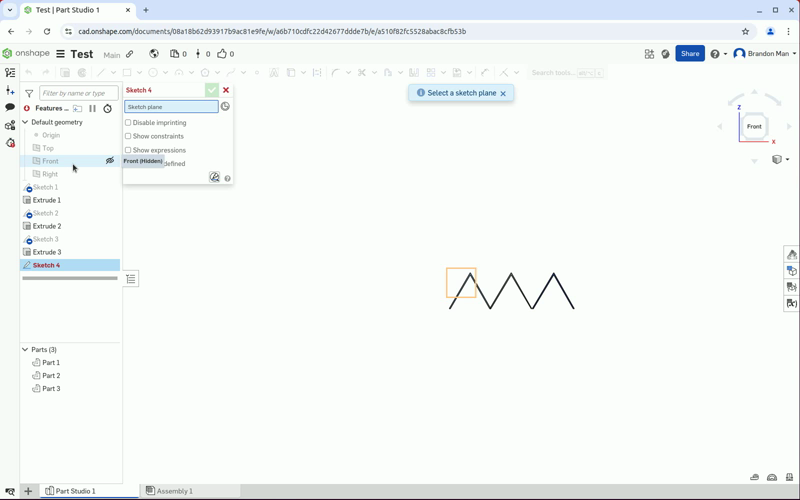
click(73, 163)
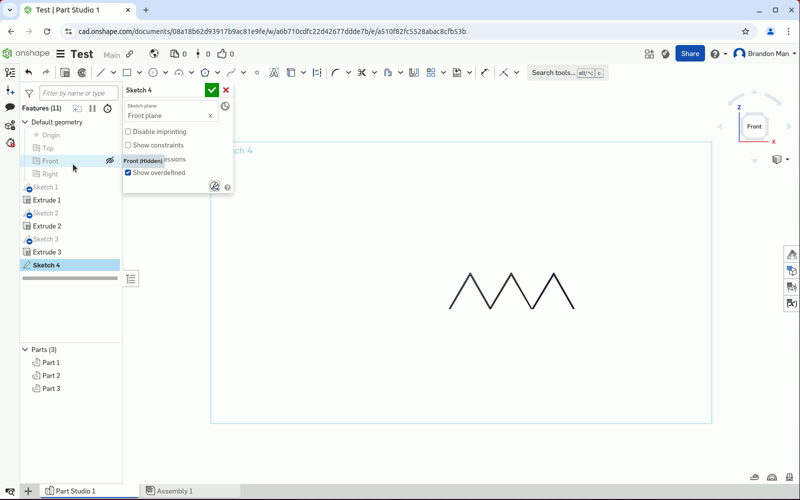
mouse_move(73, 352)
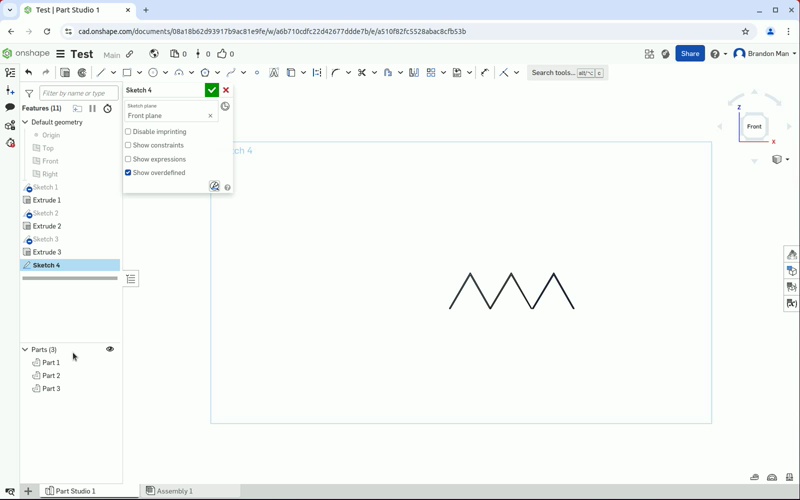
key(y)
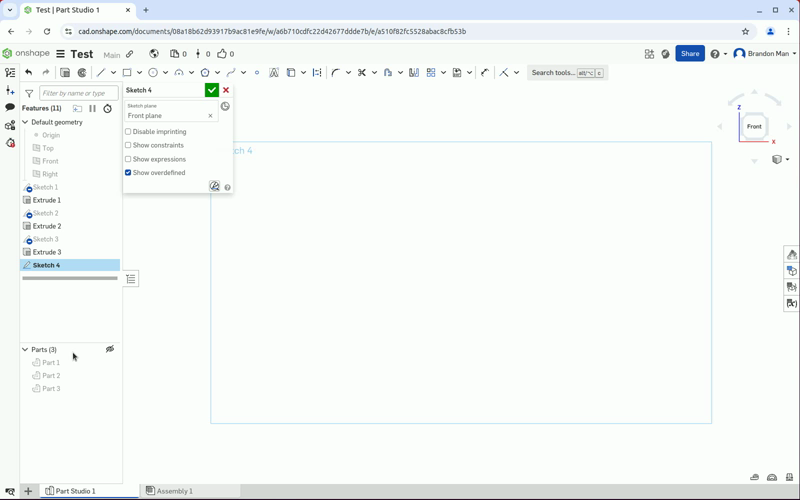
key(l)
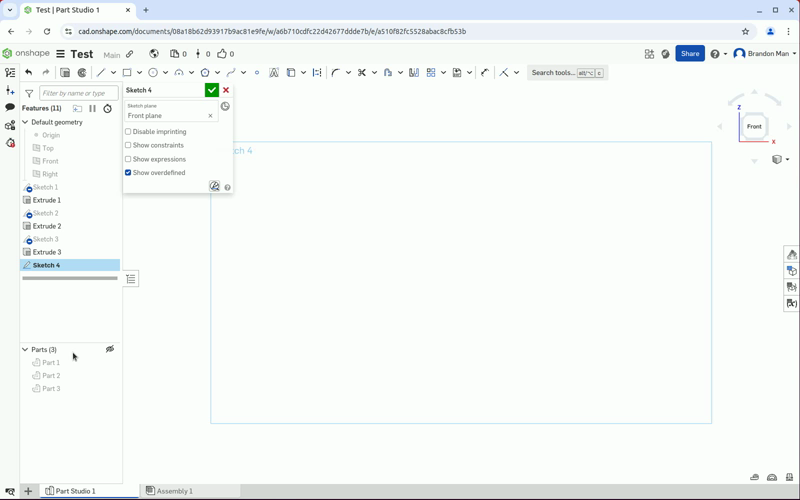
key_down(shift)
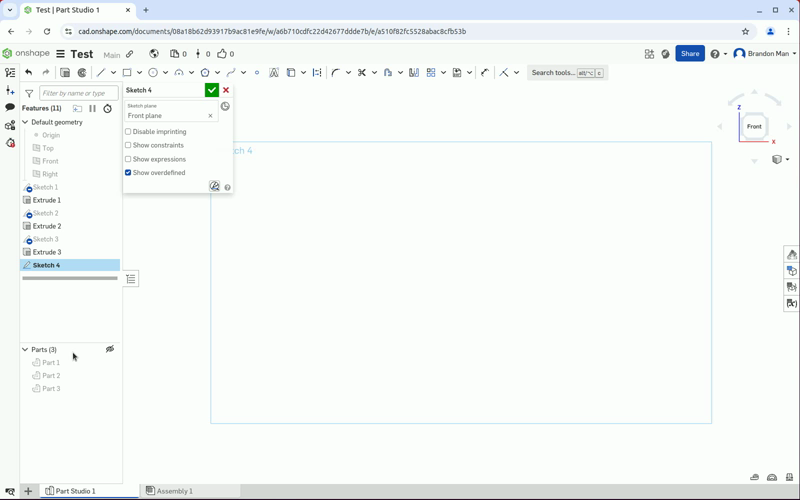
mouse_move(449, 309)
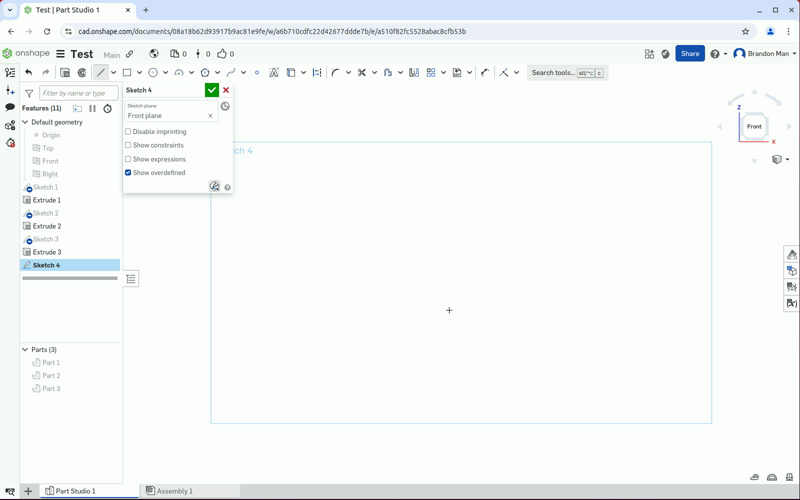
click(449, 309)
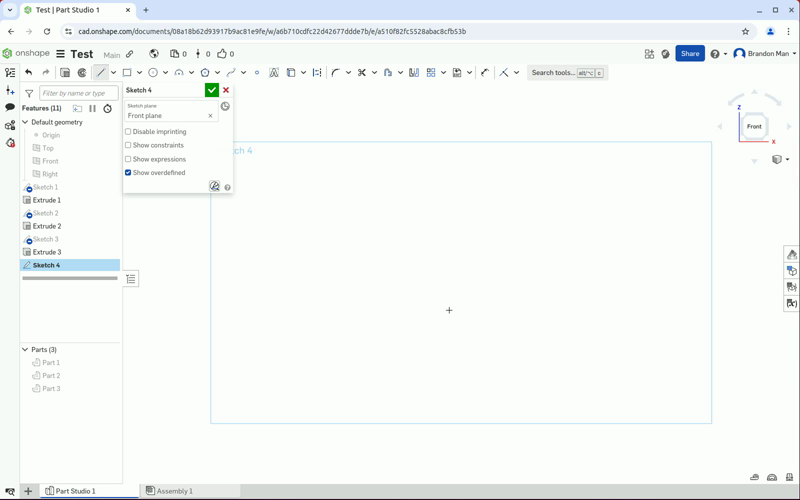
key_up(shift)
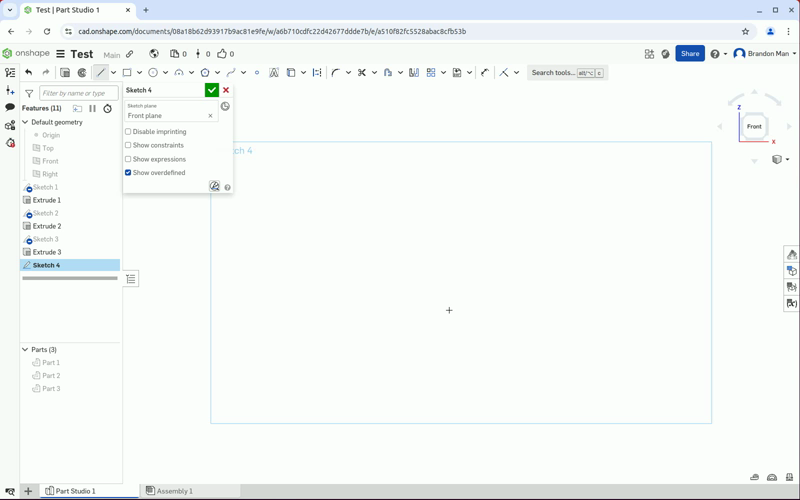
key_down(shift)
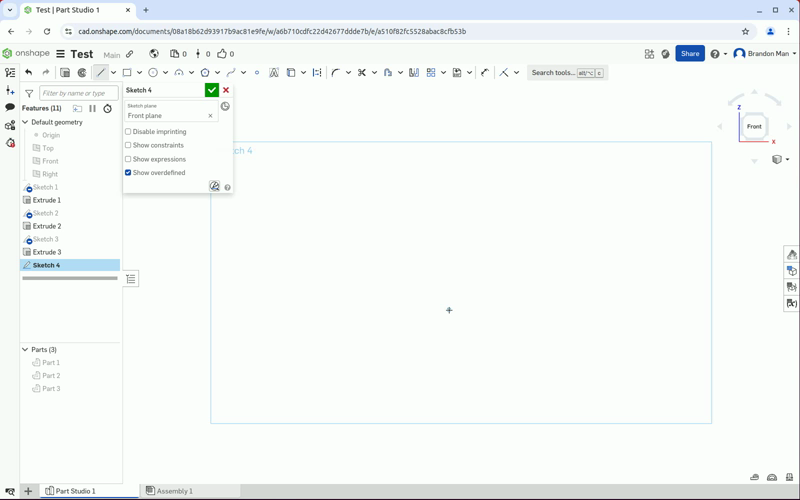
mouse_move(573, 309)
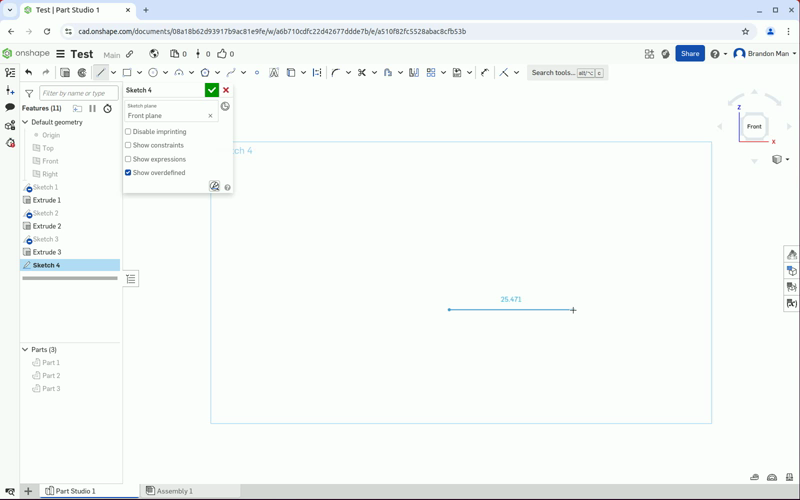
click(573, 309)
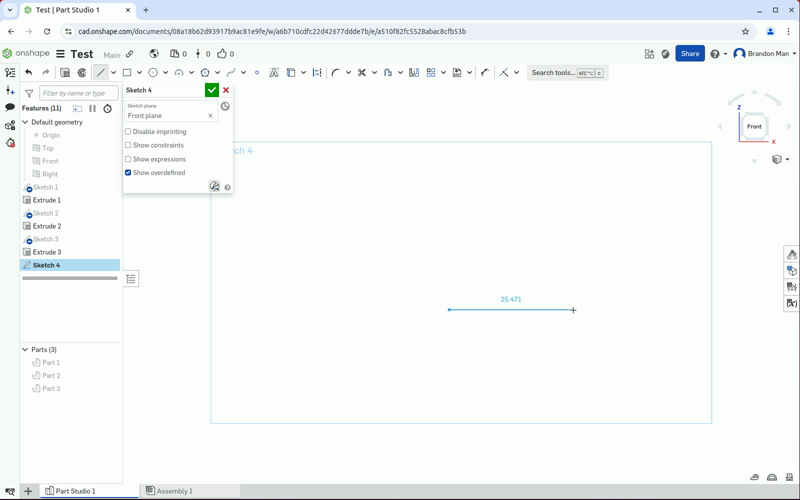
key_up(shift)
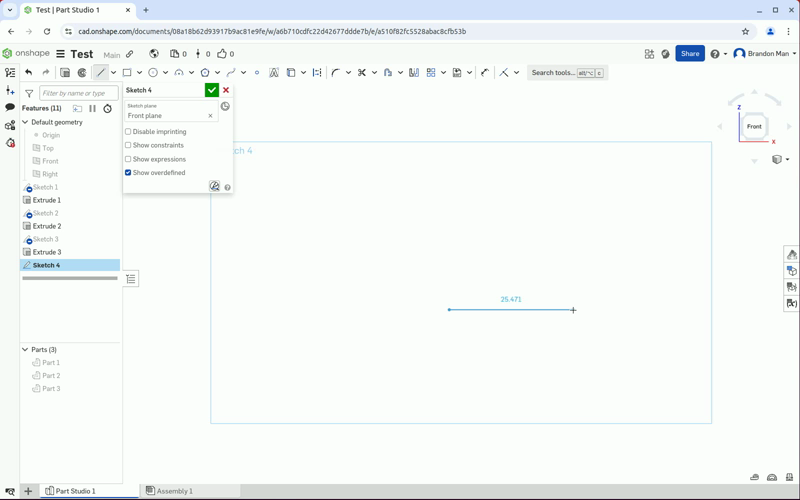
key_down(shift)
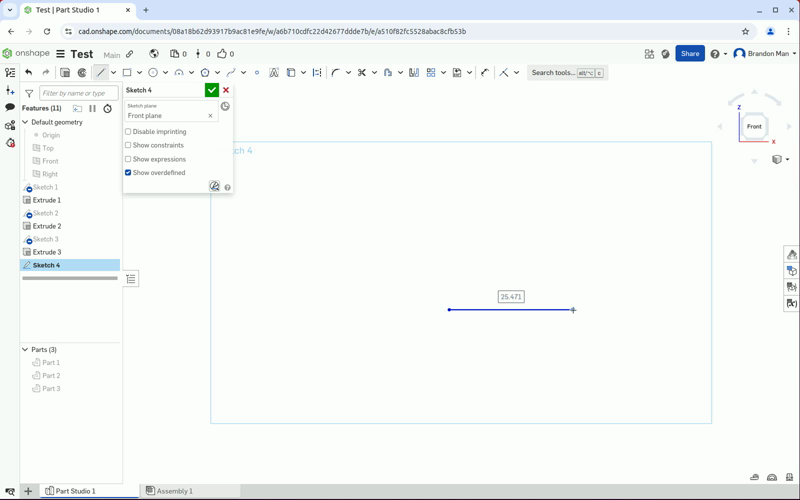
mouse_move(589, 309)
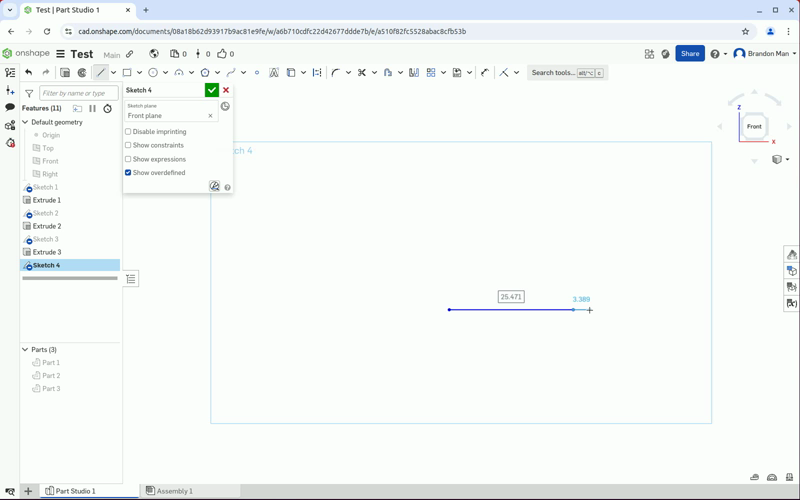
mouse_move(573, 308)
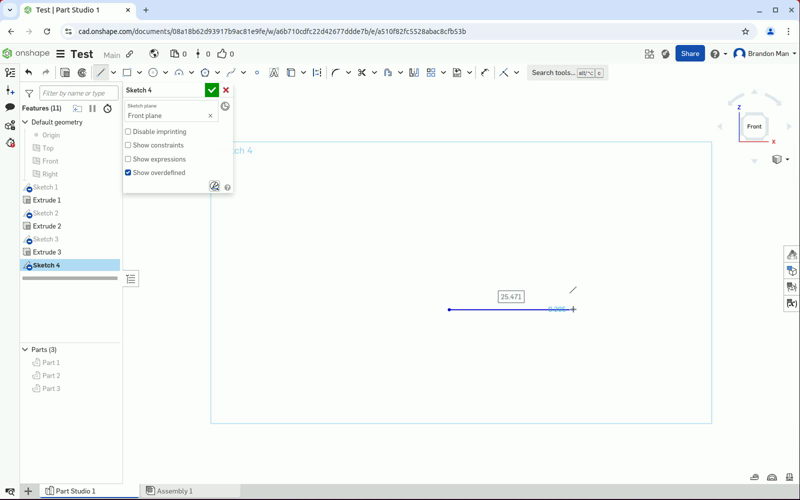
scroll(6)
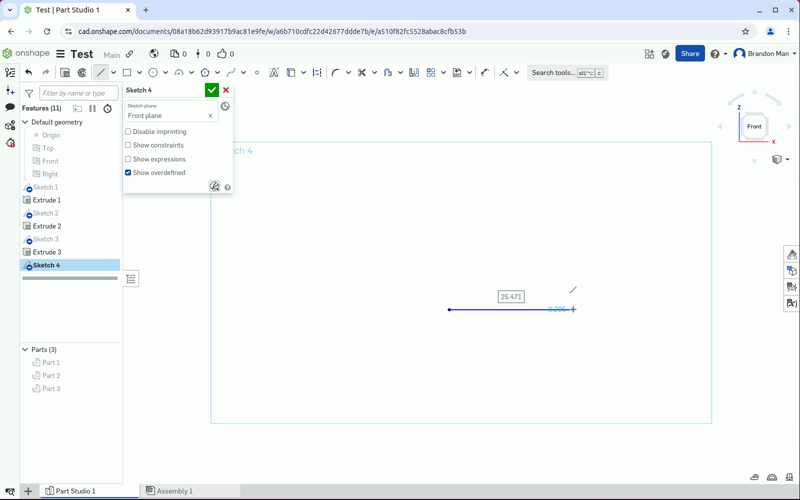
scroll(6)
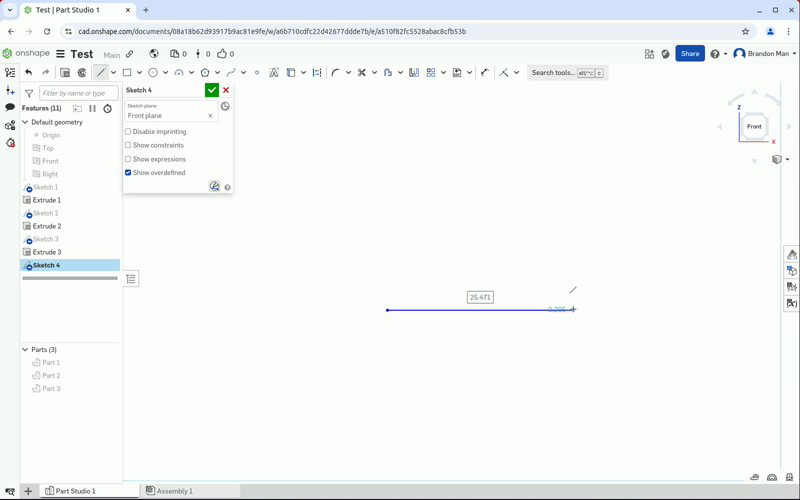
scroll(6)
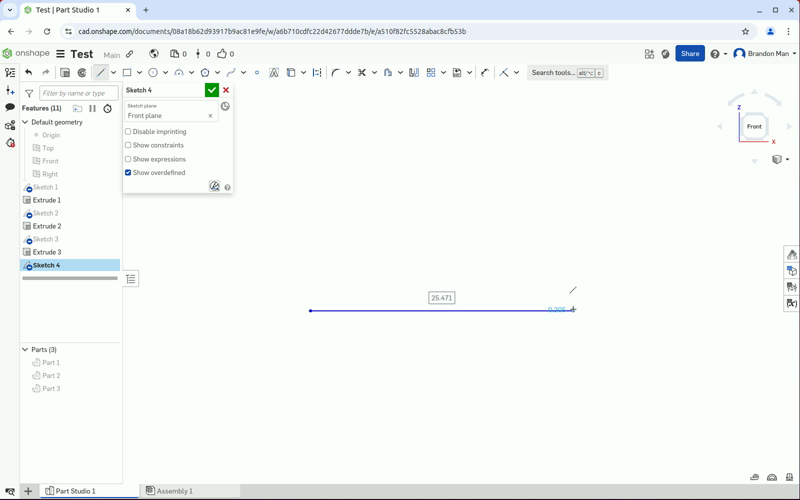
scroll(6)
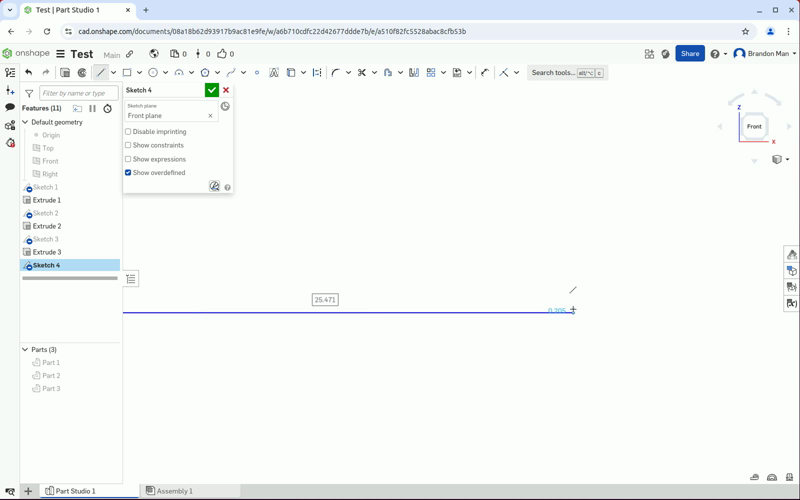
scroll(6)
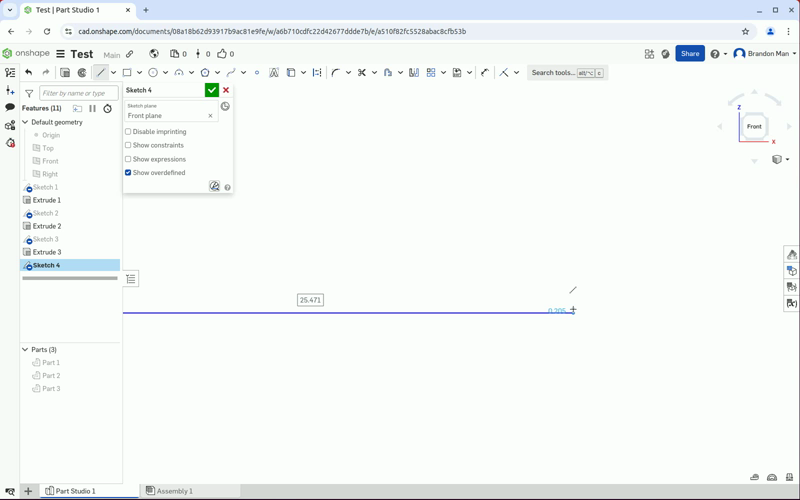
scroll(6)
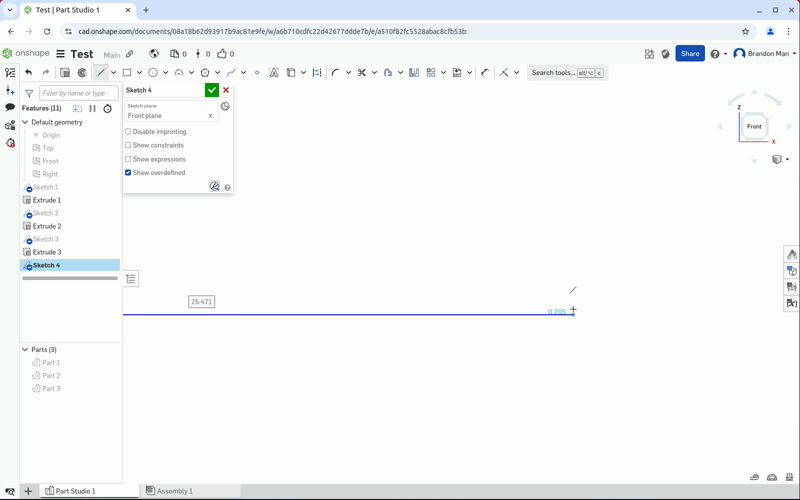
scroll(6)
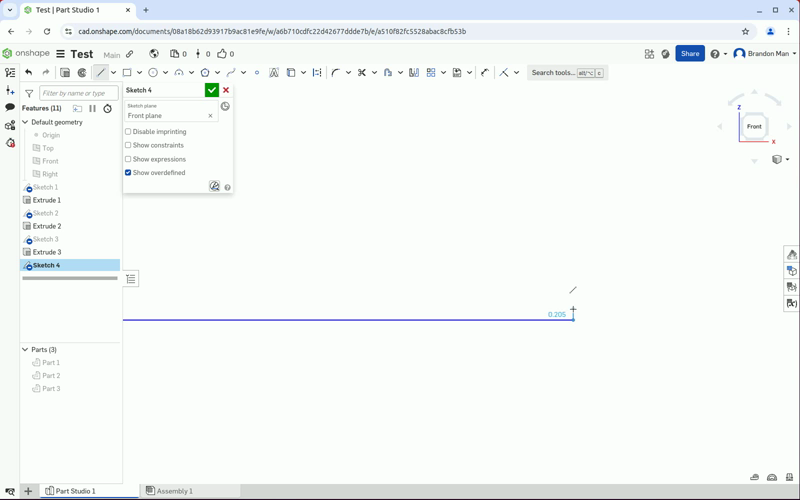
click(573, 308)
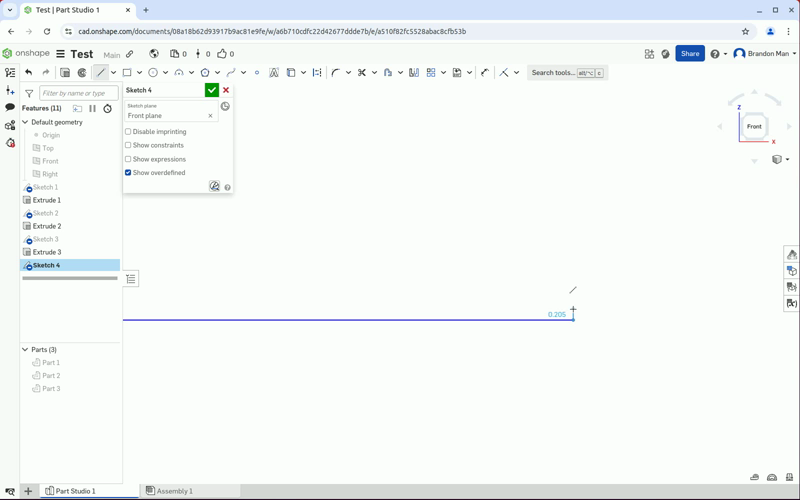
scroll(-6)
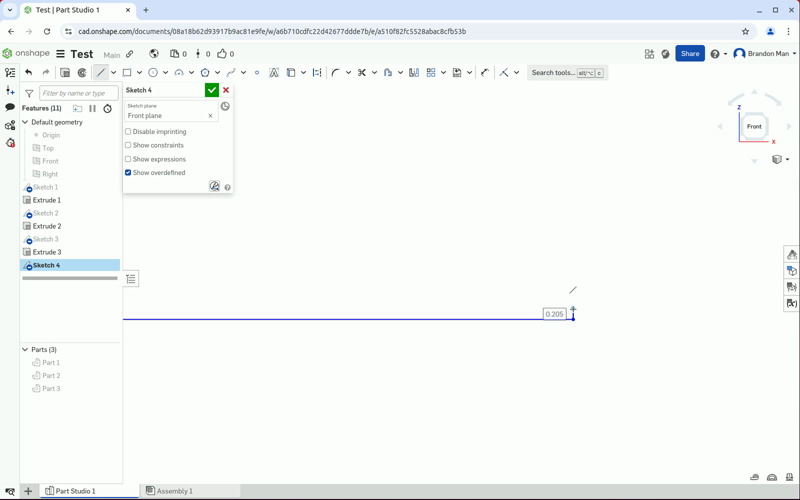
scroll(-6)
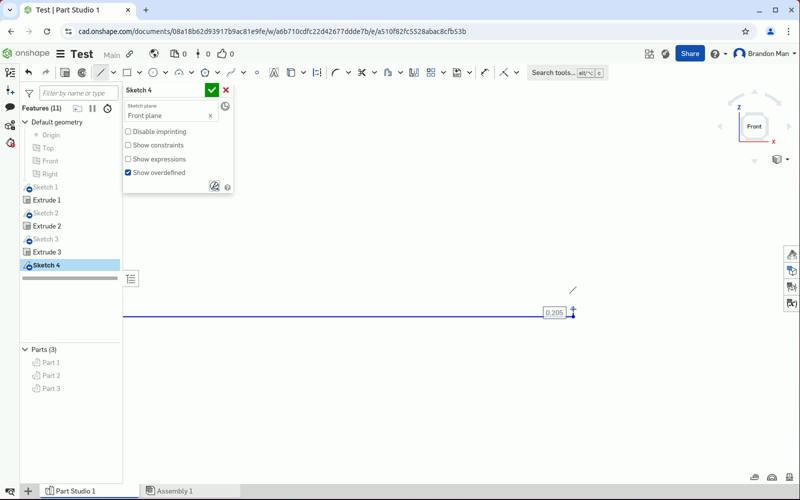
scroll(-6)
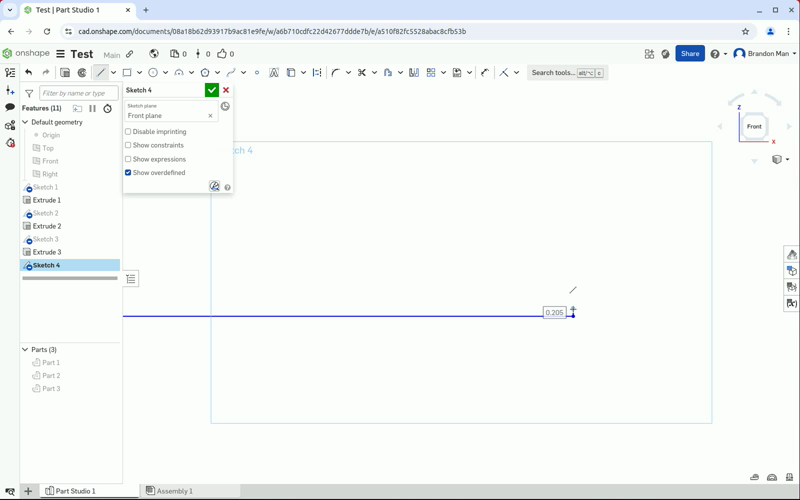
scroll(-6)
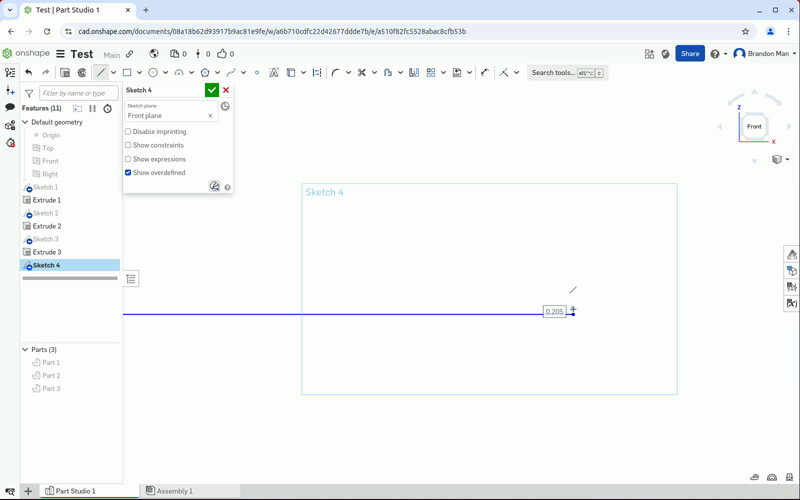
scroll(-6)
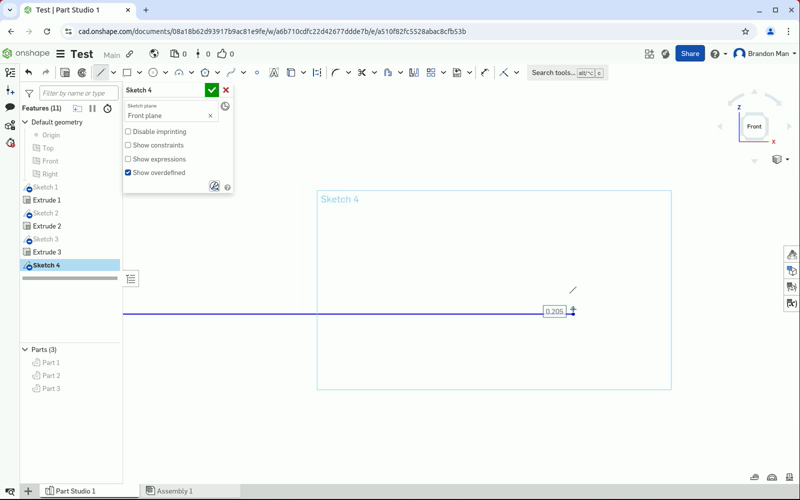
scroll(-6)
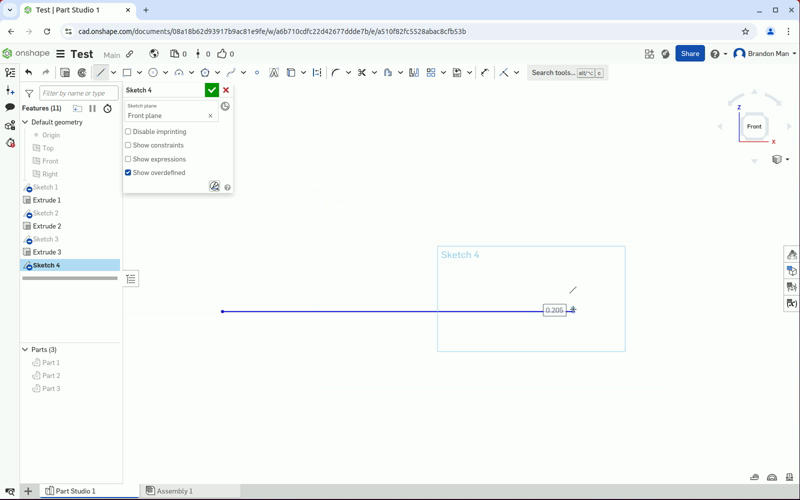
scroll(-6)
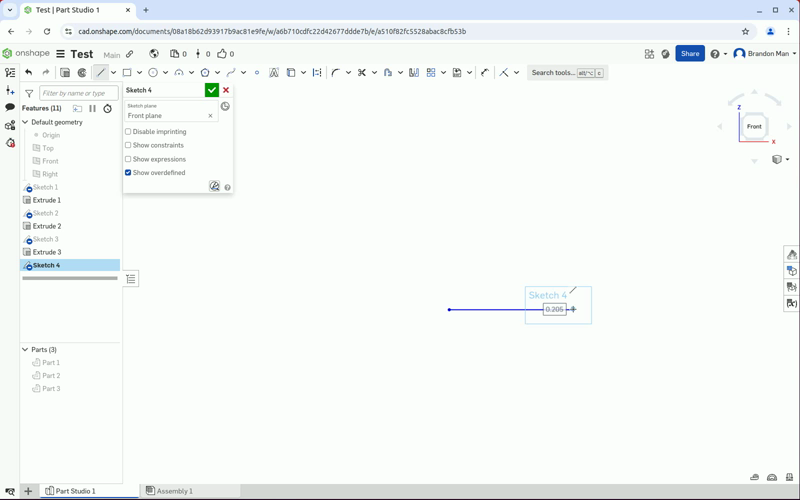
key_up(shift)
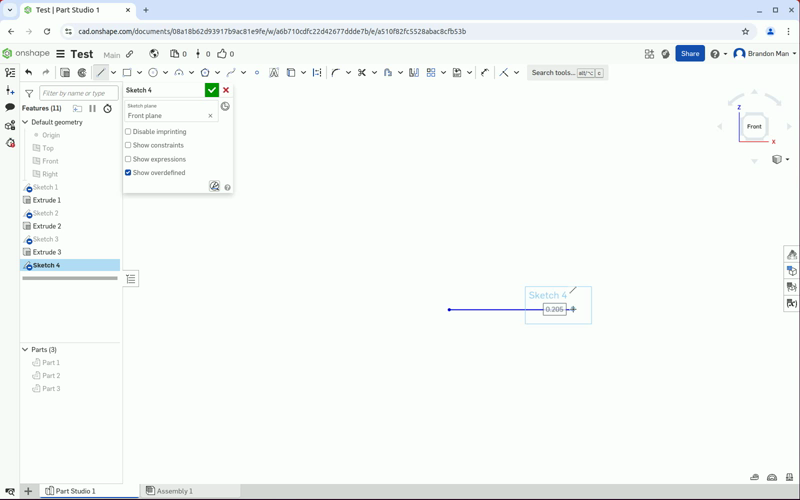
key_down(shift)
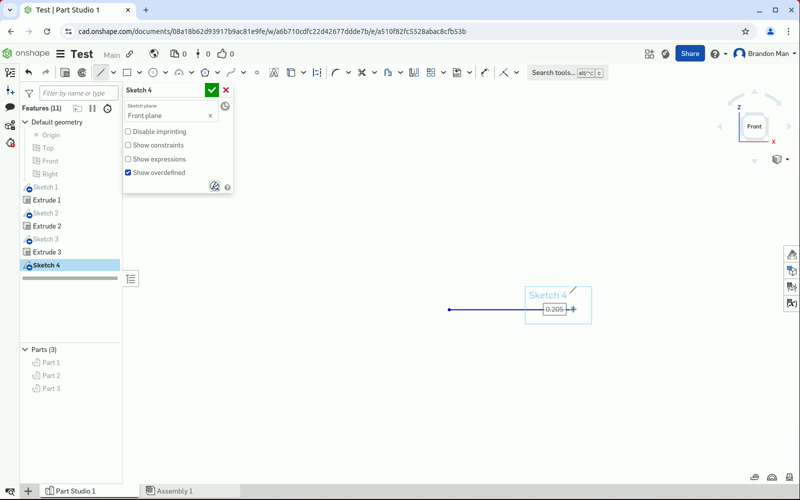
mouse_move(589, 308)
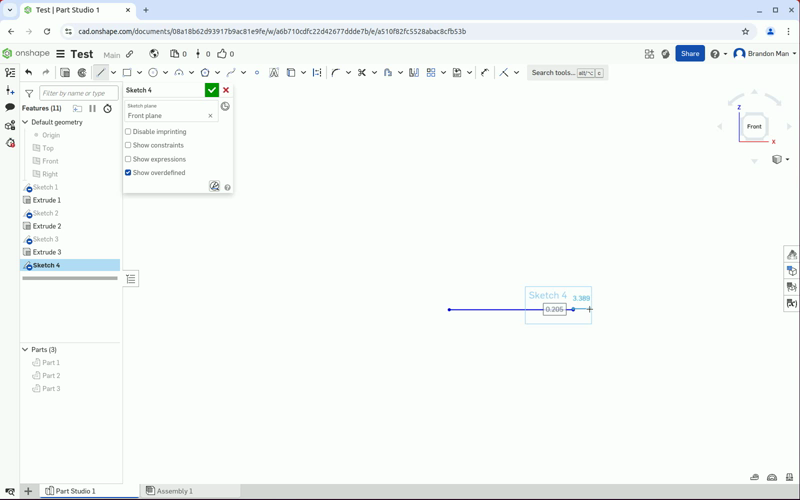
mouse_move(571, 308)
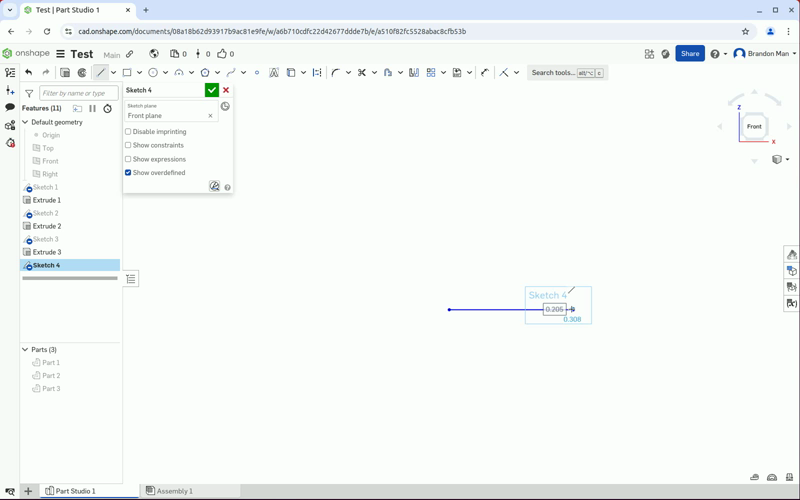
scroll(6)
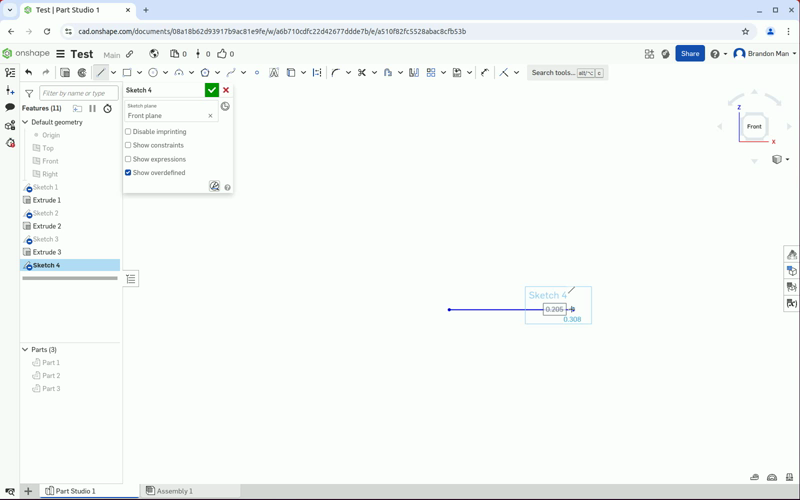
scroll(6)
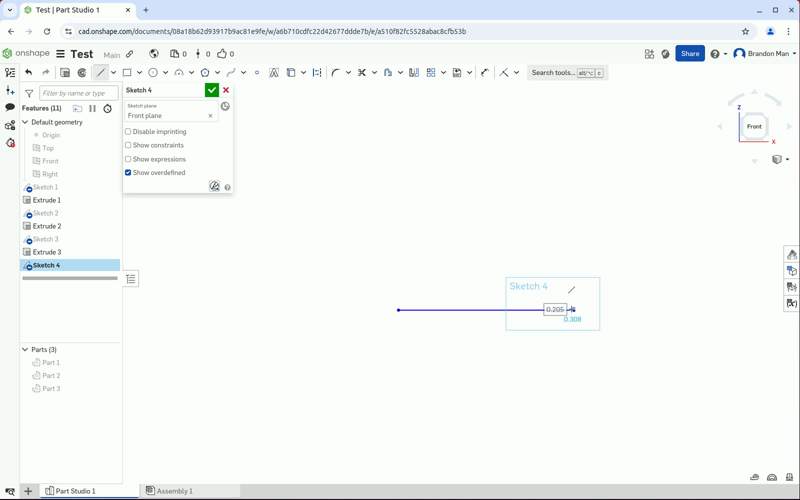
scroll(6)
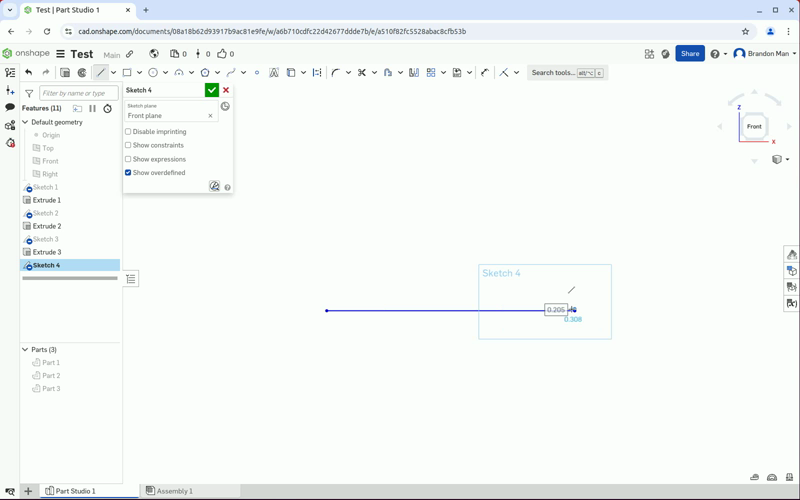
scroll(6)
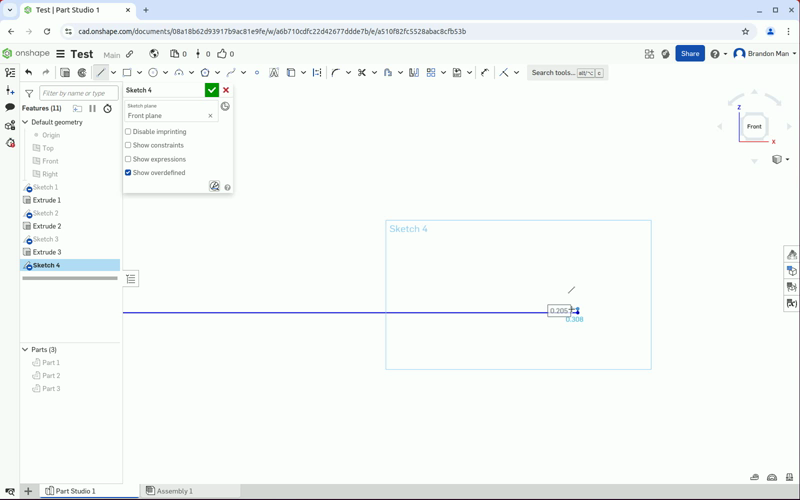
scroll(6)
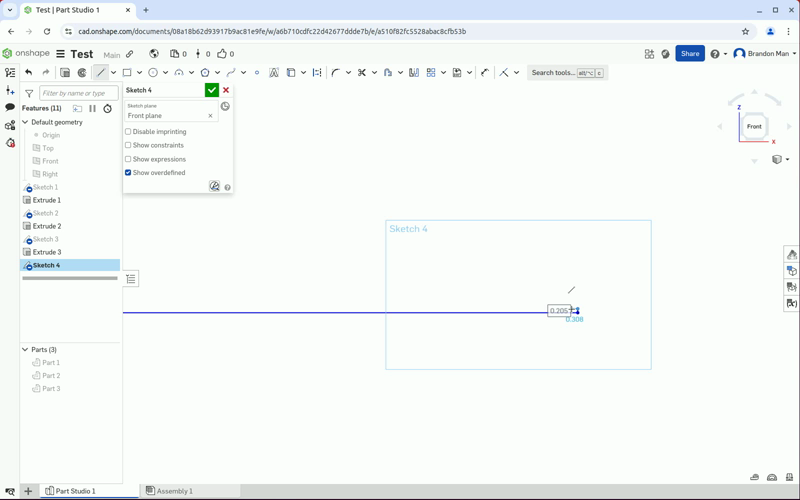
scroll(6)
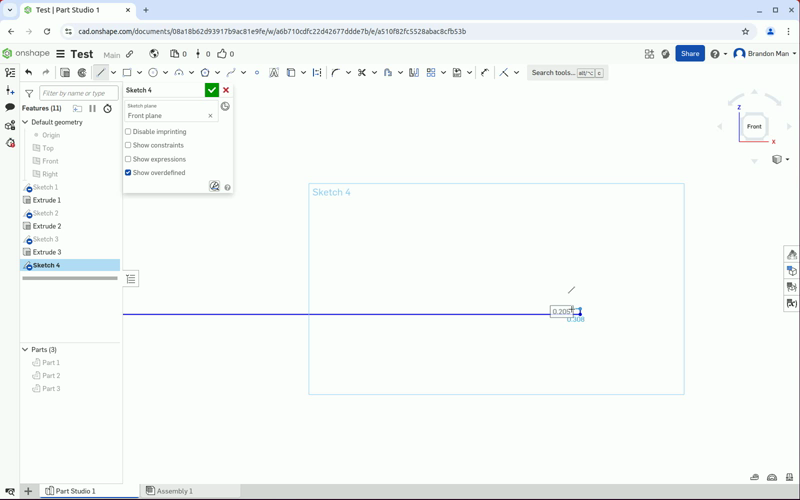
scroll(6)
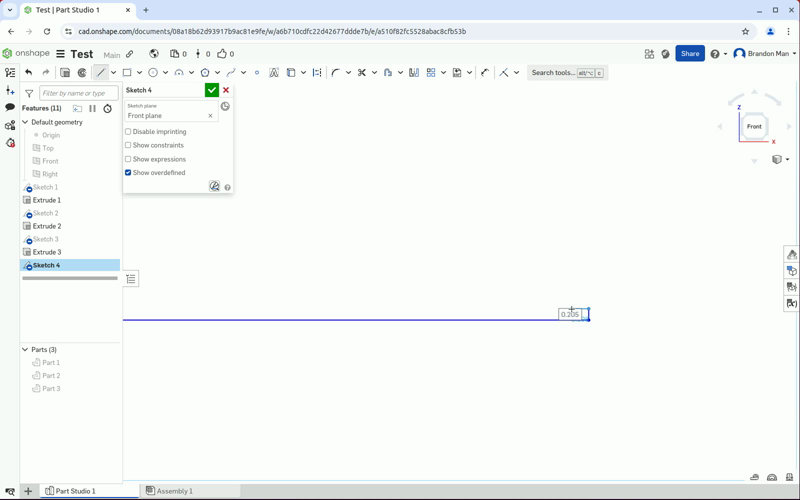
click(571, 308)
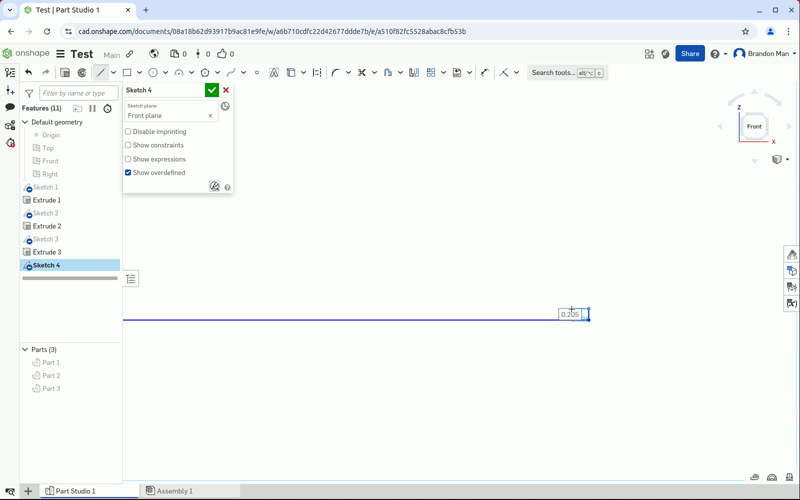
scroll(-6)
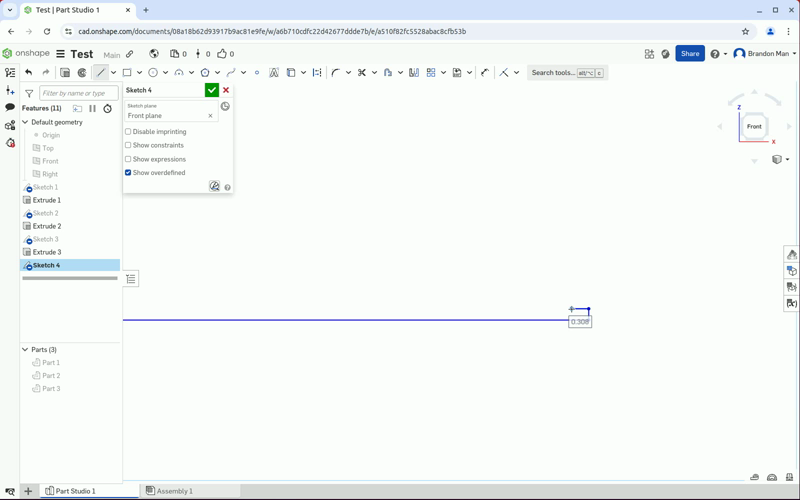
scroll(-6)
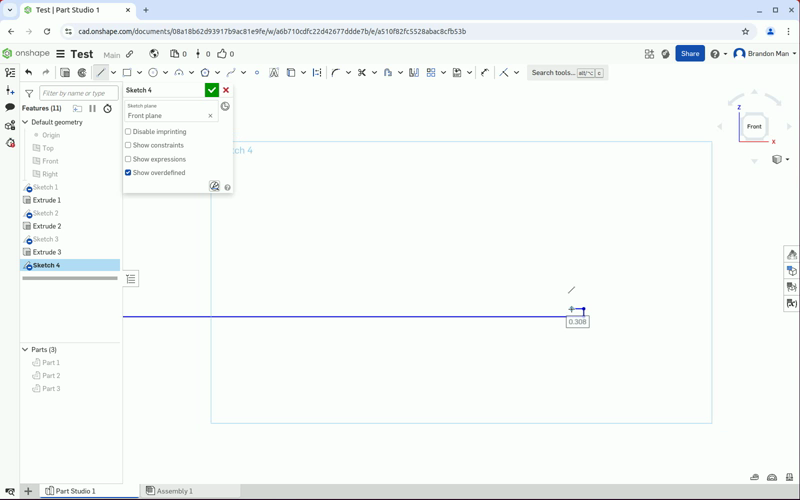
scroll(-6)
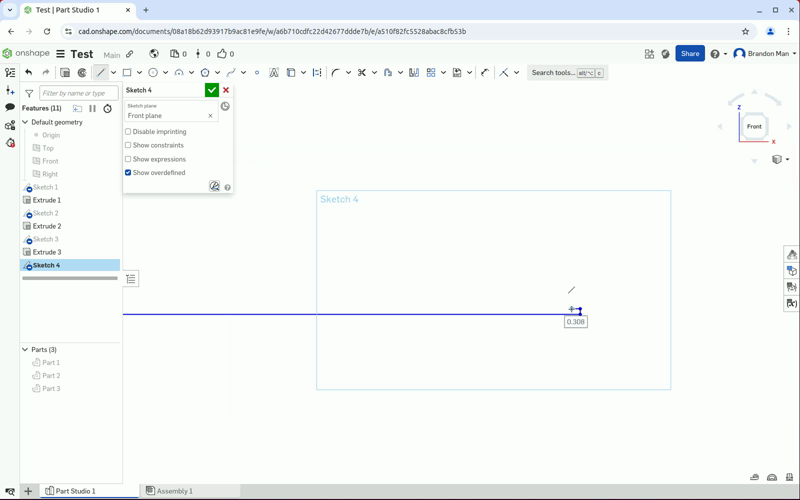
scroll(-6)
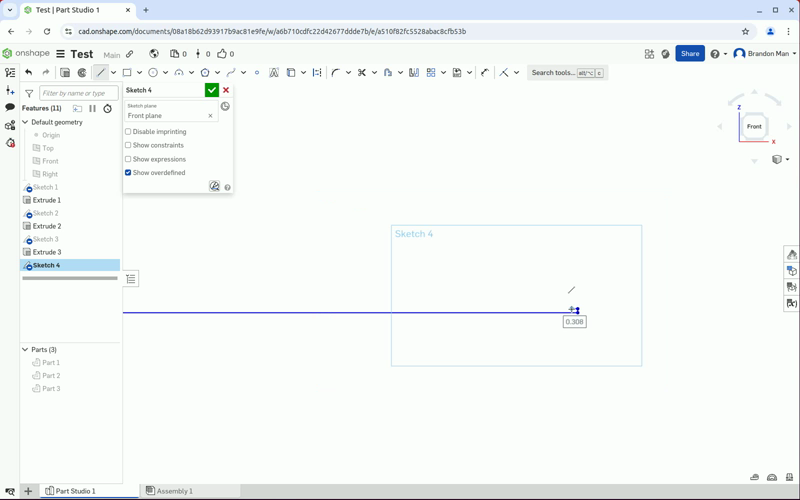
scroll(-6)
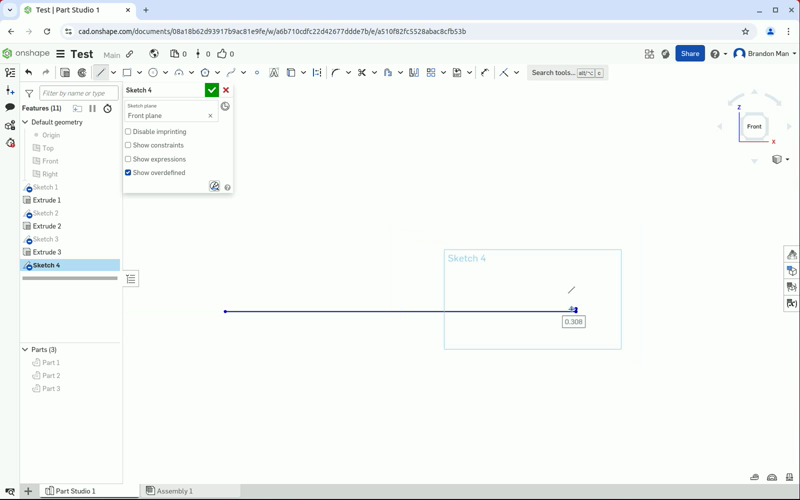
scroll(-6)
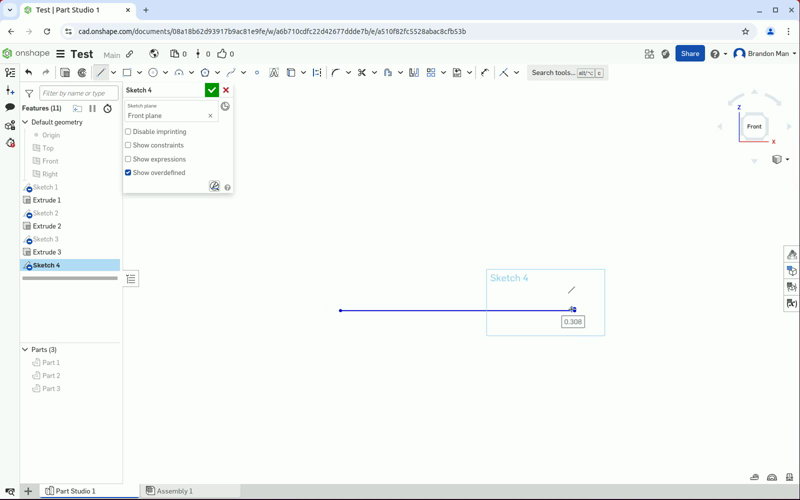
scroll(-6)
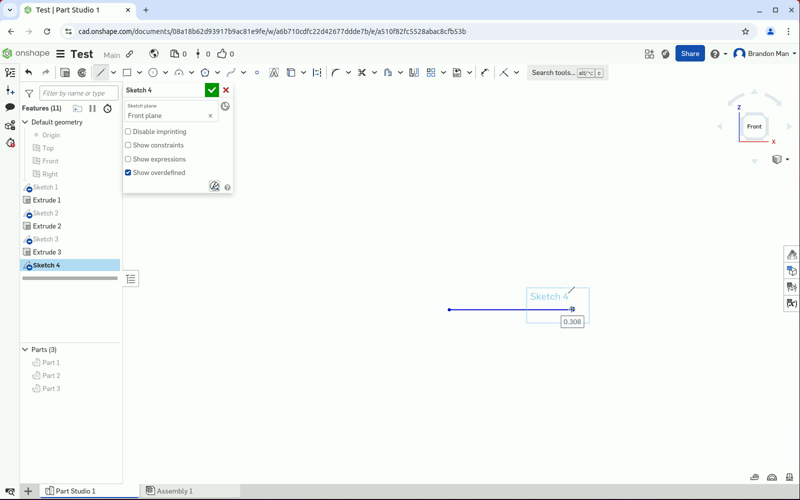
key_up(shift)
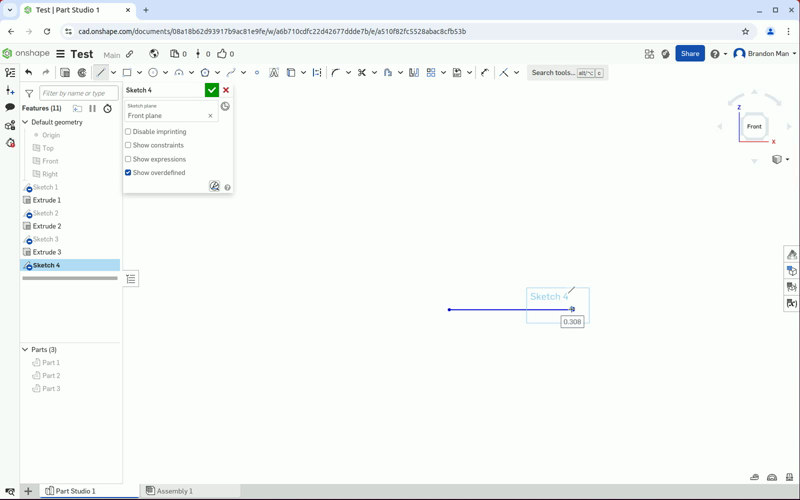
key_down(shift)
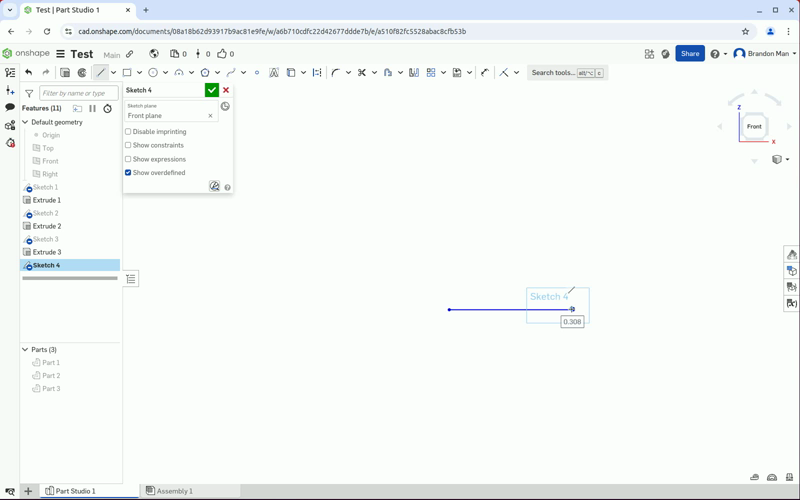
mouse_move(589, 308)
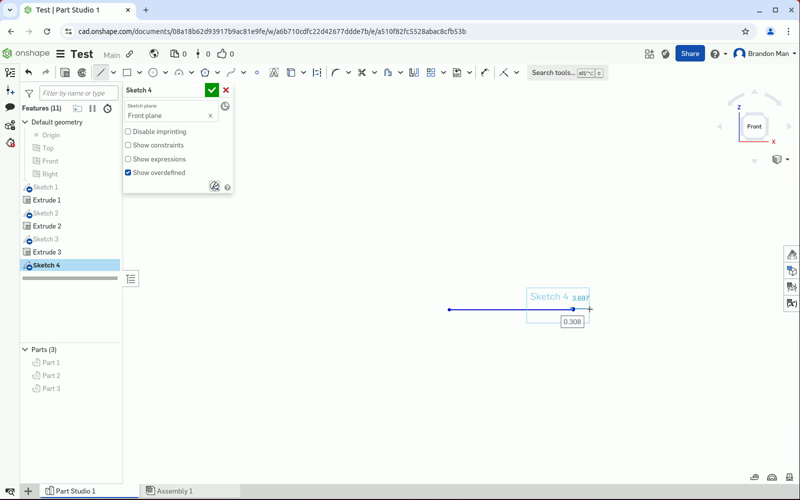
mouse_move(532, 308)
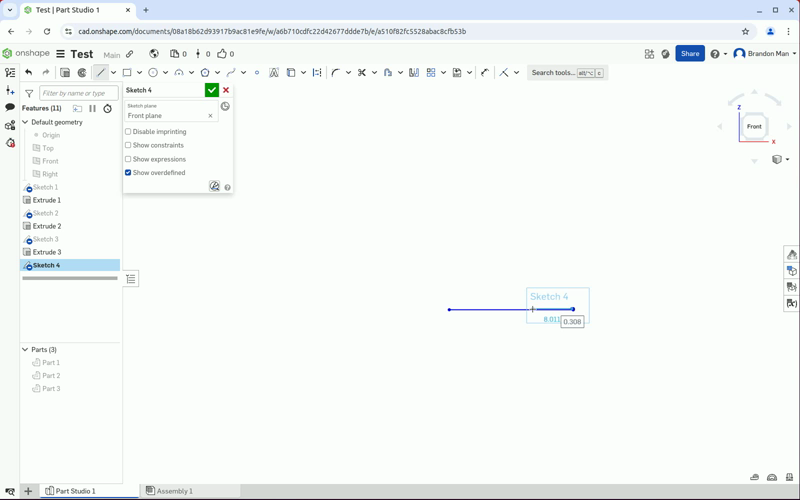
click(532, 308)
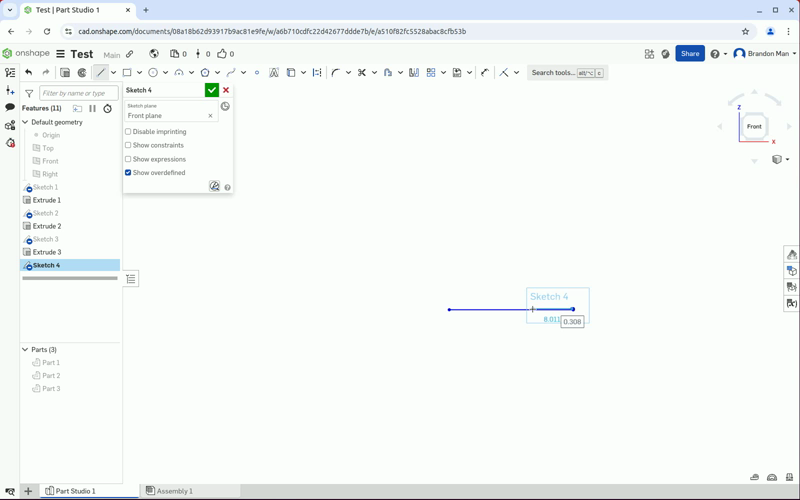
key_up(shift)
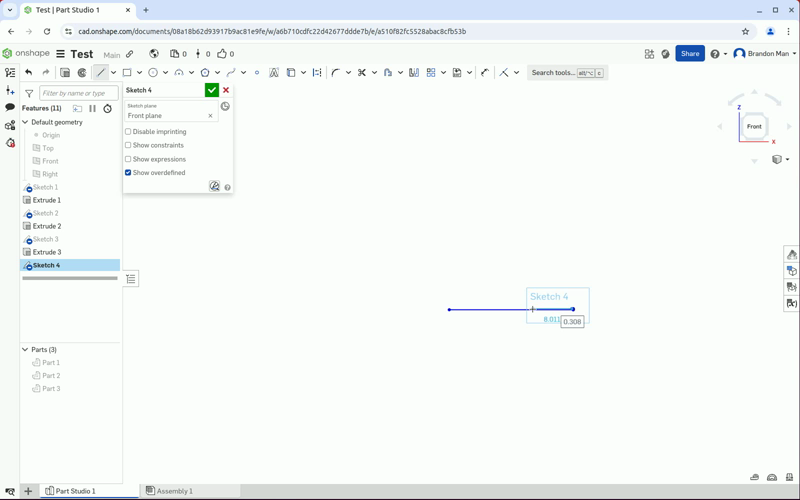
key_down(shift)
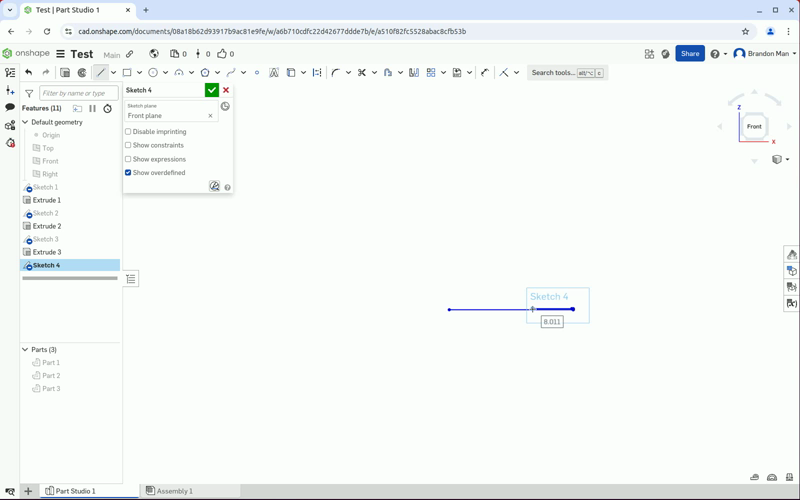
mouse_move(562, 308)
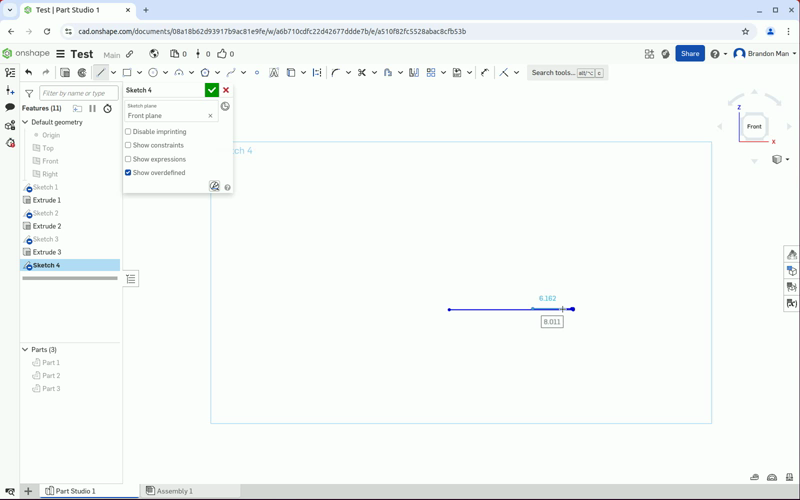
mouse_move(531, 308)
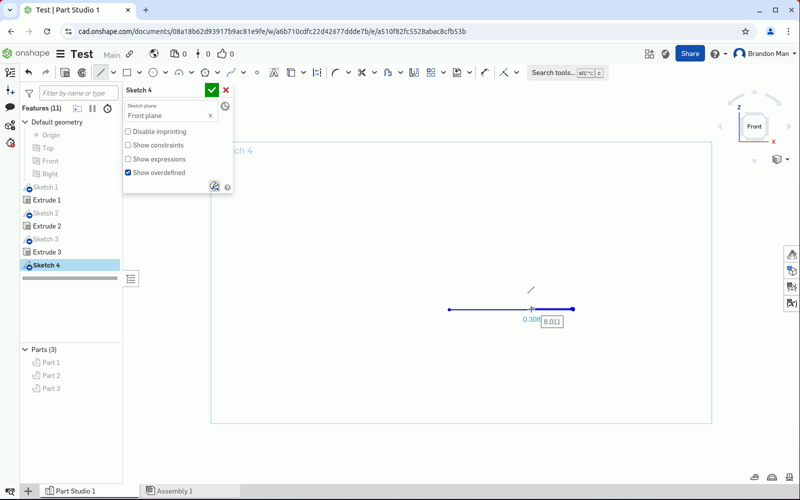
scroll(6)
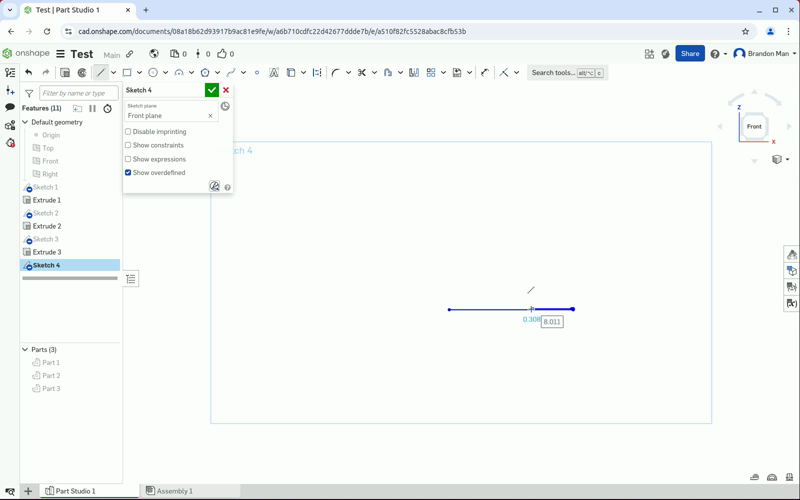
scroll(6)
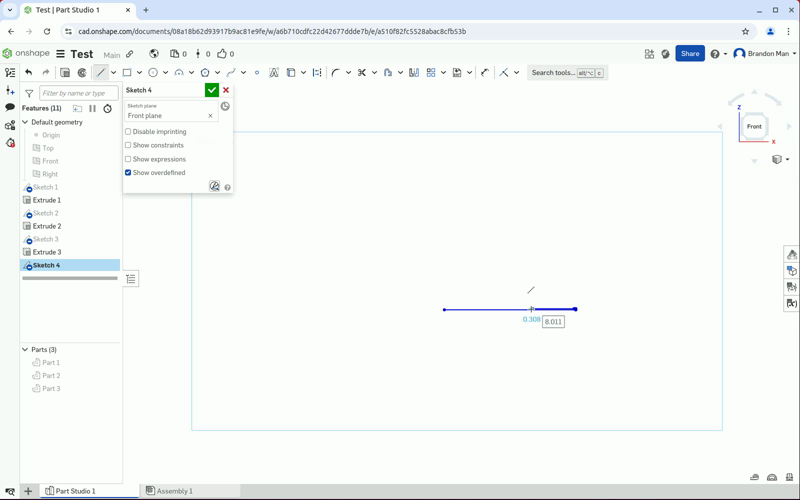
scroll(6)
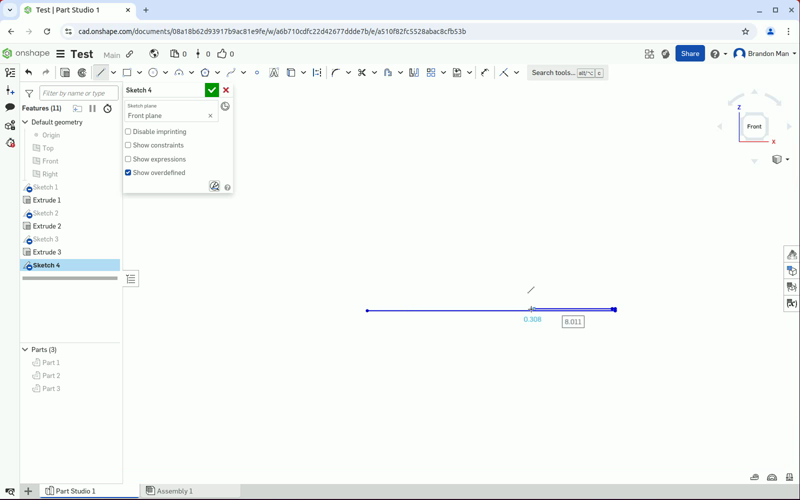
scroll(6)
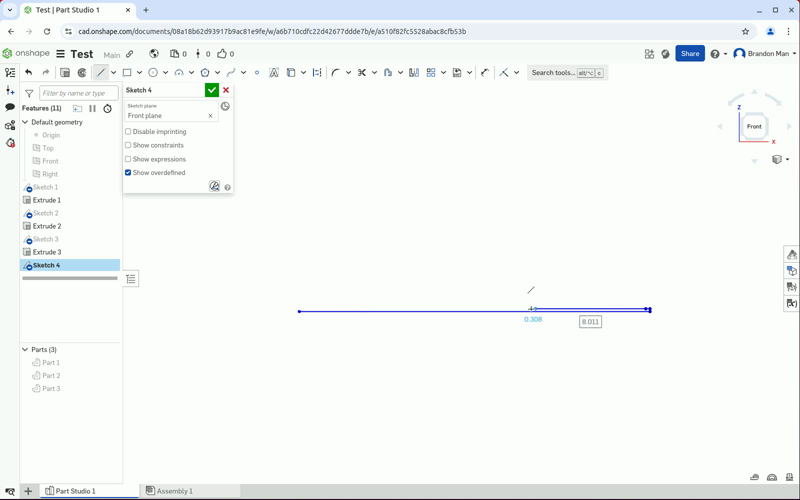
scroll(6)
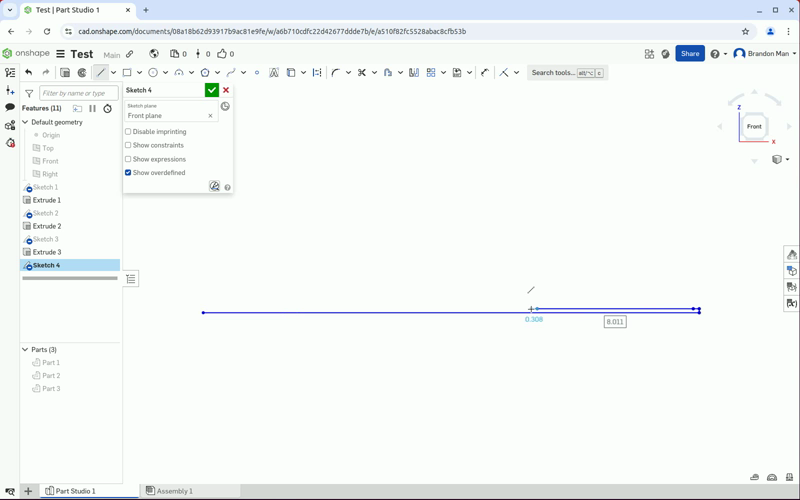
scroll(6)
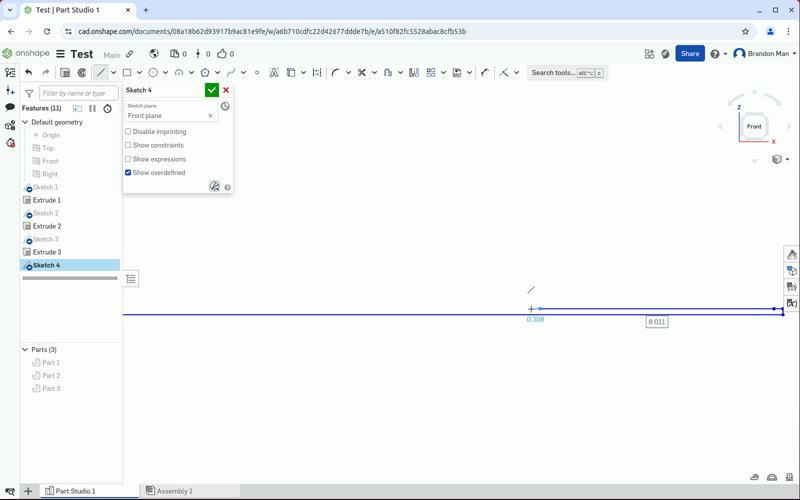
scroll(6)
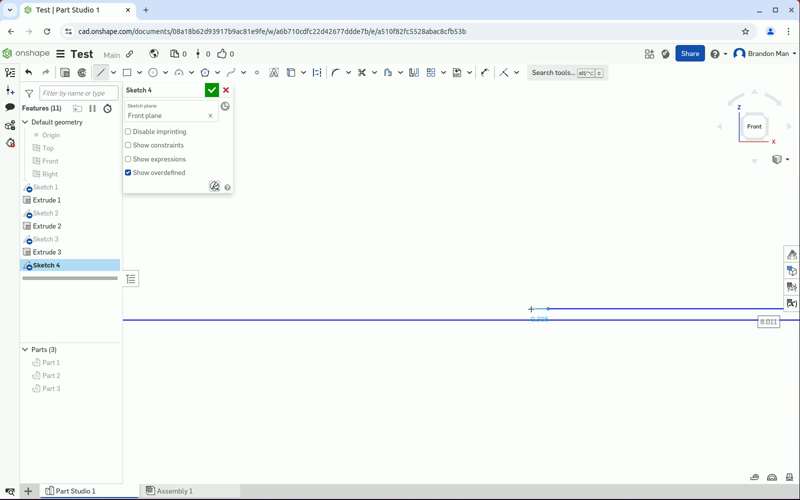
click(531, 308)
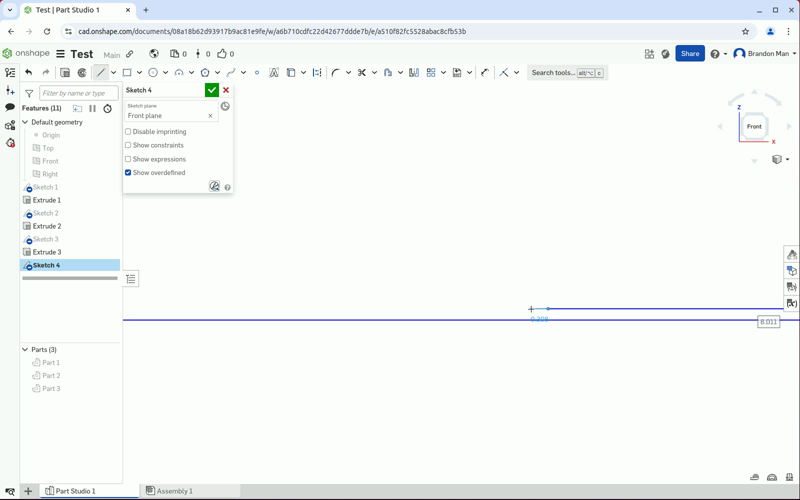
scroll(-6)
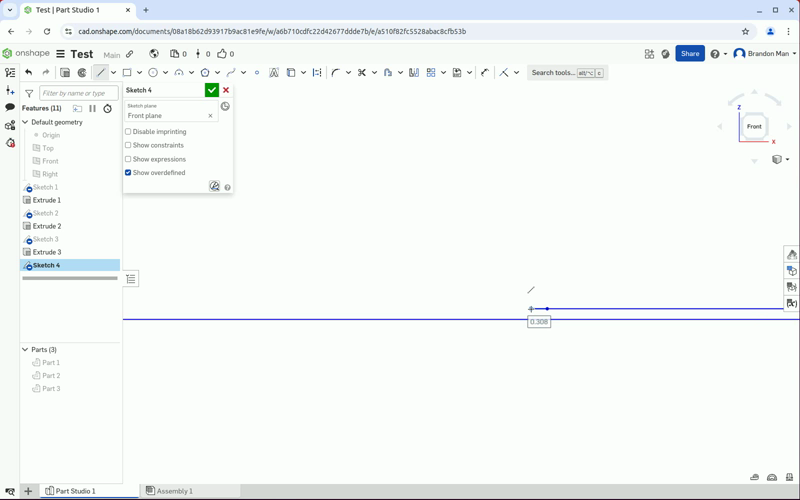
scroll(-6)
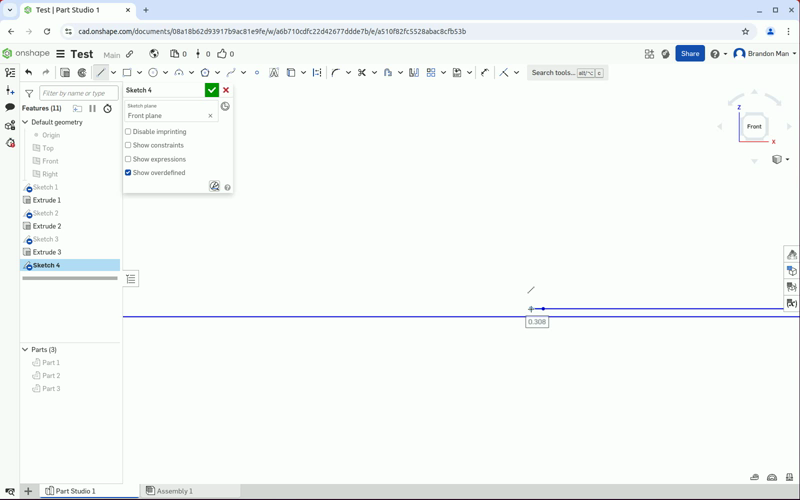
scroll(-6)
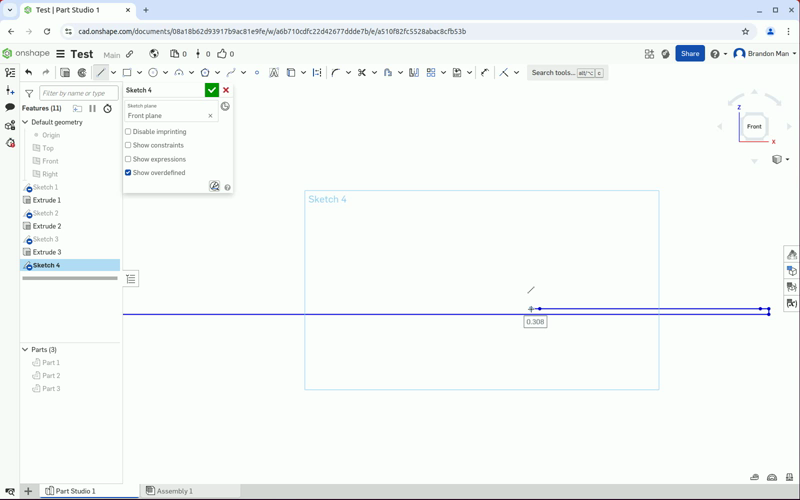
scroll(-6)
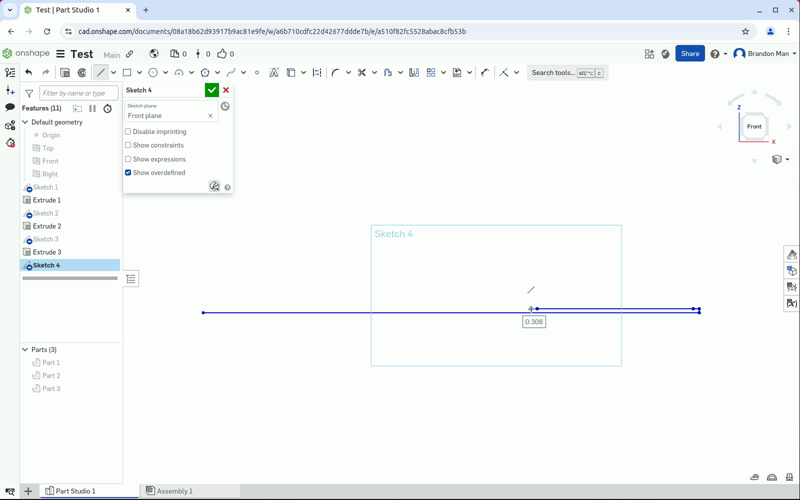
scroll(-6)
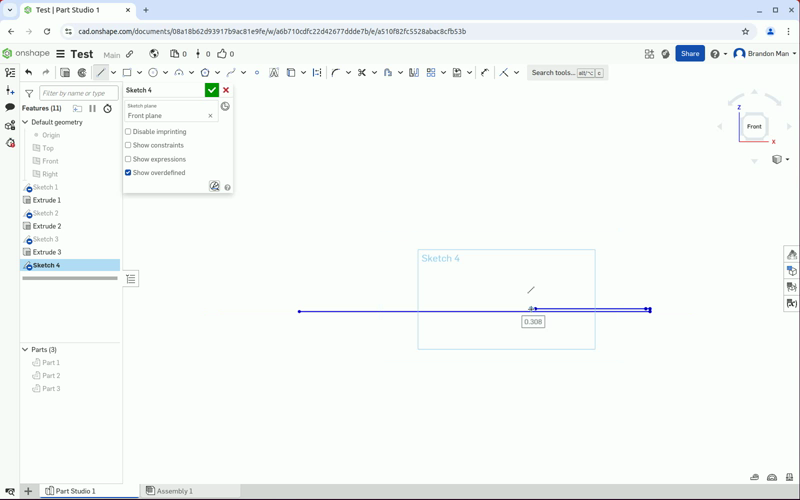
scroll(-6)
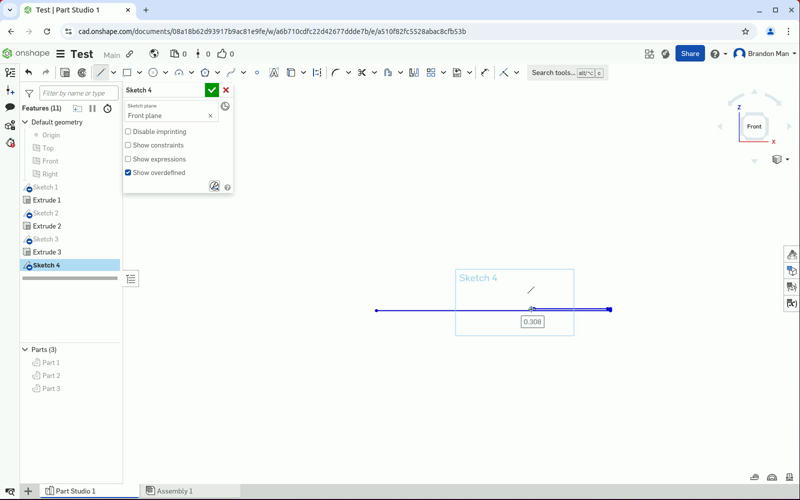
scroll(-6)
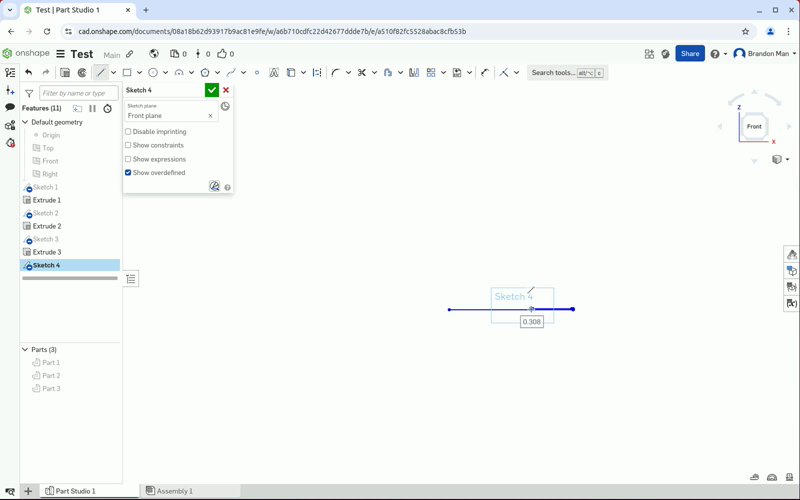
key_up(shift)
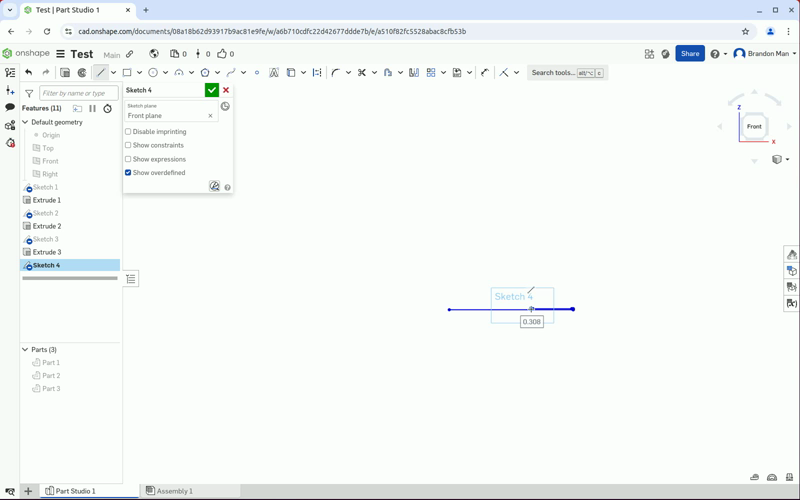
key_down(shift)
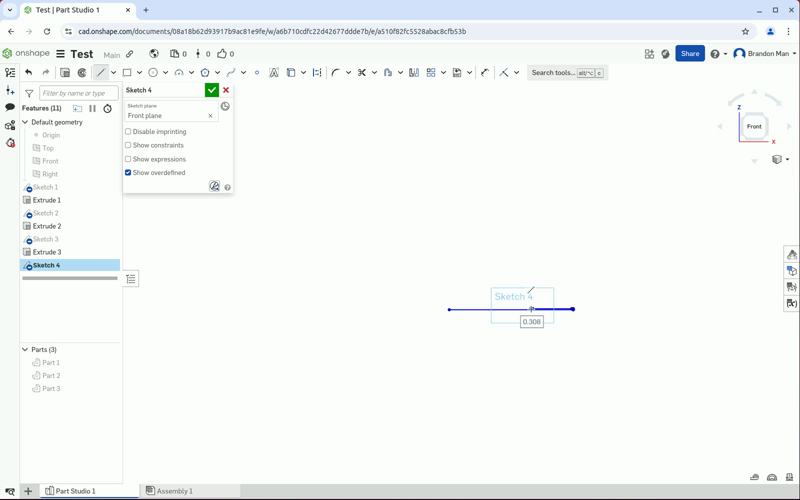
mouse_move(561, 308)
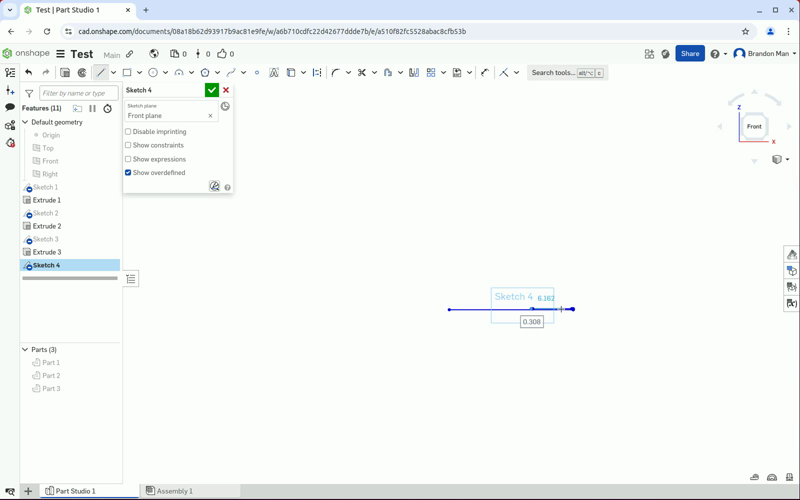
mouse_move(490, 308)
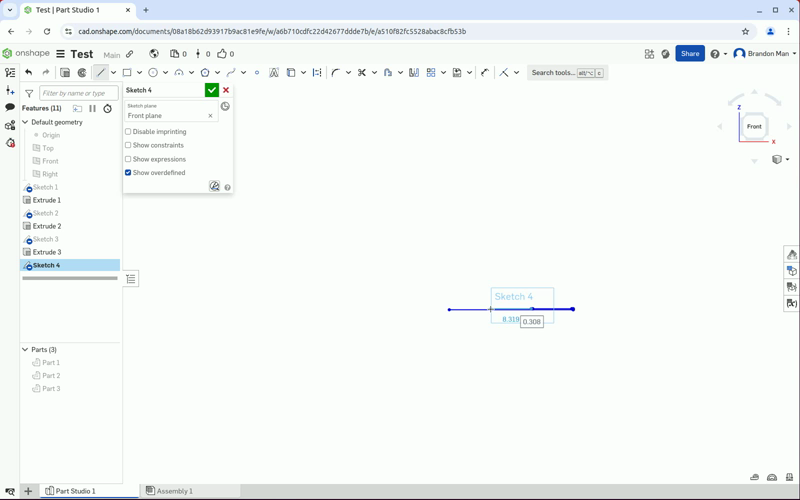
click(490, 308)
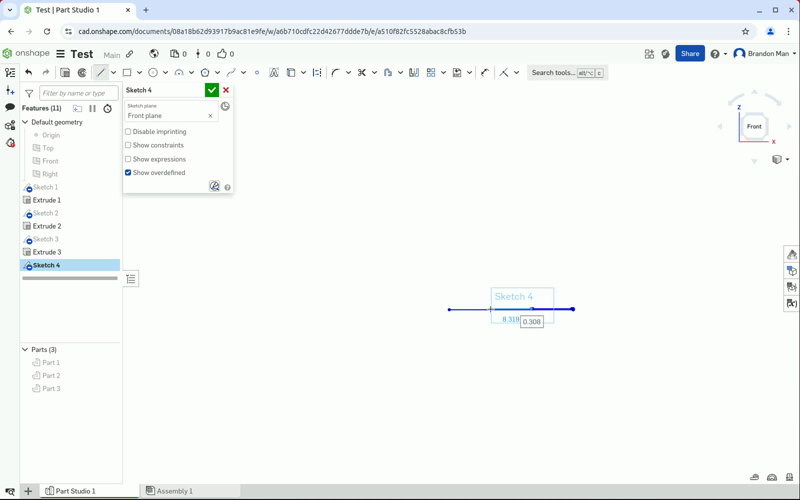
key_up(shift)
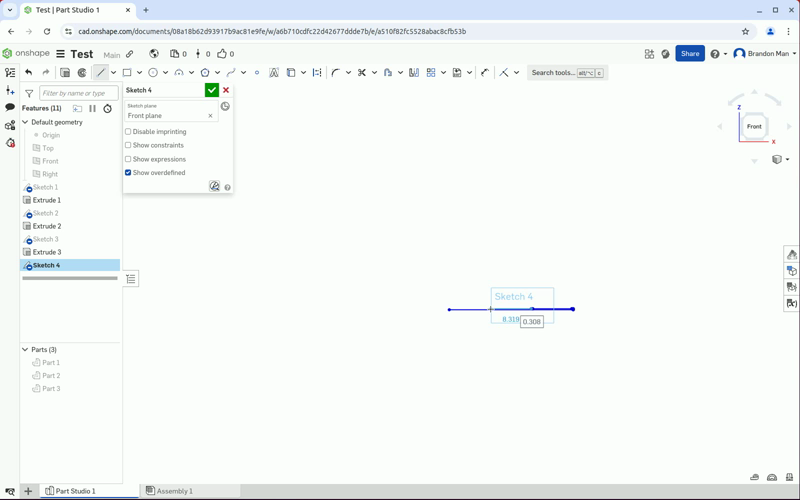
key_down(shift)
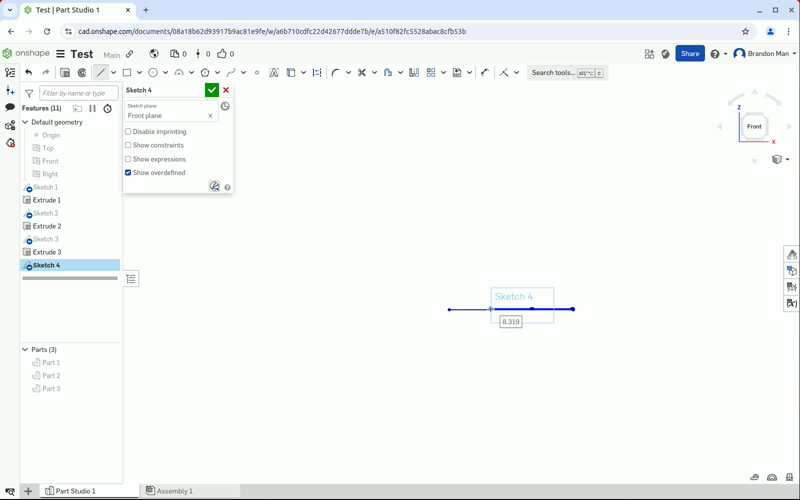
mouse_move(520, 308)
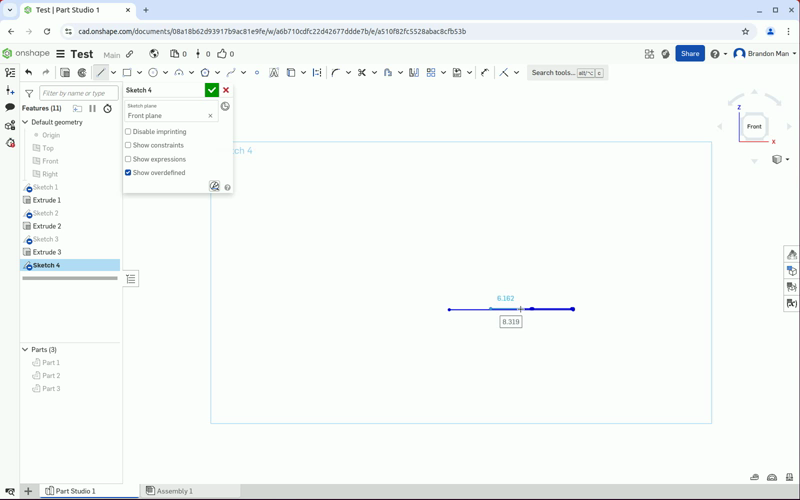
mouse_move(489, 308)
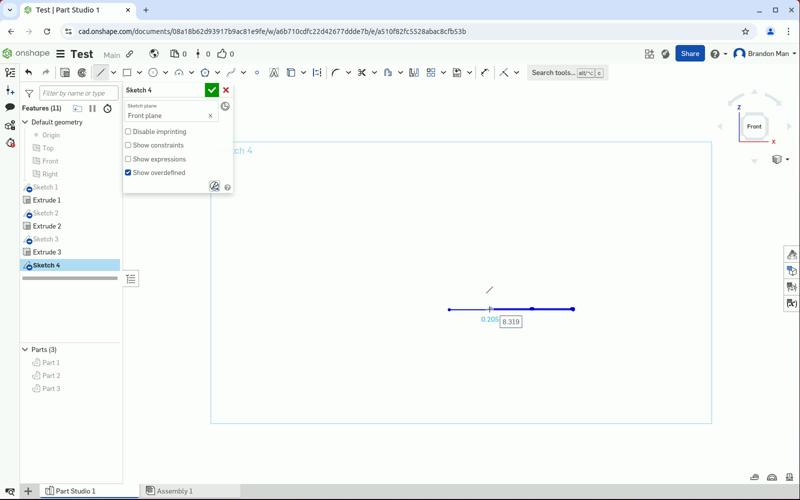
scroll(6)
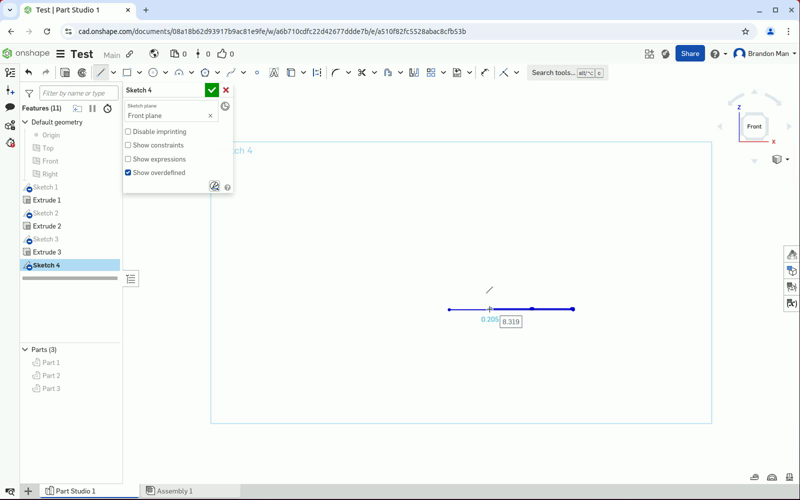
scroll(6)
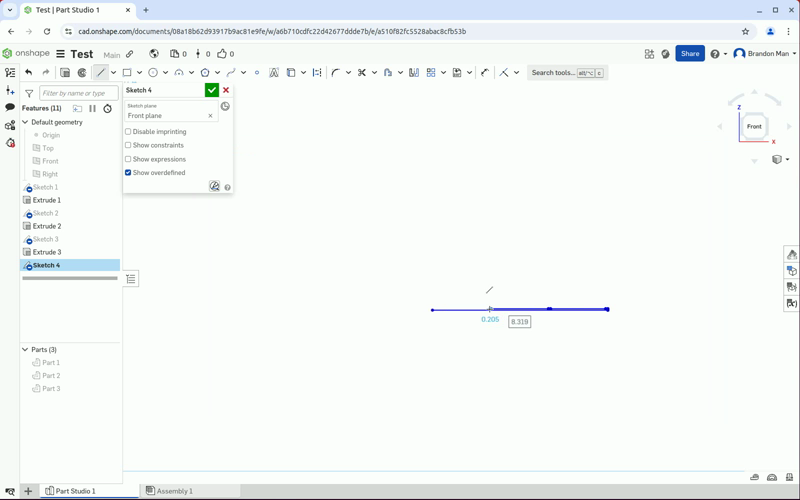
scroll(6)
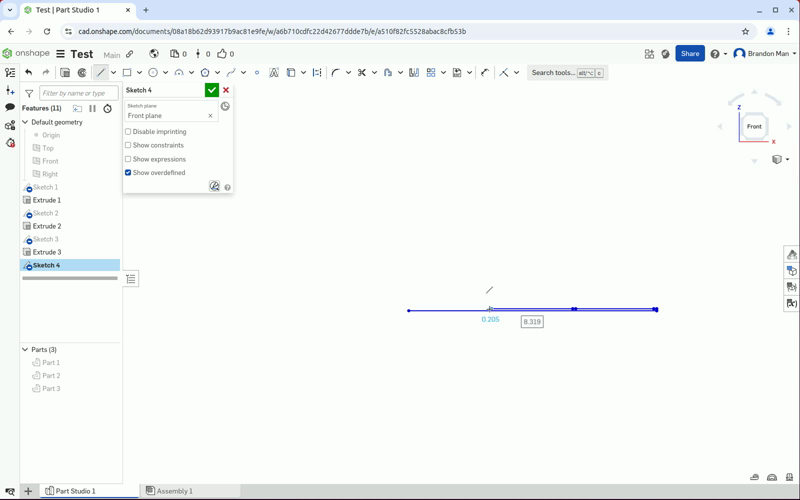
scroll(6)
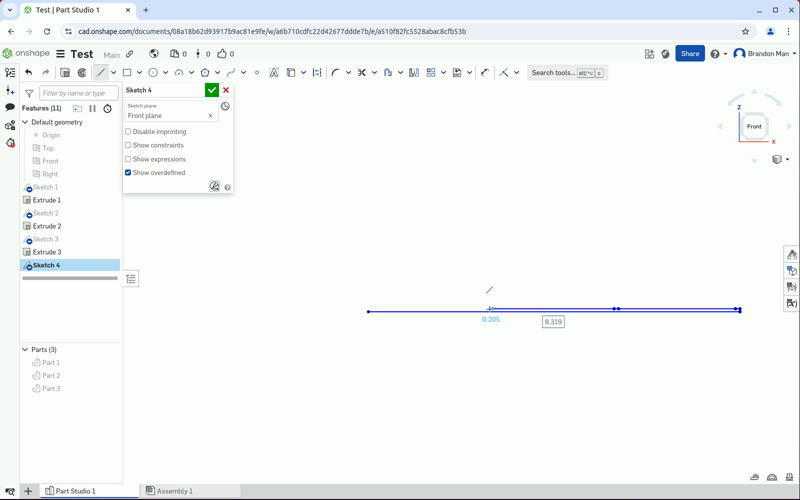
scroll(6)
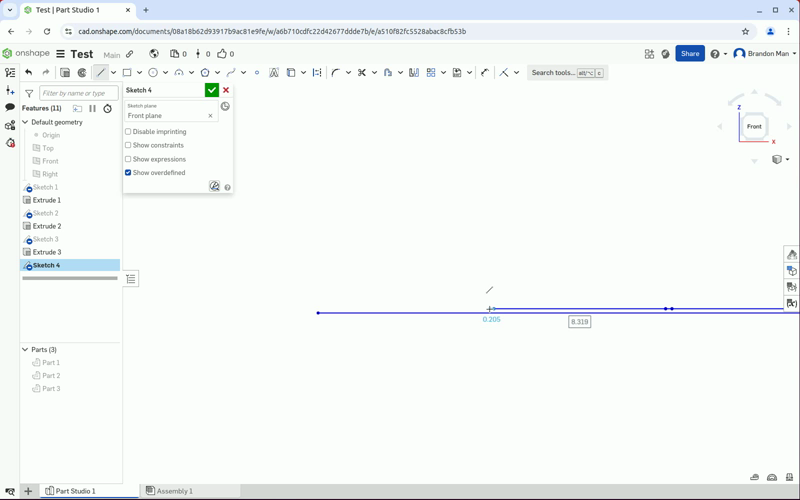
scroll(6)
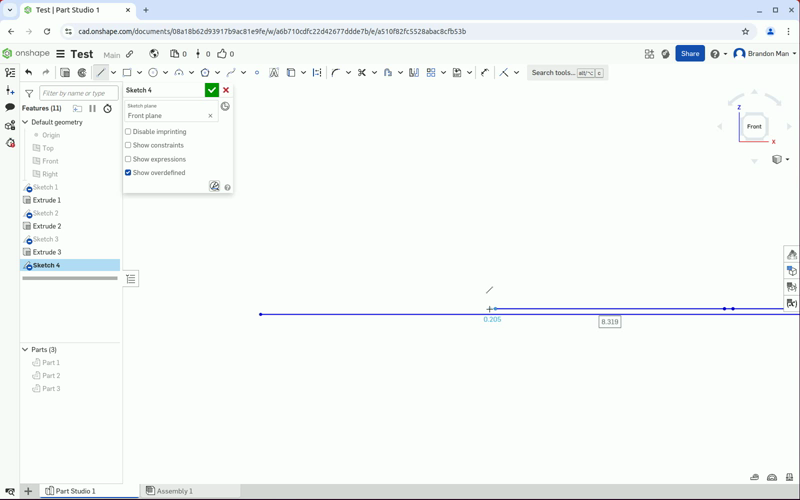
scroll(6)
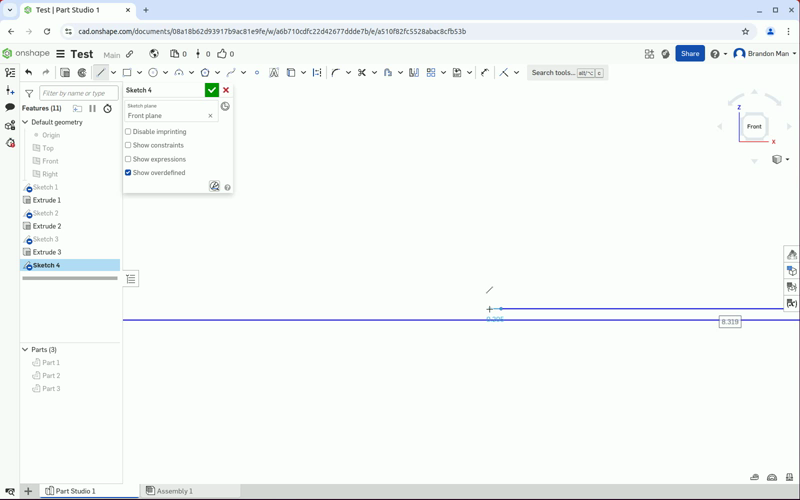
click(489, 308)
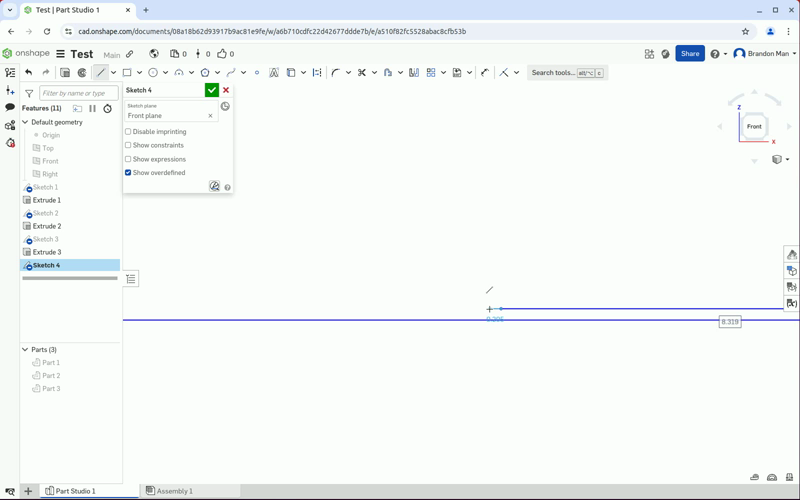
scroll(-6)
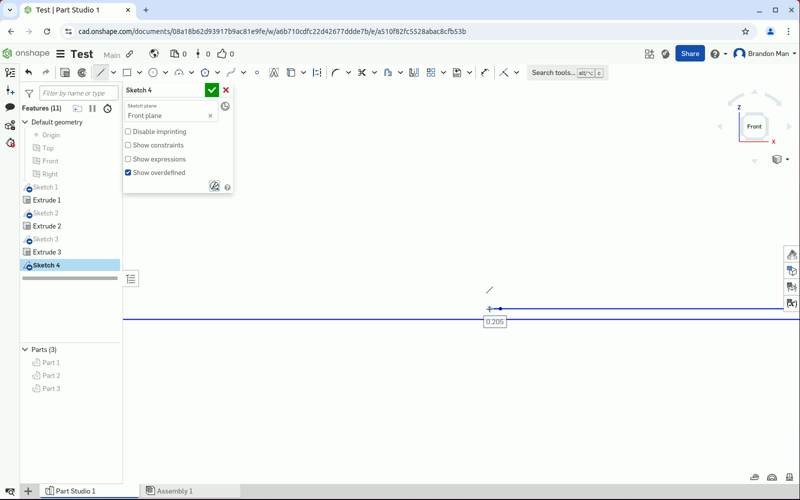
scroll(-6)
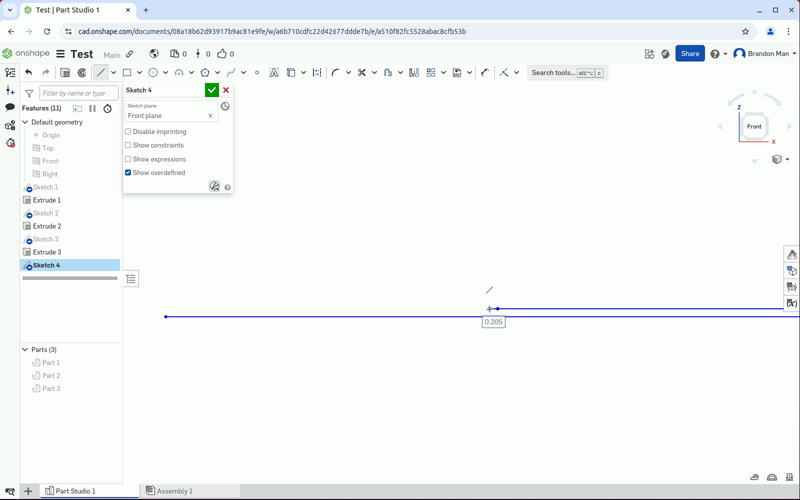
scroll(-6)
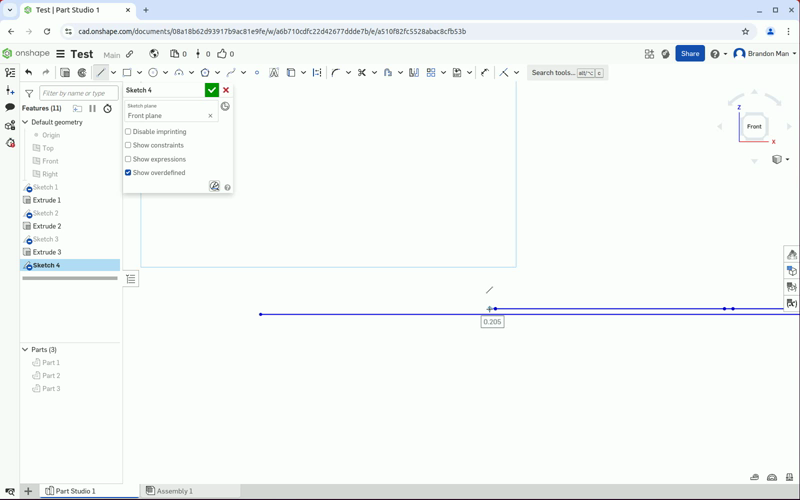
scroll(-6)
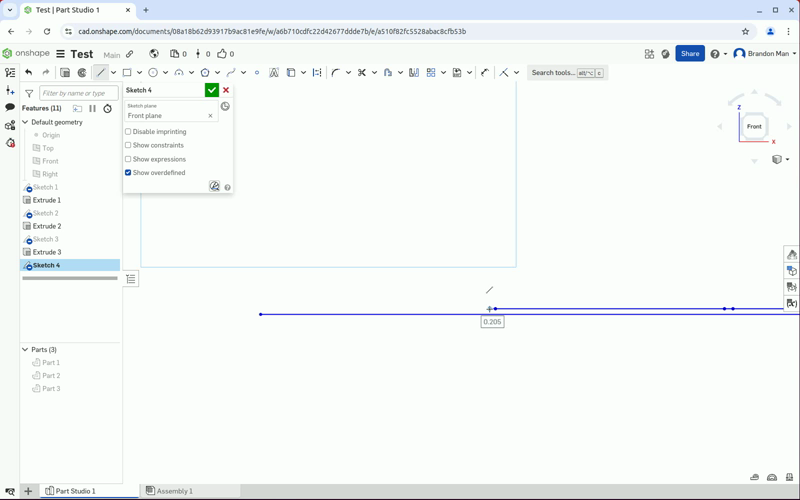
scroll(-6)
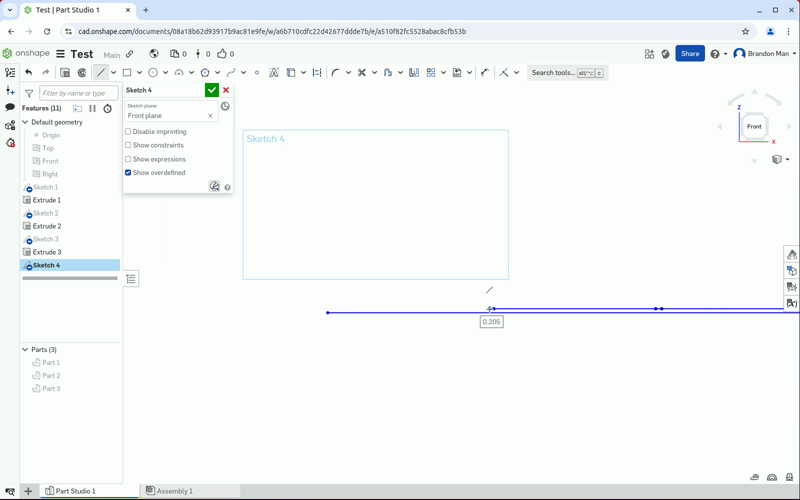
scroll(-6)
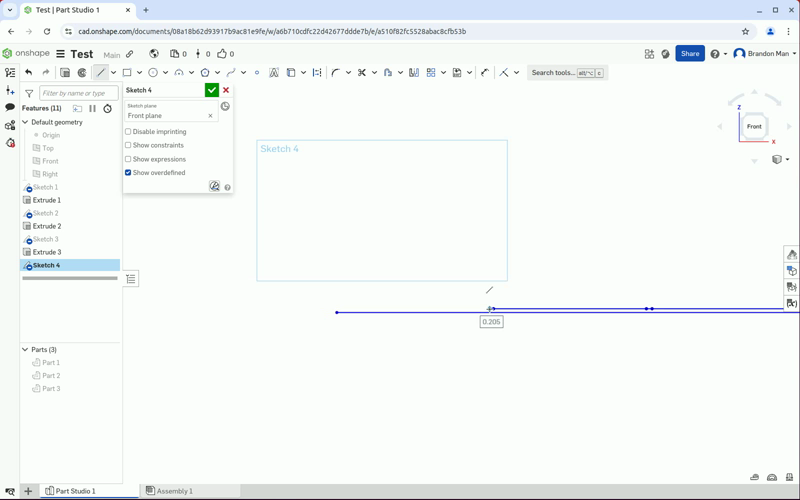
scroll(-6)
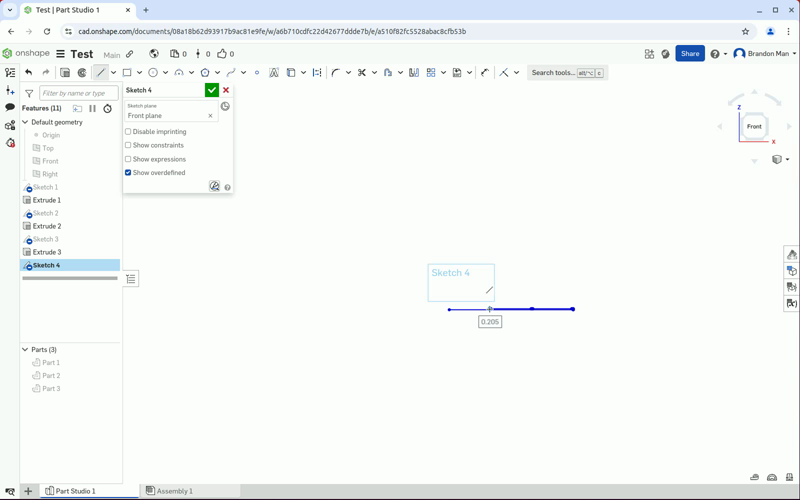
key_up(shift)
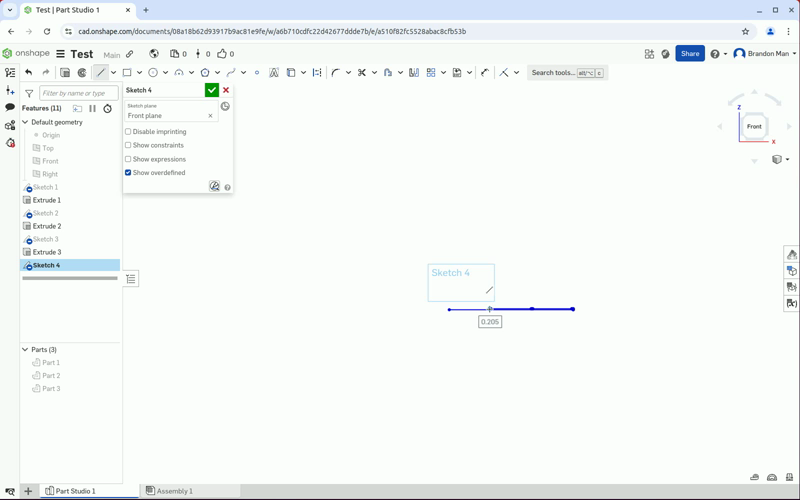
key_down(shift)
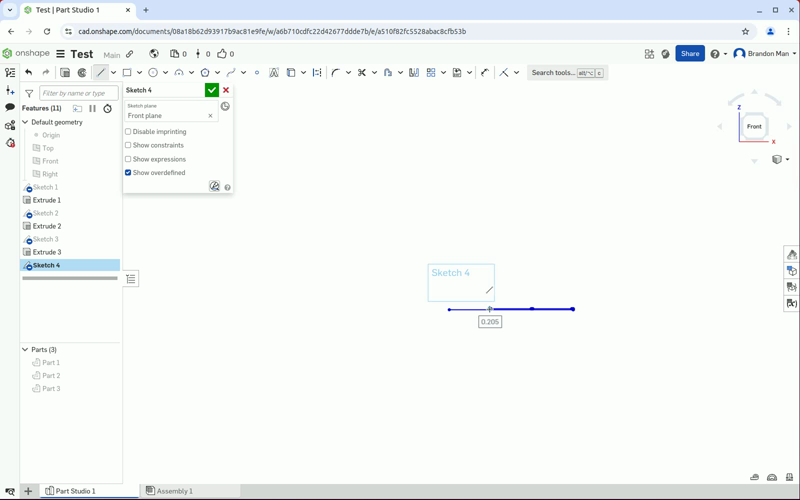
mouse_move(519, 308)
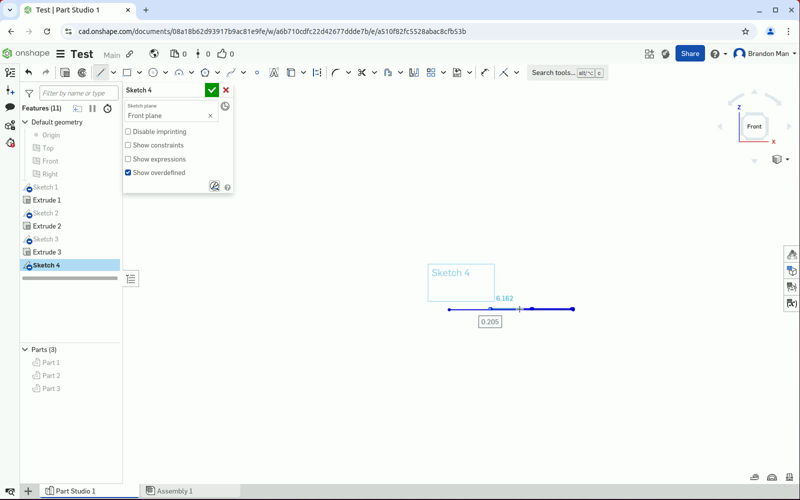
mouse_move(450, 308)
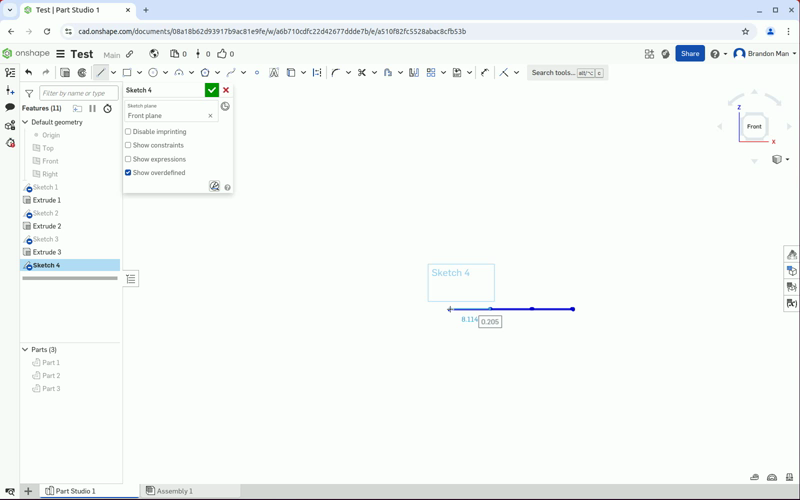
scroll(6)
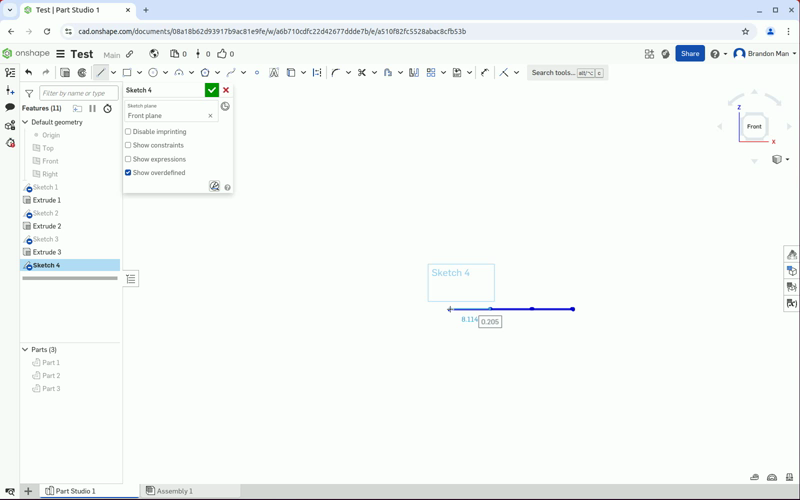
scroll(6)
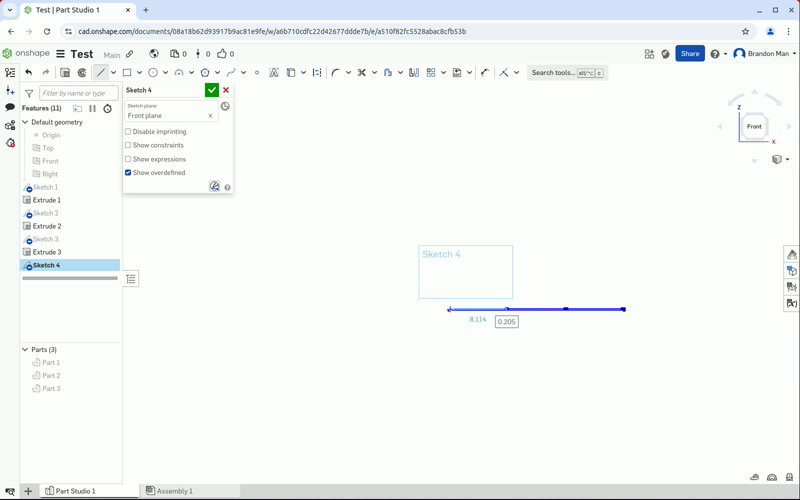
scroll(6)
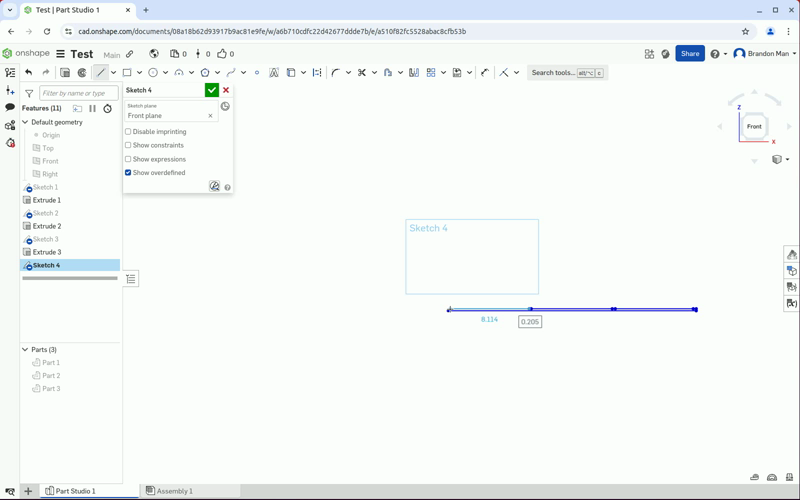
scroll(6)
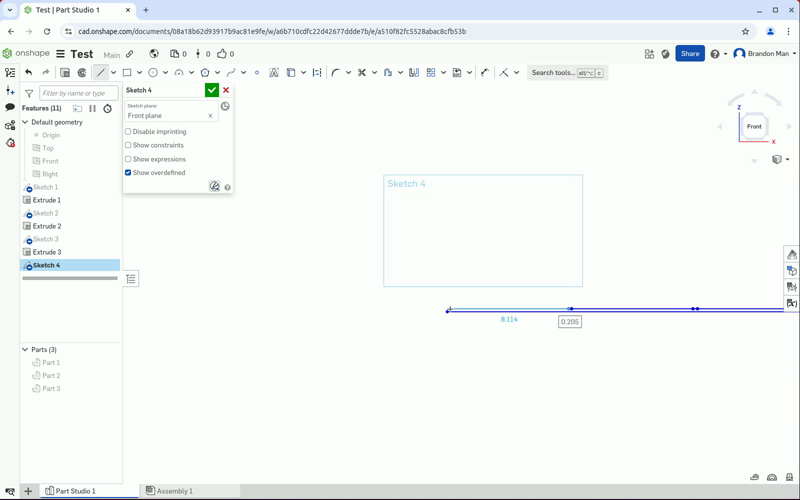
scroll(6)
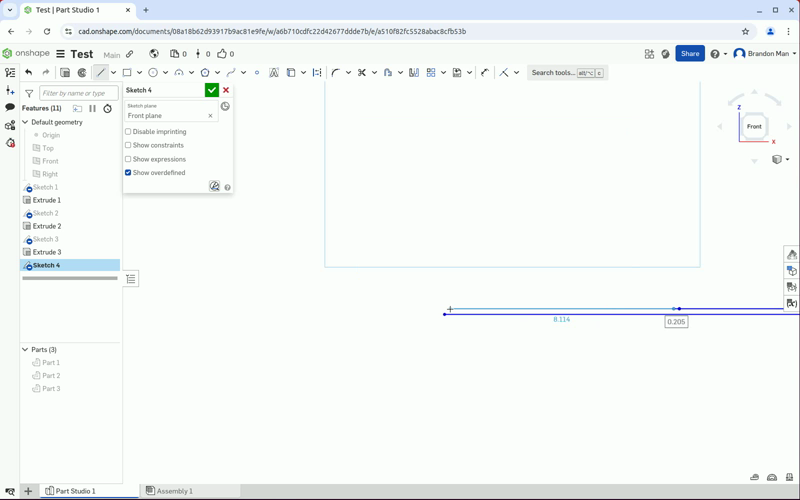
scroll(6)
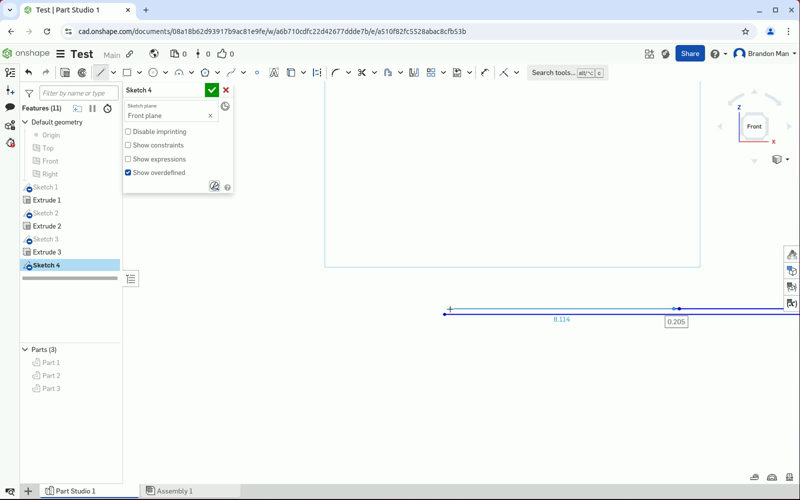
scroll(6)
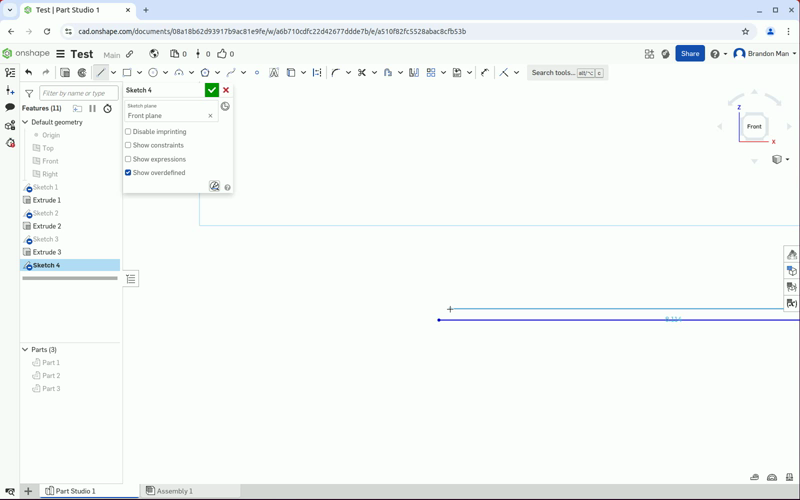
click(450, 308)
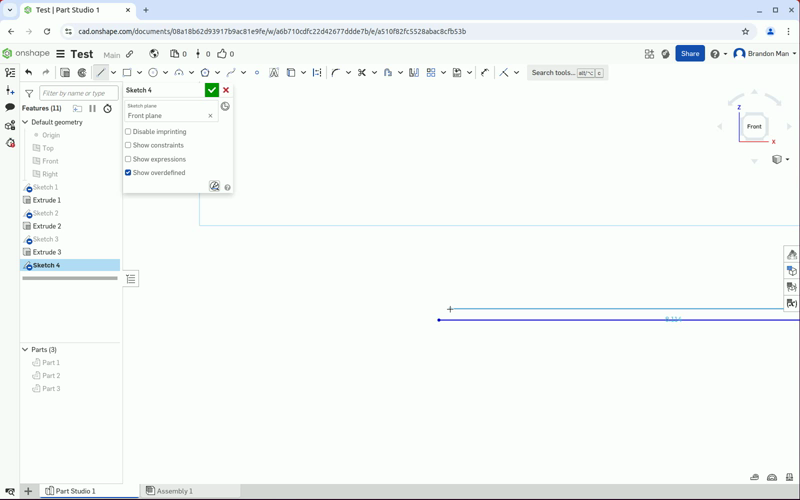
scroll(-6)
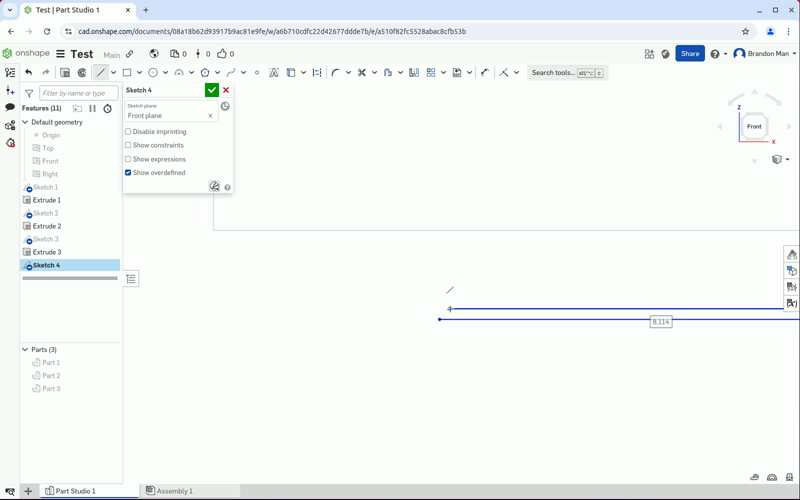
scroll(-6)
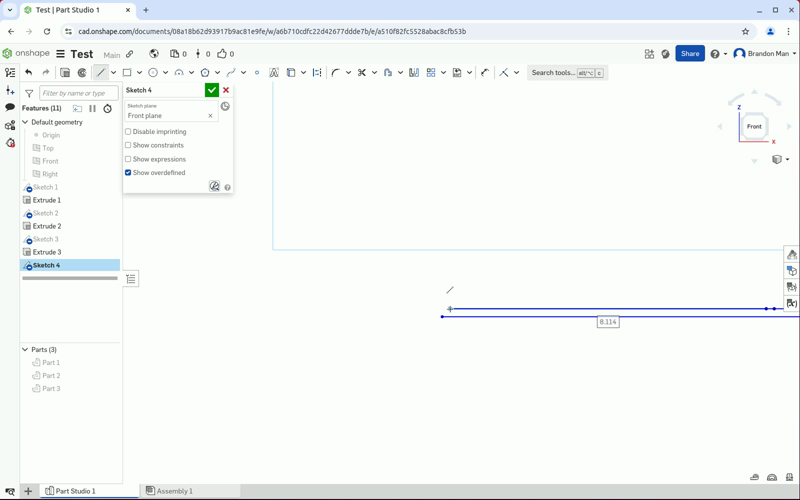
scroll(-6)
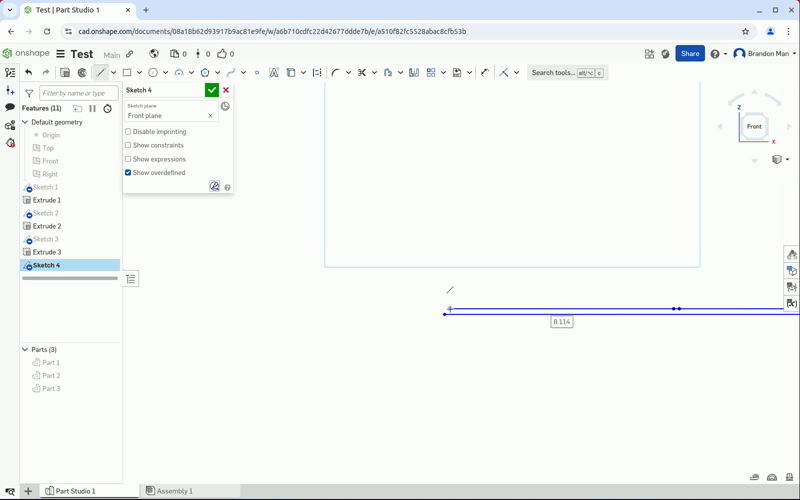
scroll(-6)
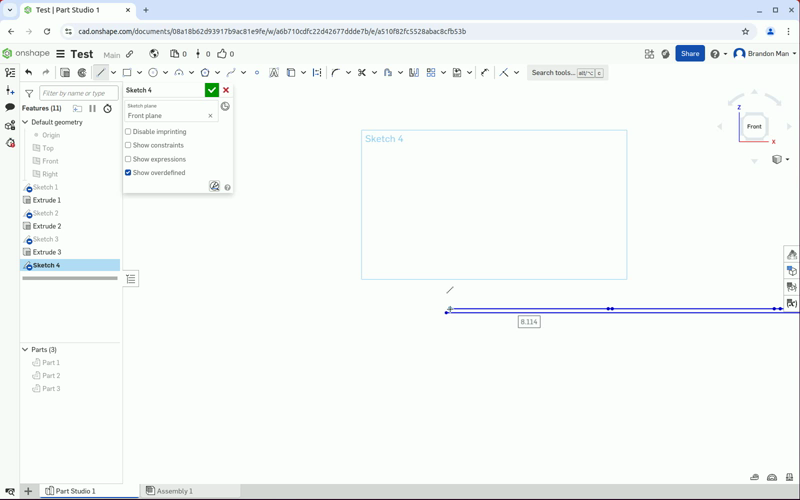
scroll(-6)
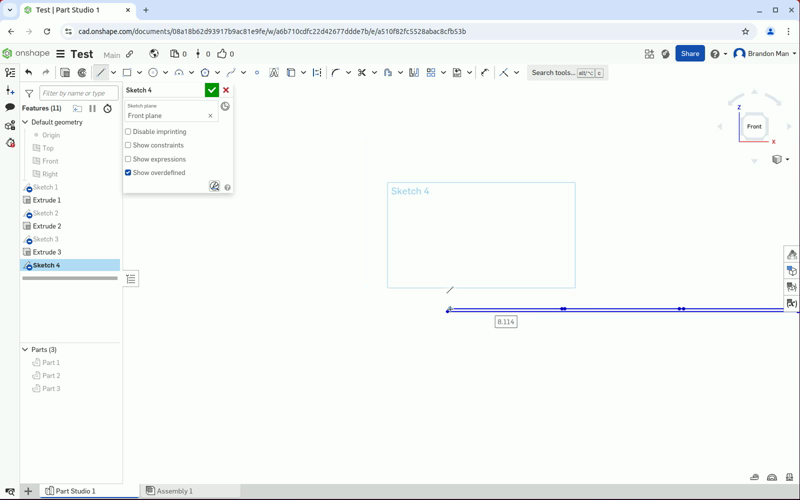
scroll(-6)
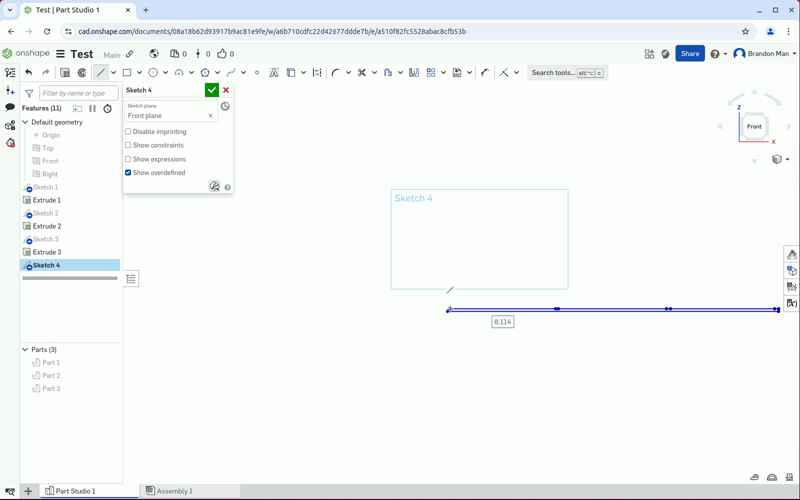
scroll(-6)
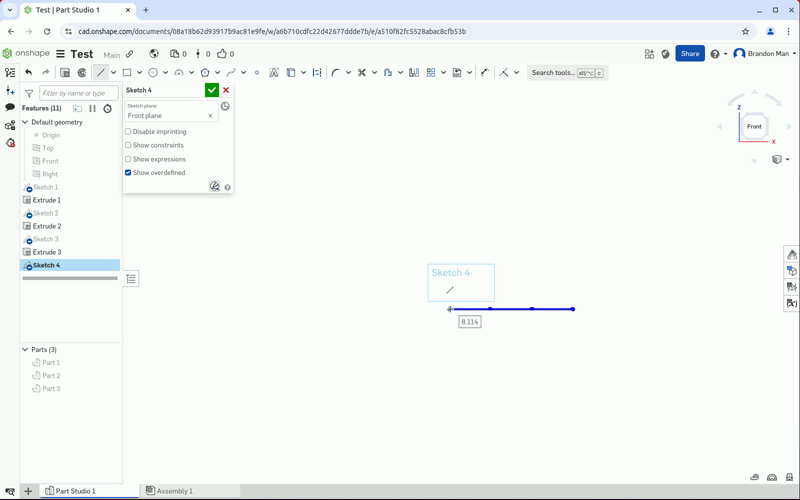
key_up(shift)
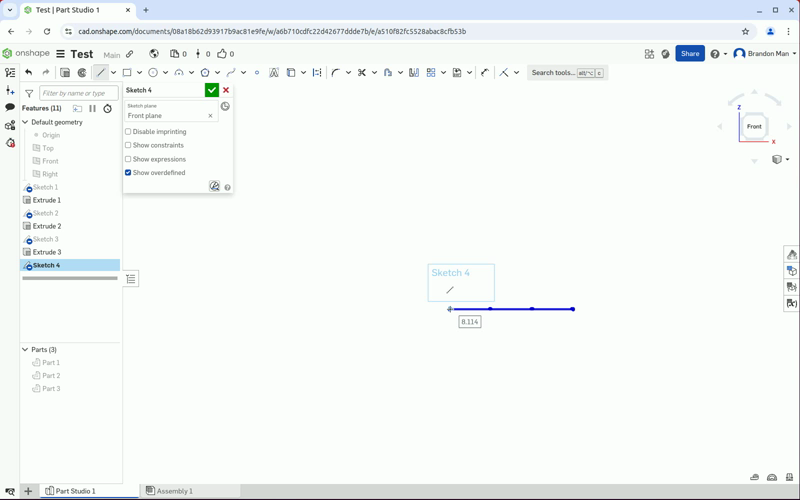
key_down(shift)
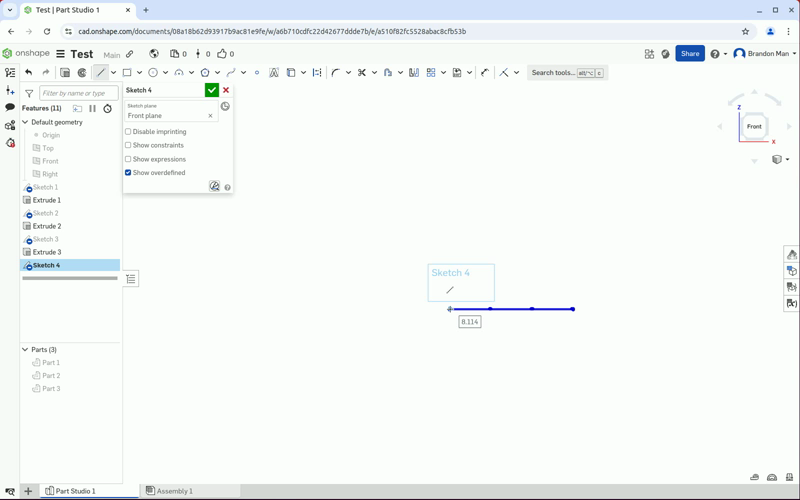
mouse_move(480, 308)
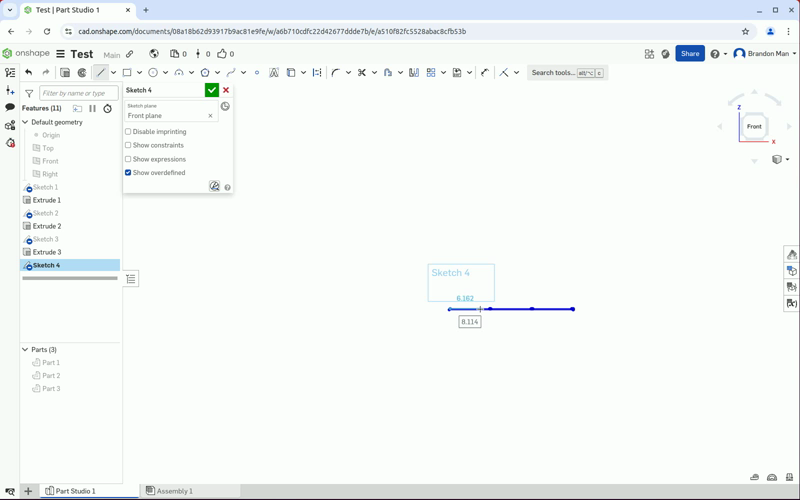
mouse_move(449, 308)
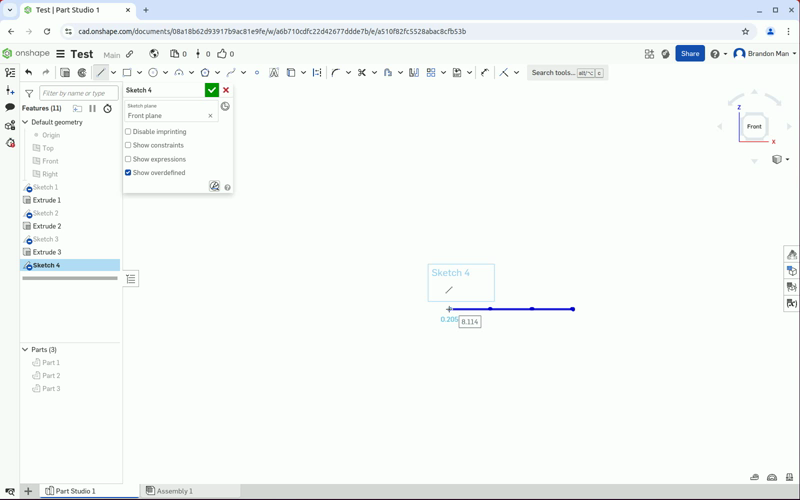
scroll(6)
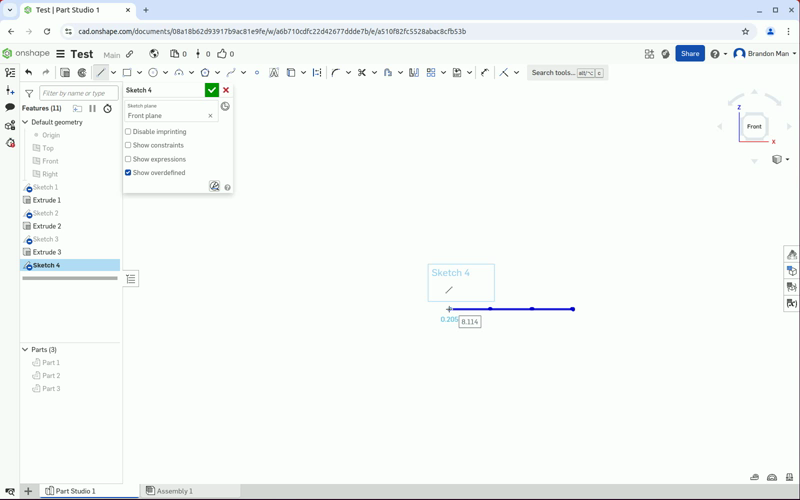
scroll(6)
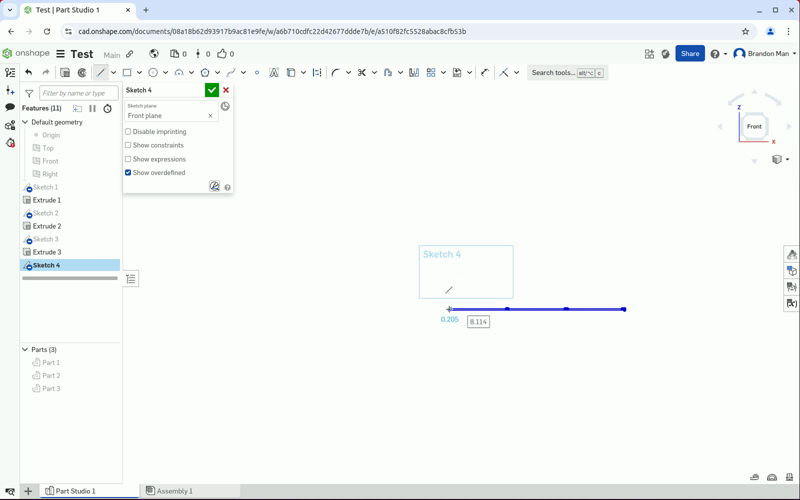
scroll(6)
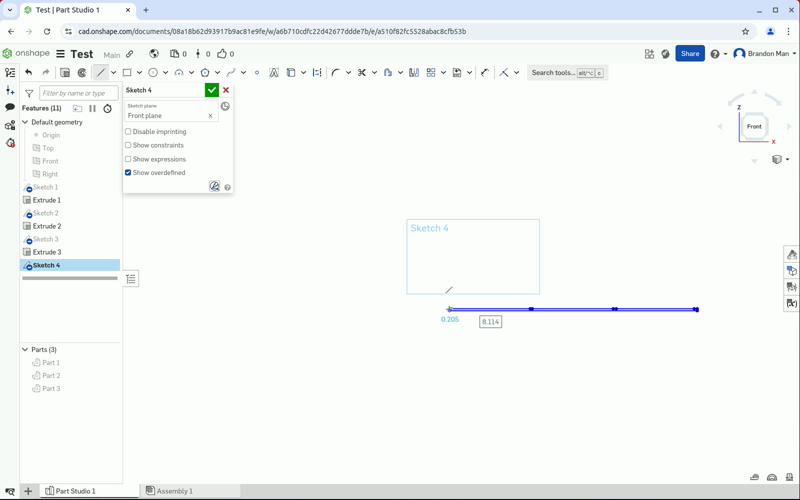
scroll(6)
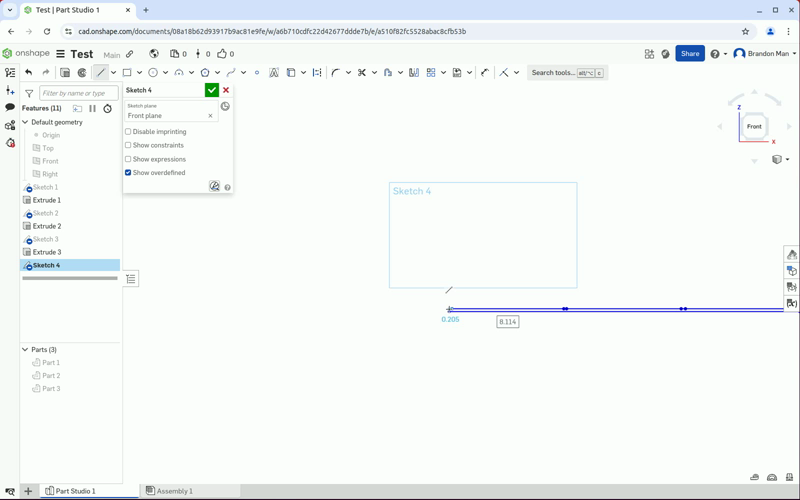
scroll(6)
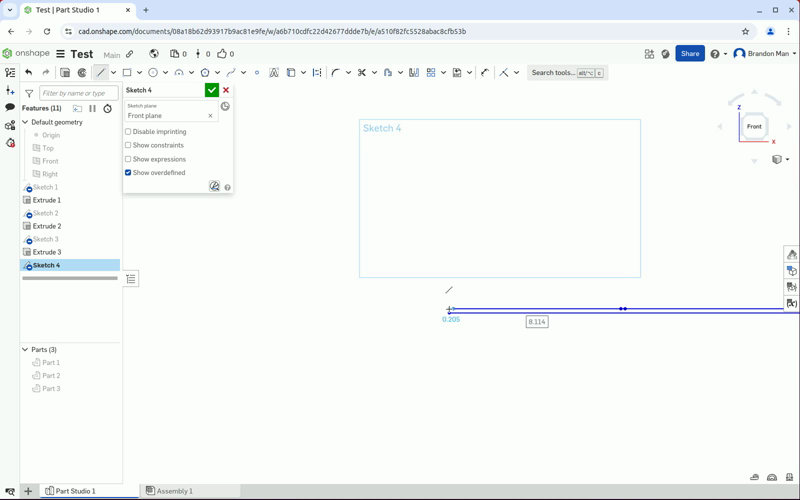
scroll(6)
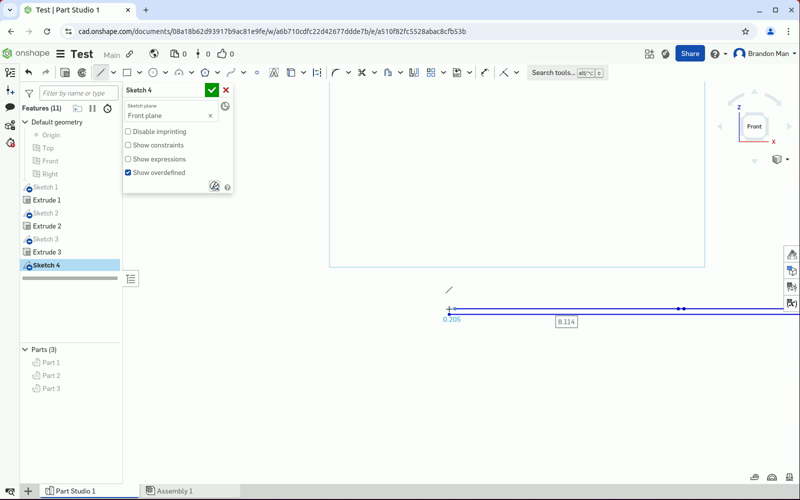
scroll(6)
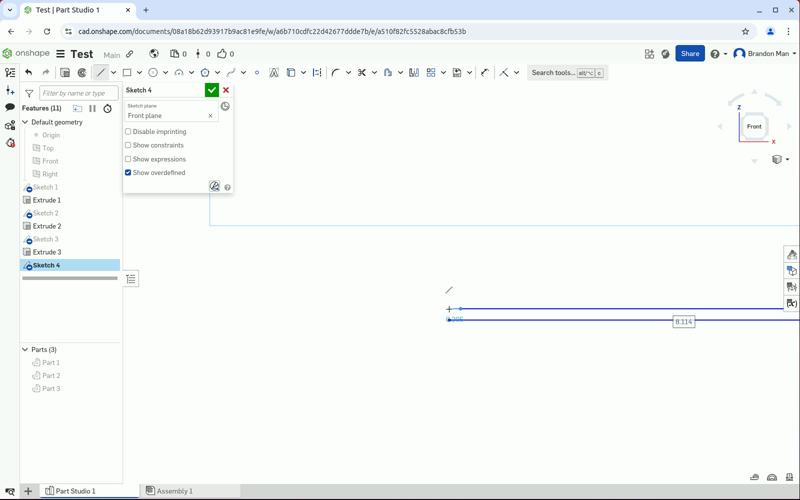
click(449, 308)
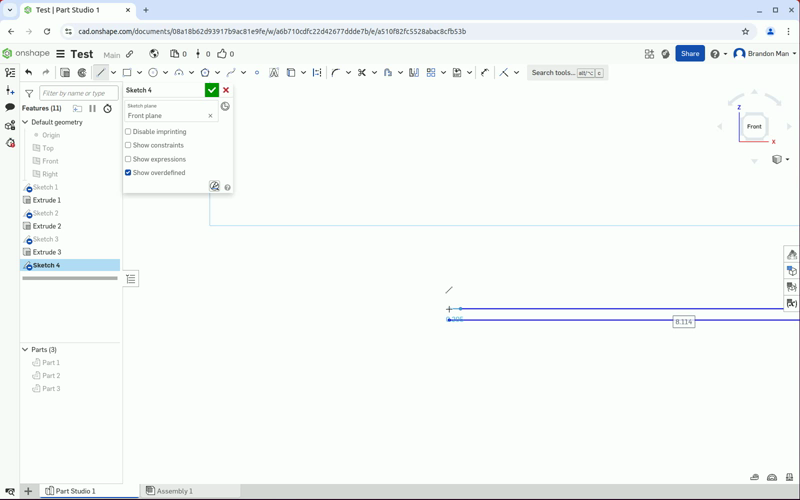
scroll(-6)
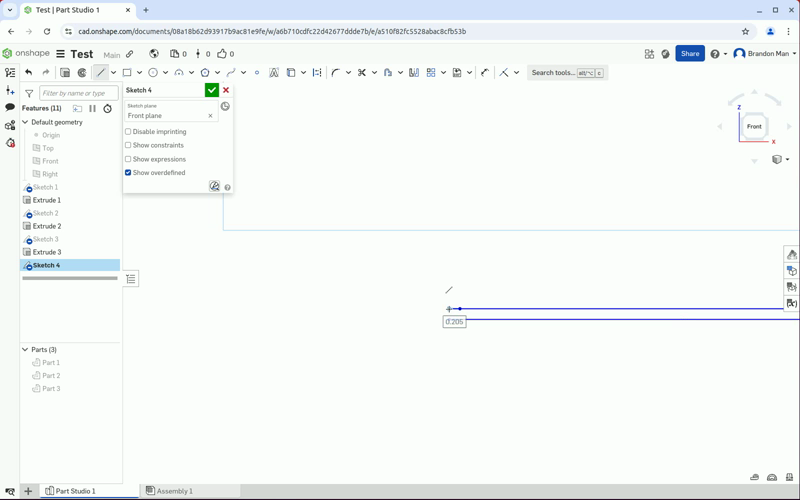
scroll(-6)
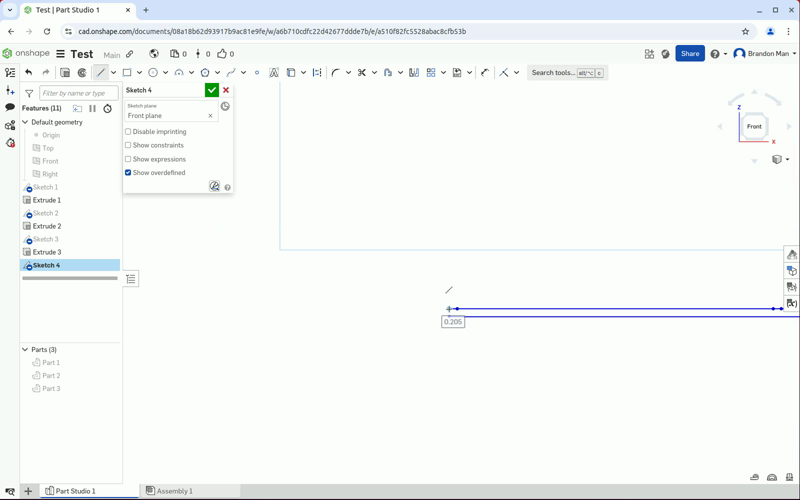
scroll(-6)
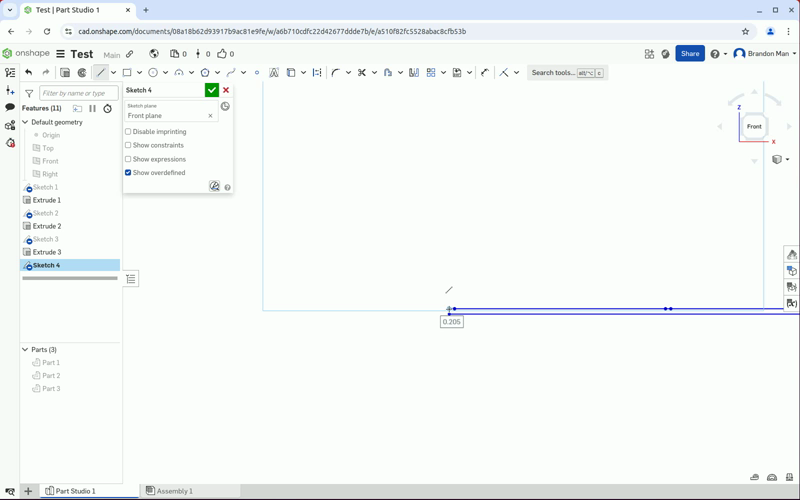
scroll(-6)
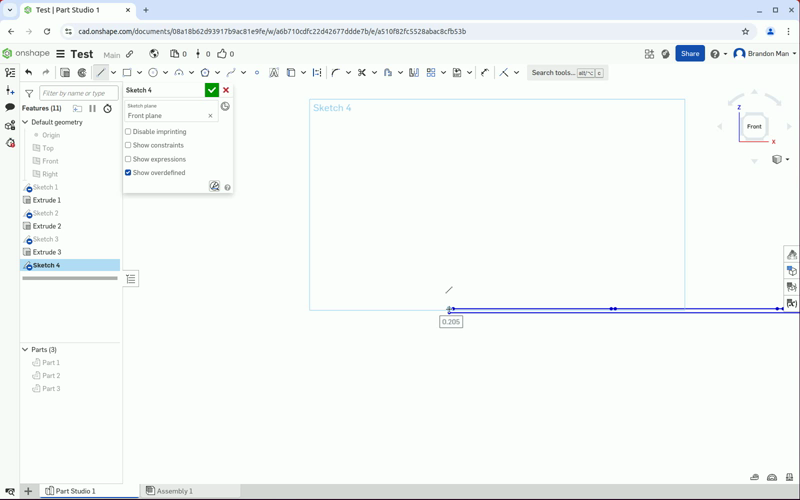
scroll(-6)
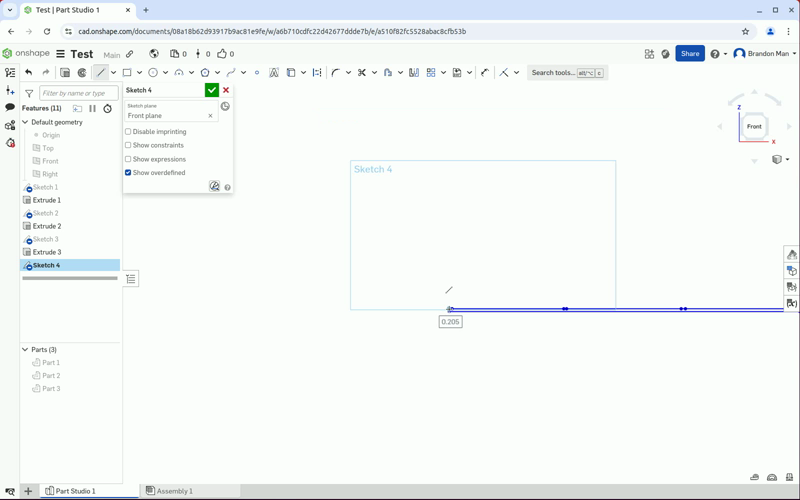
scroll(-6)
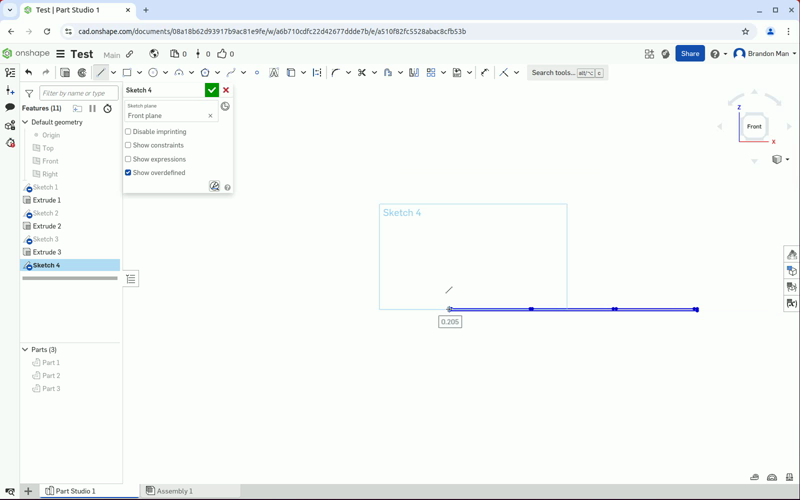
scroll(-6)
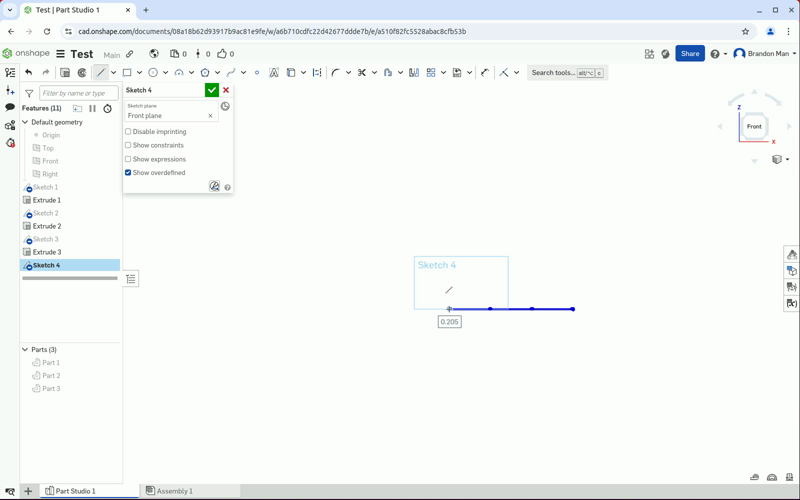
key_up(shift)
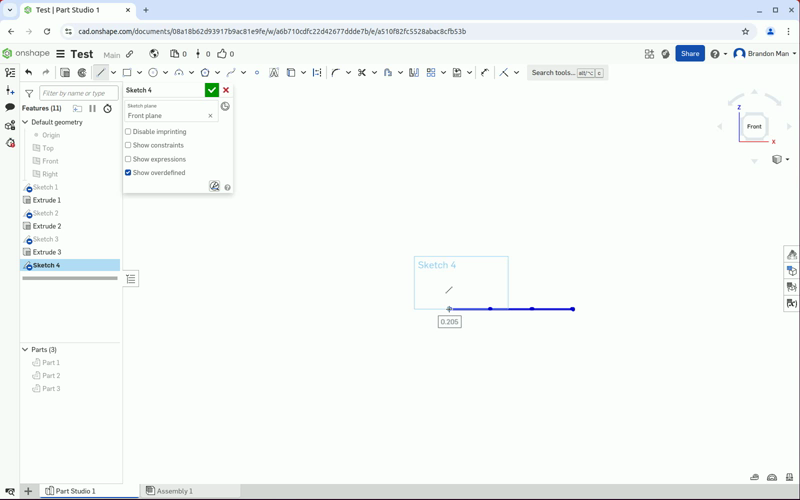
mouse_move(479, 308)
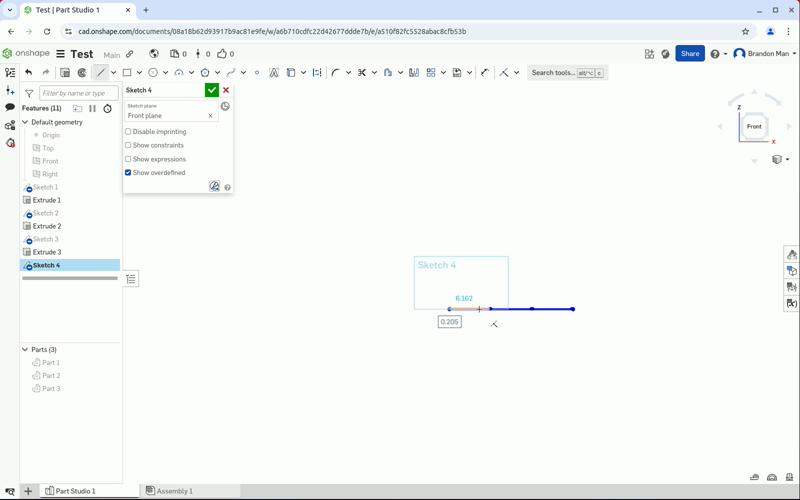
key_down(shift)
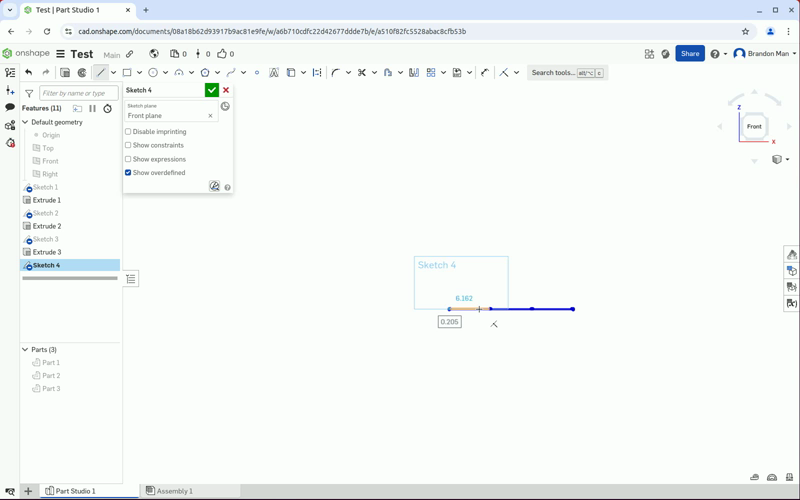
mouse_move(449, 309)
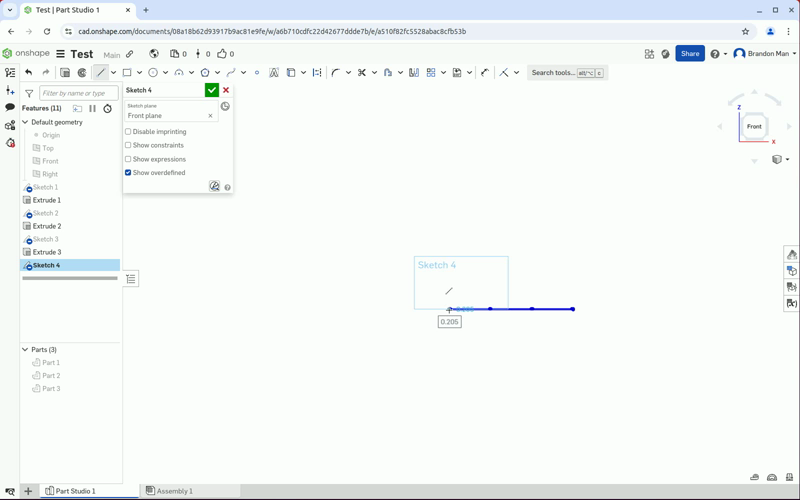
scroll(6)
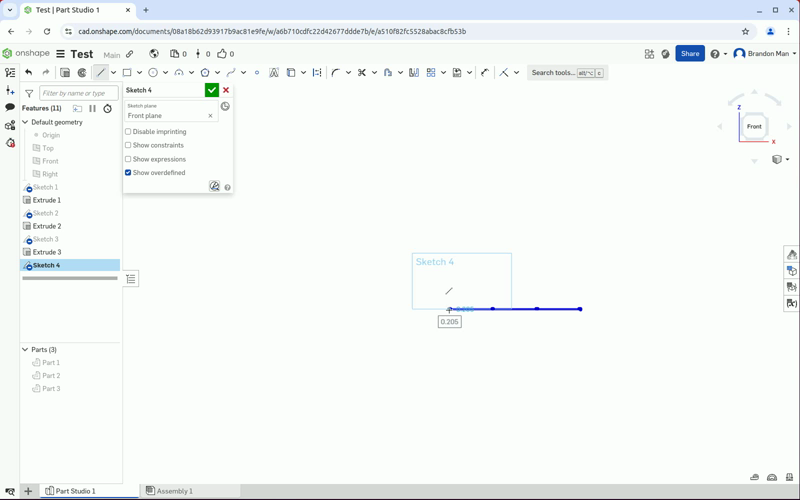
scroll(6)
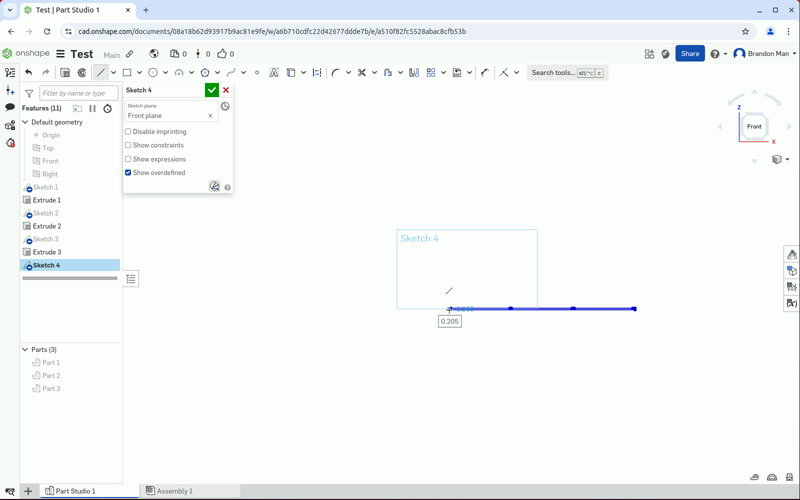
scroll(6)
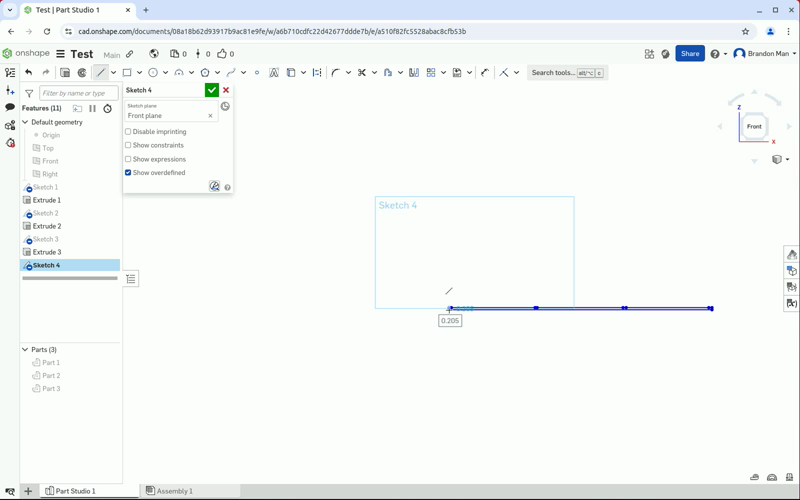
scroll(6)
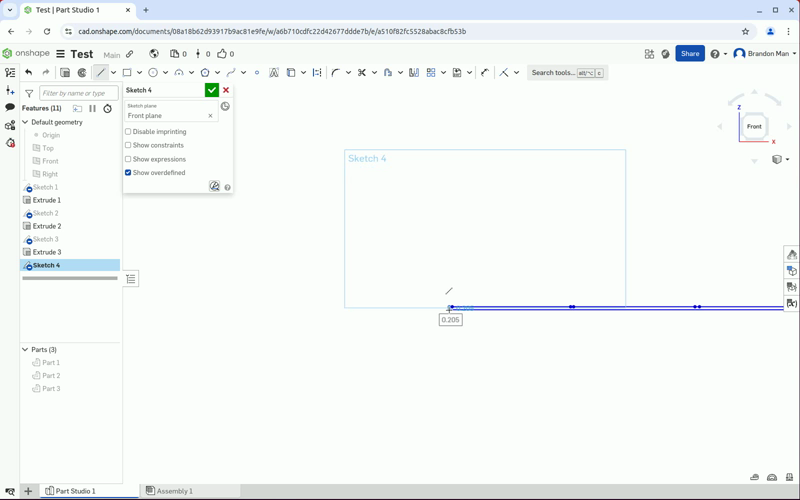
scroll(6)
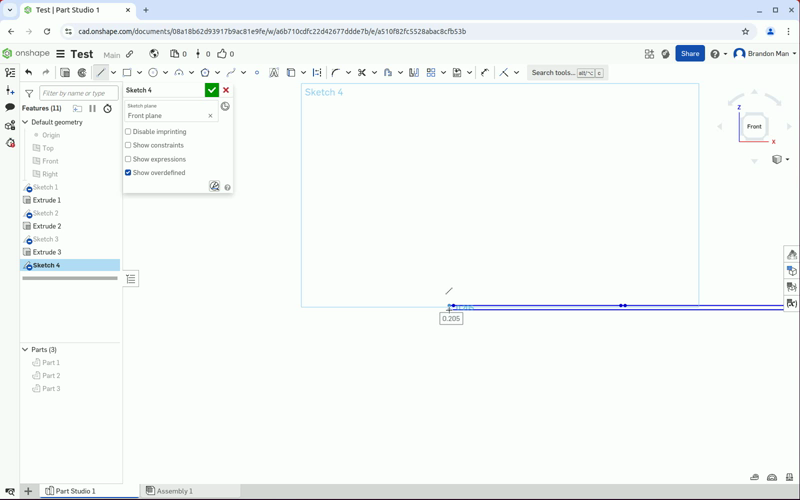
scroll(6)
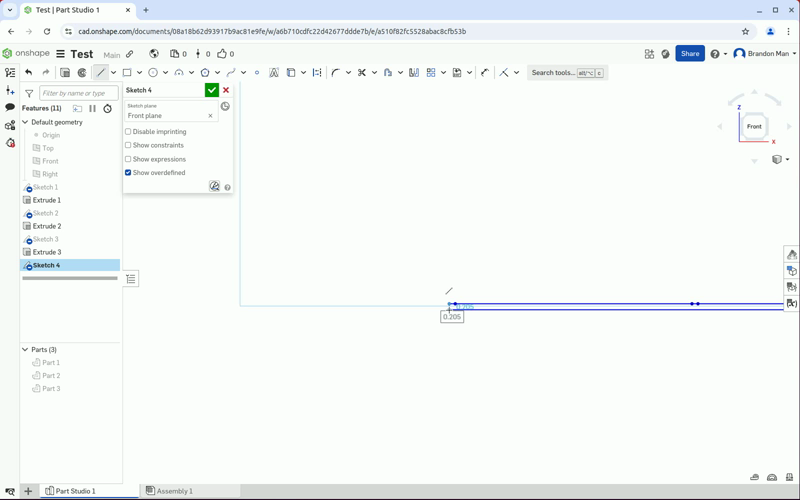
scroll(6)
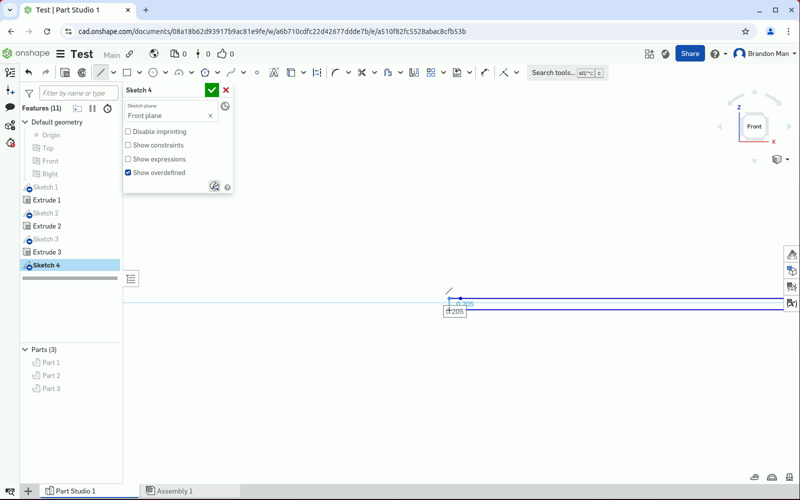
key_up(shift)
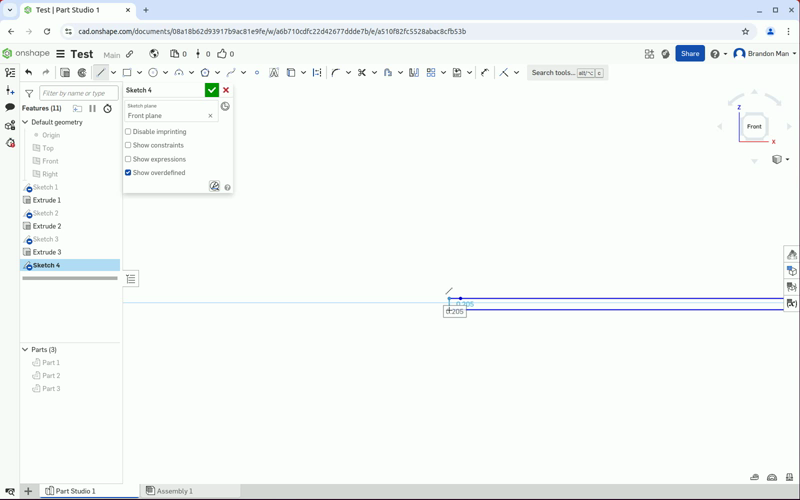
click(449, 309)
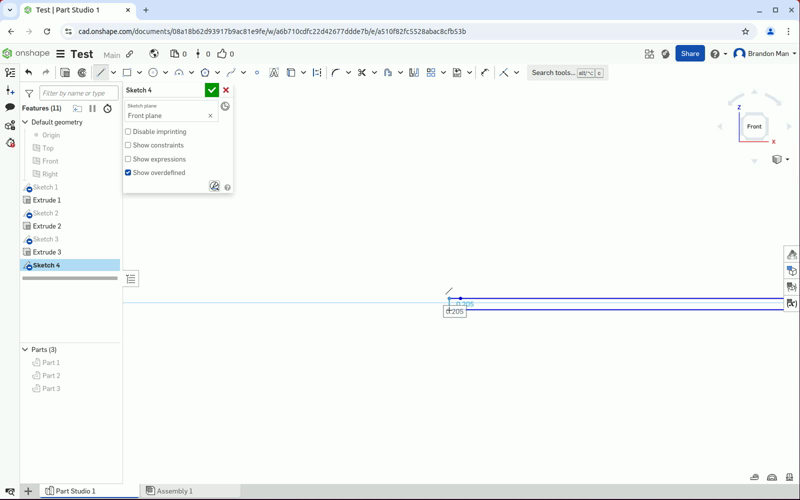
scroll(-6)
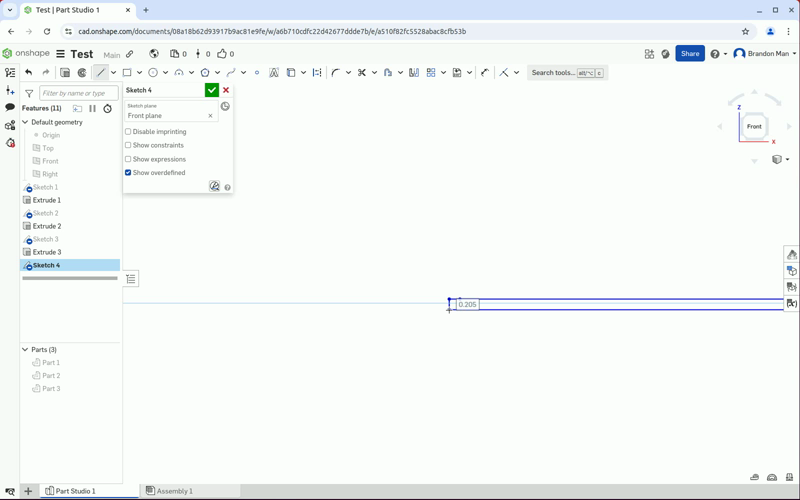
scroll(-6)
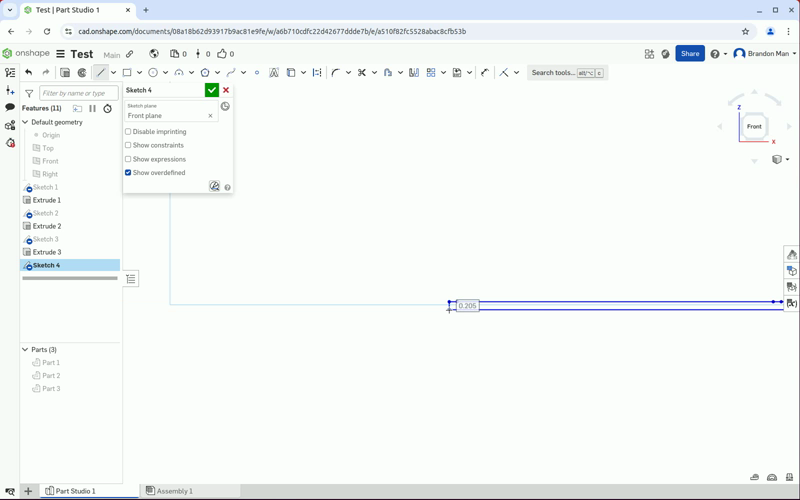
scroll(-6)
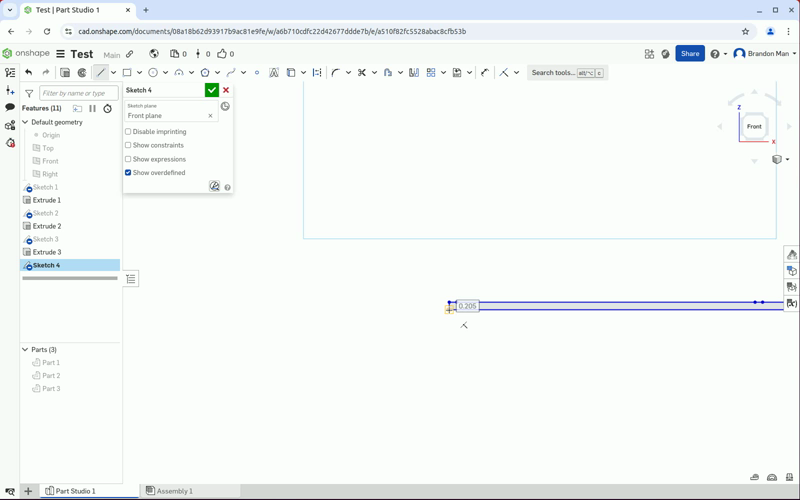
scroll(-6)
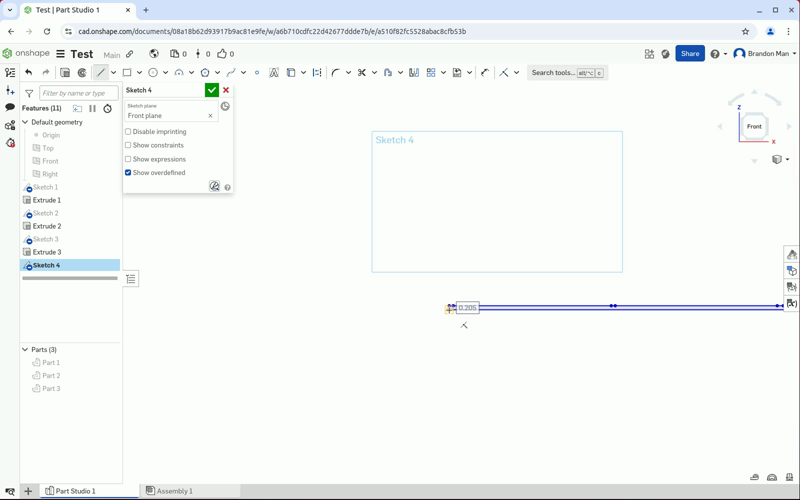
scroll(-6)
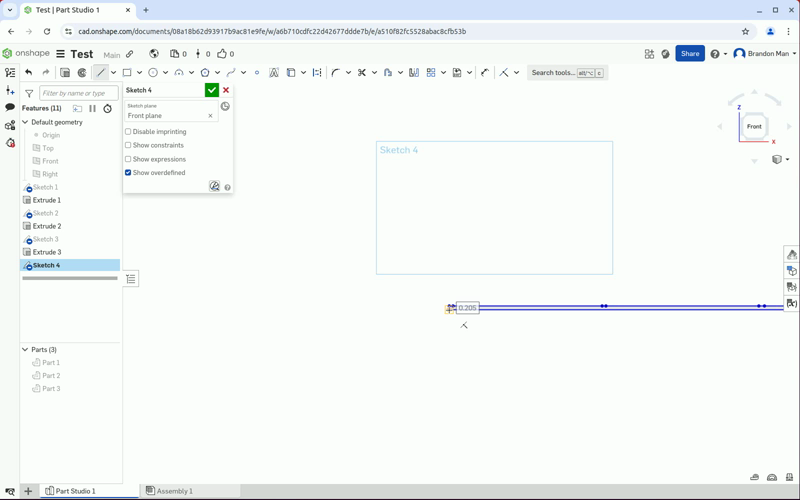
scroll(-6)
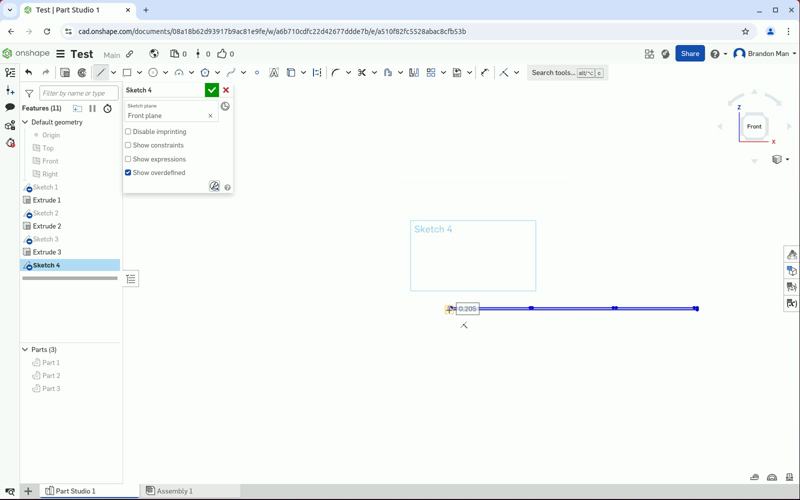
scroll(-6)
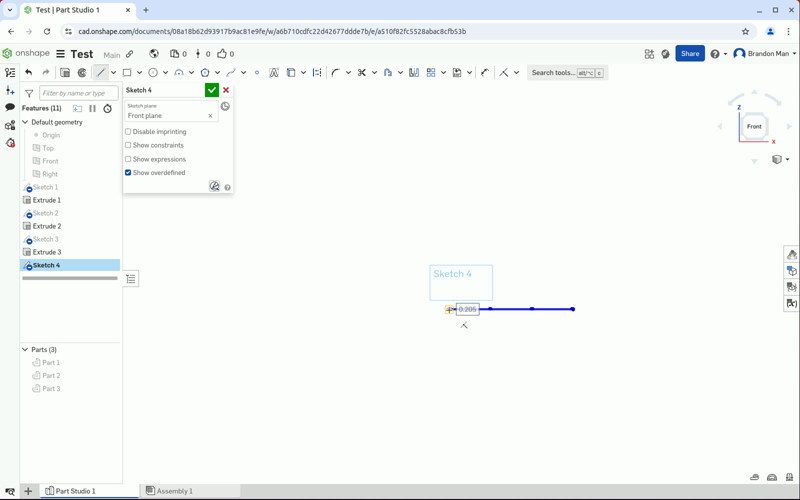
key(esc)
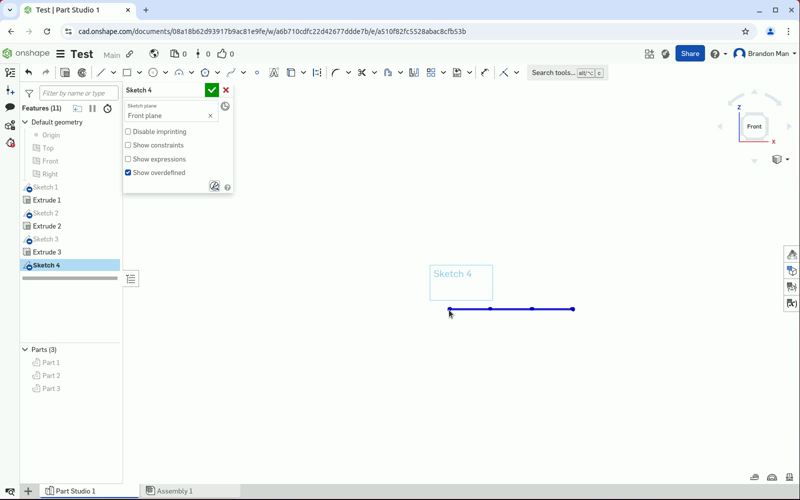
mouse_move(573, 308)
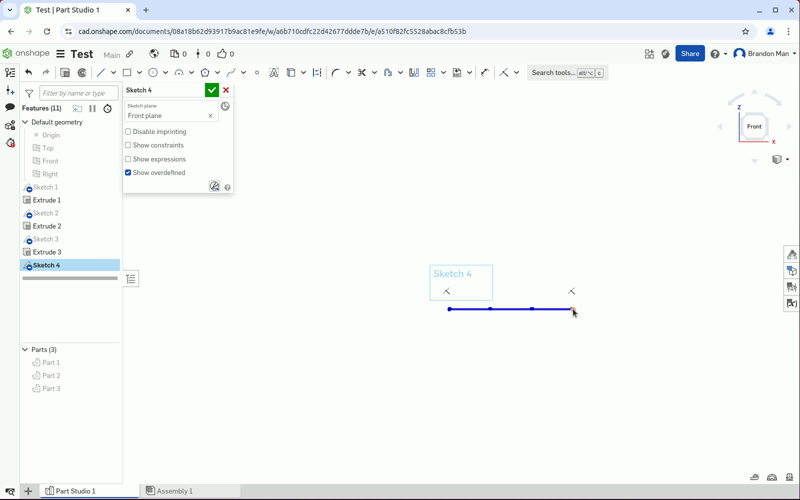
scroll(6)
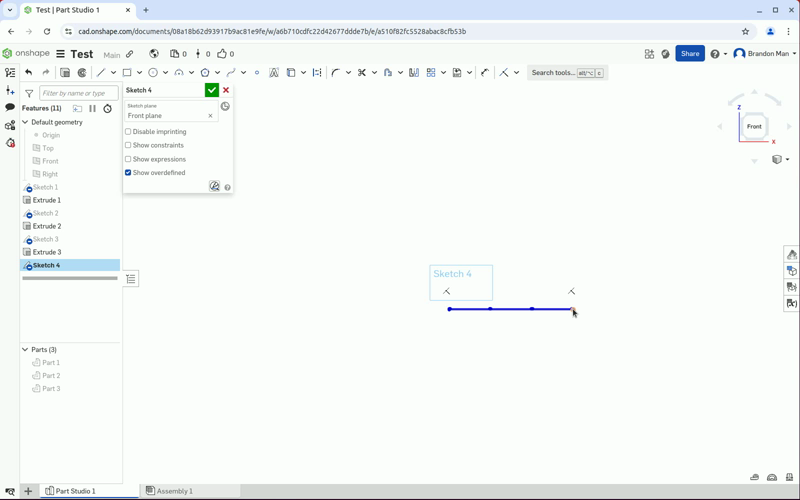
scroll(6)
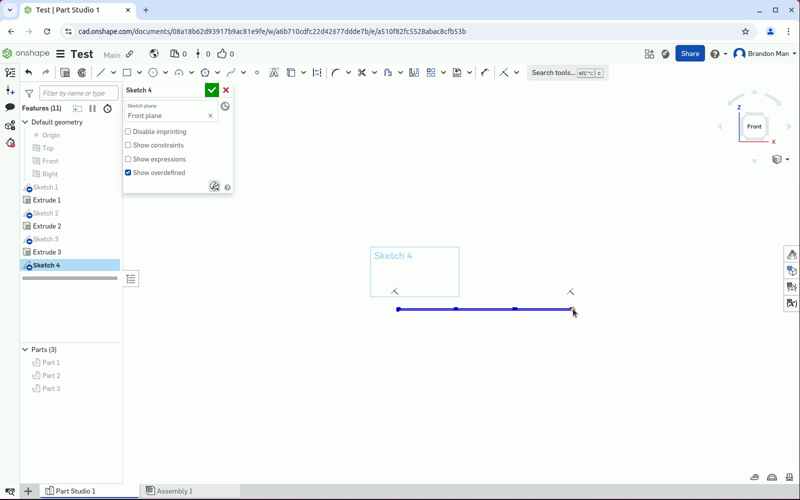
scroll(6)
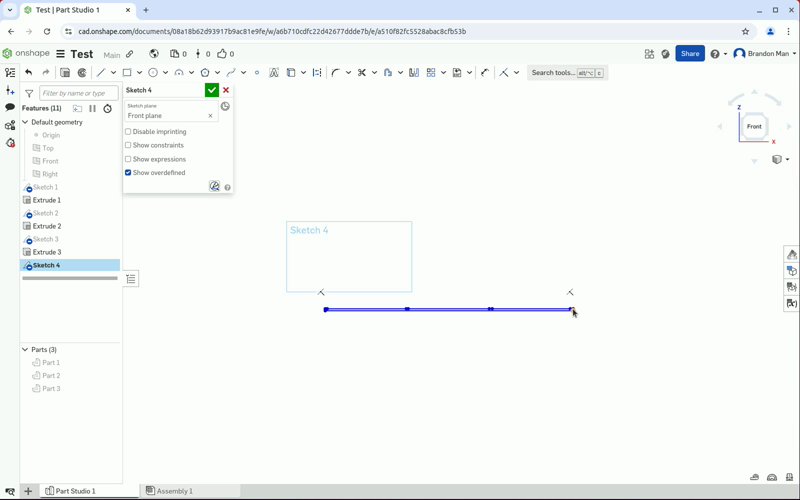
scroll(6)
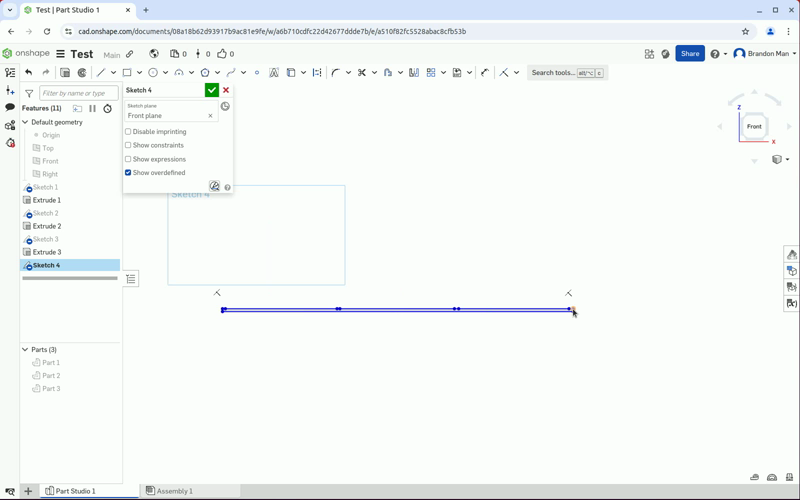
scroll(6)
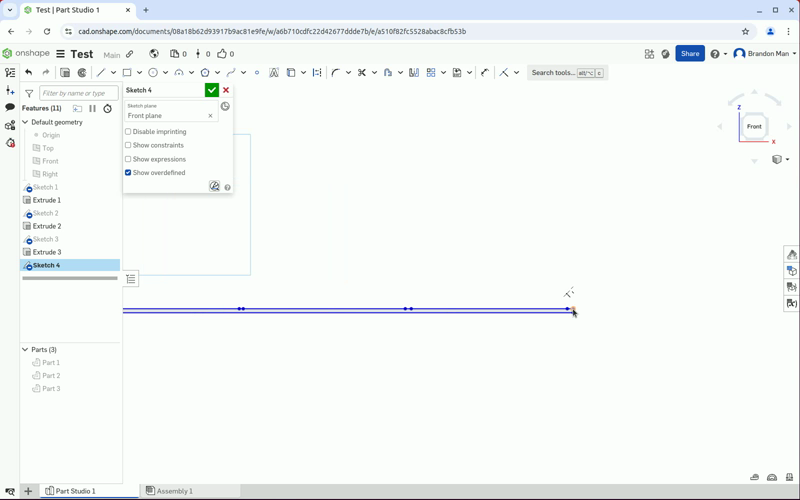
scroll(6)
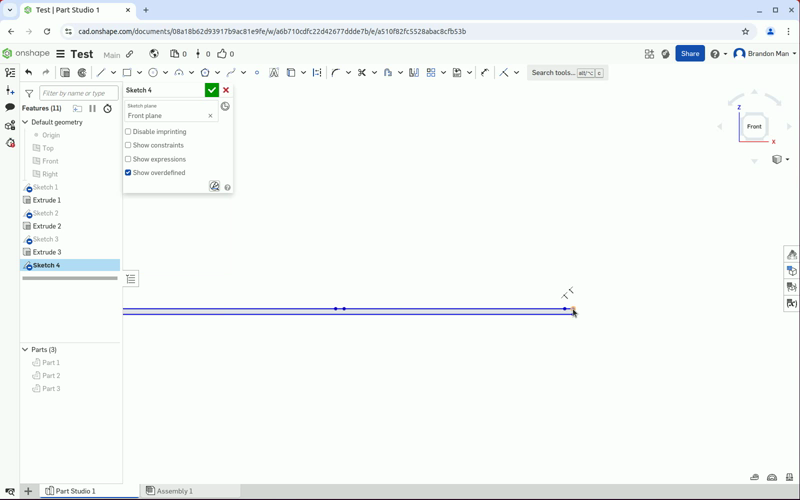
scroll(6)
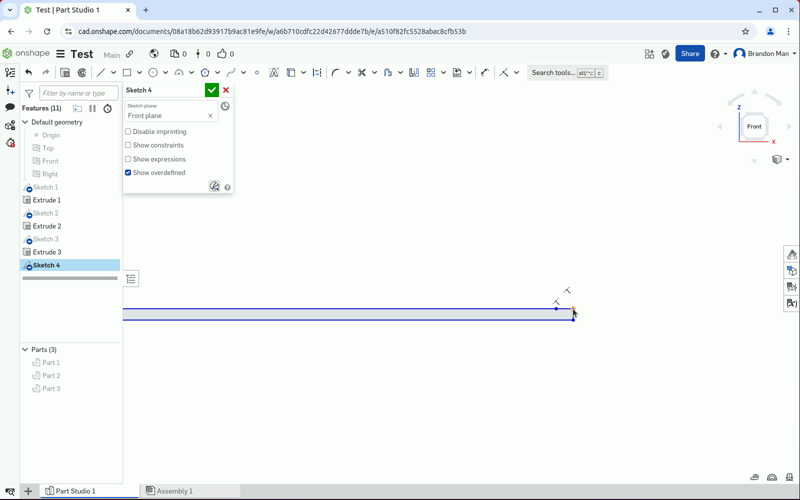
click(573, 308)
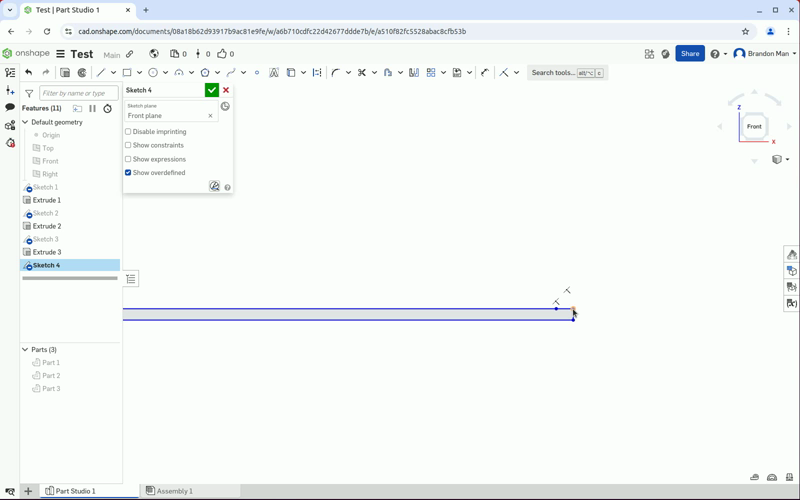
scroll(-6)
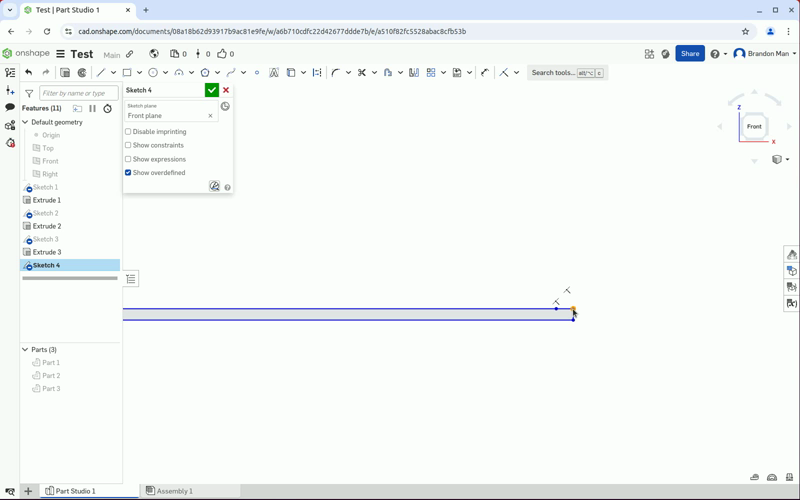
scroll(-6)
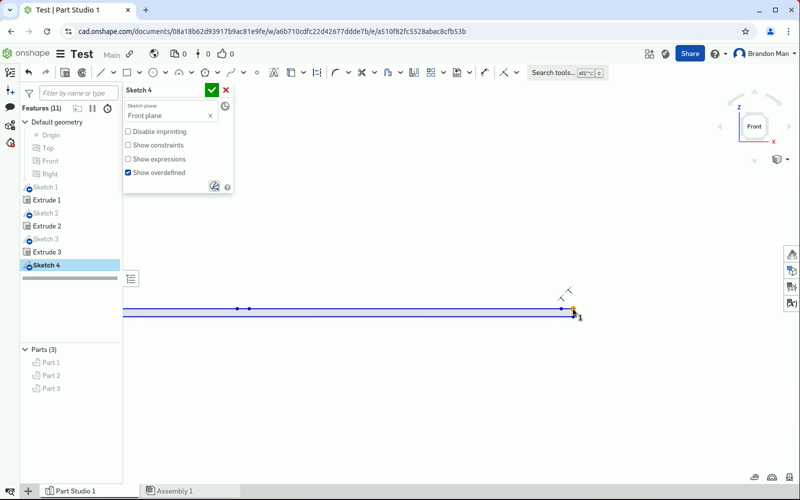
scroll(-6)
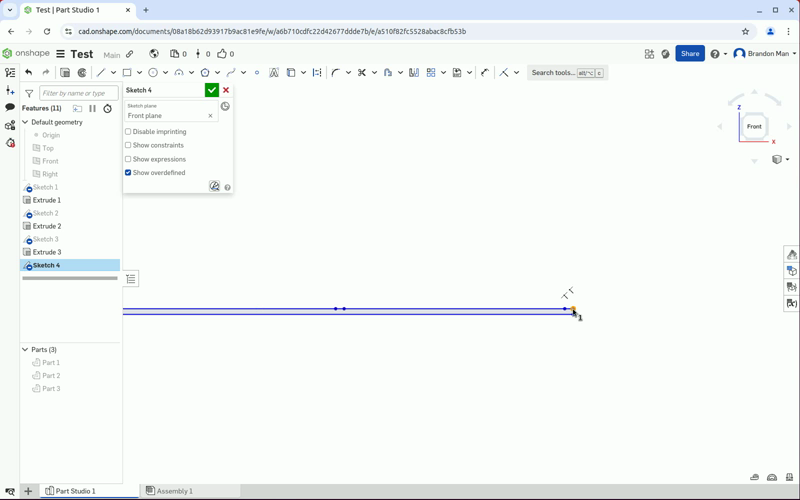
scroll(-6)
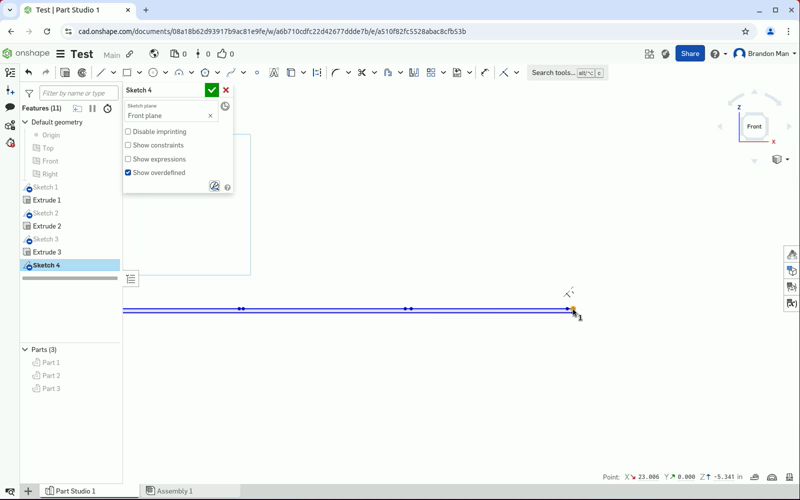
scroll(-6)
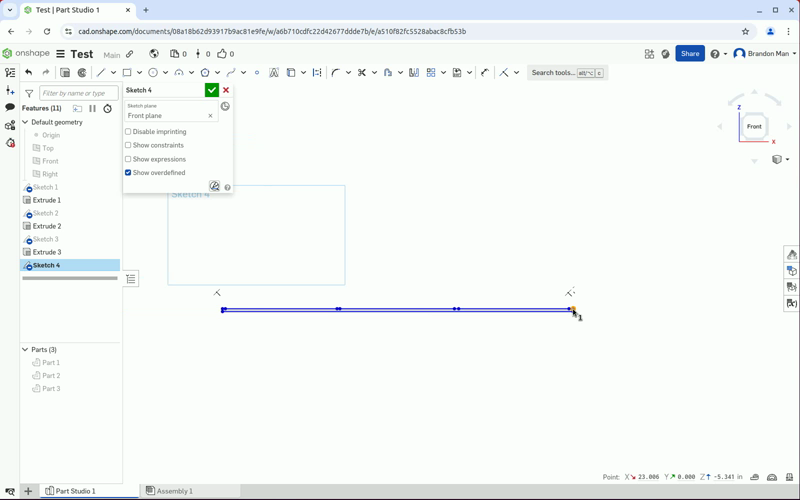
scroll(-6)
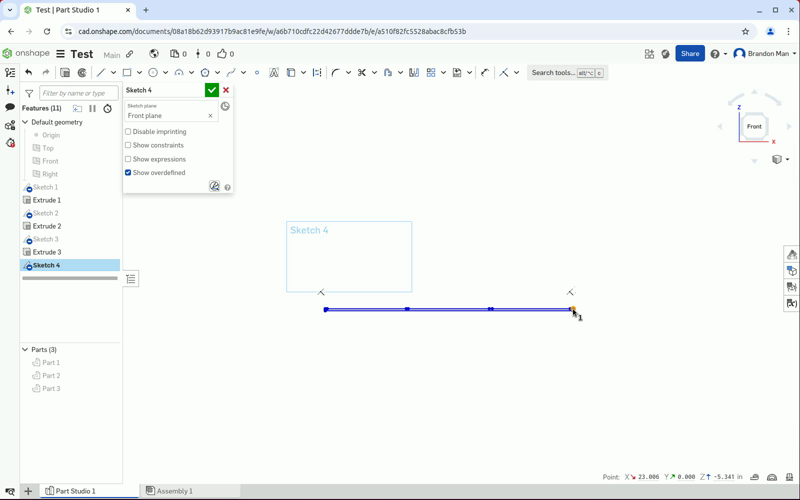
scroll(-6)
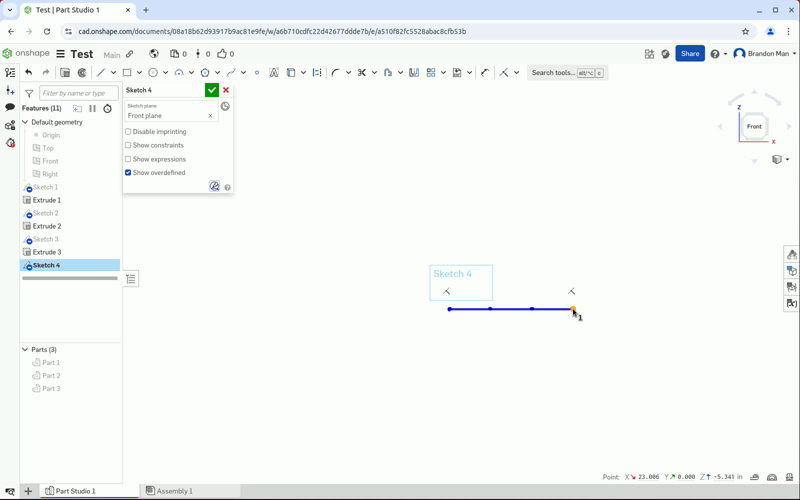
mouse_move(73, 352)
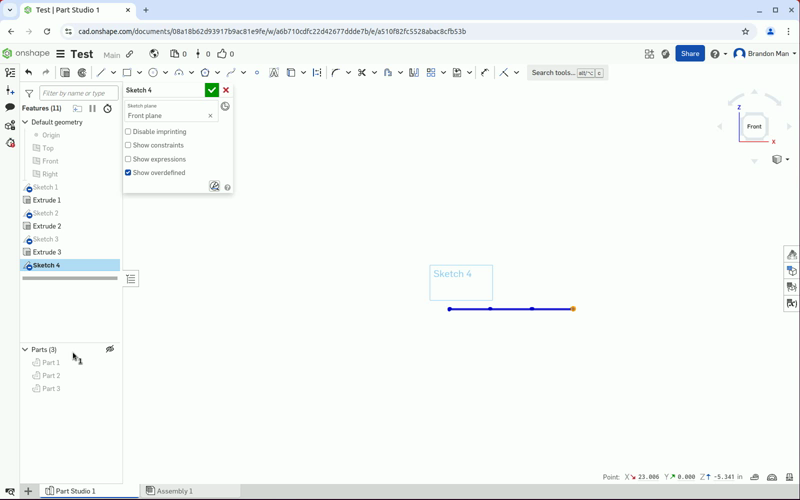
key(shift+y)
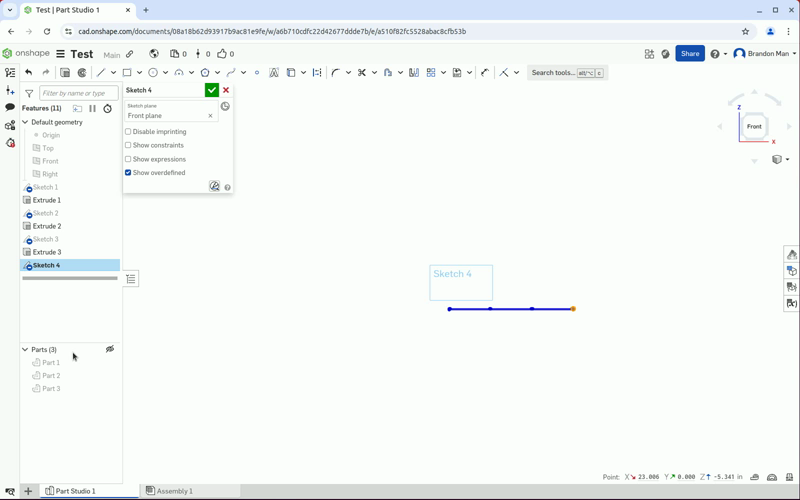
key(shift+e)
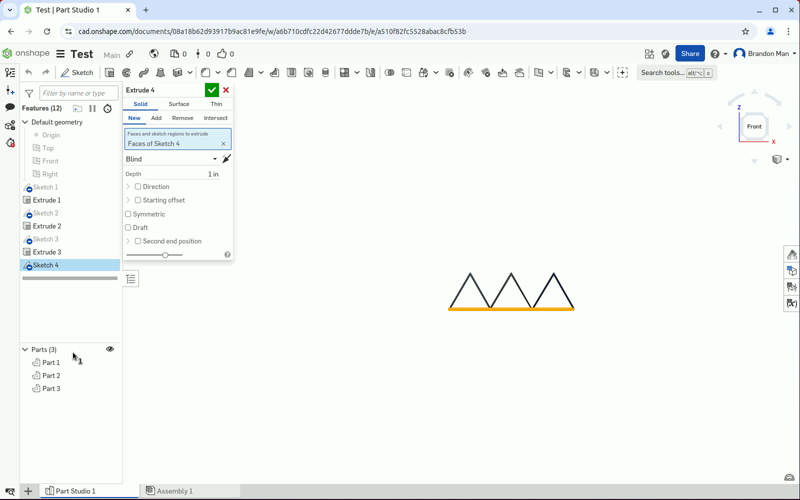
mouse_move(143, 106)
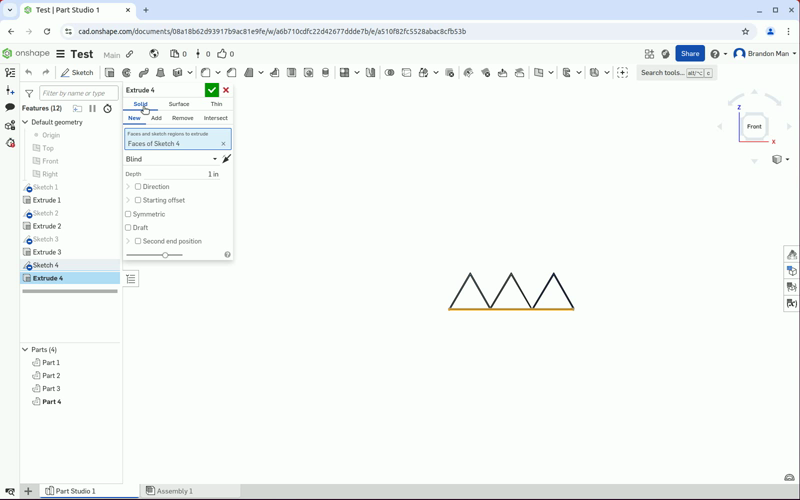
click(143, 106)
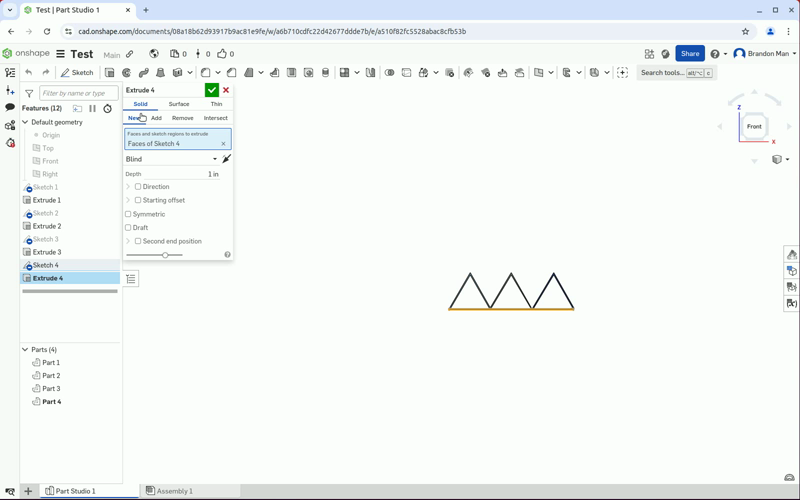
mouse_move(137, 120)
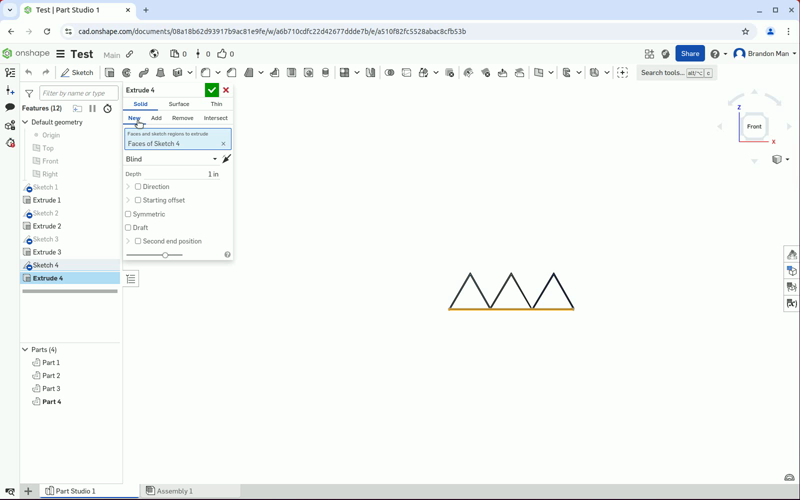
click(137, 120)
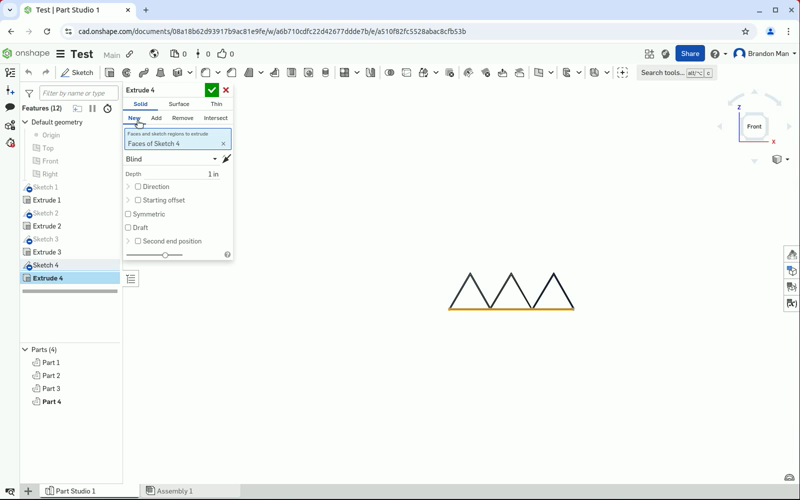
key(tab, 4)
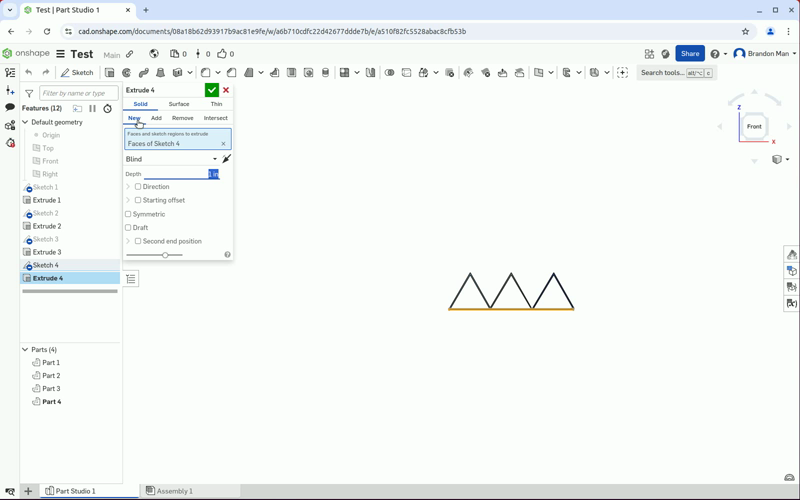
text(6.018)
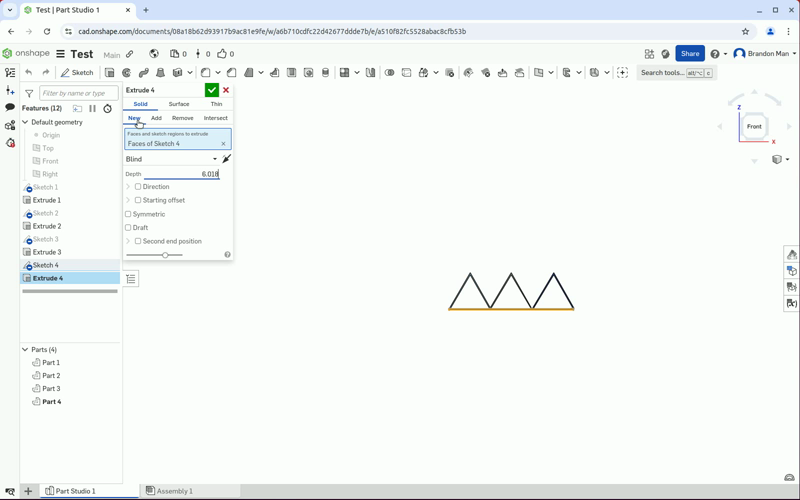
key(enter)
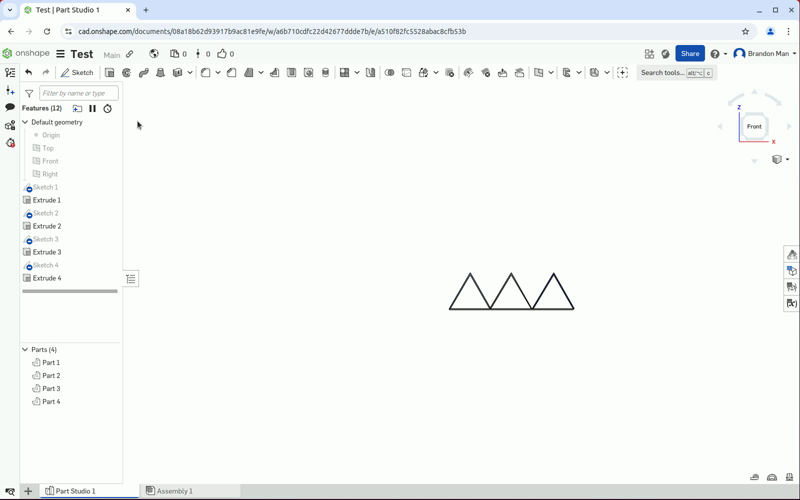
key(shift+h)
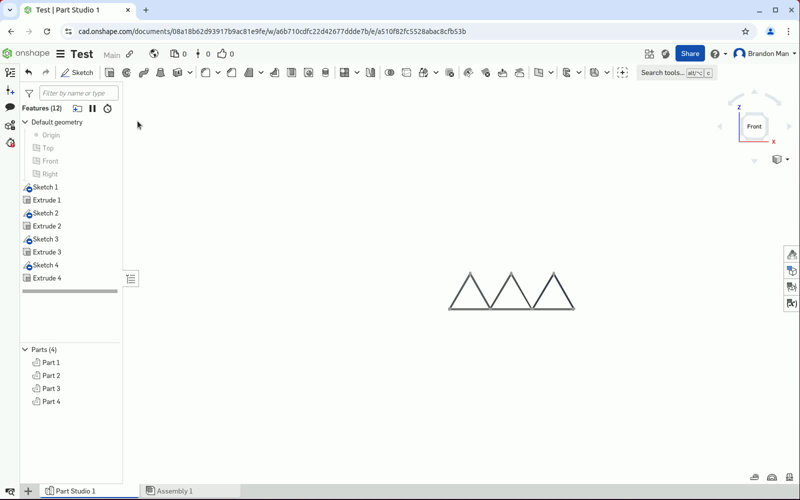
key(shift+h)
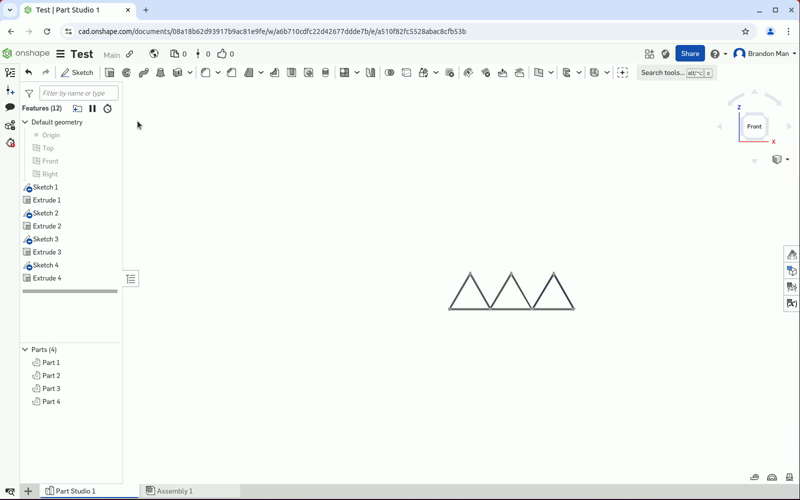
key(shift+7)
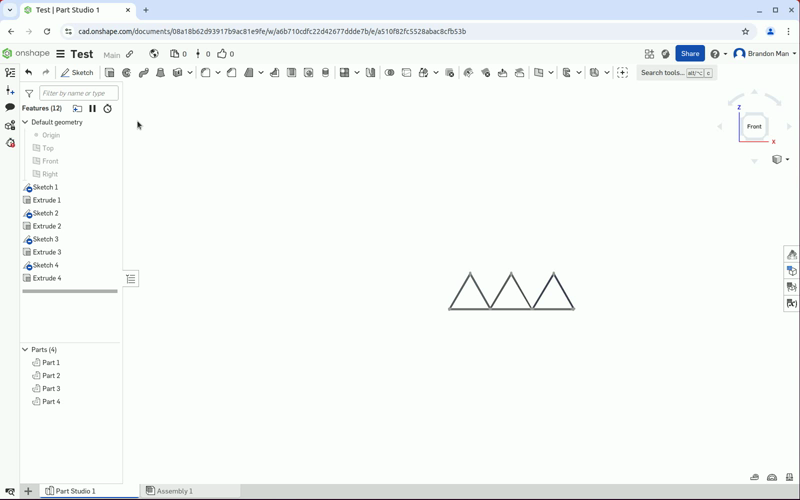
key(left, 2)
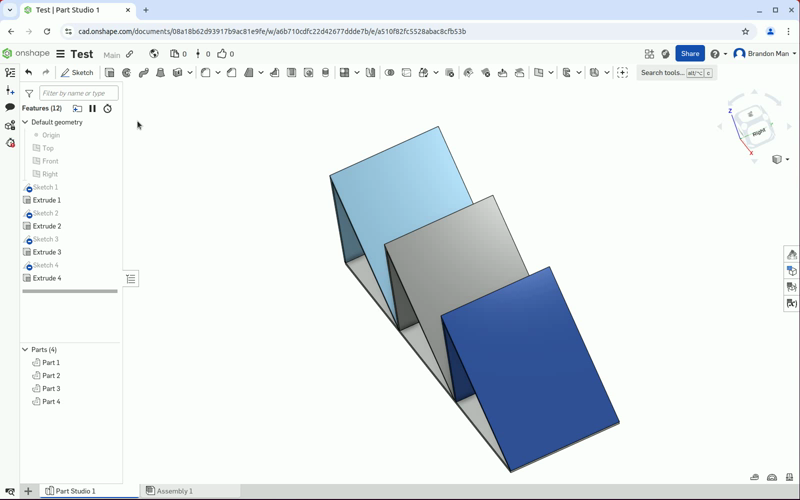
key(down, 2)
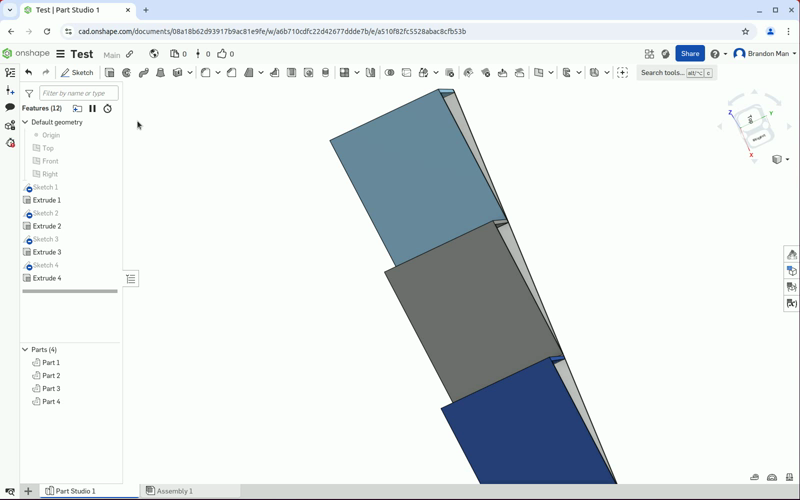
key(up, 2)
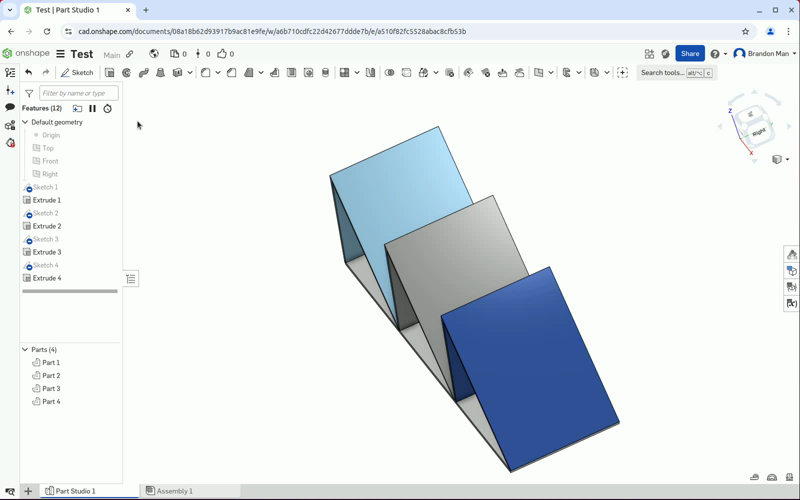
key(right, 2)
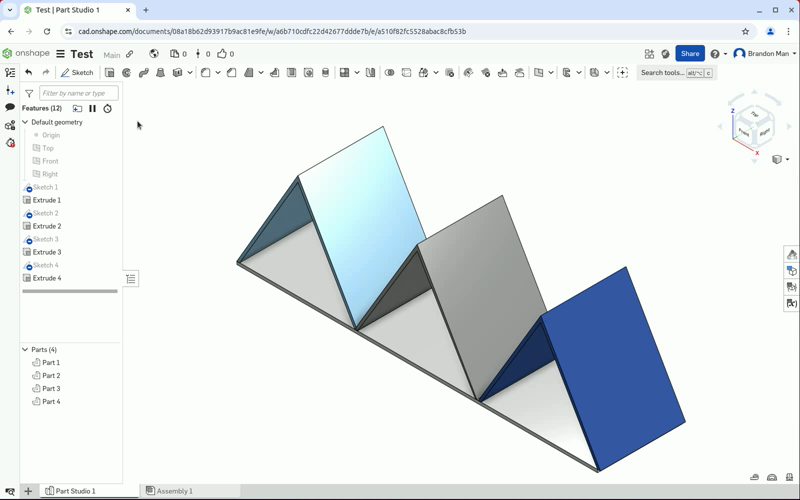
mouse_move(73, 189)
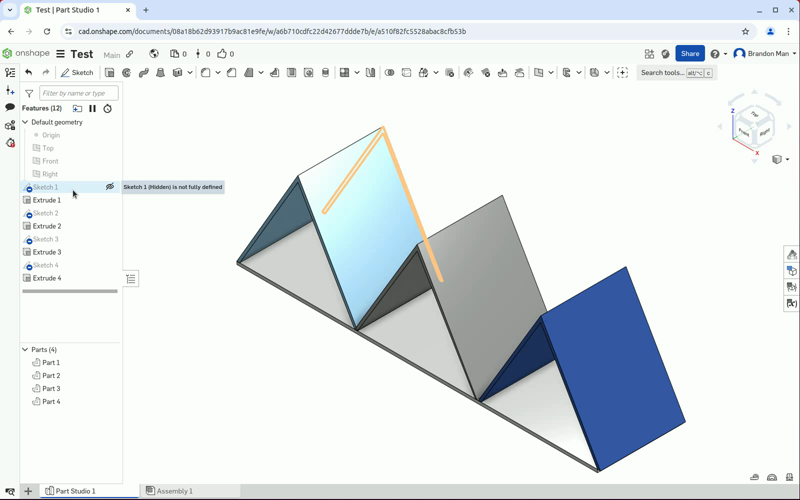
click(73, 189)